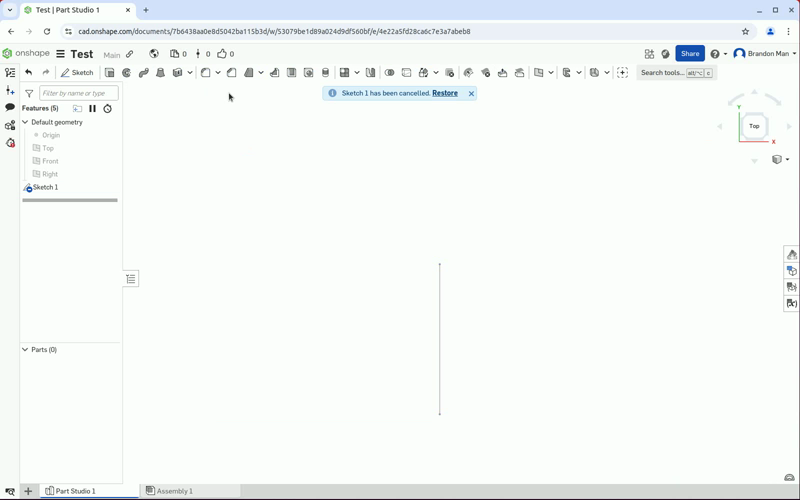
key(shift+h)
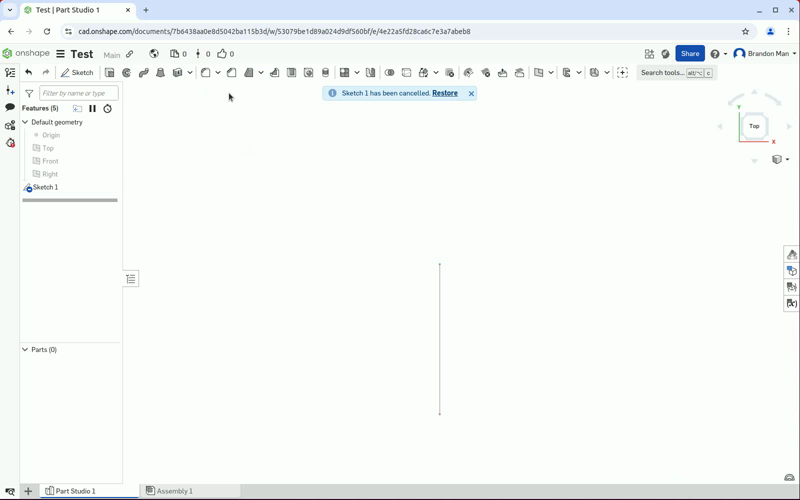
key(shift+s)
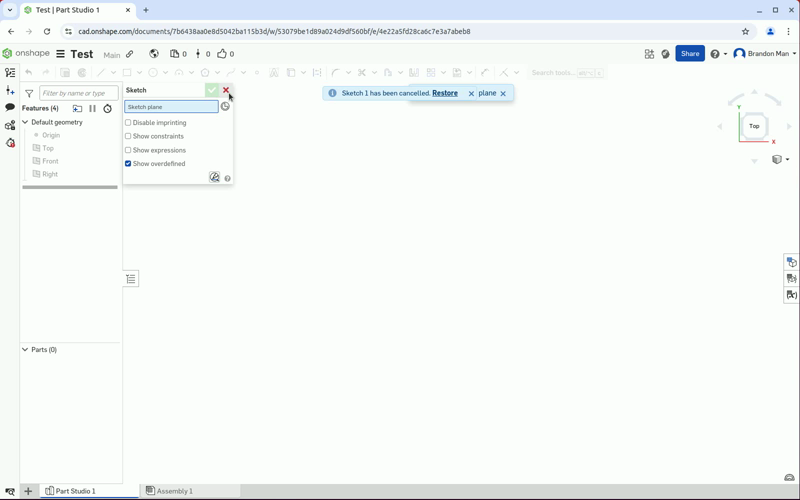
mouse_move(73, 150)
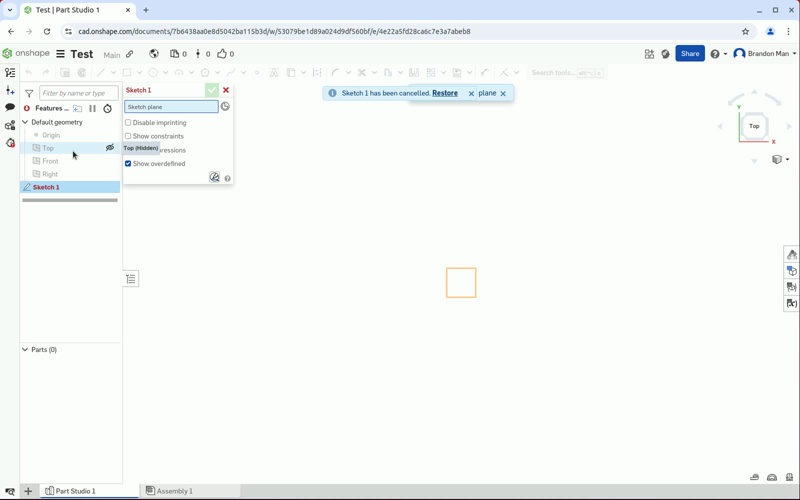
click(73, 150)
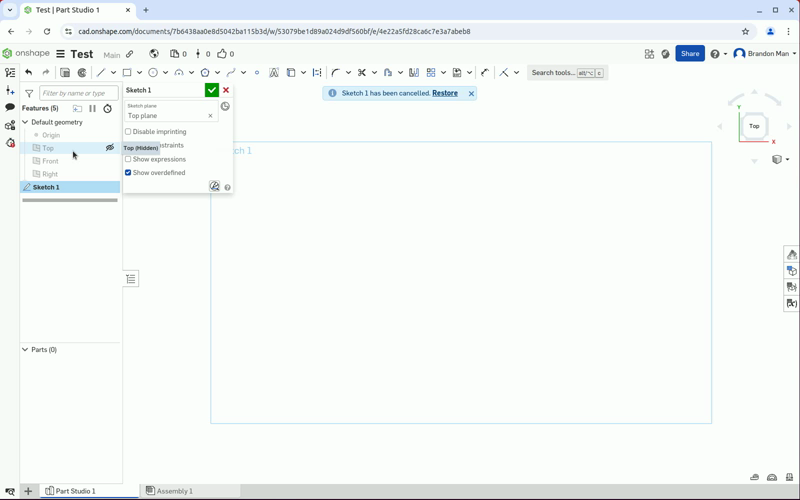
mouse_move(73, 352)
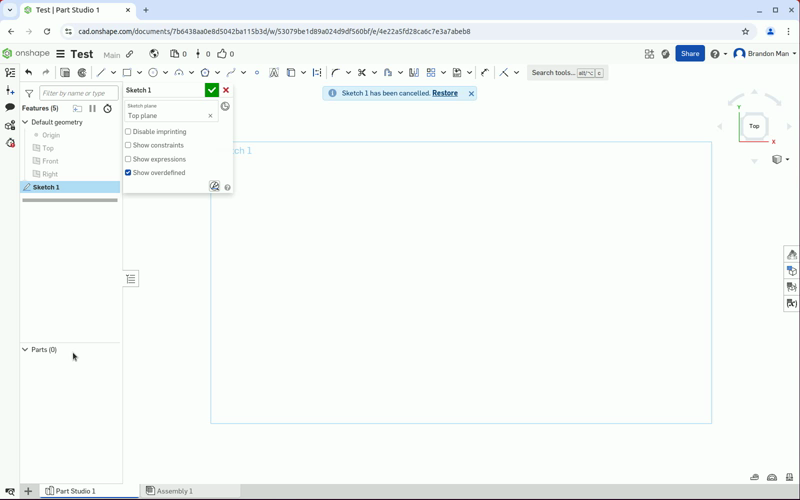
key(y)
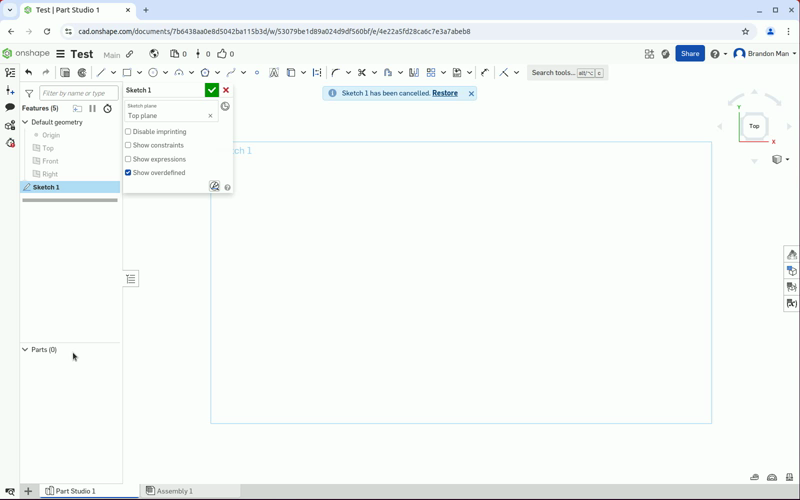
key(l)
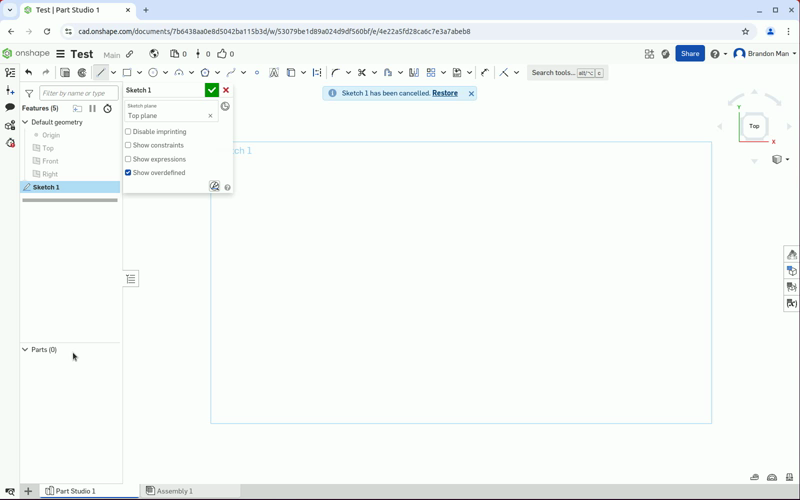
key_down(shift)
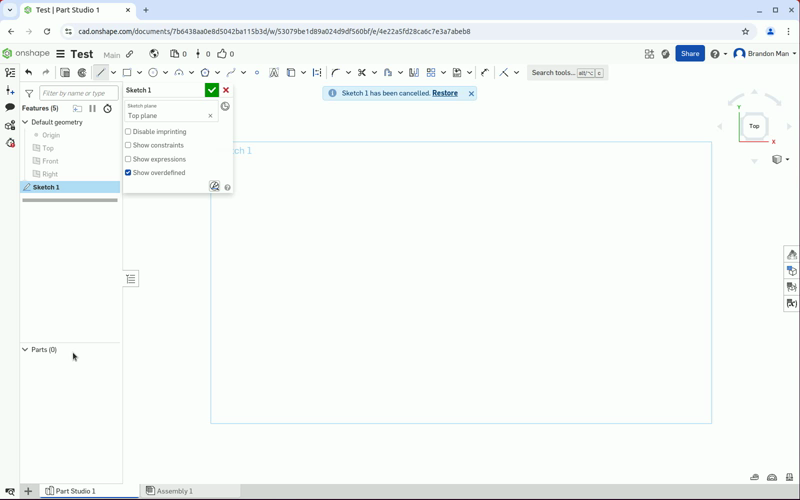
mouse_move(405, 282)
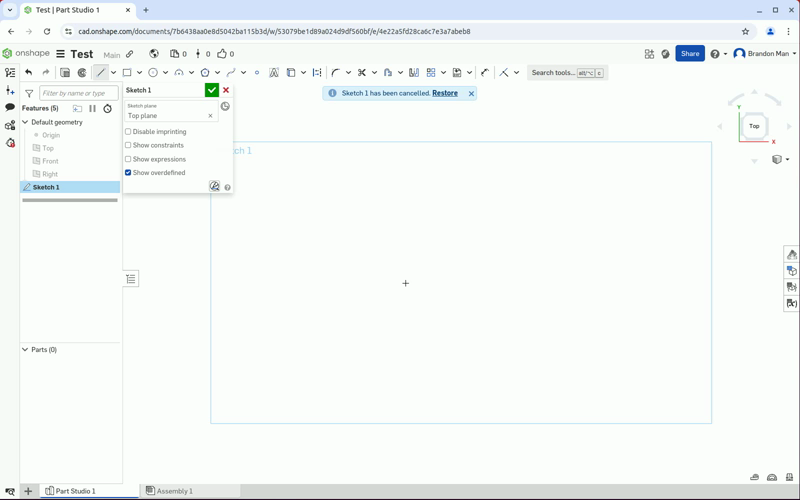
click(405, 282)
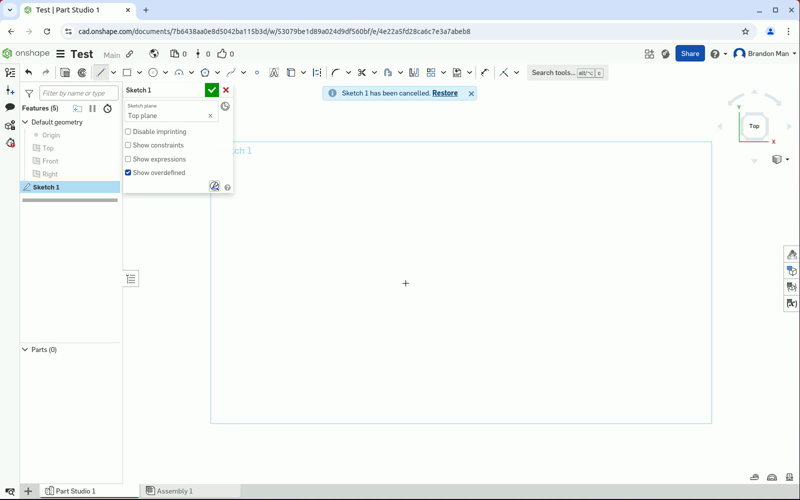
key_up(shift)
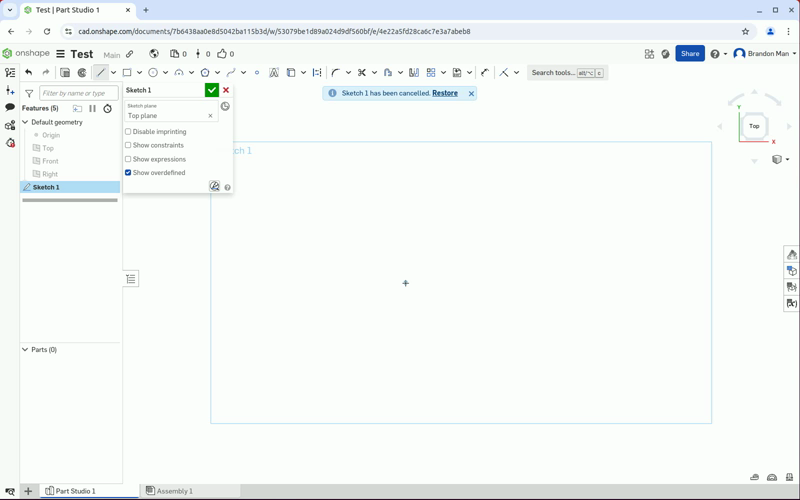
key_down(shift)
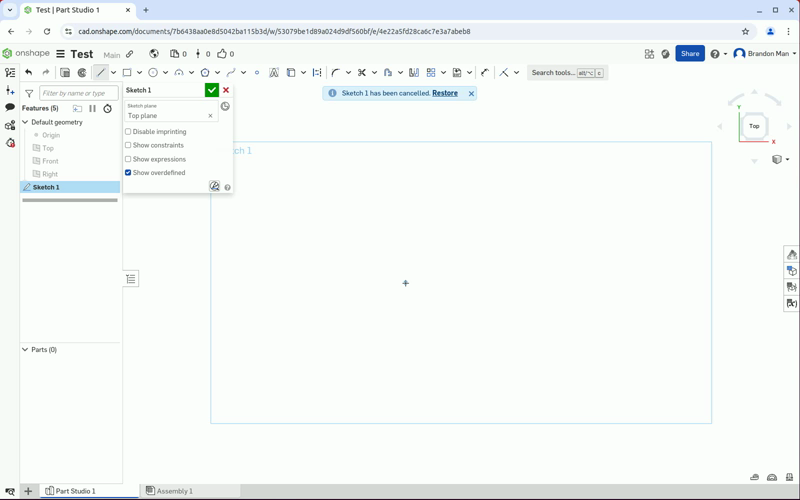
mouse_move(435, 282)
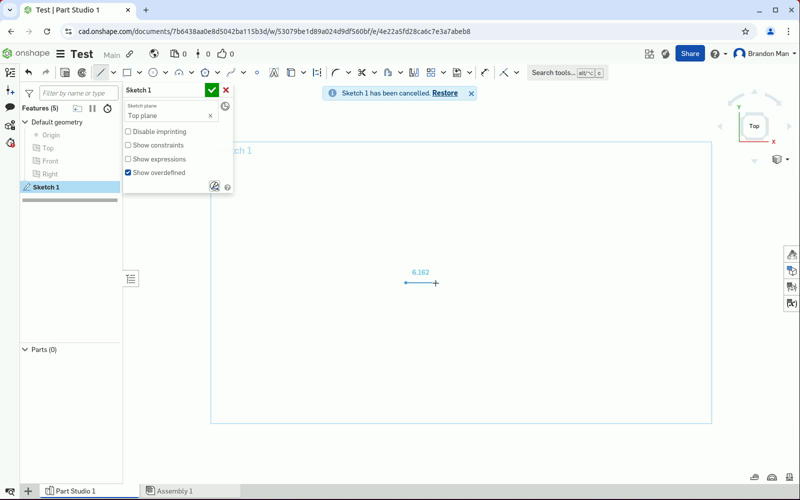
mouse_move(417, 282)
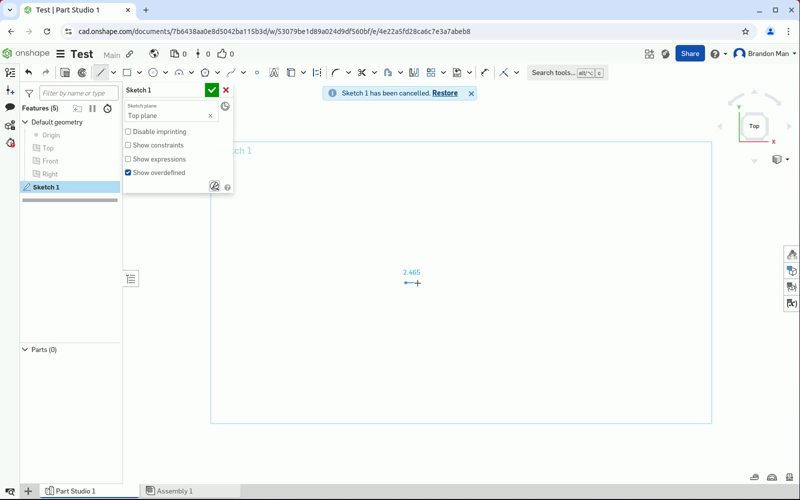
click(417, 282)
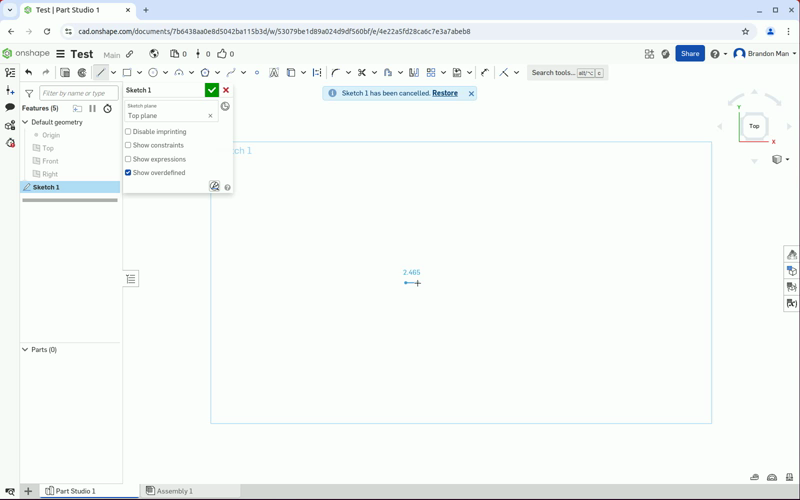
key_up(shift)
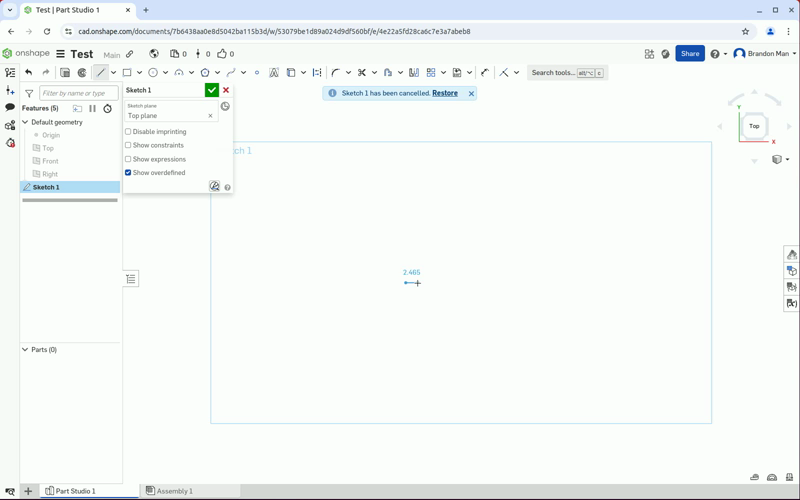
key_down(shift)
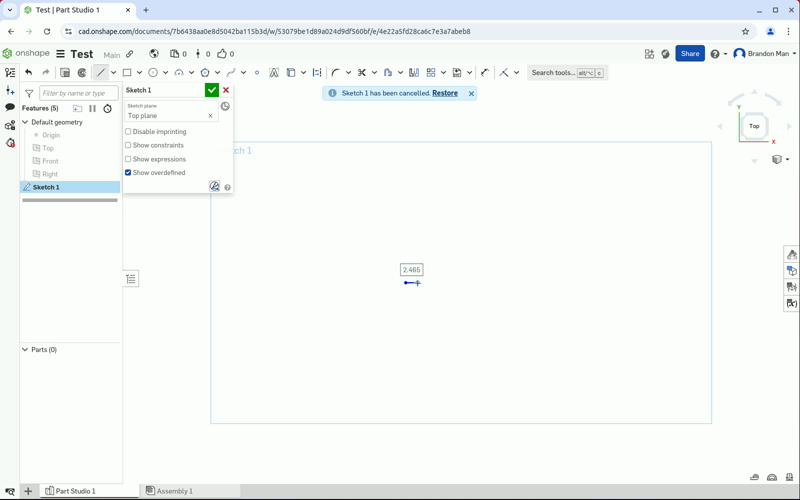
mouse_move(447, 282)
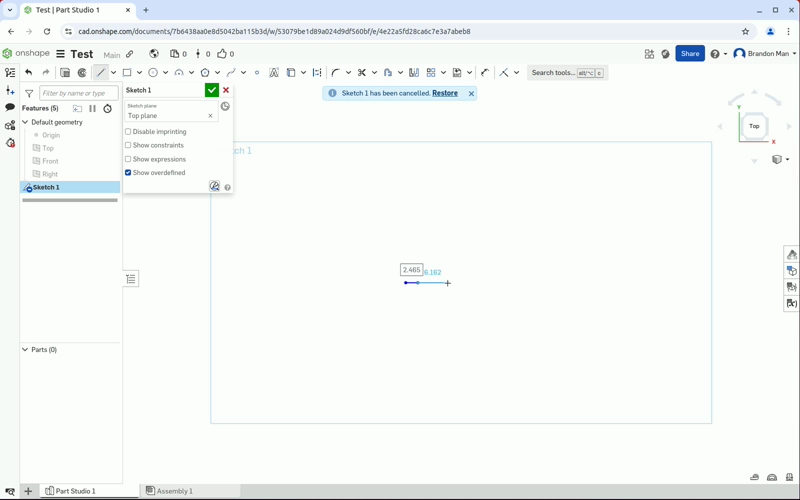
mouse_move(417, 258)
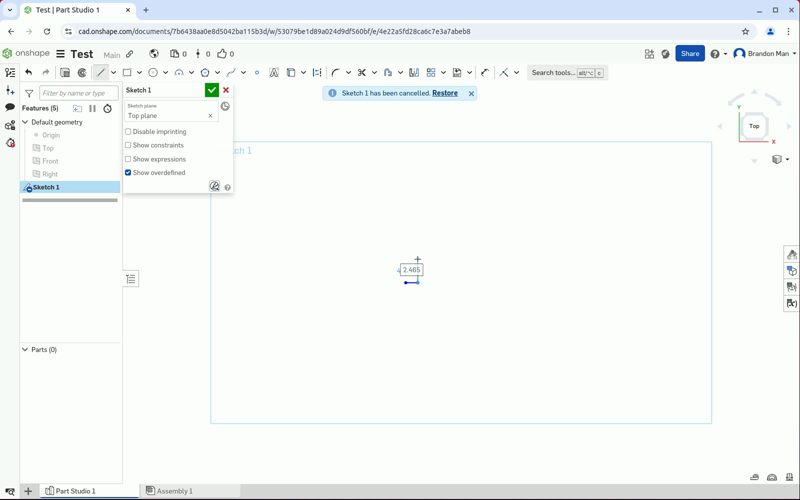
click(417, 258)
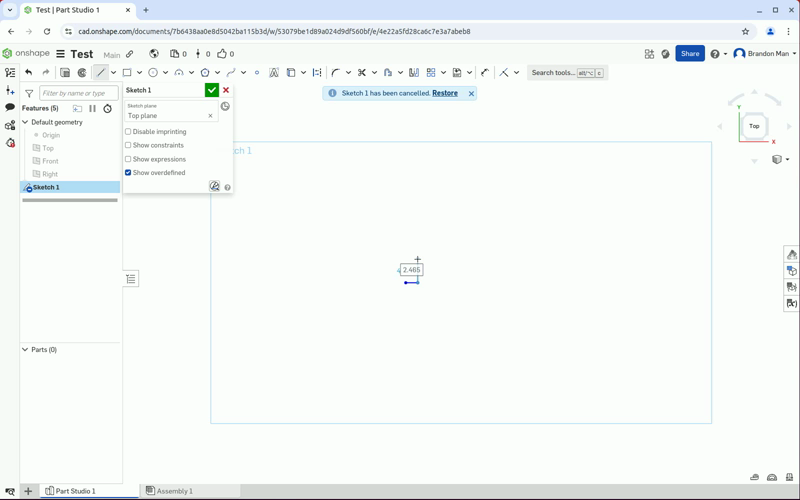
key_up(shift)
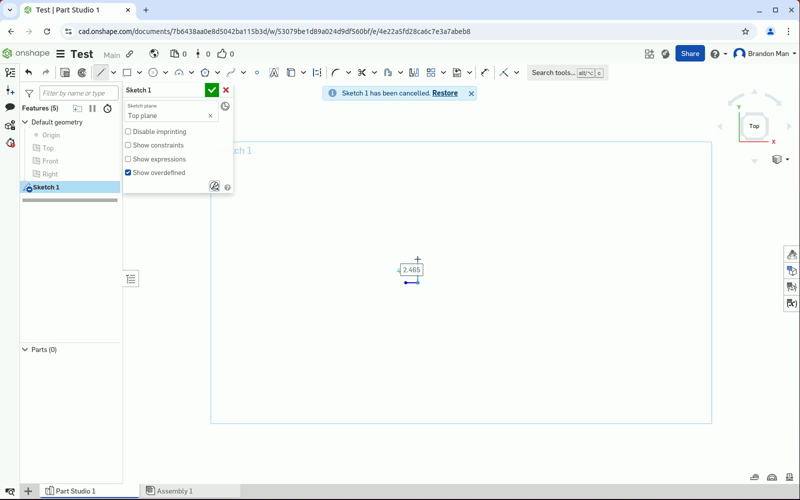
key_down(shift)
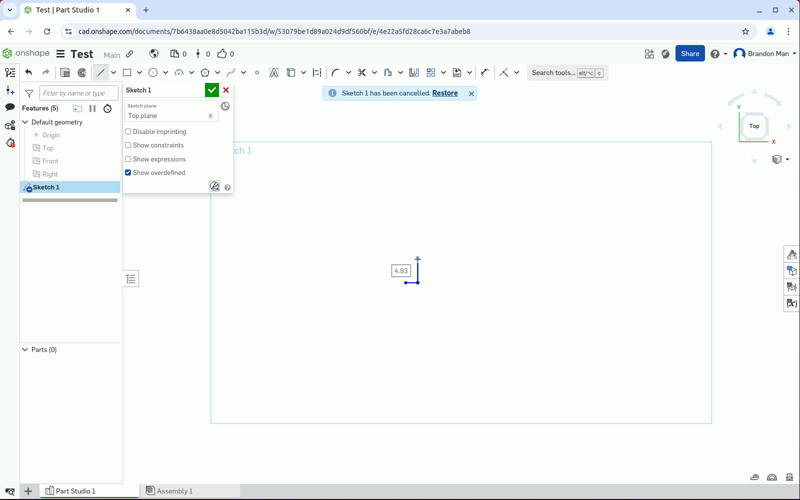
mouse_move(447, 258)
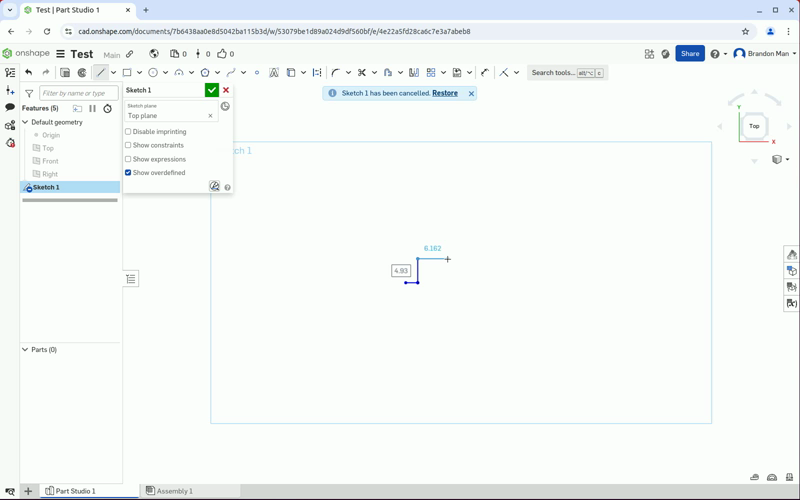
mouse_move(417, 246)
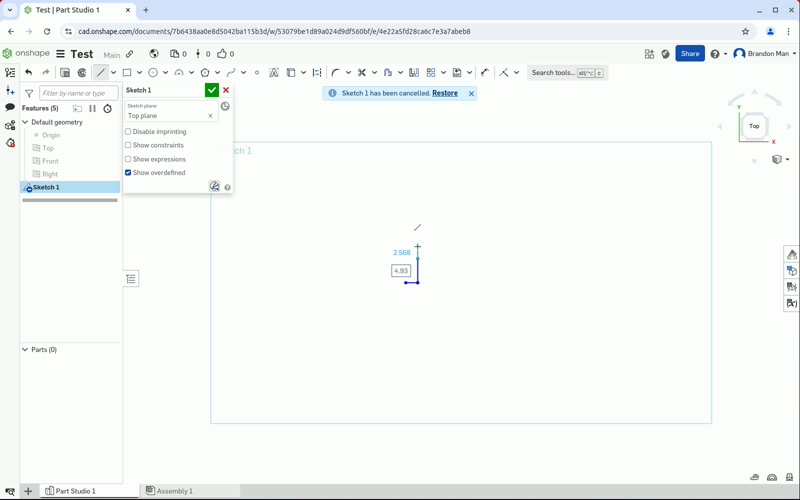
click(417, 246)
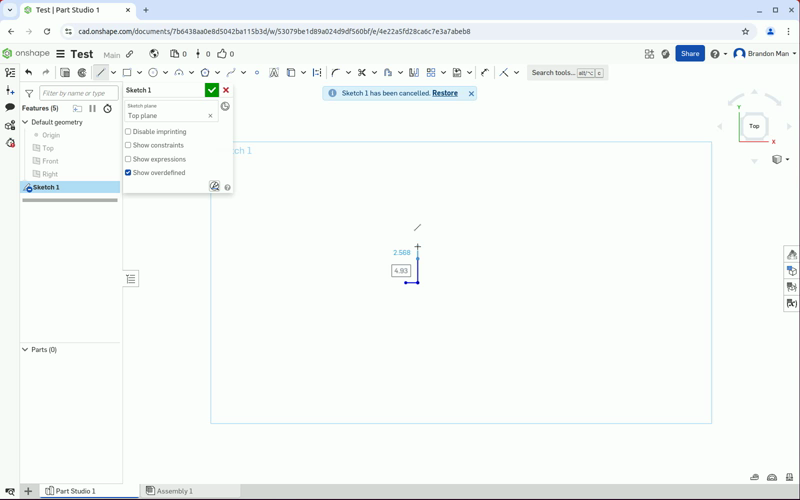
key_up(shift)
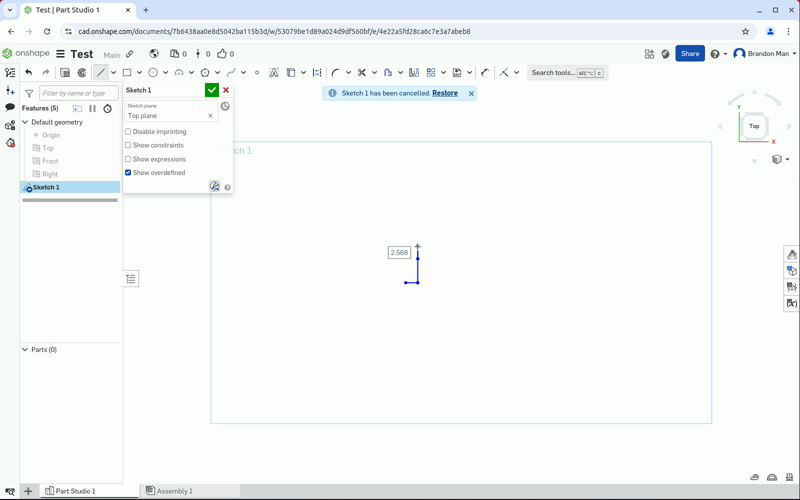
key_down(shift)
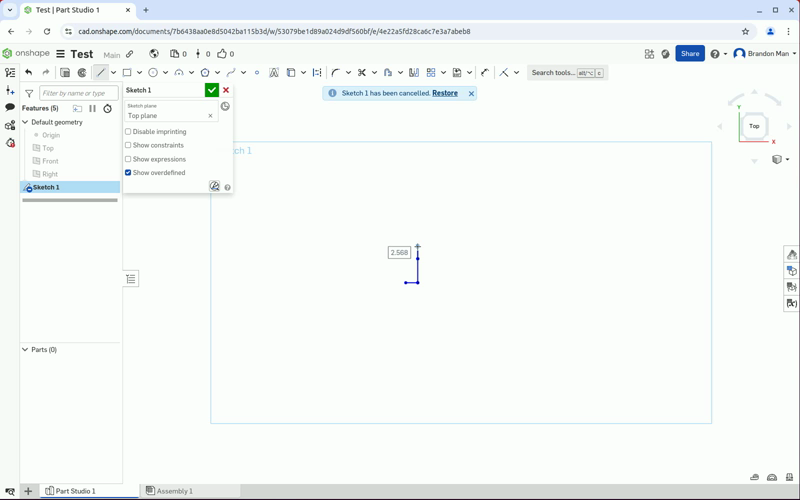
mouse_move(447, 246)
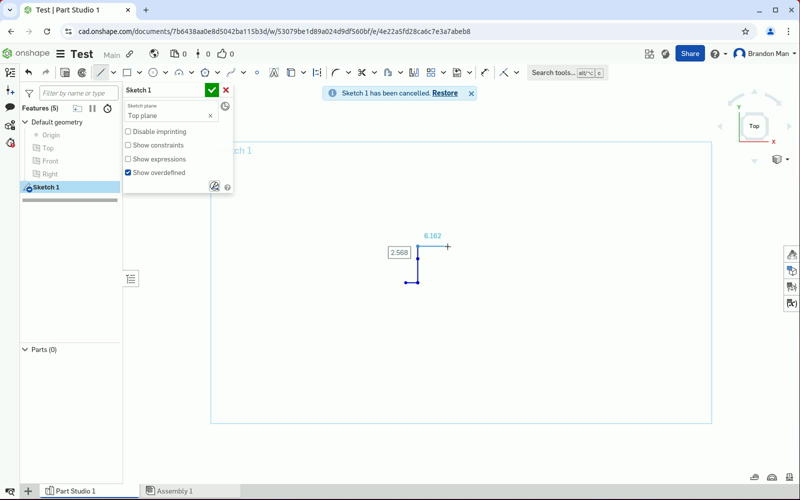
mouse_move(417, 186)
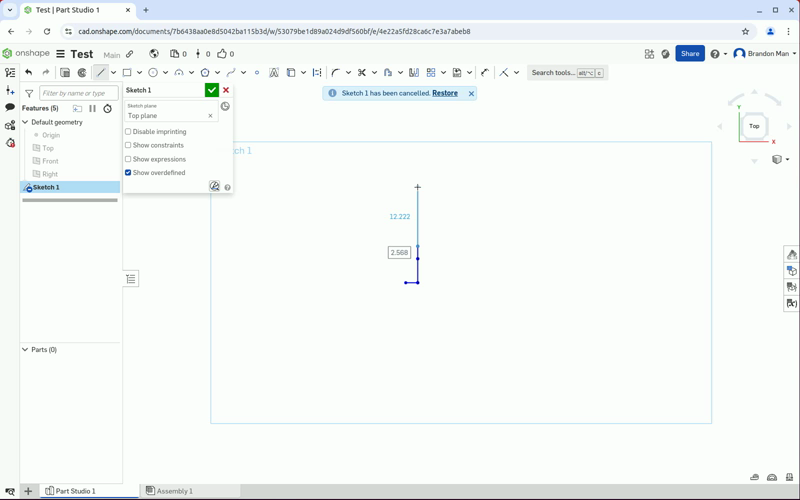
click(417, 186)
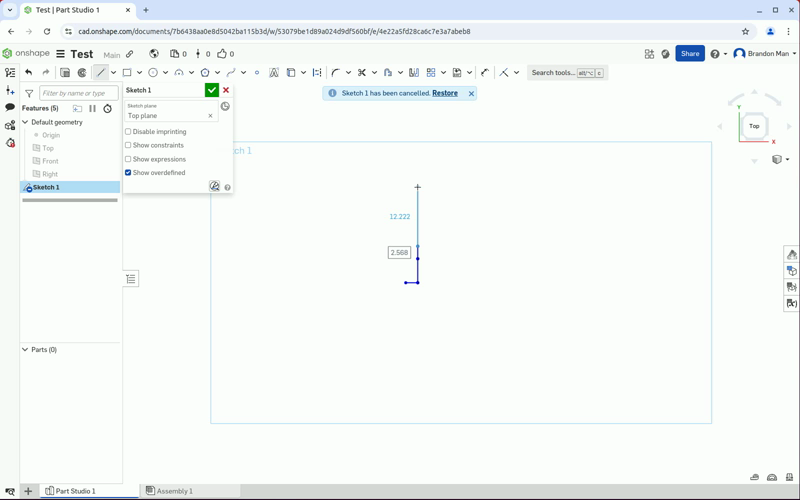
key_up(shift)
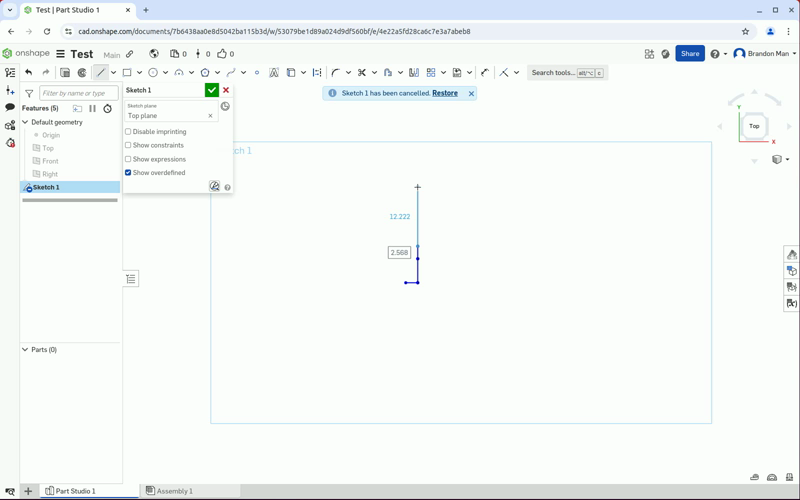
key_down(shift)
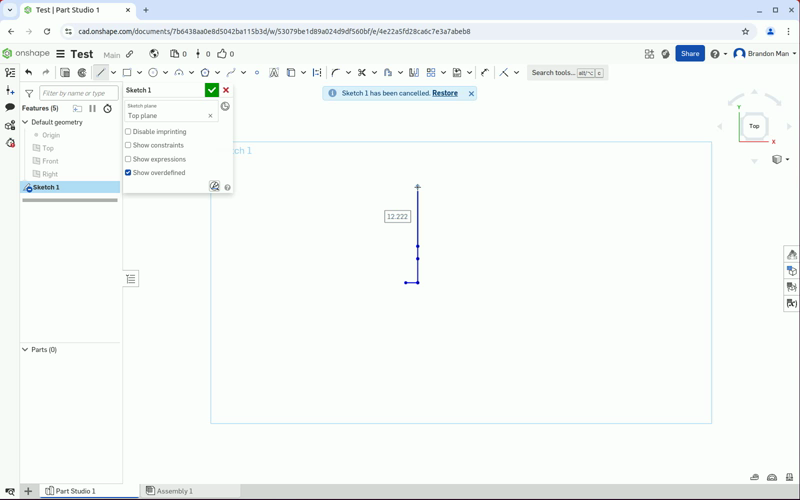
mouse_move(447, 186)
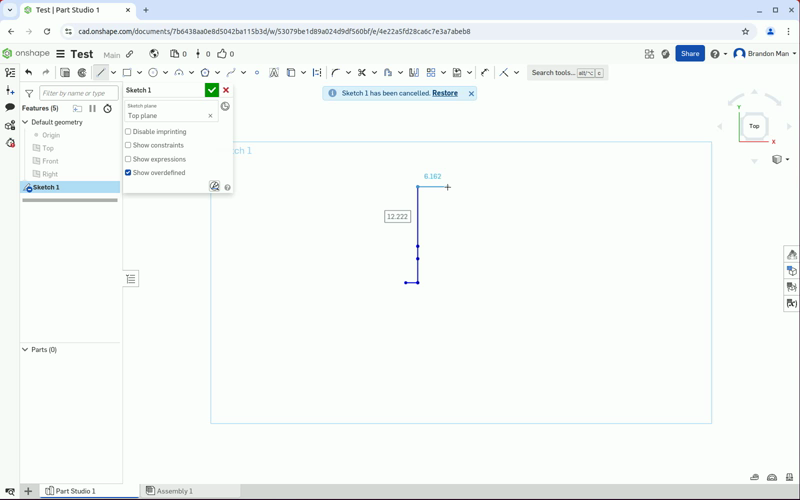
mouse_move(405, 186)
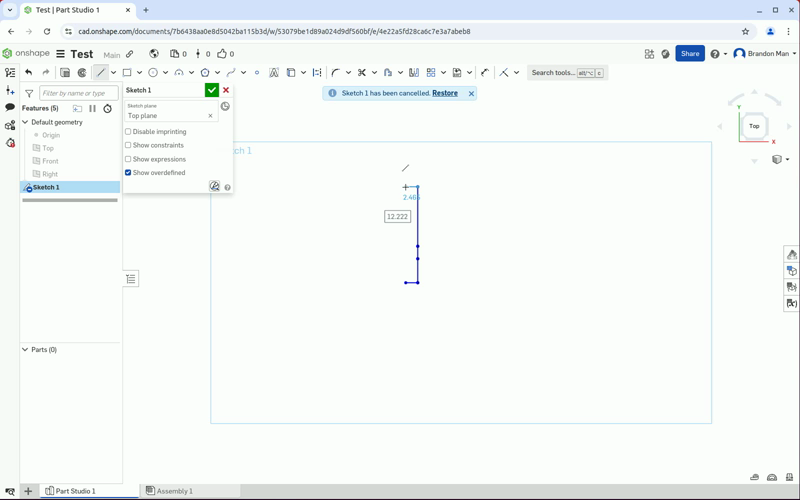
click(405, 186)
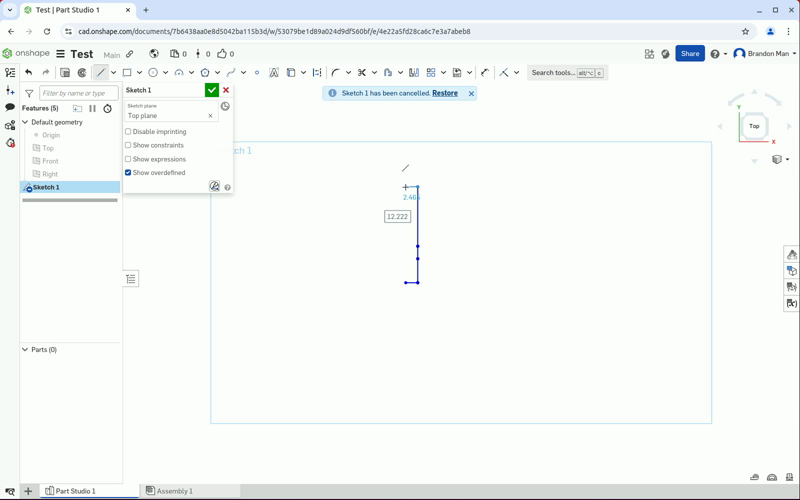
key_up(shift)
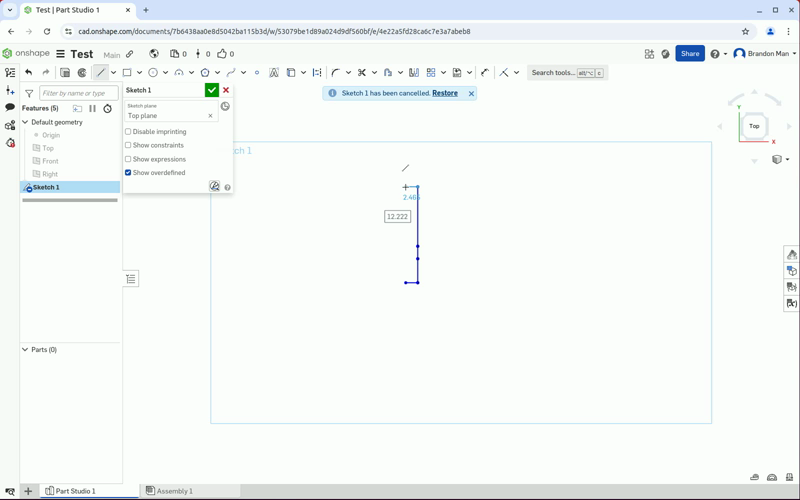
key_down(shift)
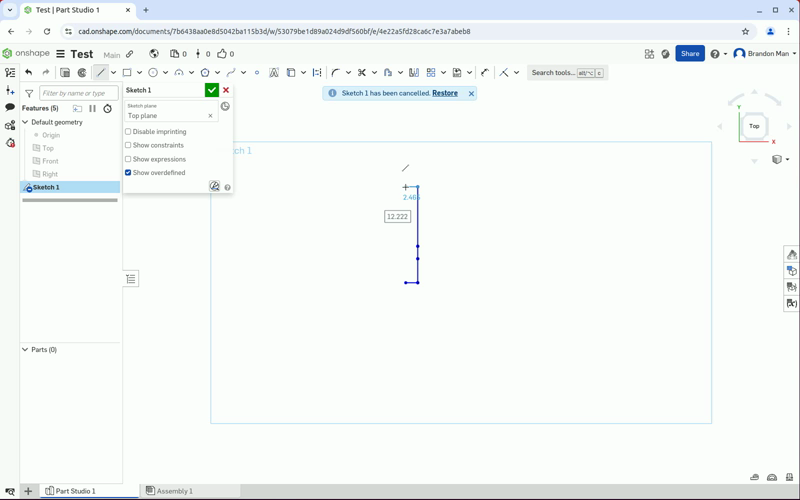
mouse_move(405, 282)
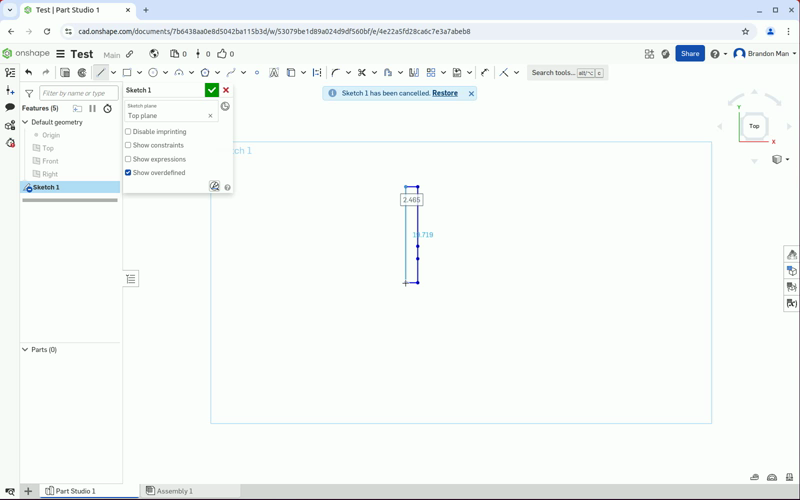
key_up(shift)
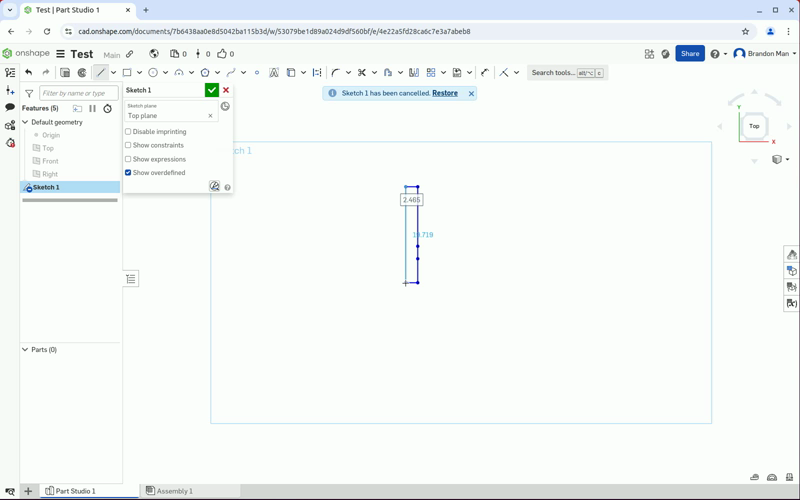
click(405, 282)
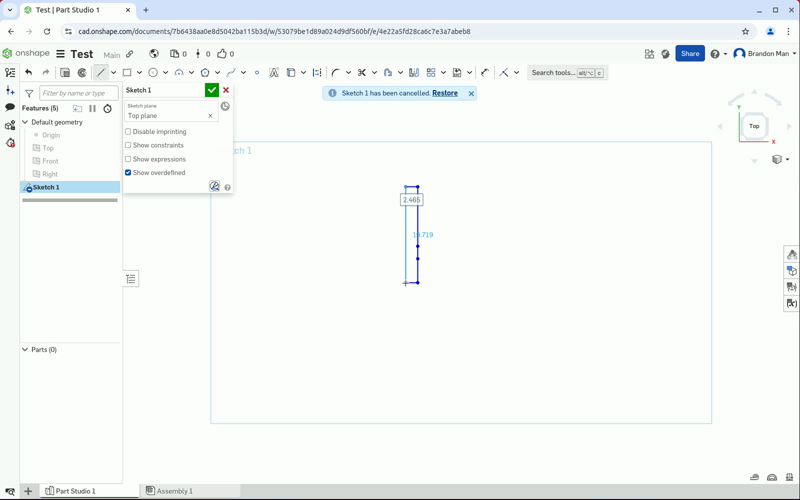
key(esc)
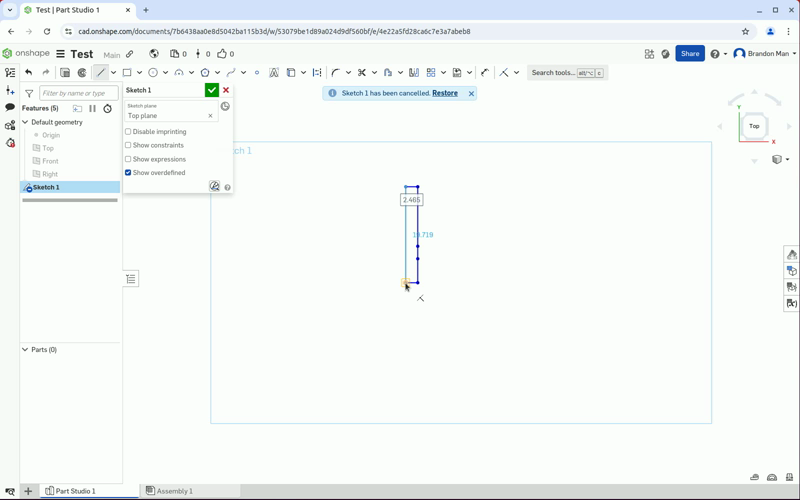
mouse_move(409, 235)
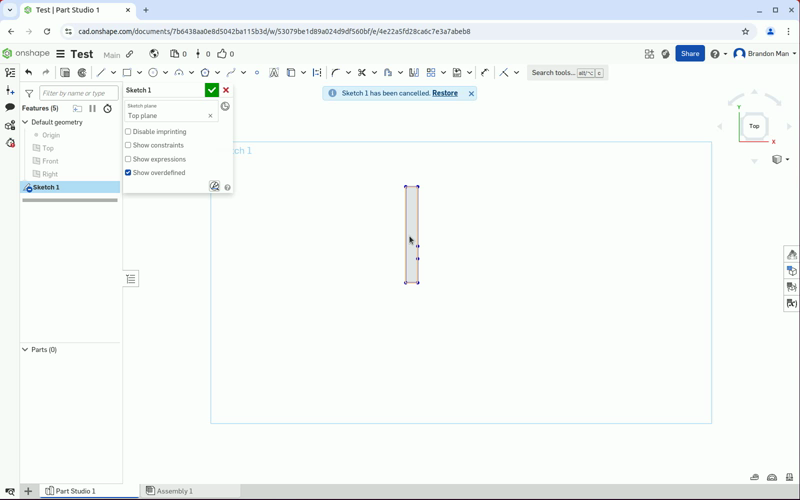
scroll(6)
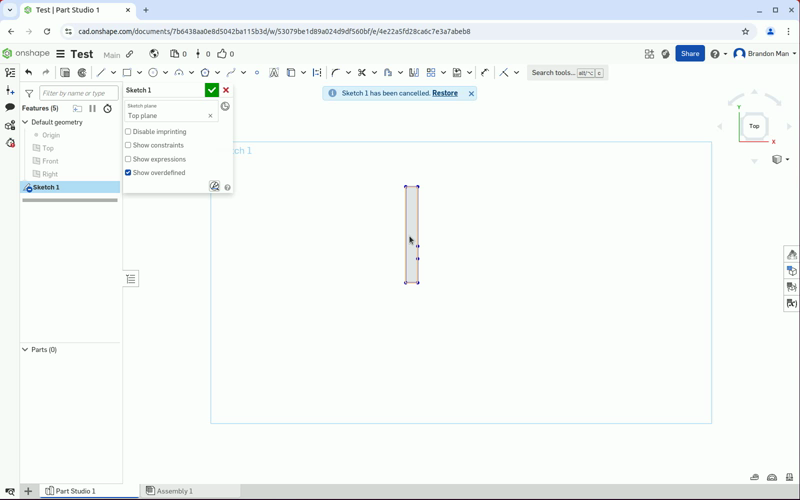
scroll(6)
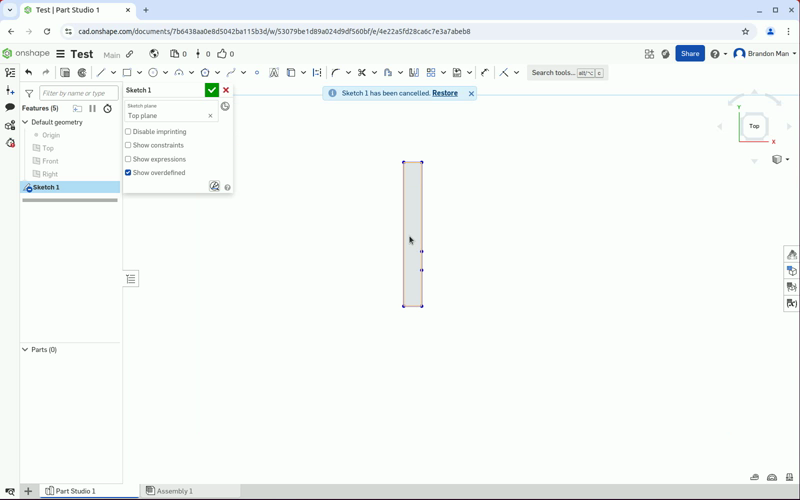
scroll(6)
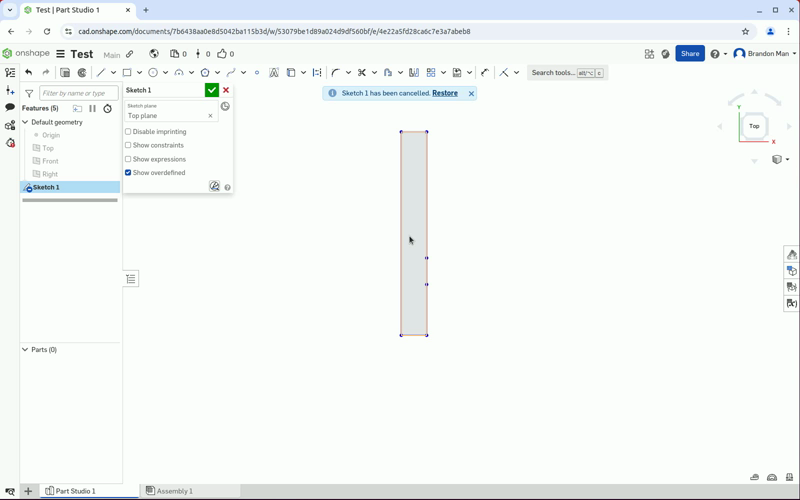
scroll(6)
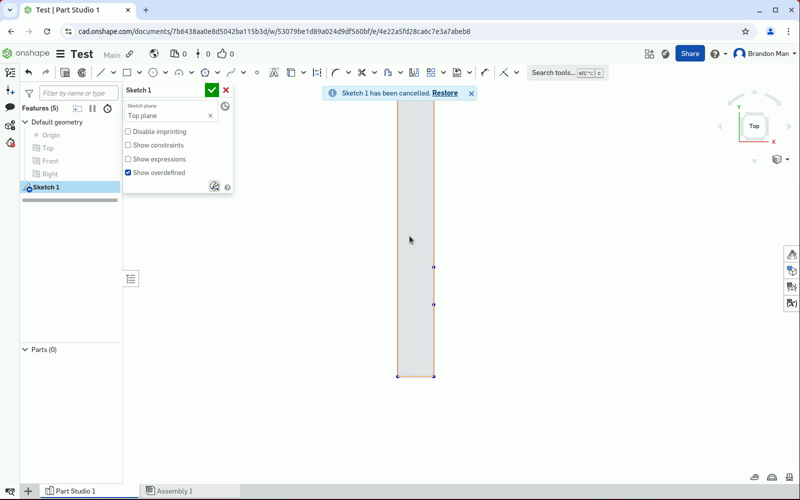
scroll(6)
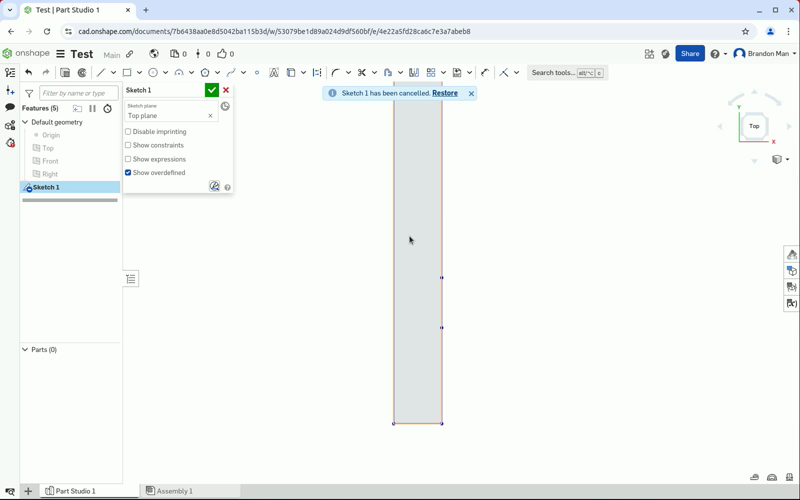
scroll(6)
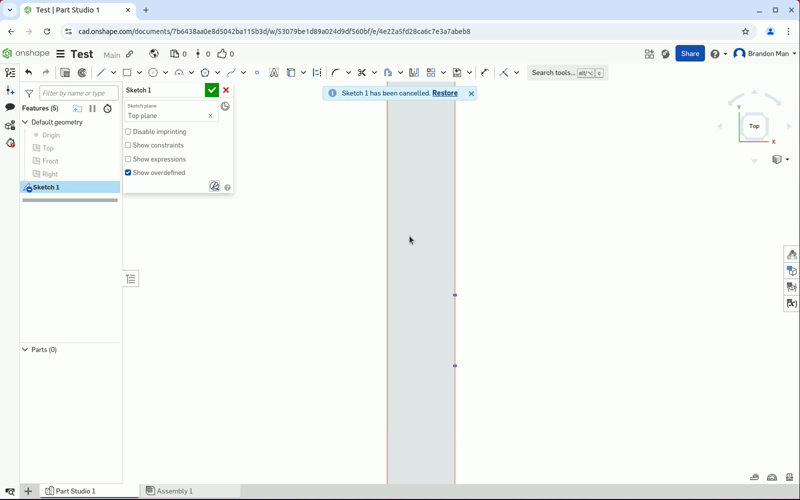
scroll(6)
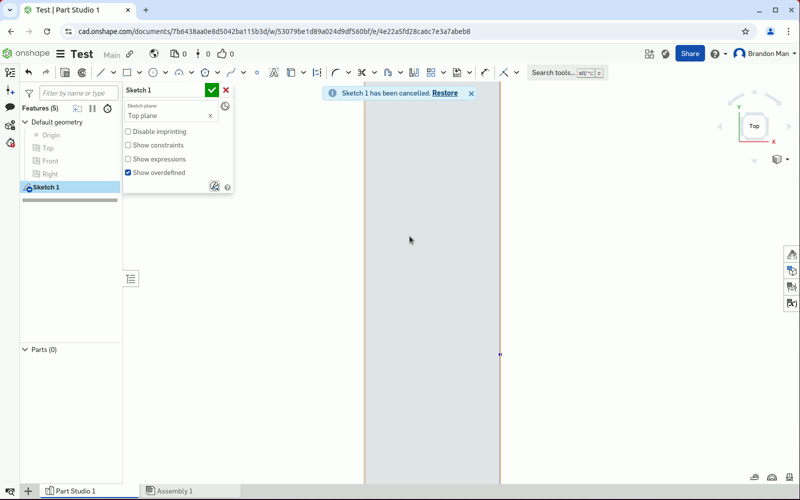
click(409, 235)
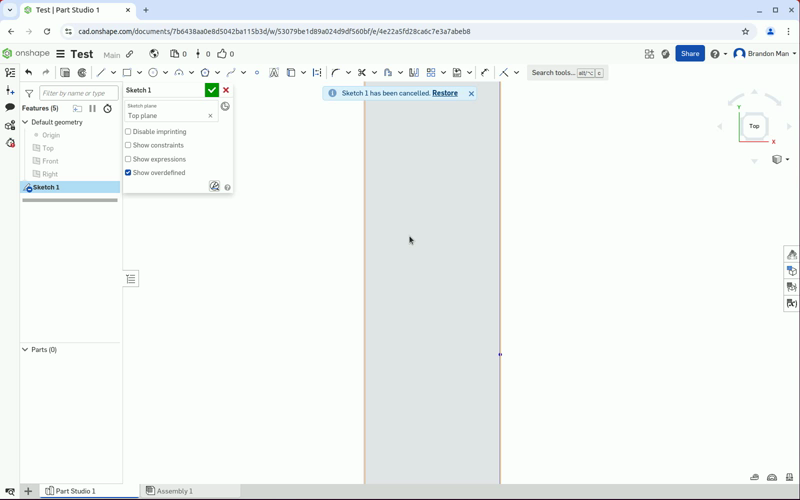
scroll(-6)
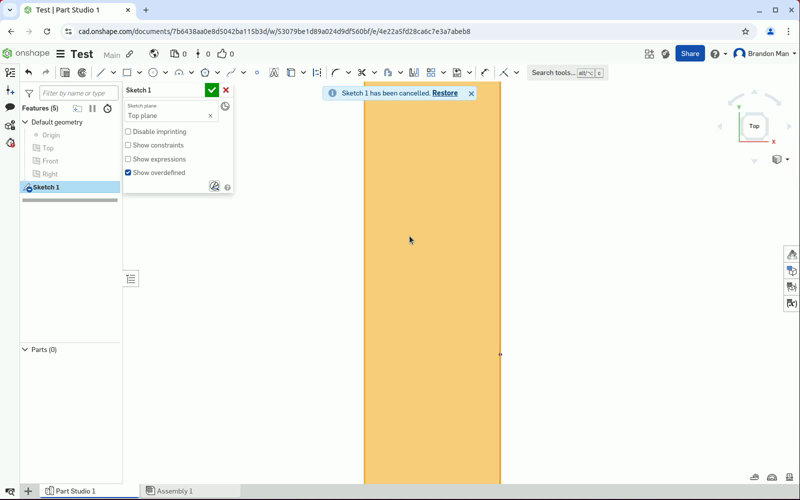
scroll(-6)
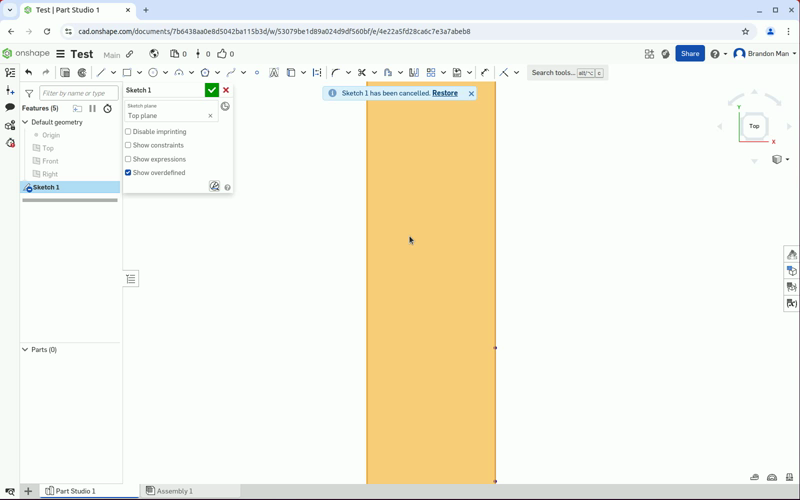
scroll(-6)
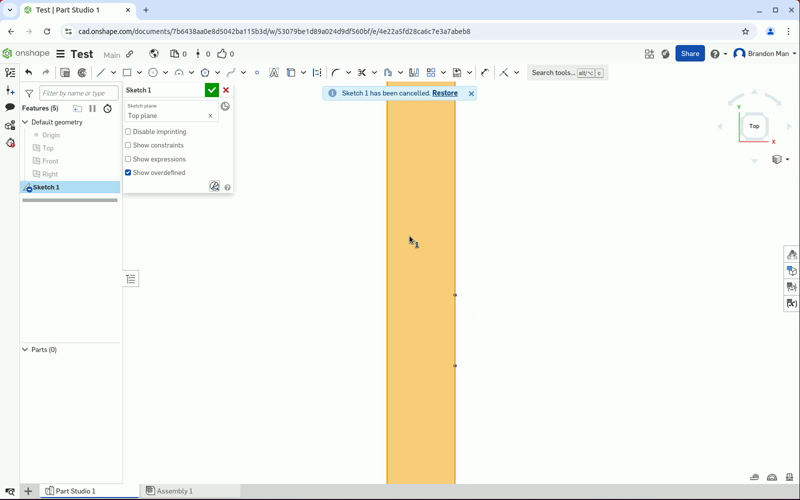
scroll(-6)
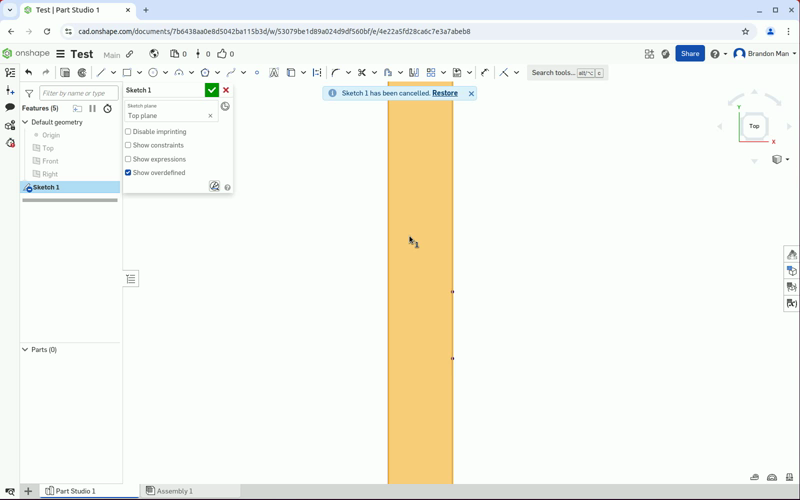
scroll(-6)
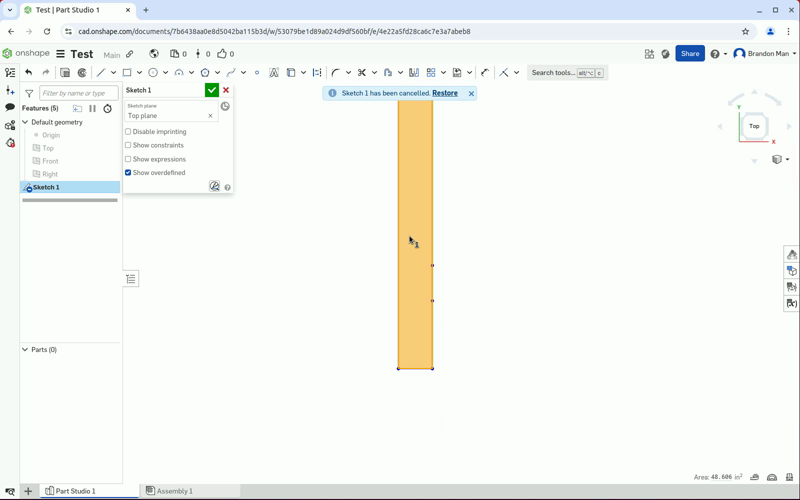
scroll(-6)
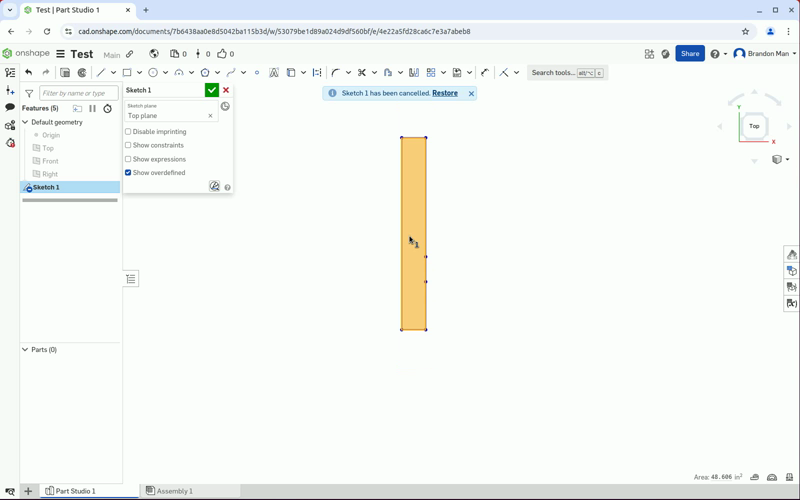
scroll(-6)
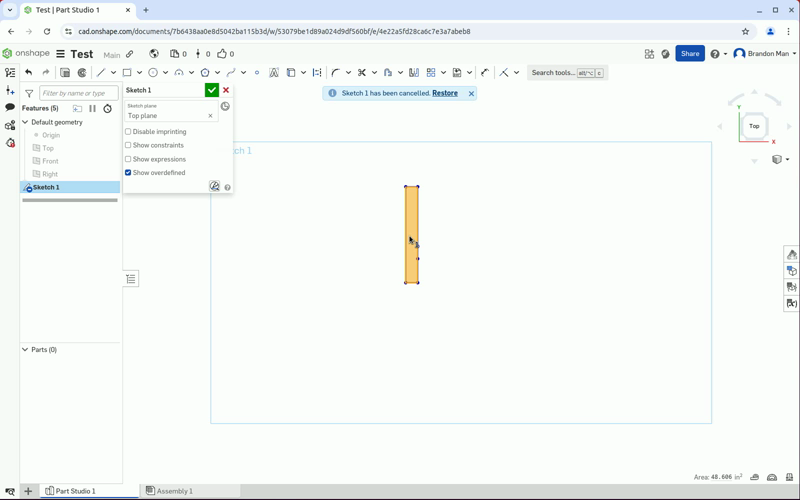
mouse_move(73, 352)
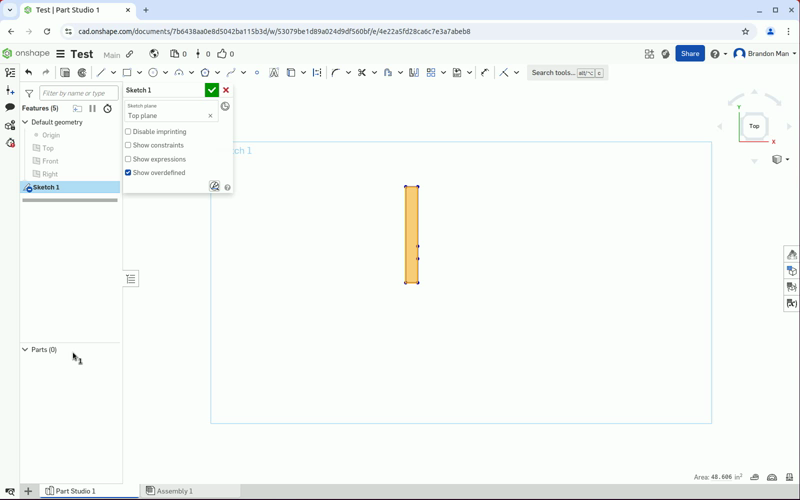
key(shift+y)
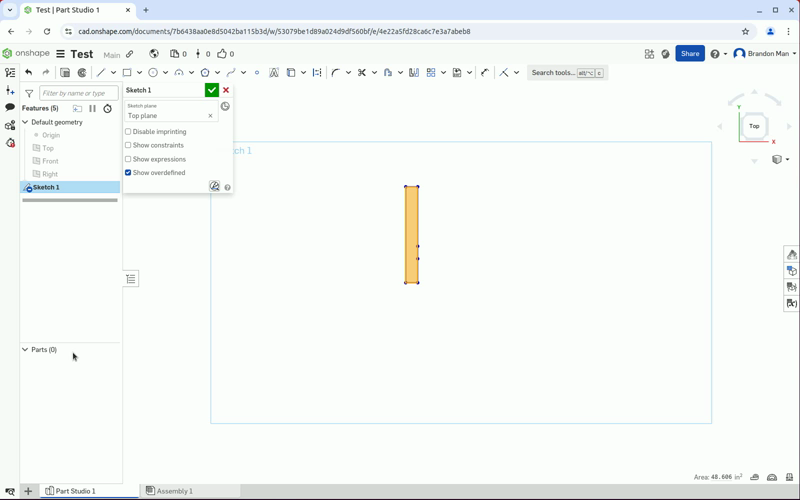
key(shift+e)
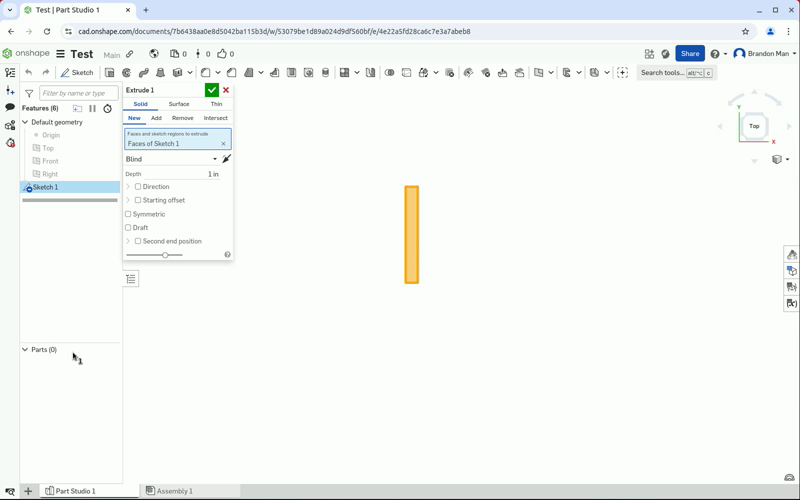
mouse_move(143, 106)
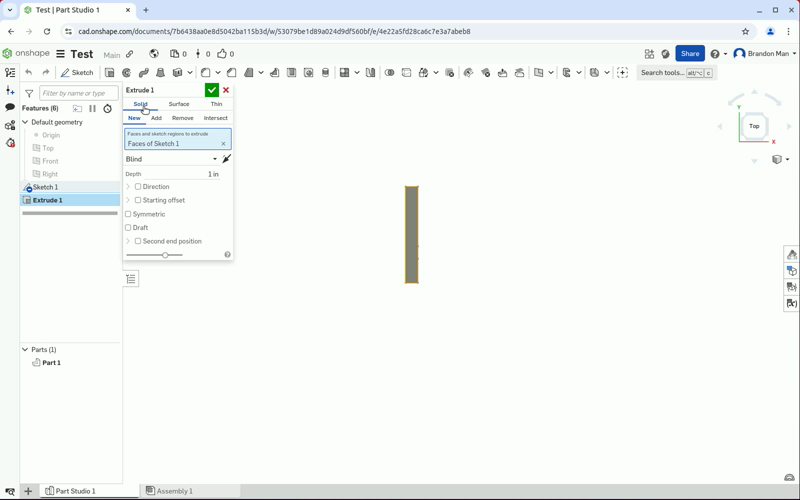
click(143, 106)
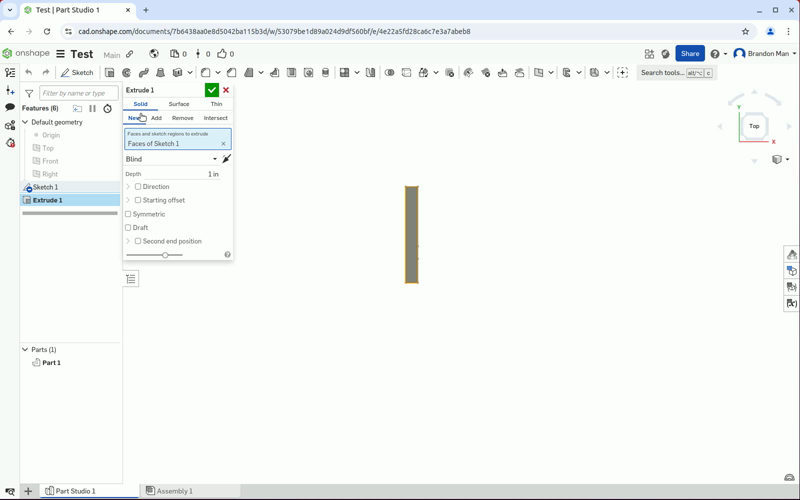
mouse_move(137, 120)
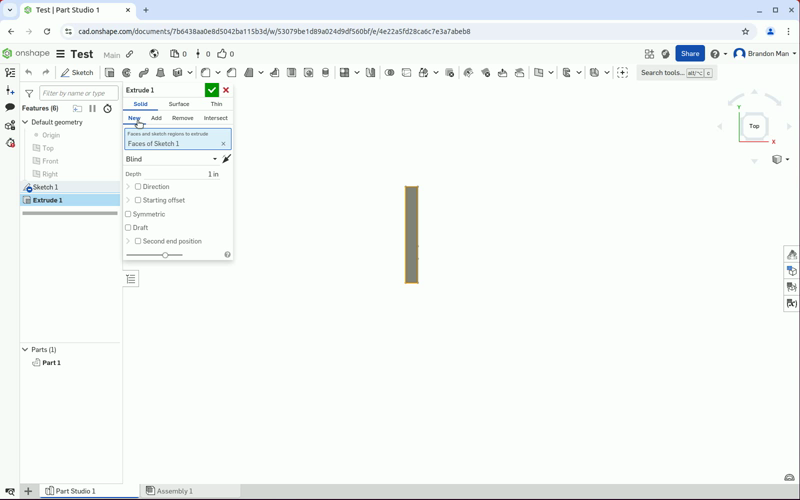
click(137, 120)
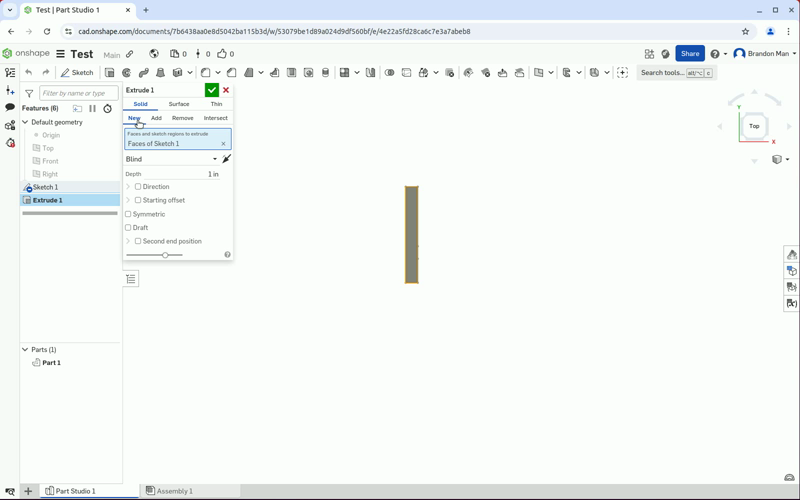
key(tab, 4)
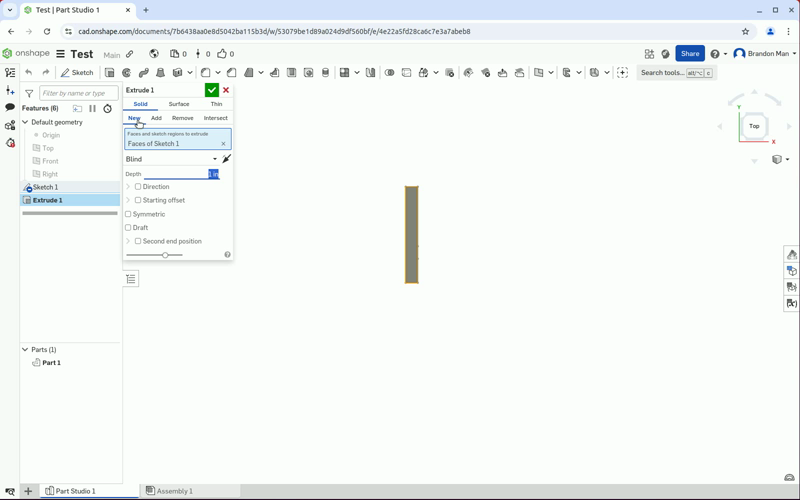
text(2.407)
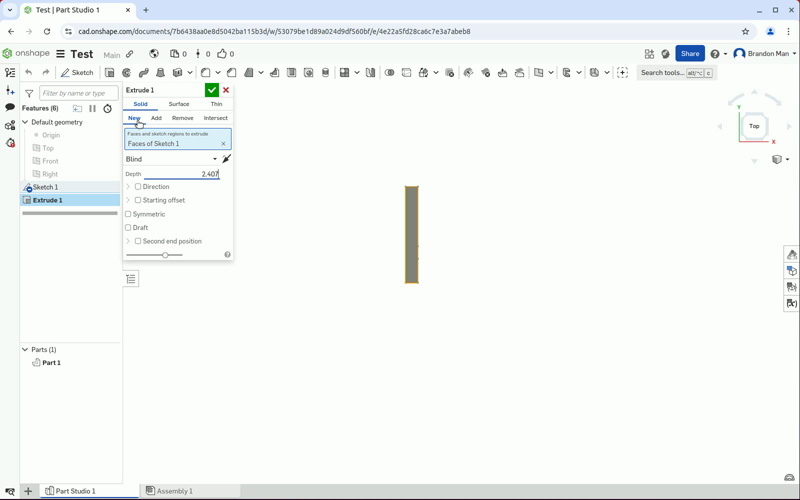
key(enter)
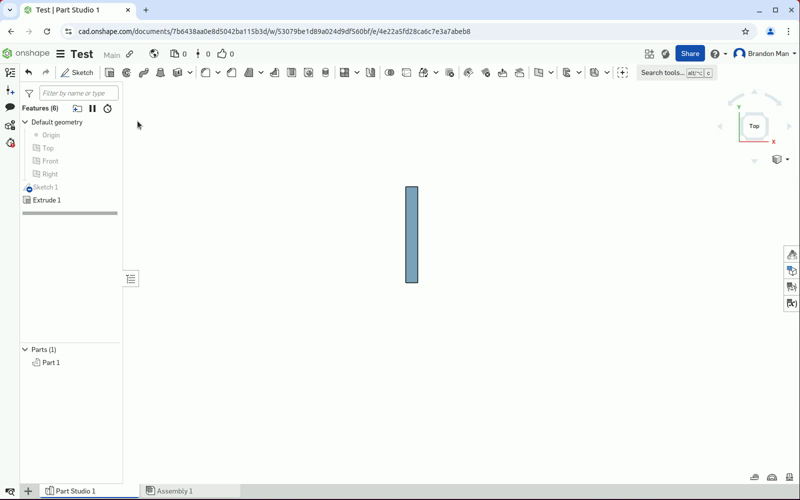
key(shift+h)
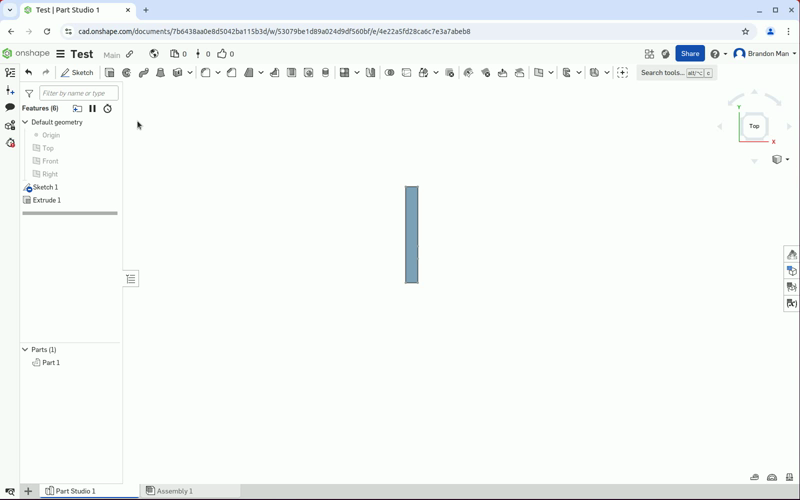
key(shift+h)
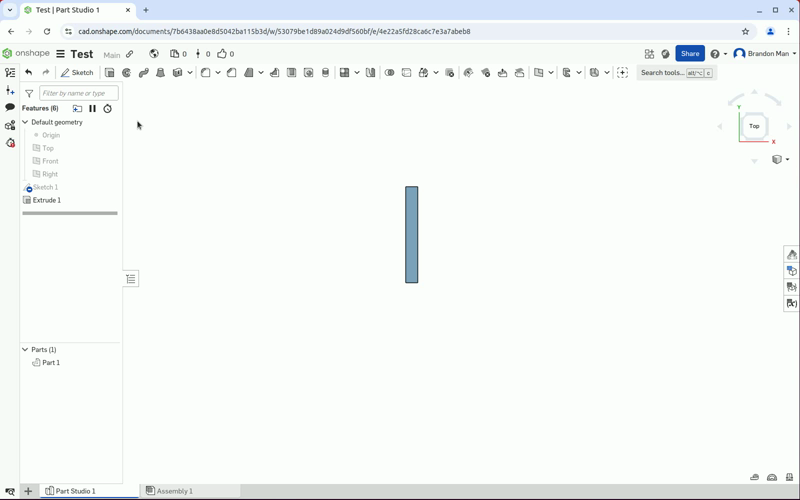
mouse_move(73, 189)
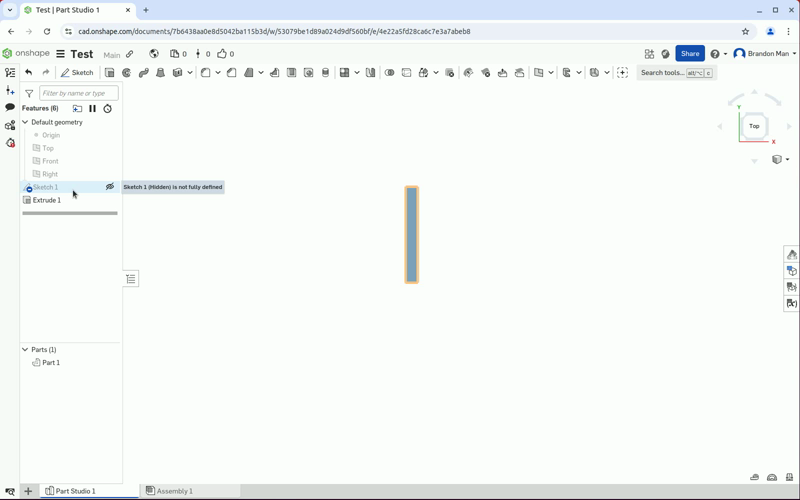
click(73, 189)
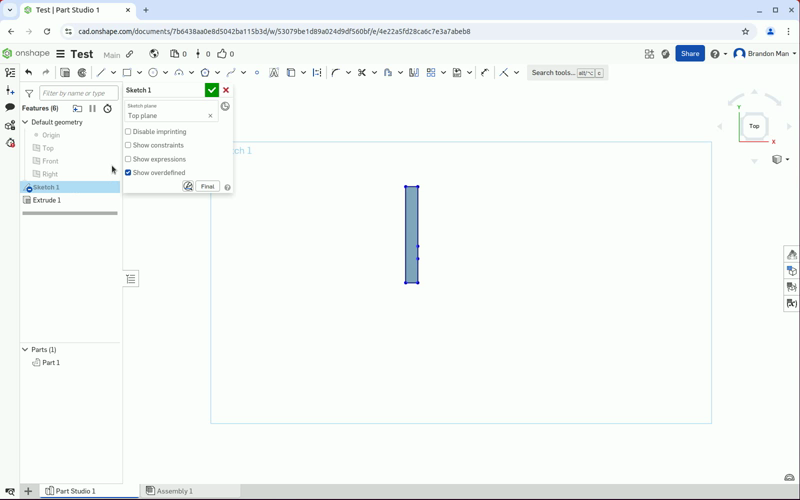
mouse_move(229, 92)
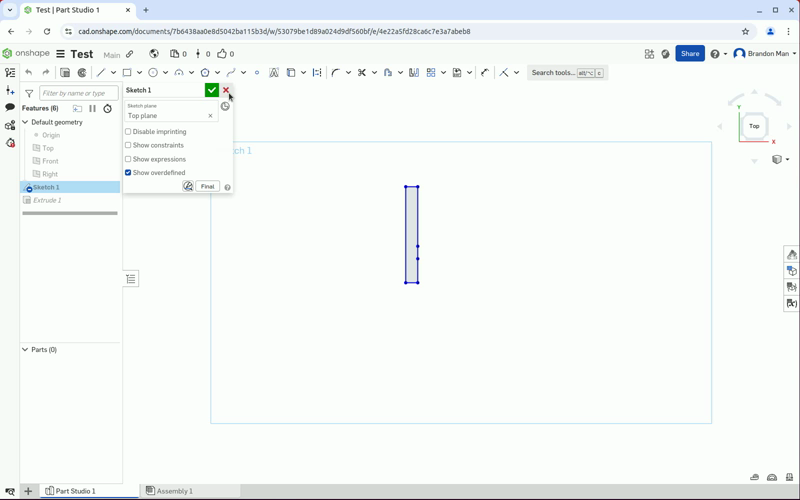
click(229, 92)
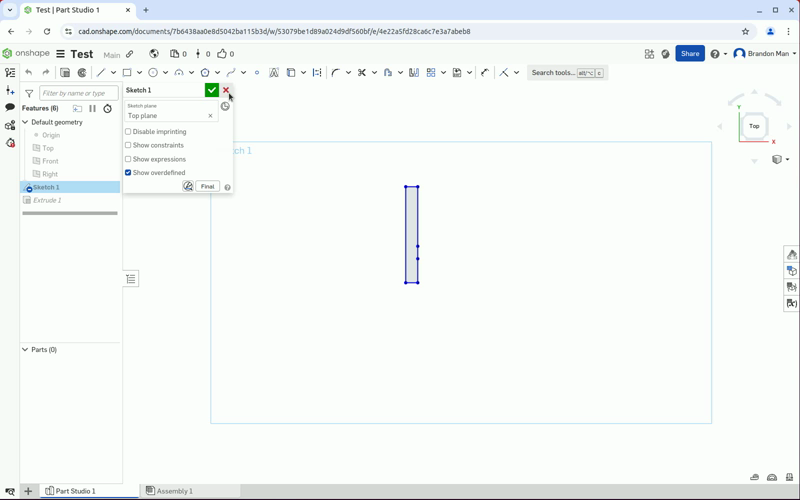
key(shift+s)
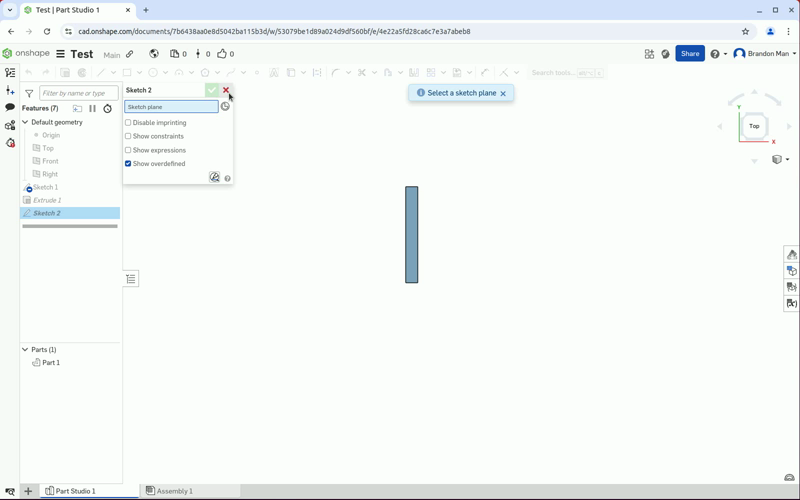
mouse_move(73, 150)
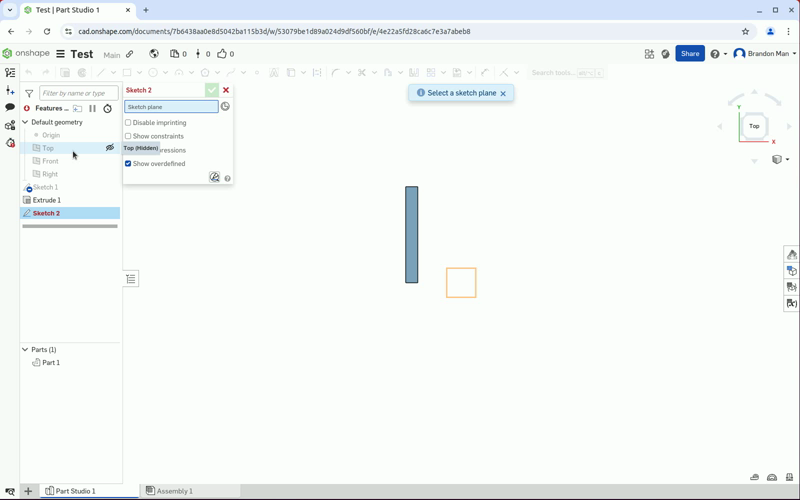
click(73, 150)
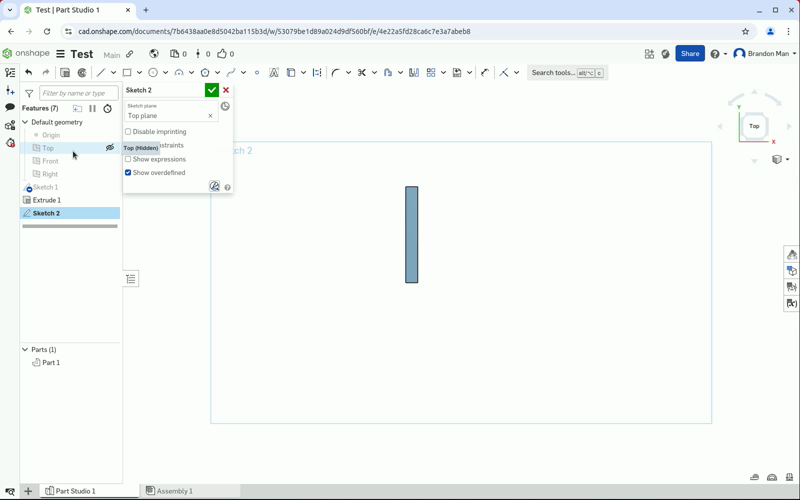
mouse_move(73, 352)
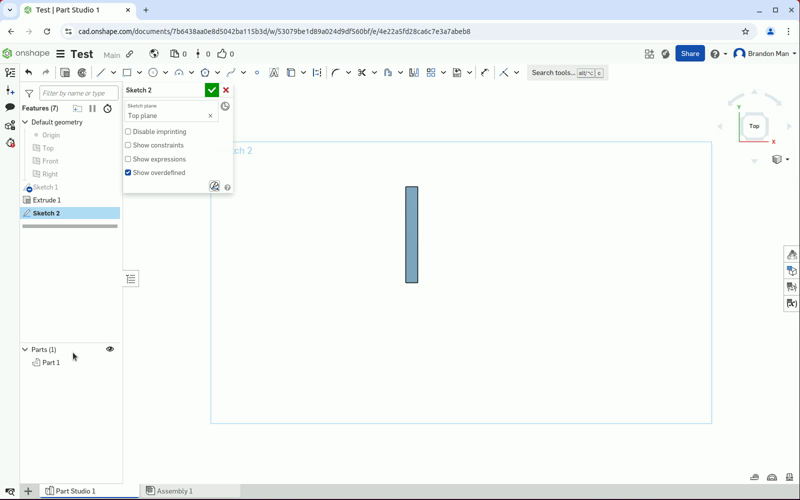
key(y)
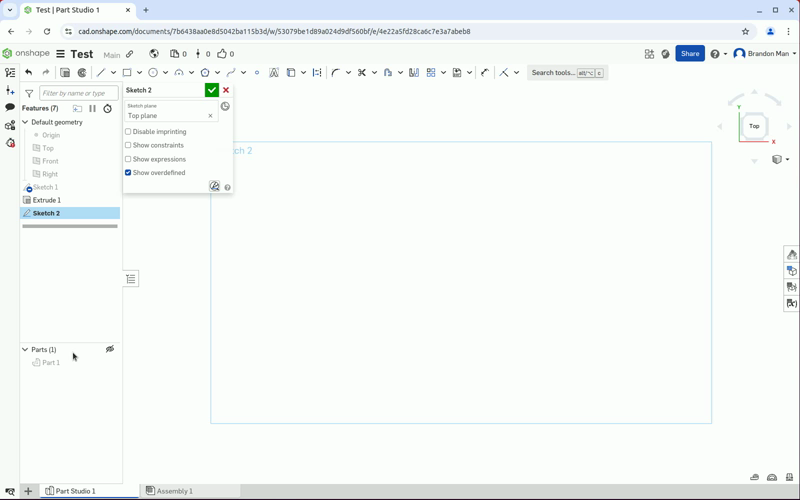
key(l)
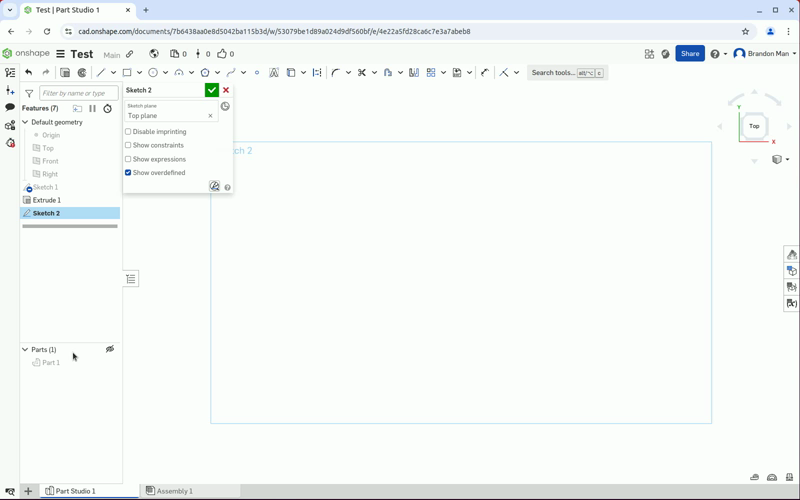
key_down(shift)
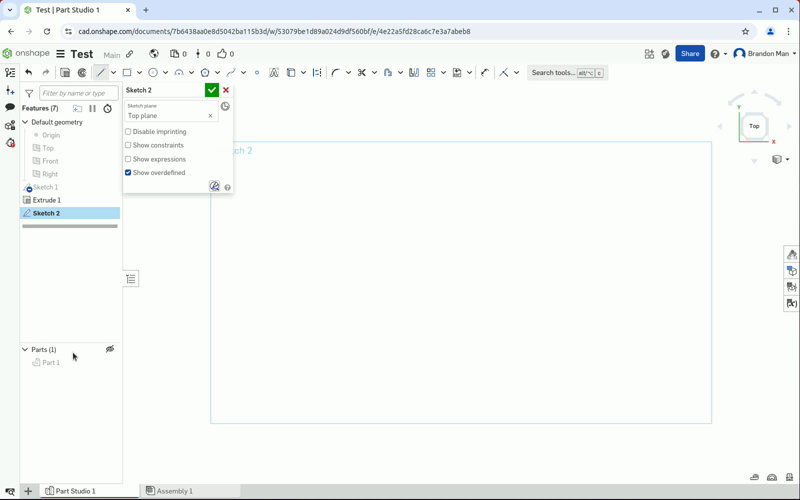
mouse_move(405, 282)
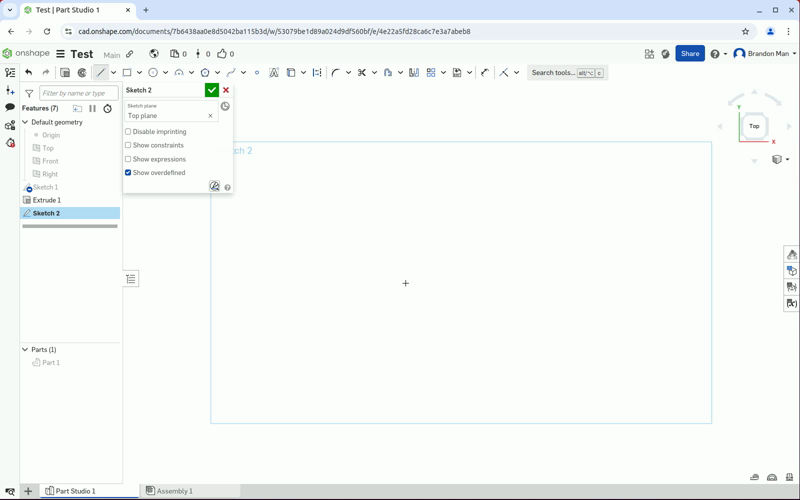
click(405, 282)
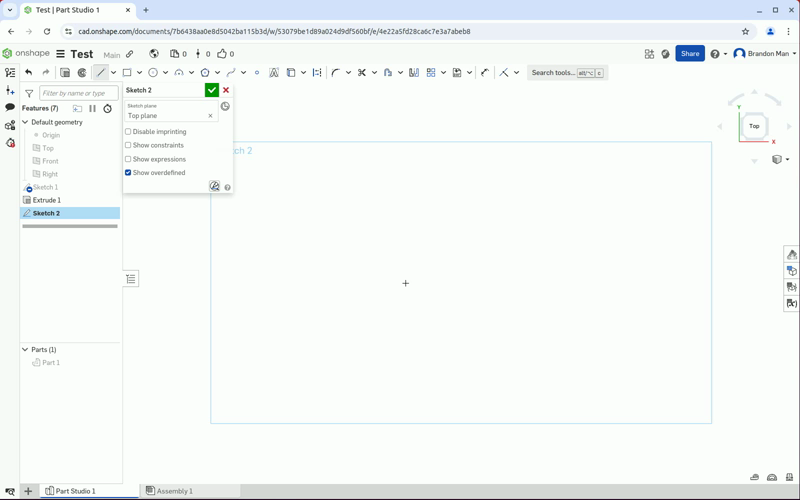
key_up(shift)
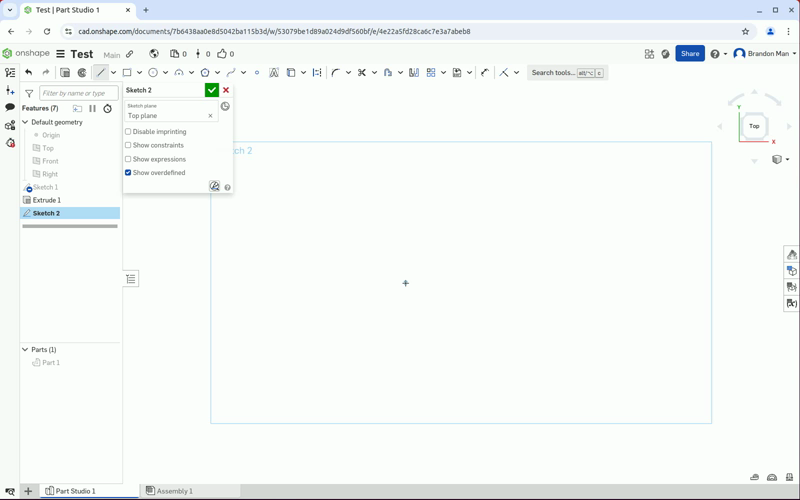
key_down(shift)
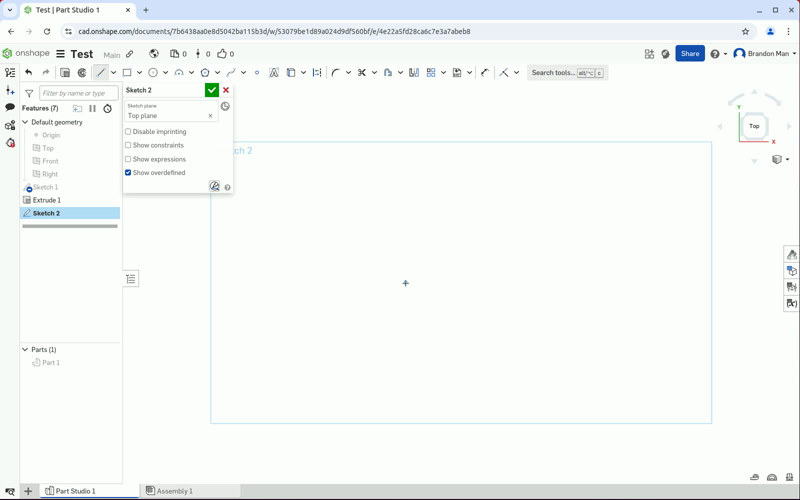
mouse_move(435, 282)
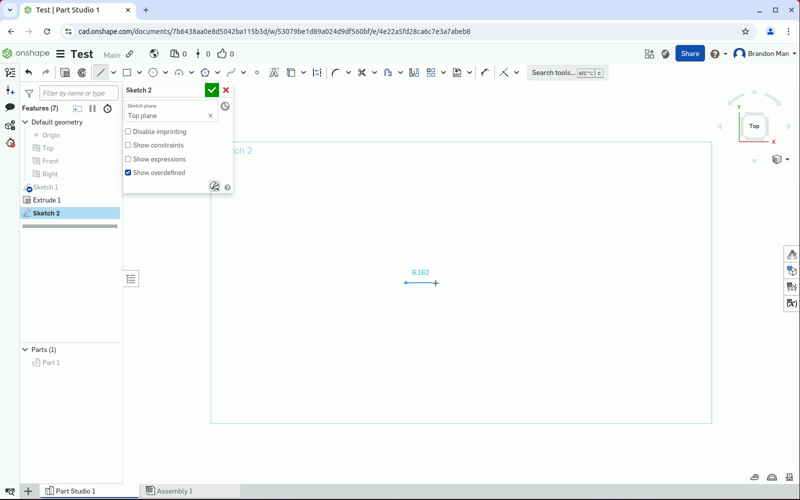
mouse_move(430, 329)
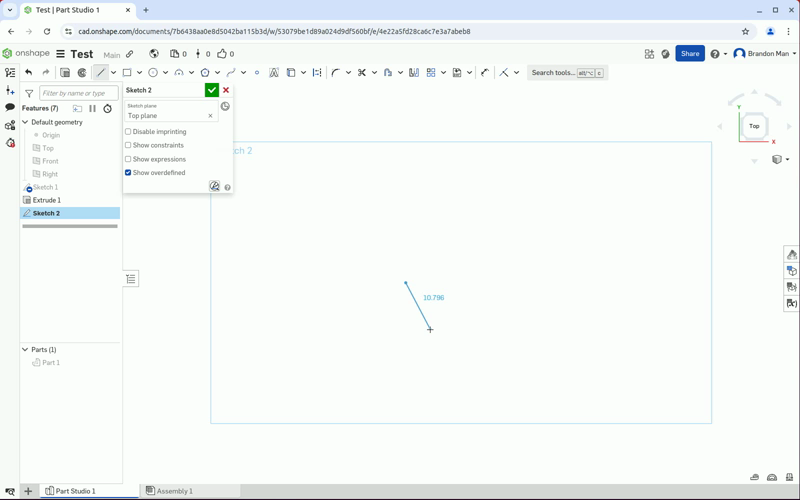
click(430, 329)
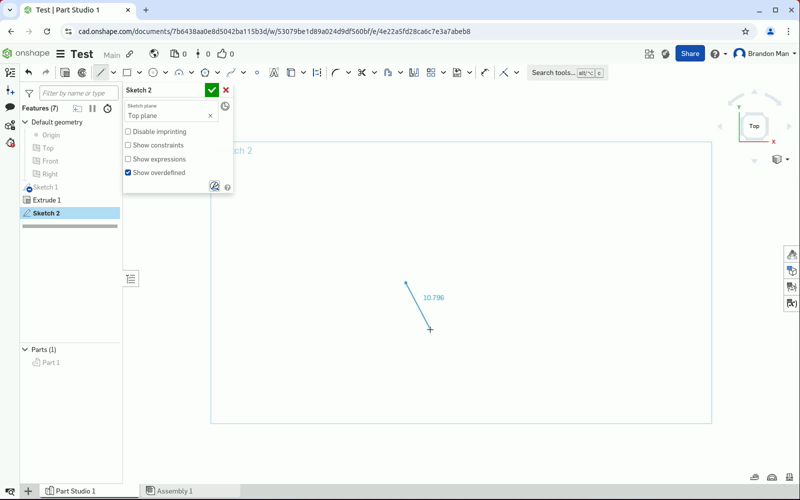
key_up(shift)
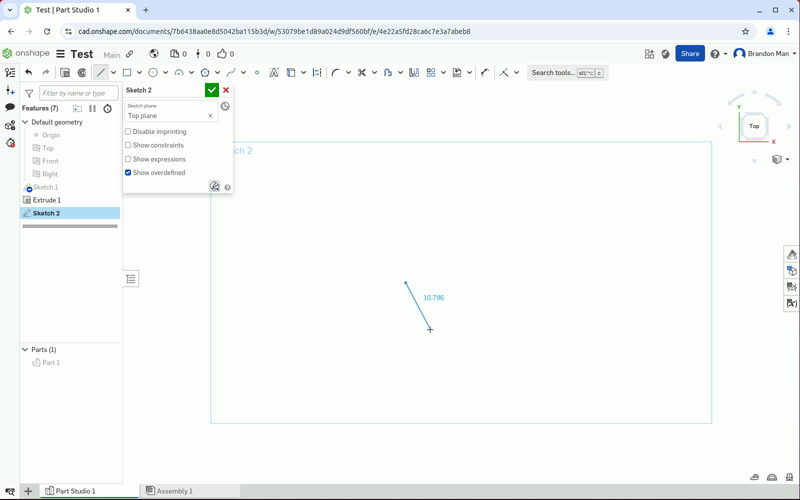
key_down(shift)
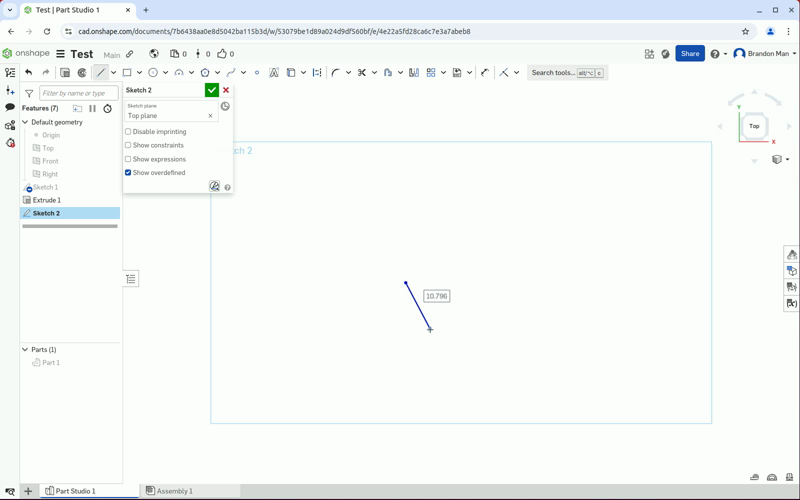
mouse_move(460, 329)
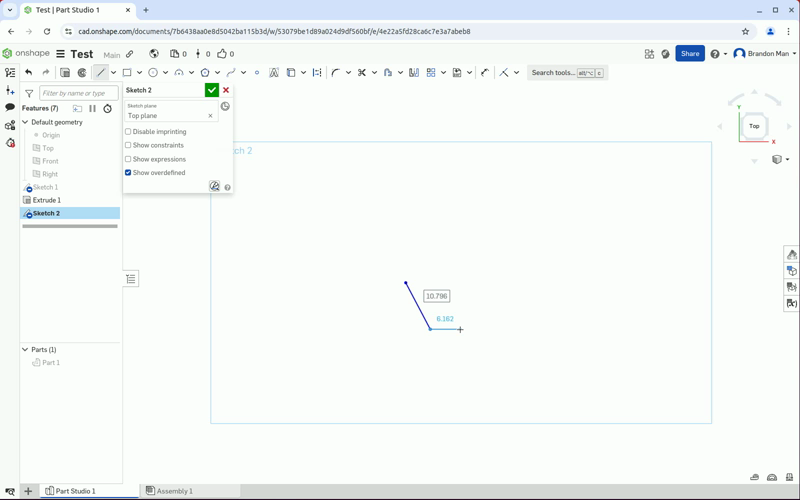
mouse_move(430, 304)
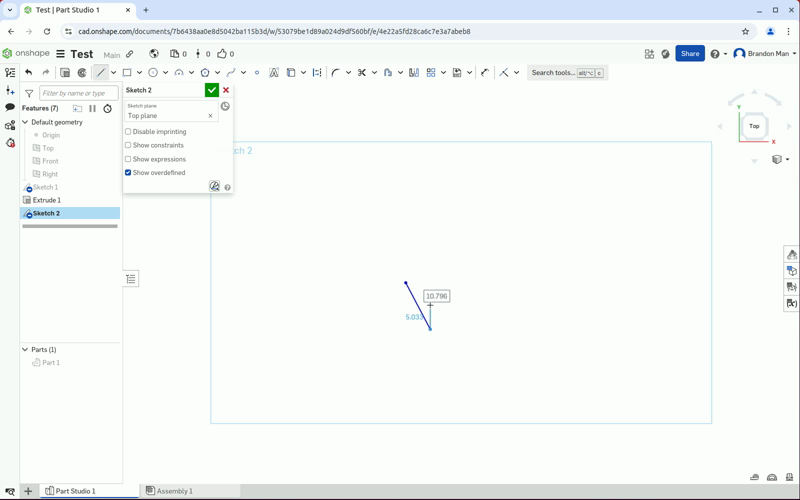
click(430, 304)
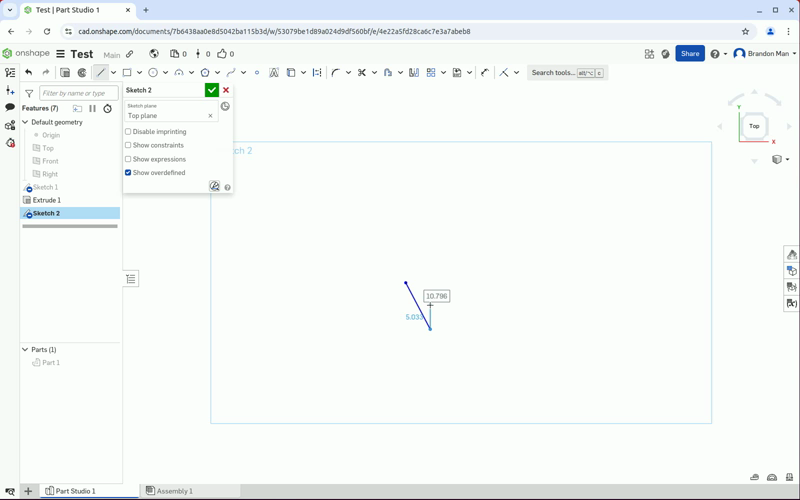
key_up(shift)
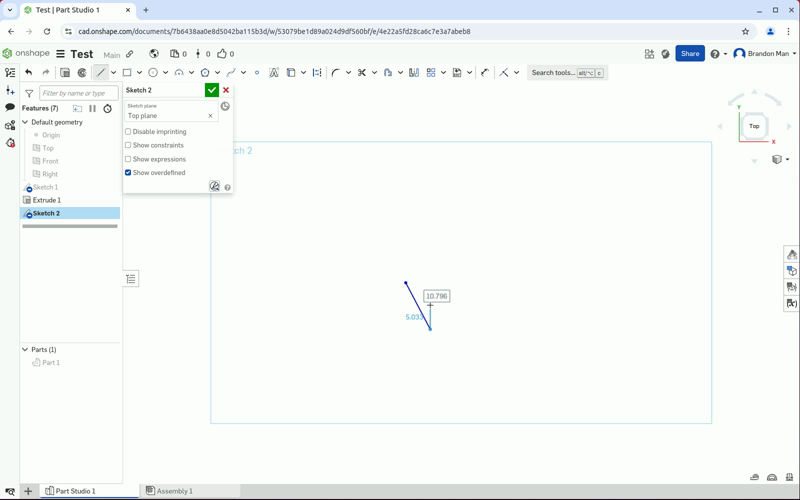
key_down(shift)
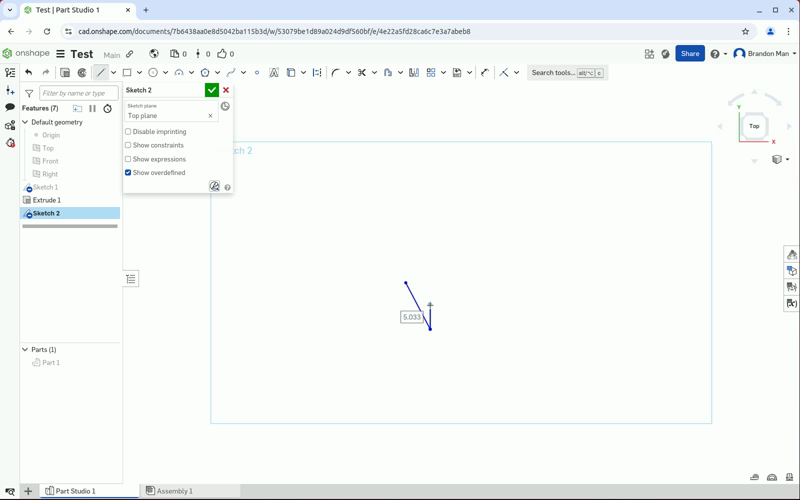
mouse_move(460, 304)
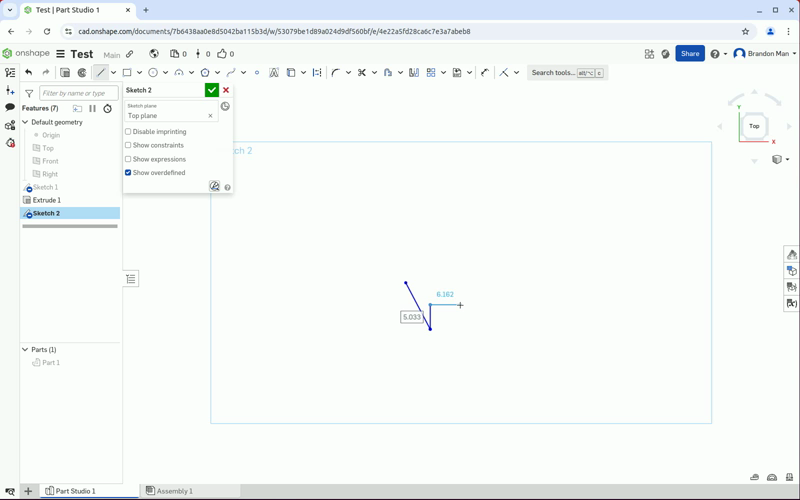
mouse_move(417, 282)
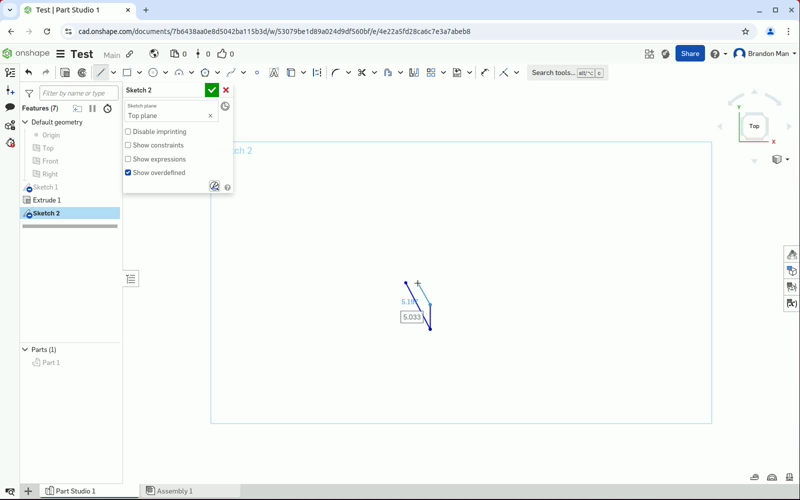
click(417, 282)
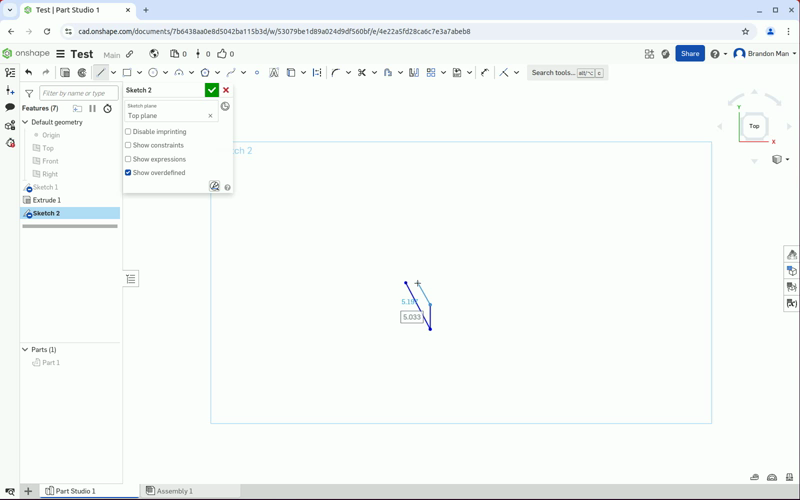
key_up(shift)
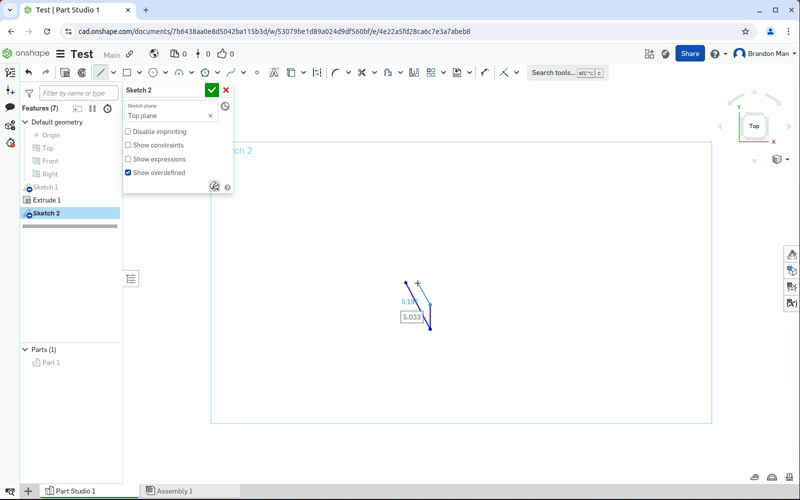
mouse_move(447, 282)
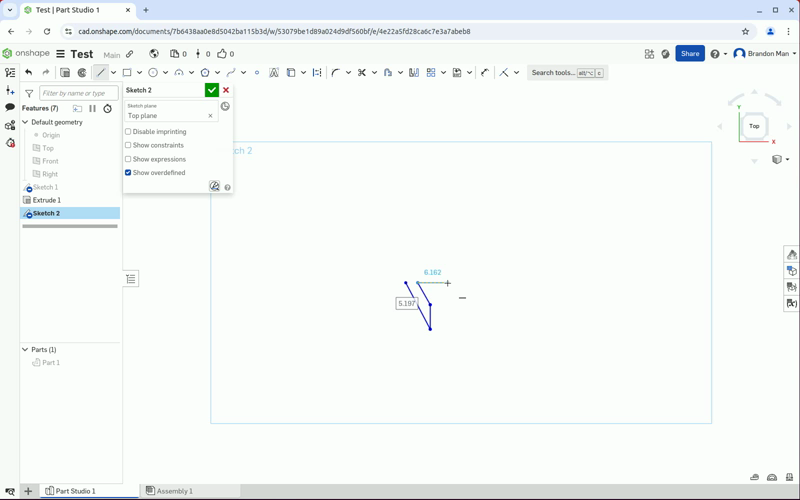
key_down(shift)
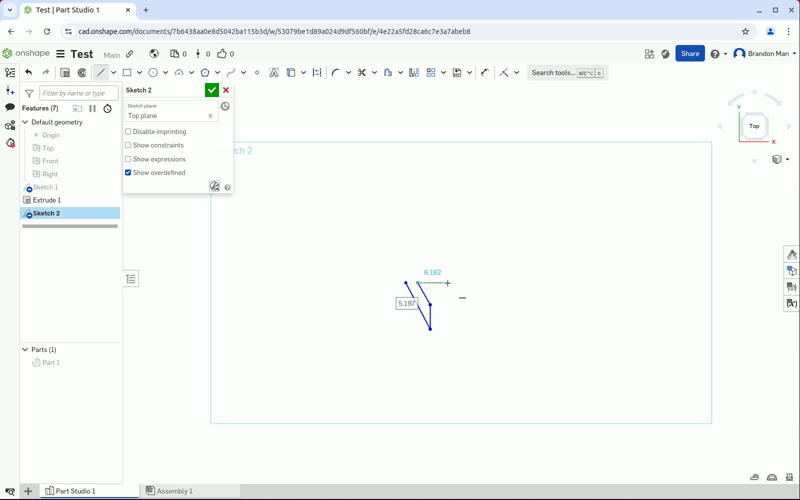
mouse_move(405, 282)
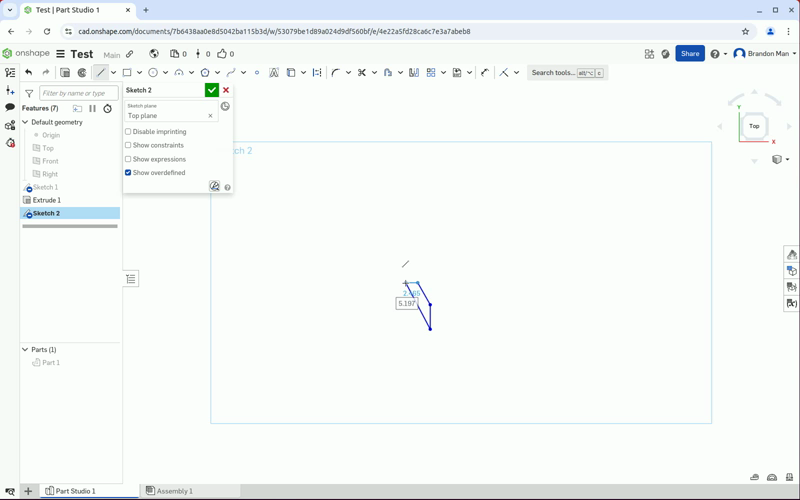
key_up(shift)
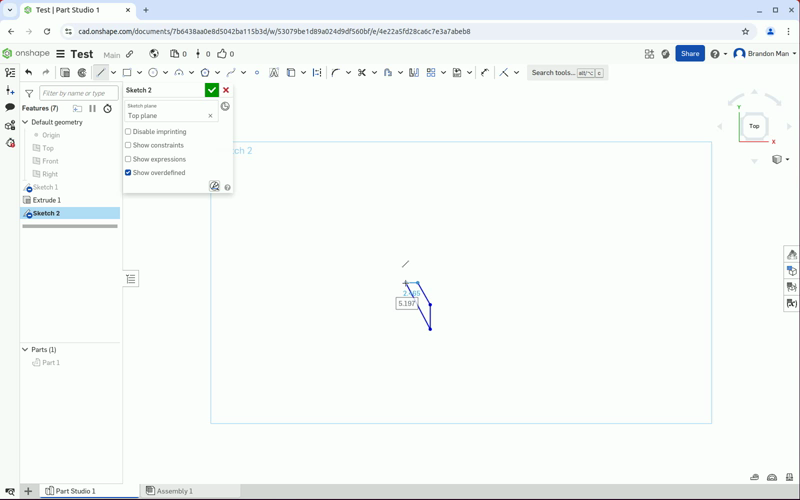
click(405, 282)
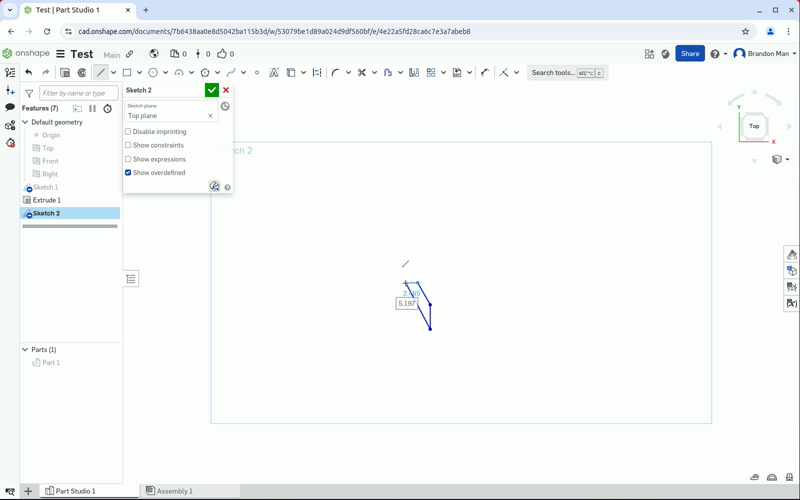
key(esc)
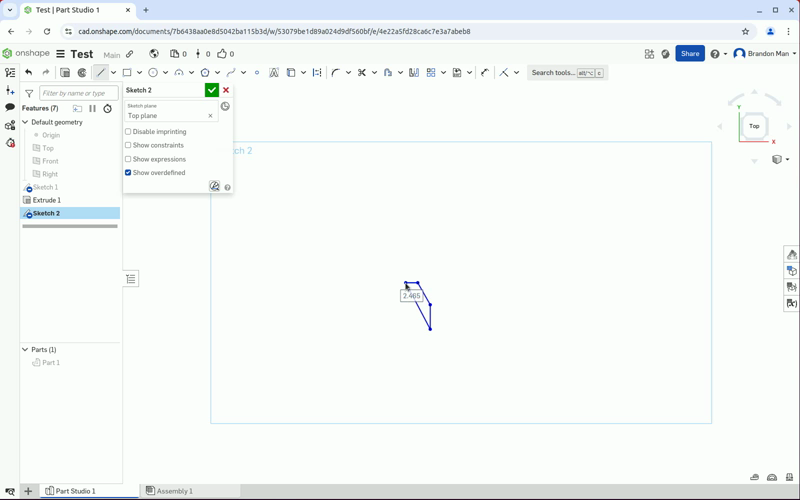
mouse_move(421, 299)
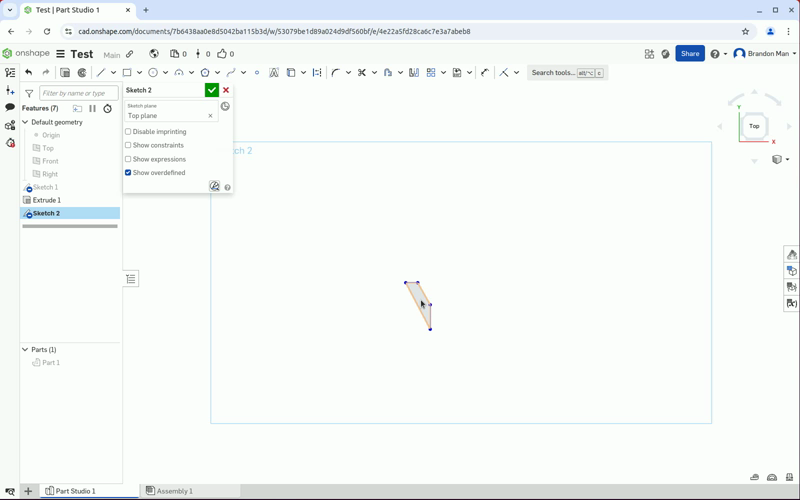
scroll(6)
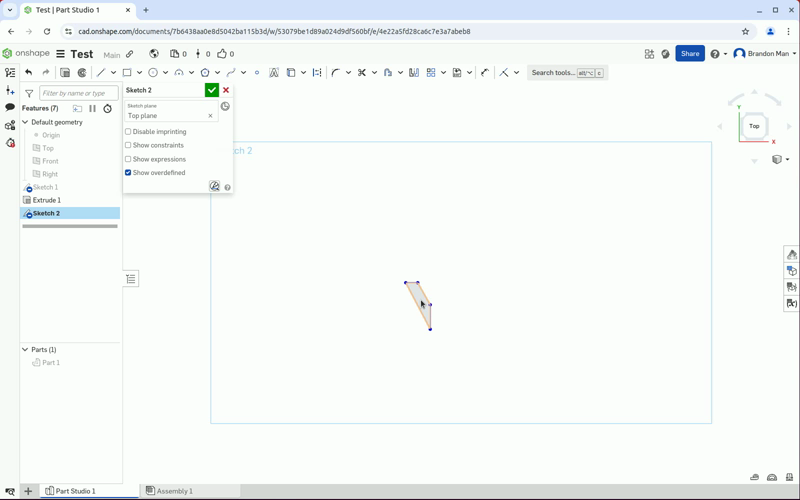
scroll(6)
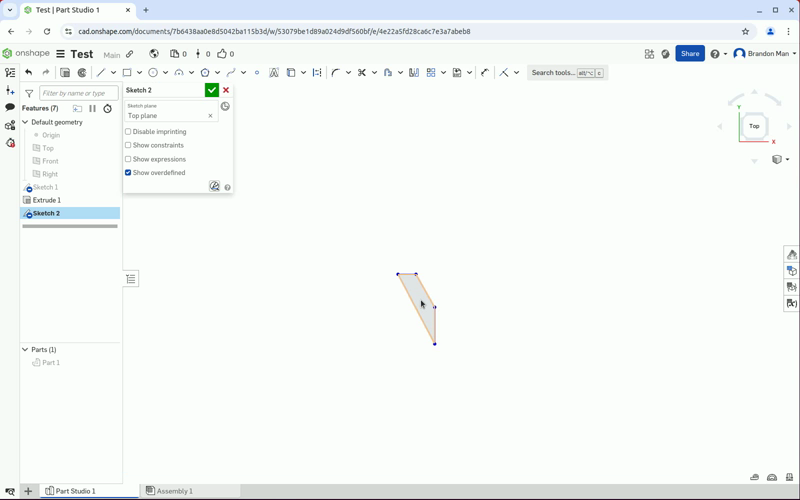
scroll(6)
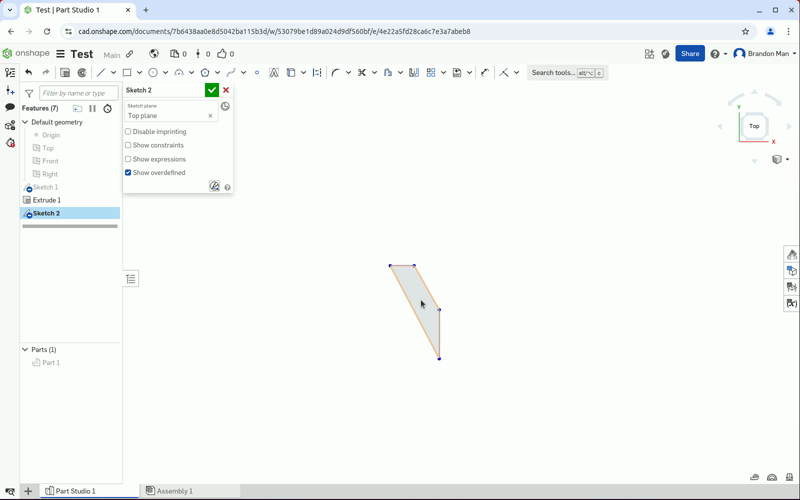
scroll(6)
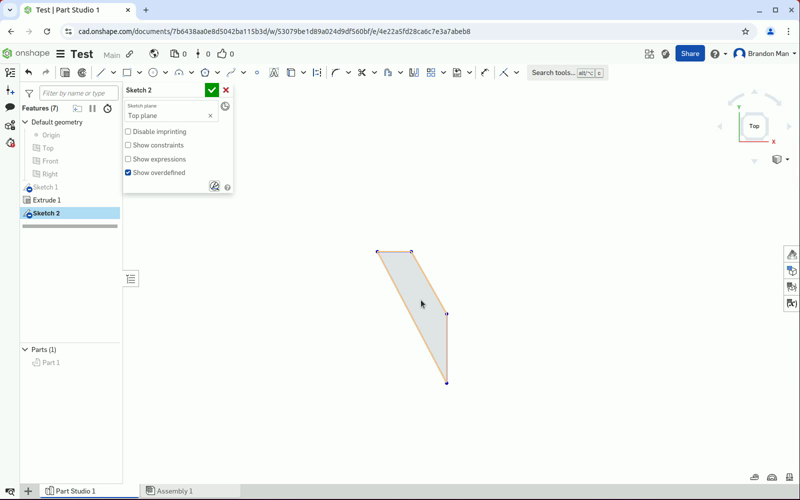
scroll(6)
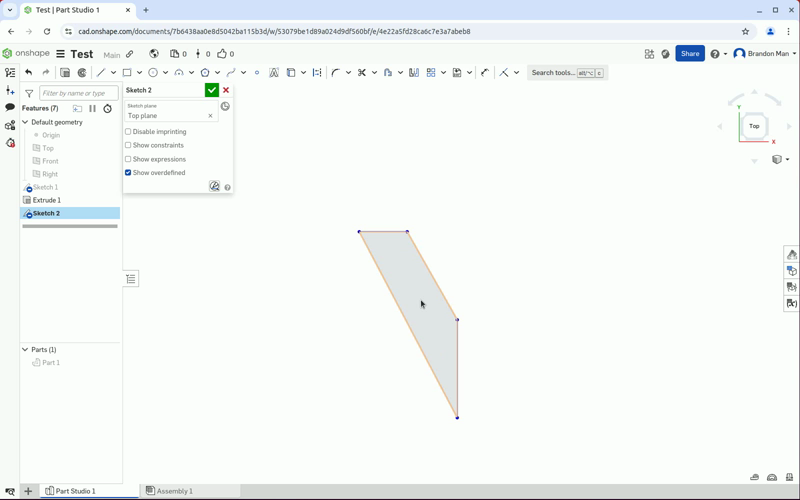
scroll(6)
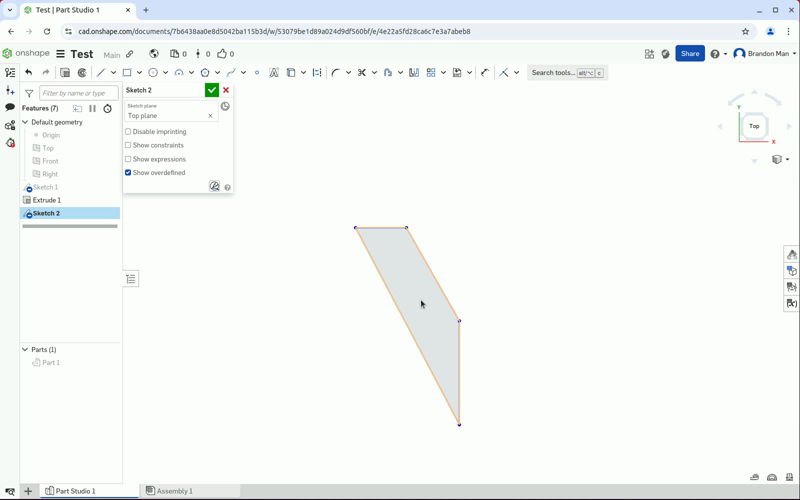
scroll(6)
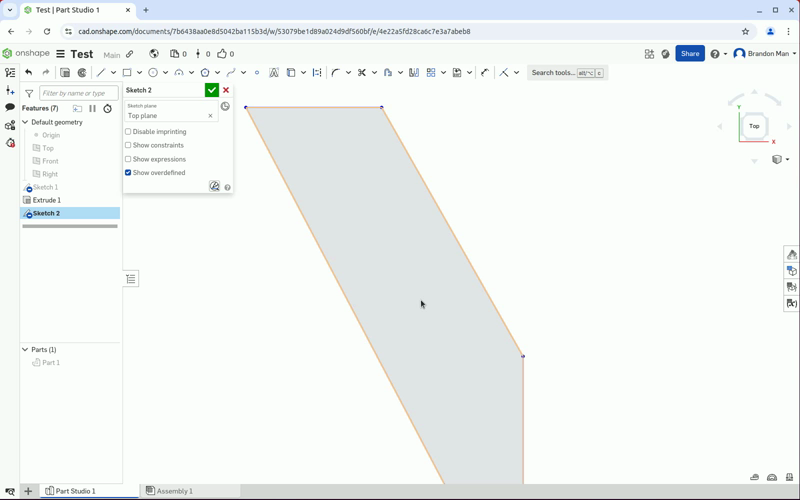
click(421, 299)
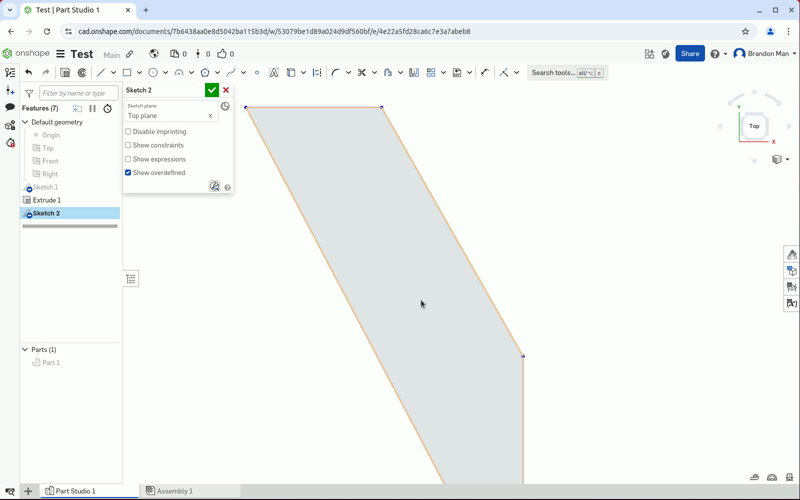
scroll(-6)
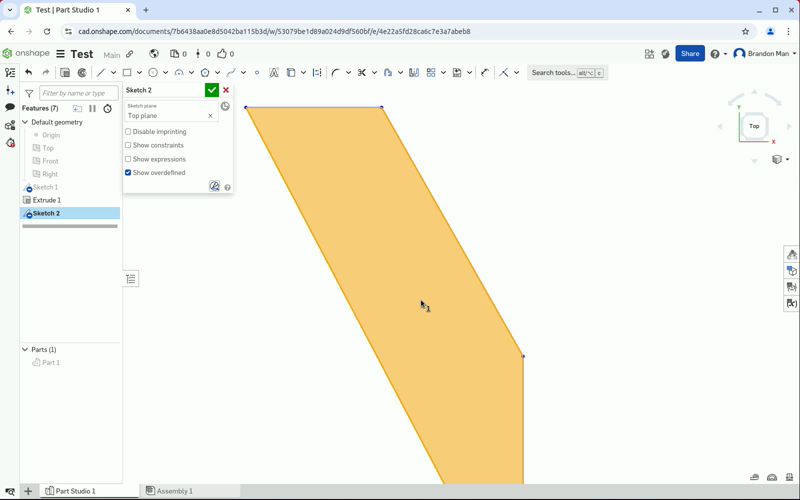
scroll(-6)
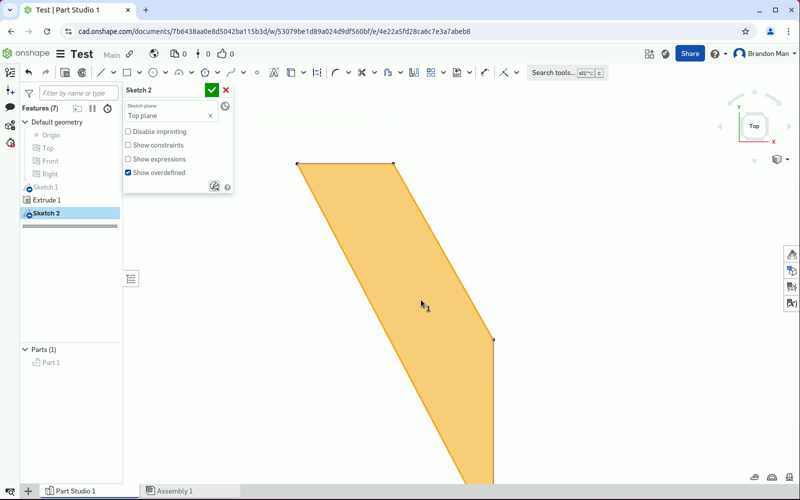
scroll(-6)
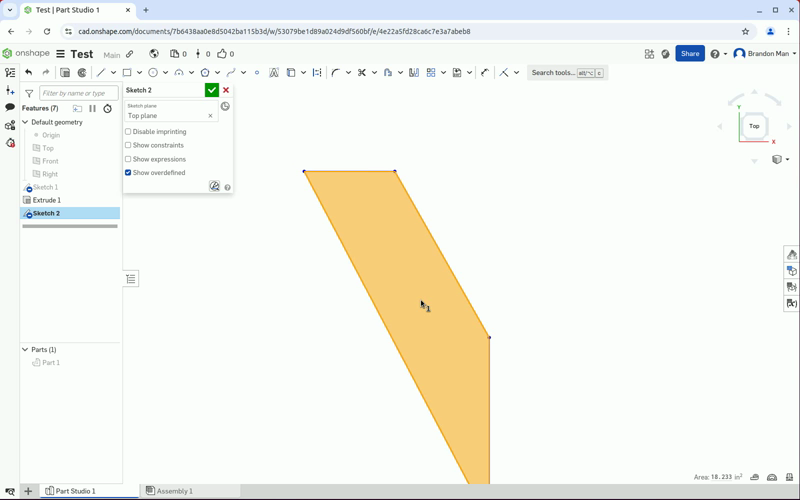
scroll(-6)
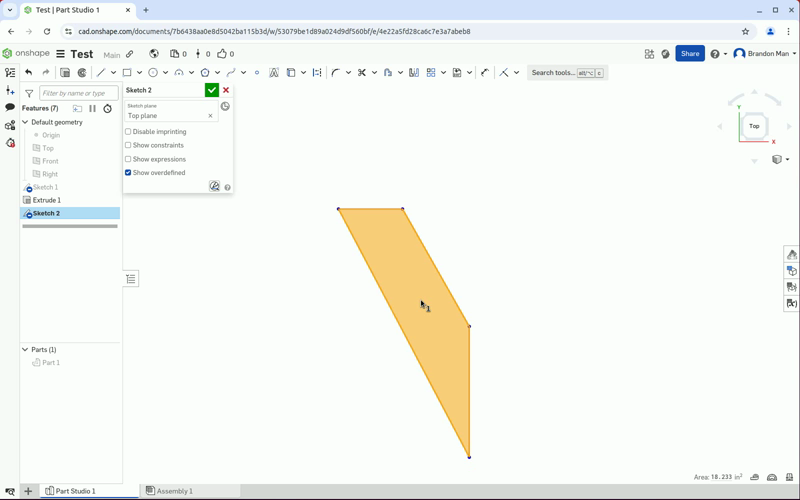
scroll(-6)
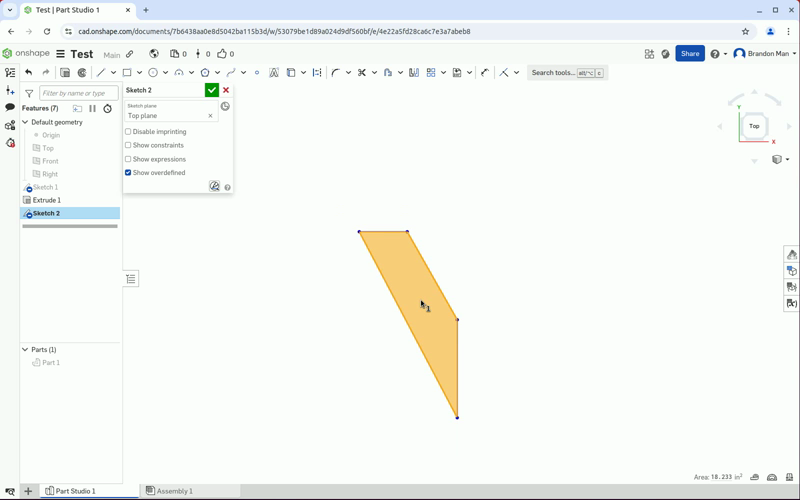
scroll(-6)
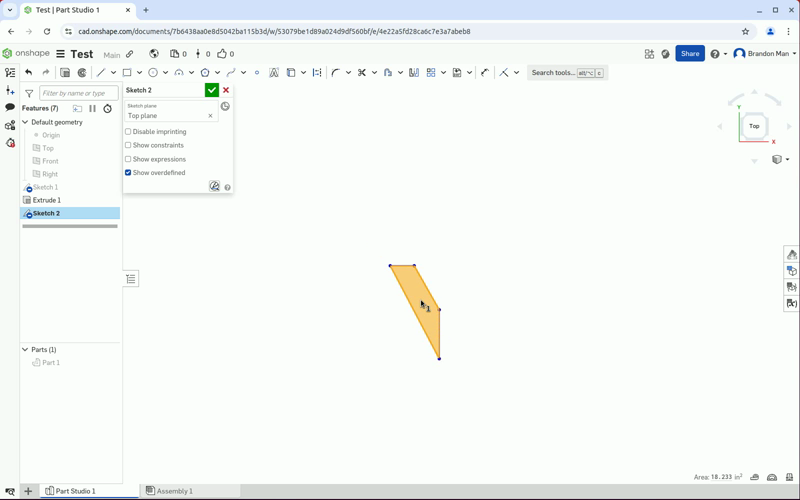
scroll(-6)
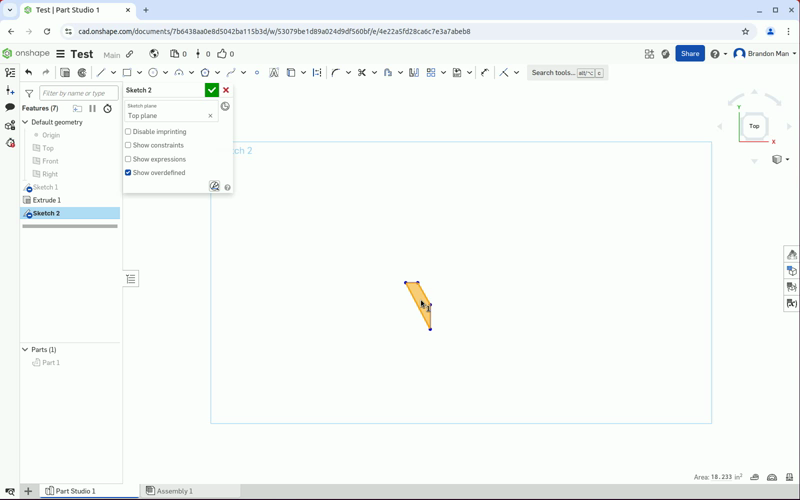
mouse_move(73, 352)
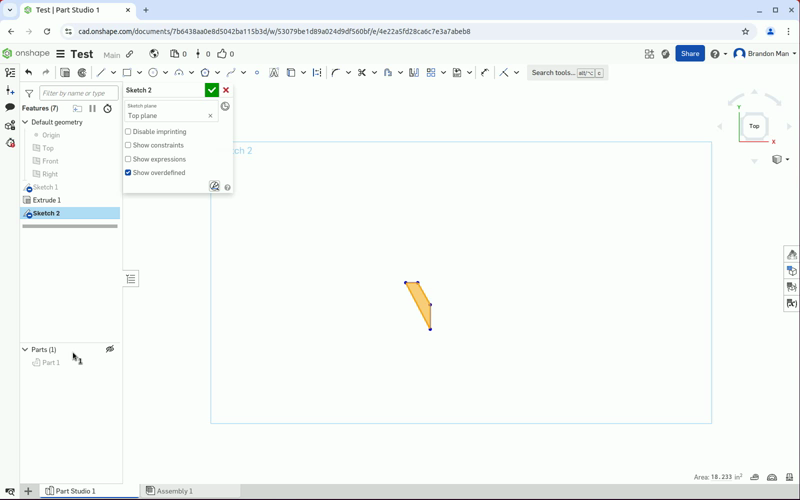
key(shift+y)
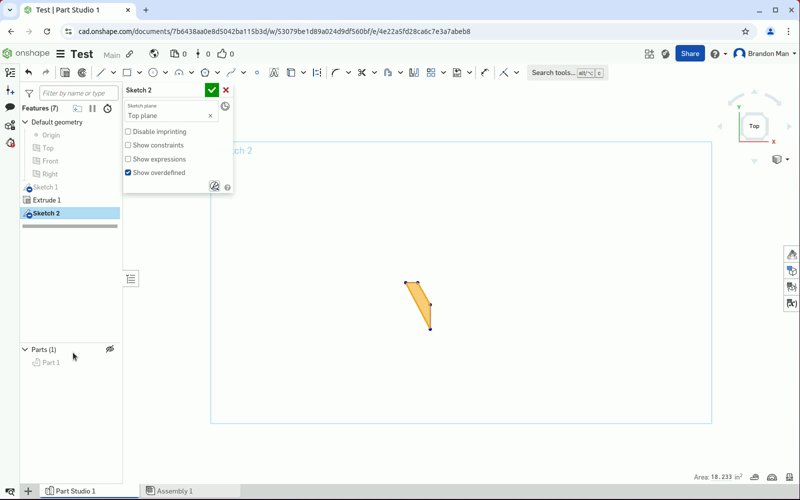
key(shift+e)
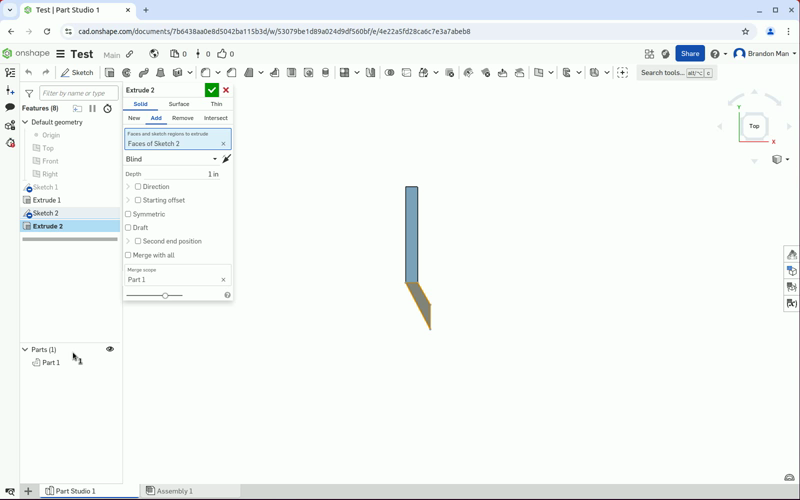
mouse_move(143, 106)
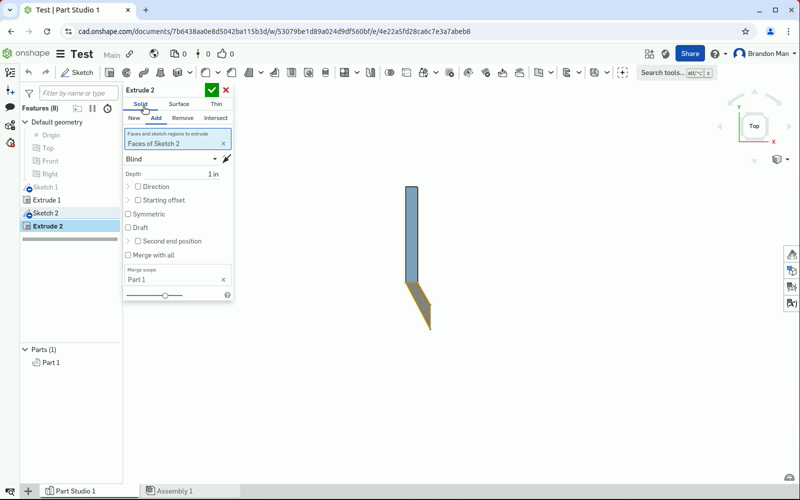
click(143, 106)
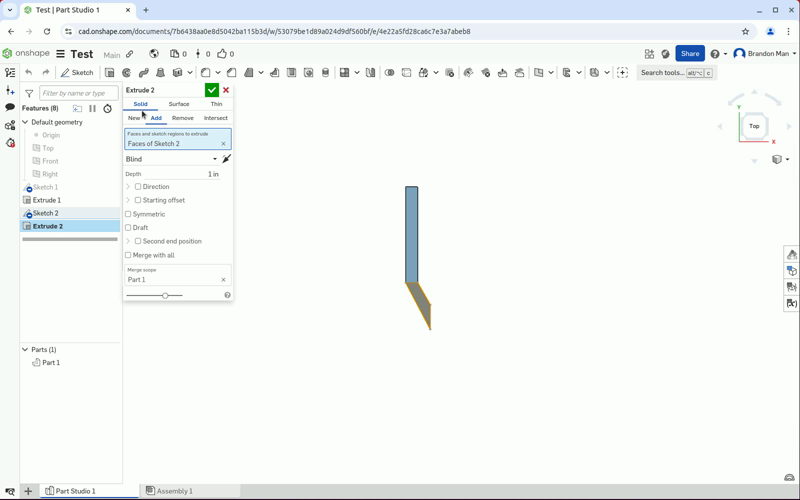
mouse_move(137, 120)
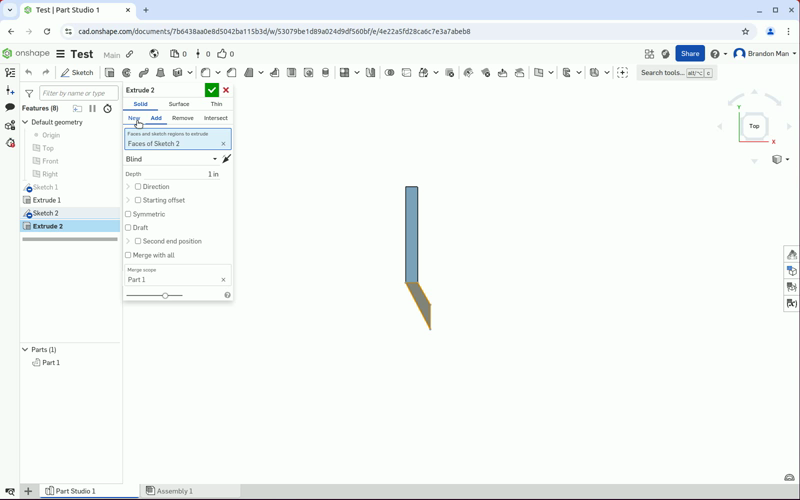
click(137, 120)
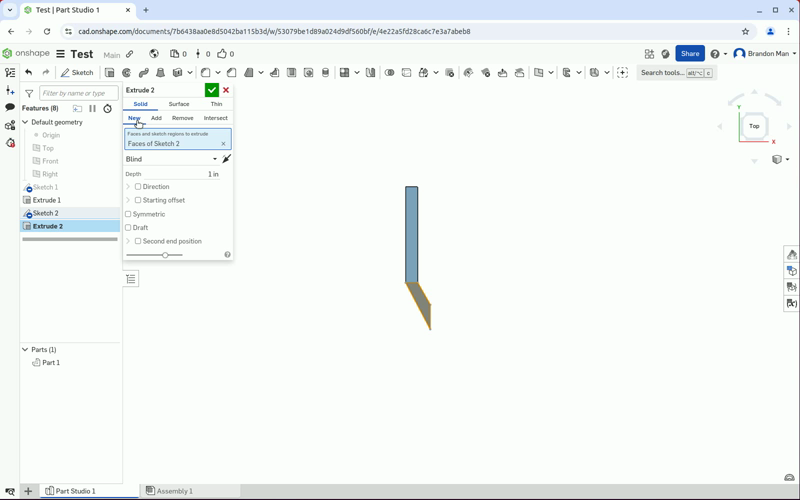
key(tab, 4)
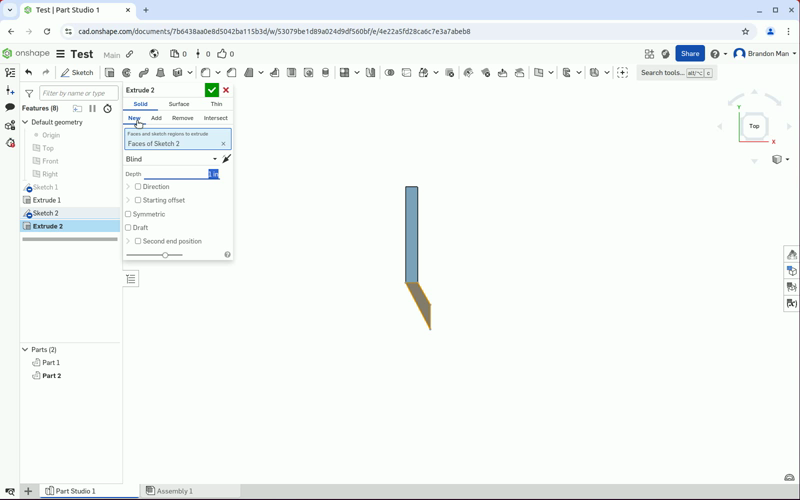
text(2.407)
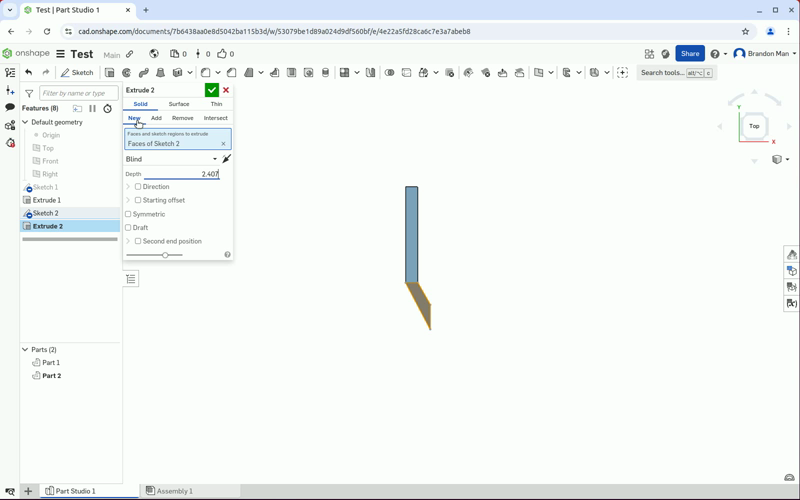
key(enter)
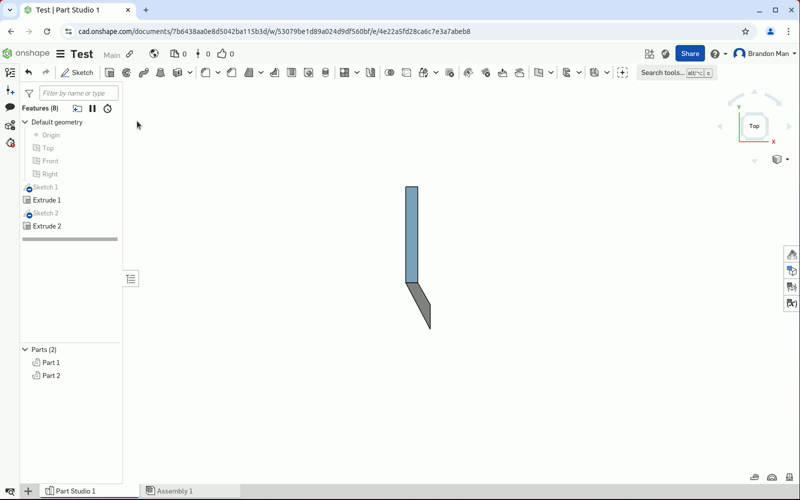
key(shift+h)
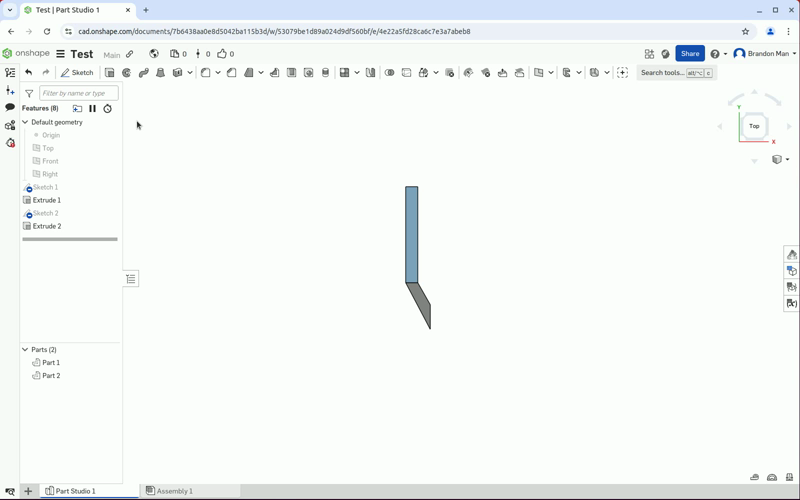
key(shift+h)
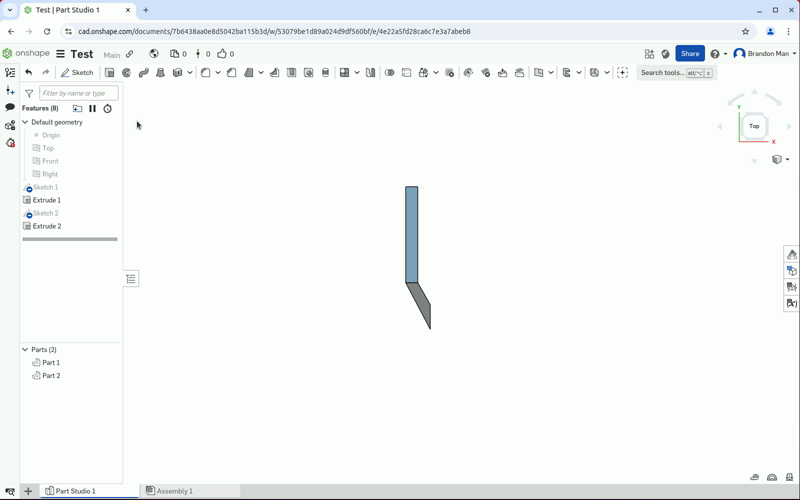
mouse_move(73, 189)
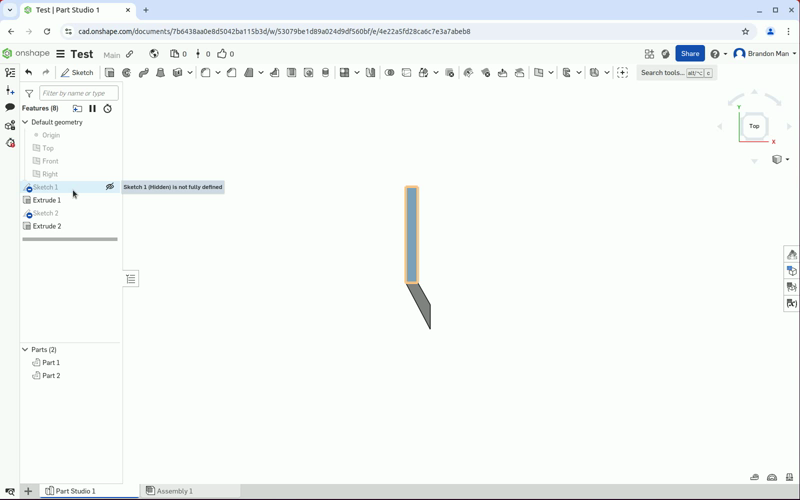
click(73, 189)
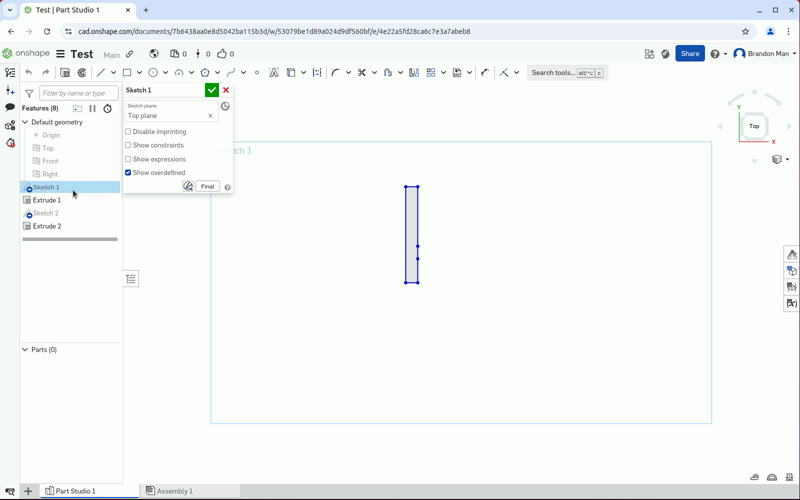
mouse_move(229, 92)
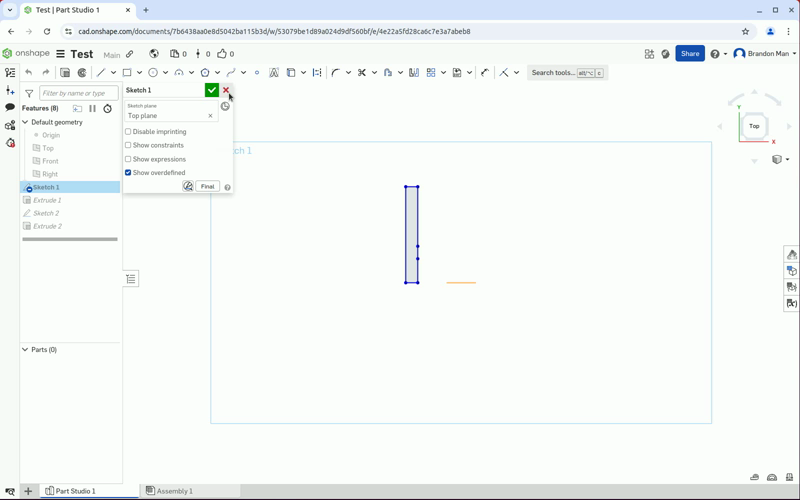
click(229, 92)
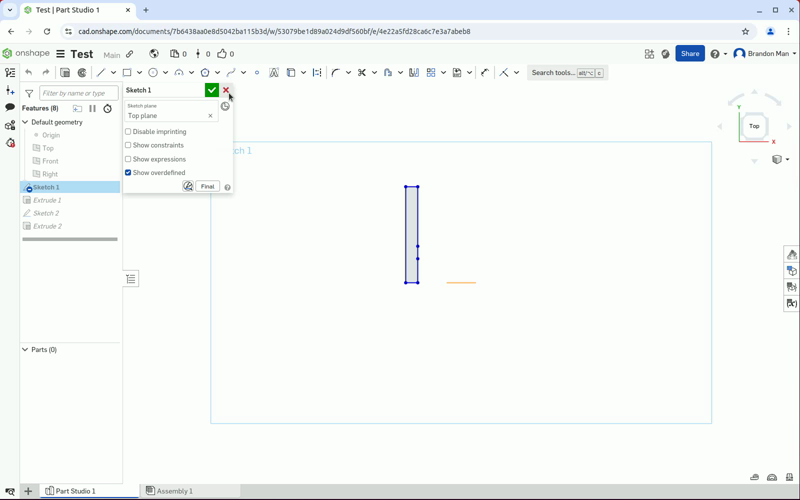
key(shift+s)
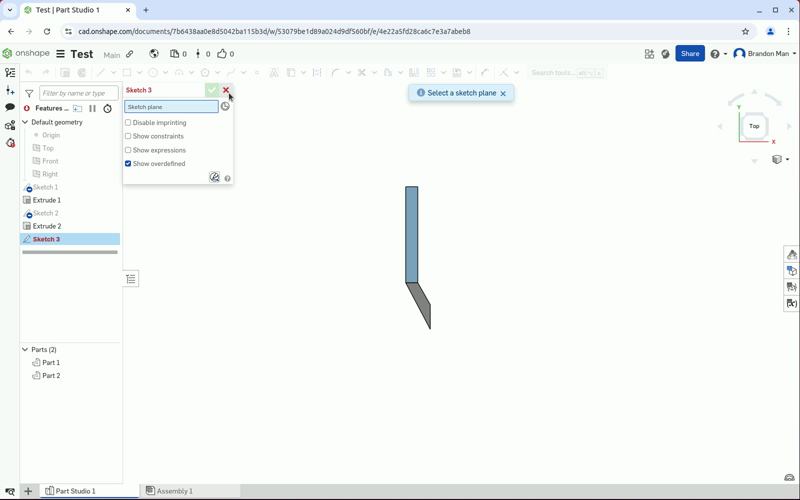
mouse_move(73, 150)
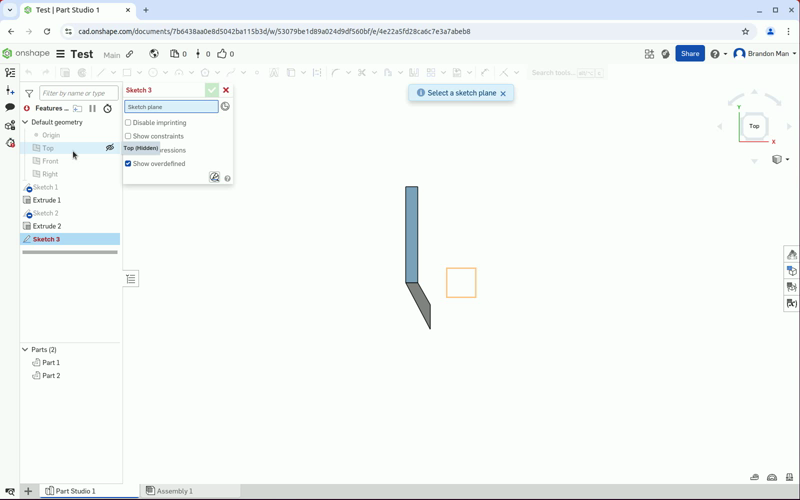
click(73, 150)
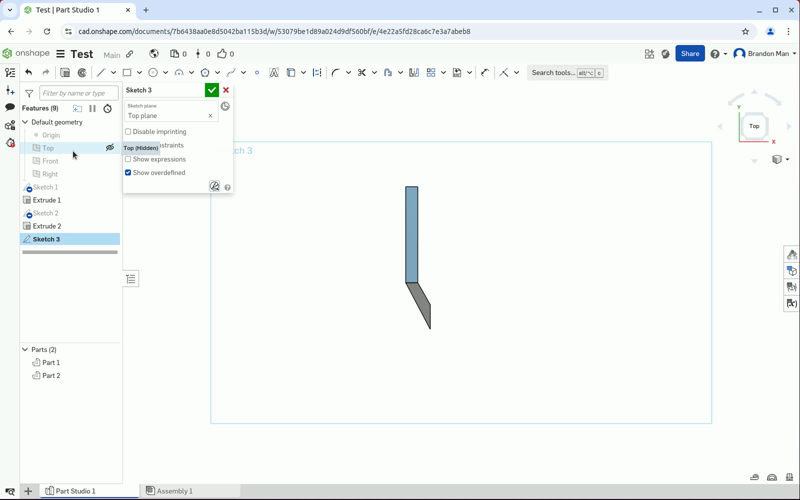
mouse_move(73, 352)
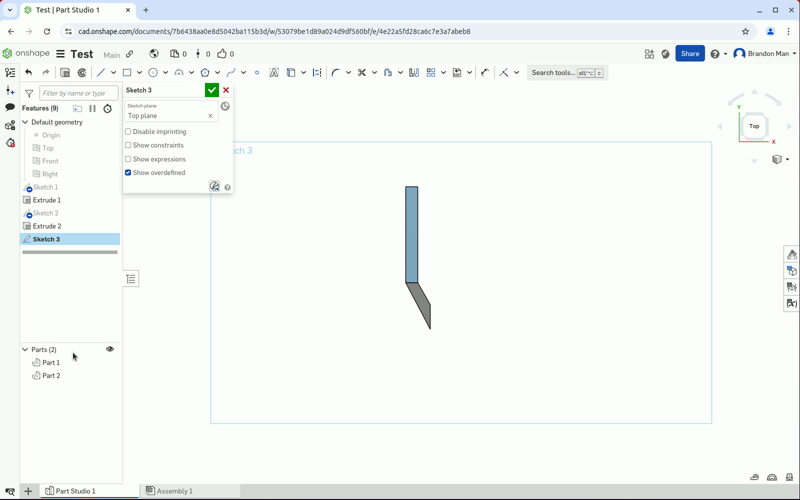
key(y)
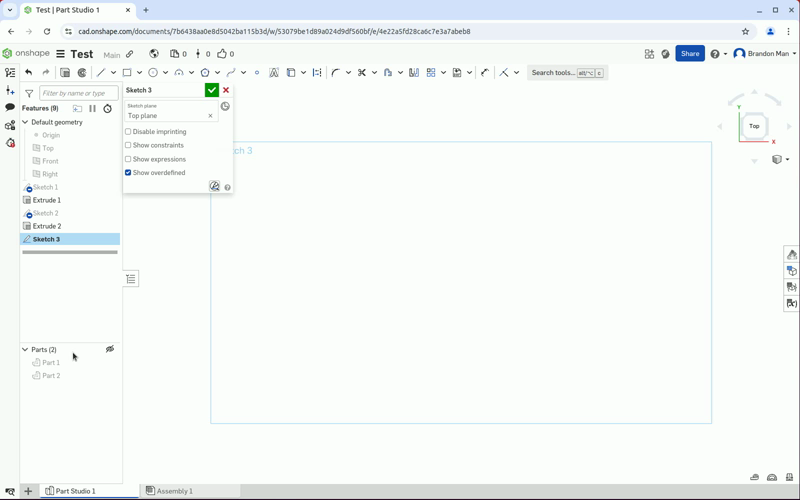
key(l)
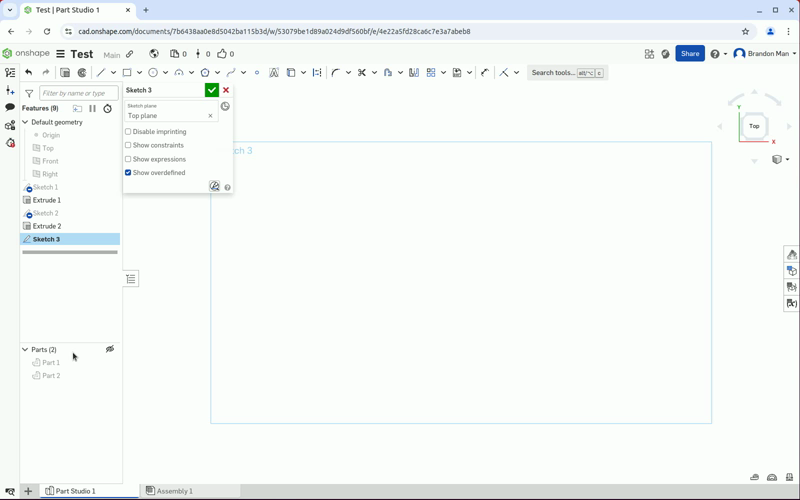
key_down(shift)
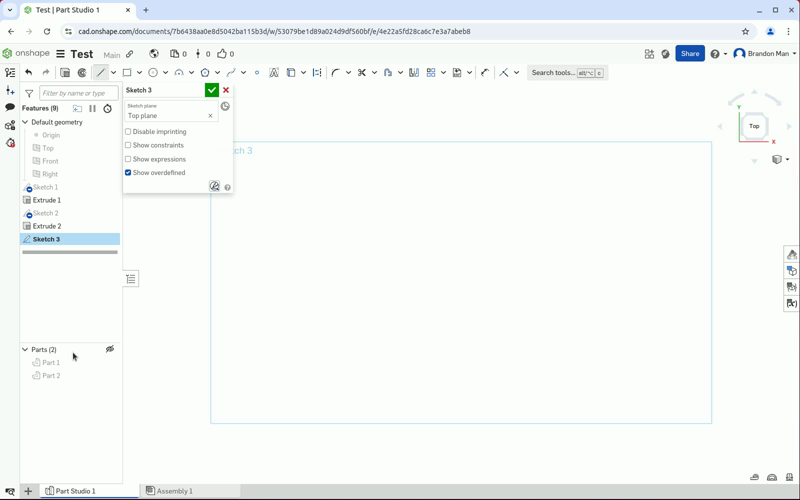
mouse_move(417, 258)
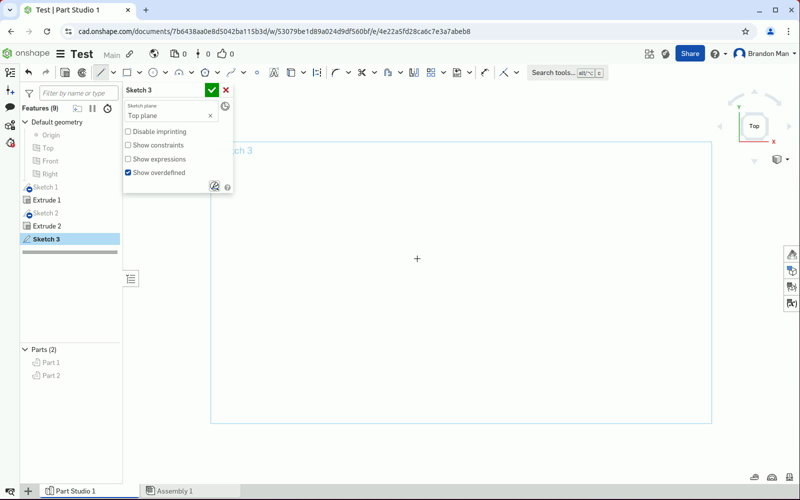
click(417, 258)
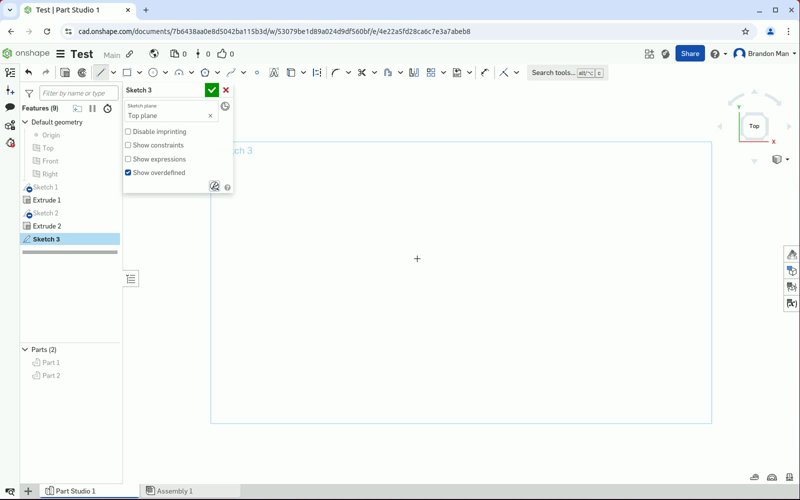
key_up(shift)
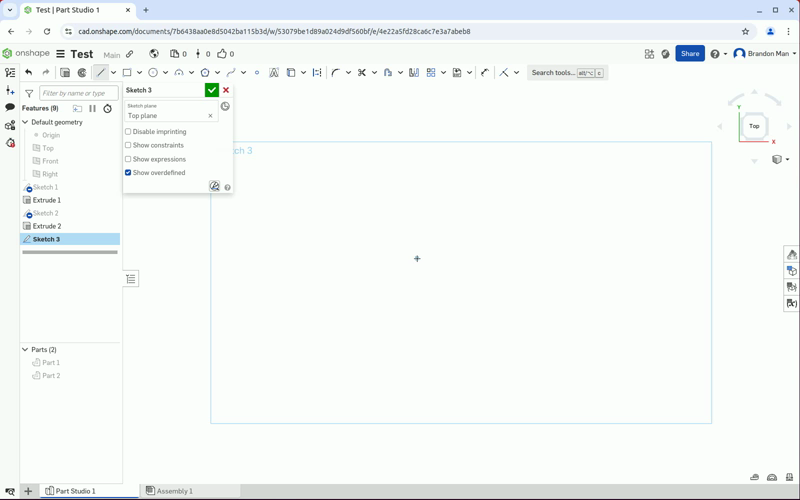
key_down(shift)
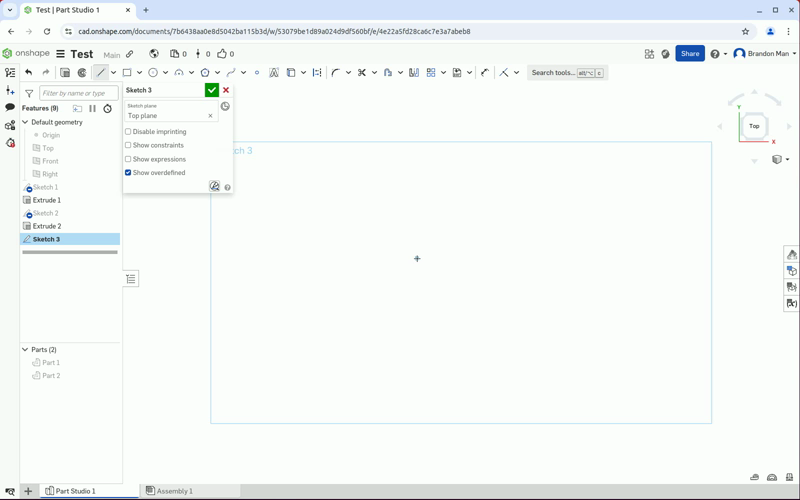
mouse_move(504, 258)
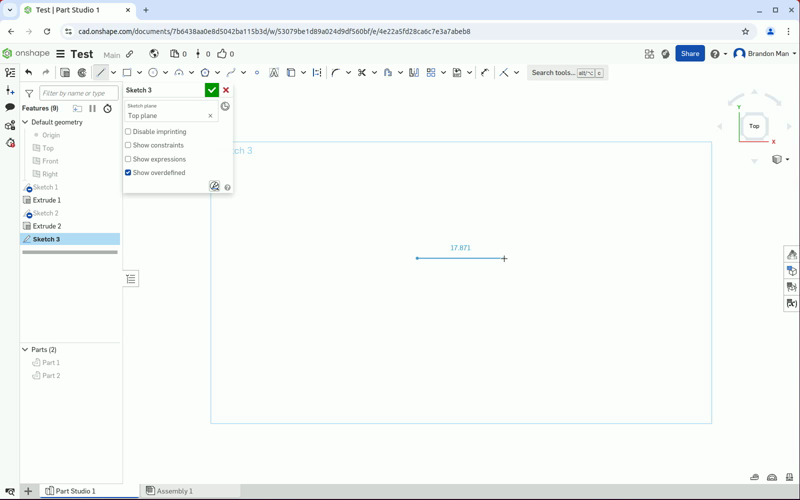
click(504, 258)
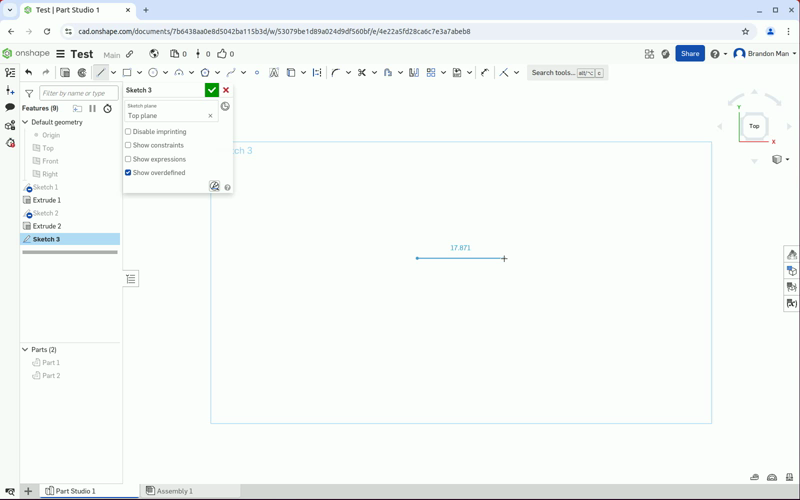
key_up(shift)
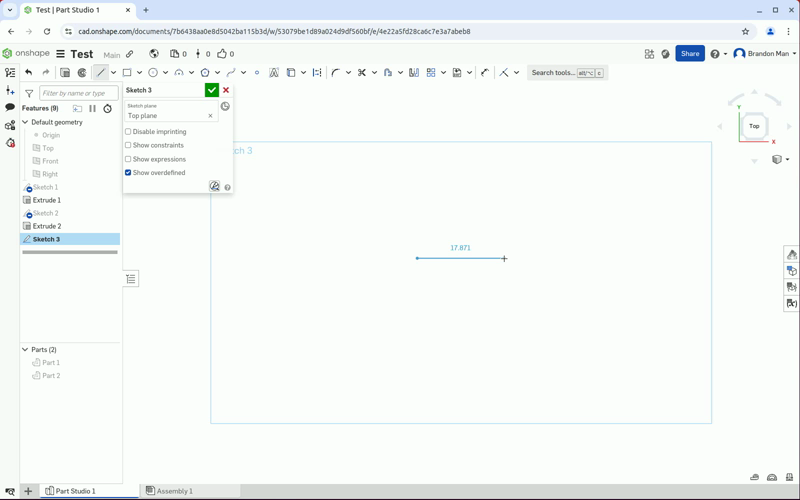
key_down(shift)
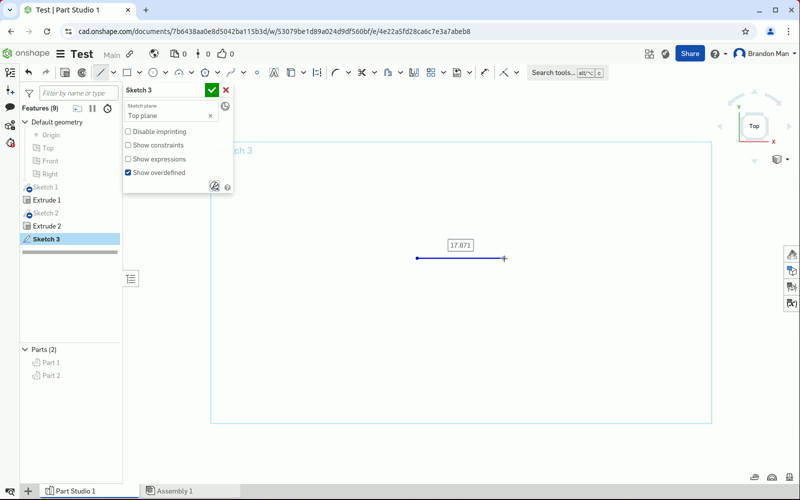
mouse_move(534, 258)
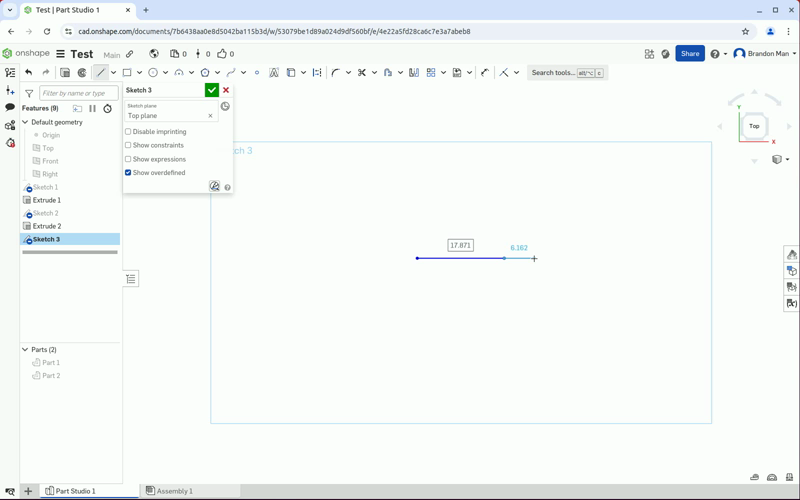
mouse_move(504, 246)
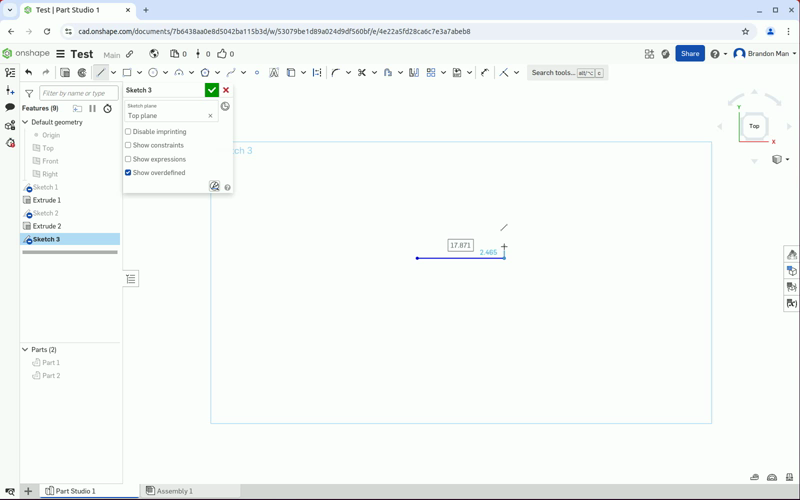
click(504, 246)
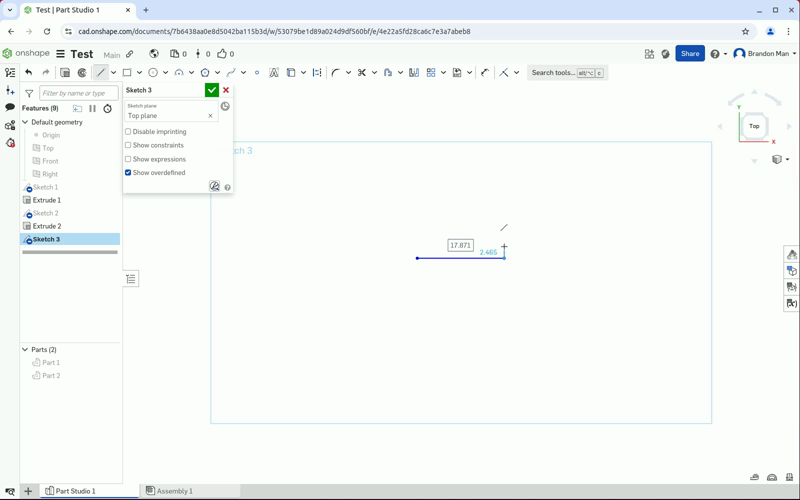
key_up(shift)
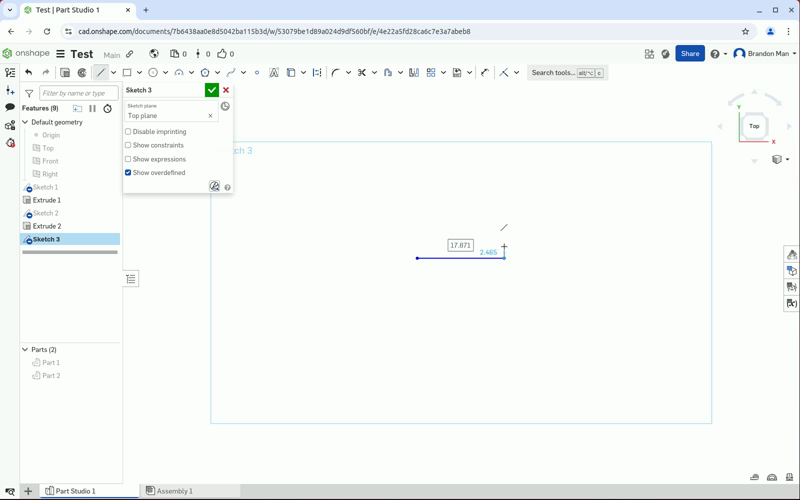
key_down(shift)
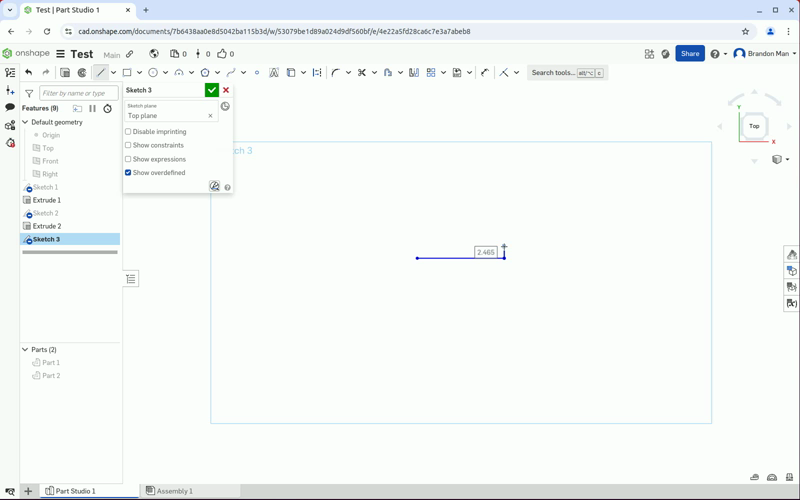
mouse_move(417, 246)
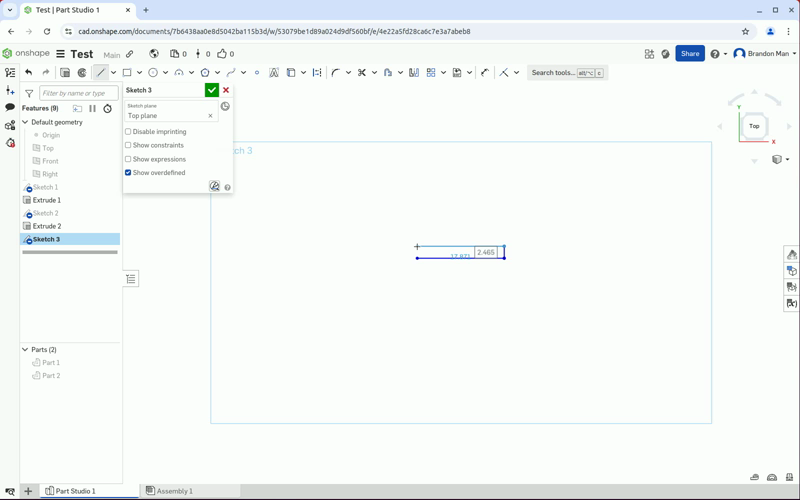
click(417, 246)
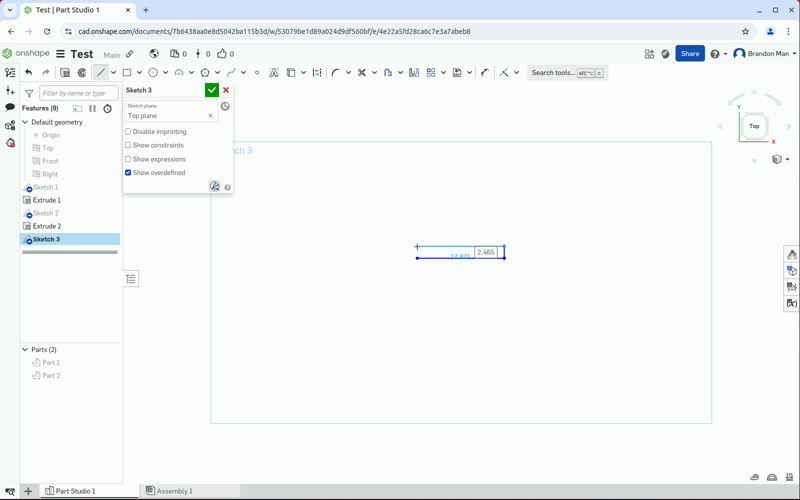
key_up(shift)
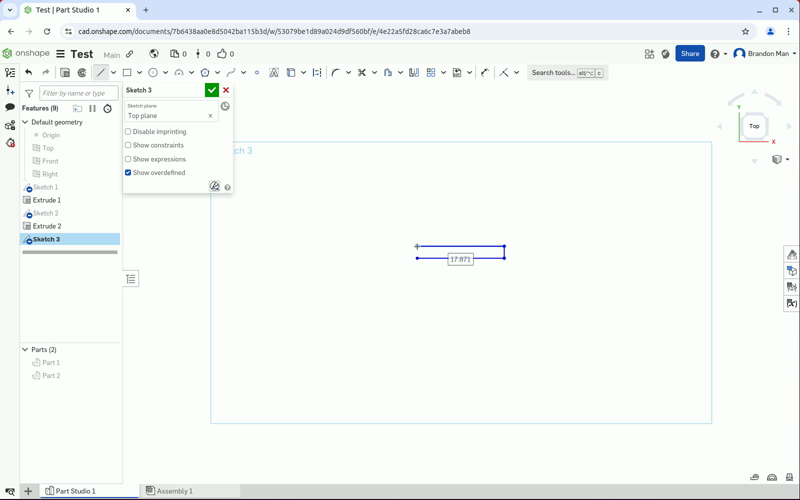
mouse_move(447, 246)
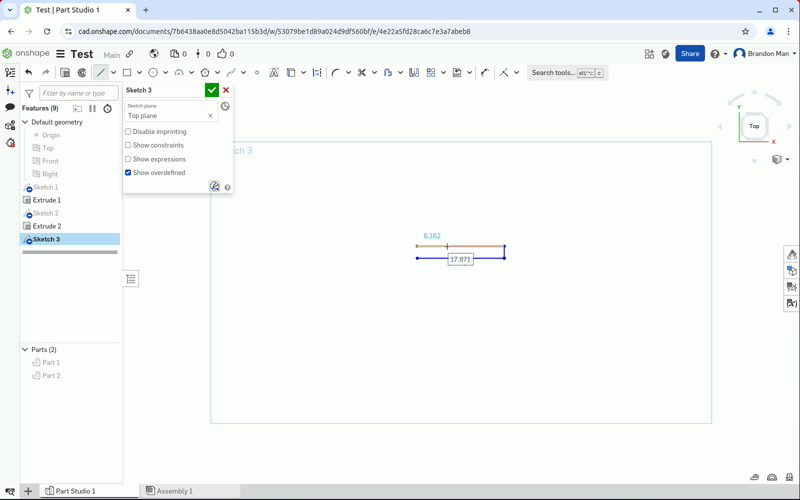
key_down(shift)
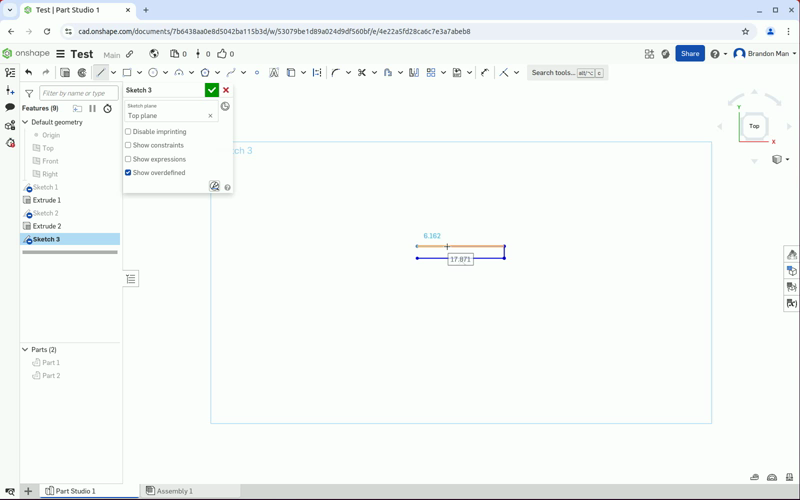
mouse_move(417, 258)
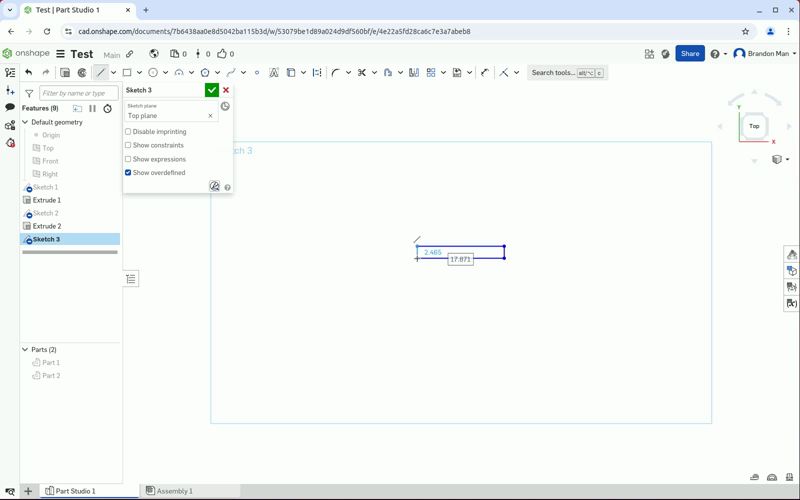
key_up(shift)
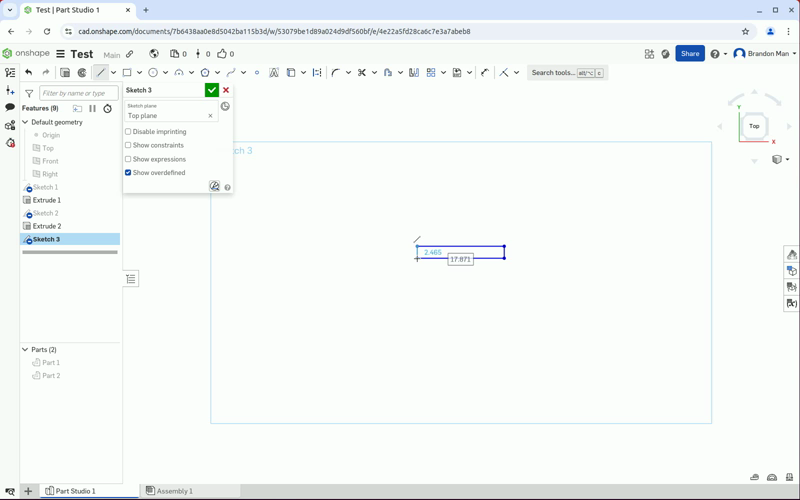
click(417, 258)
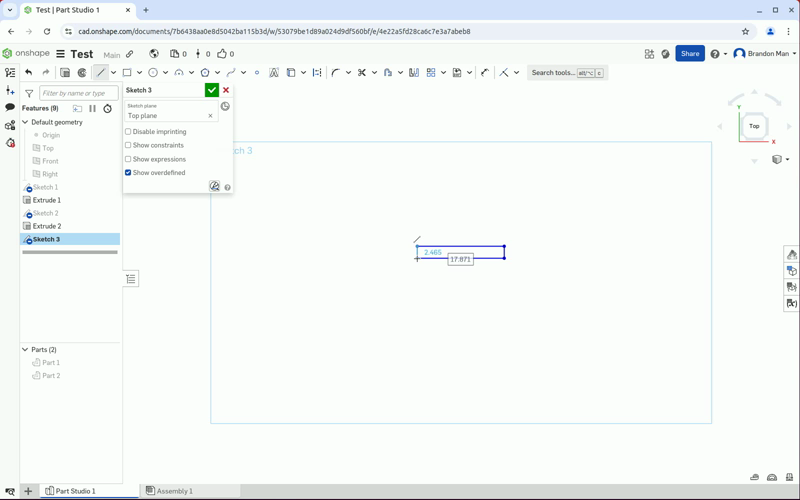
key(esc)
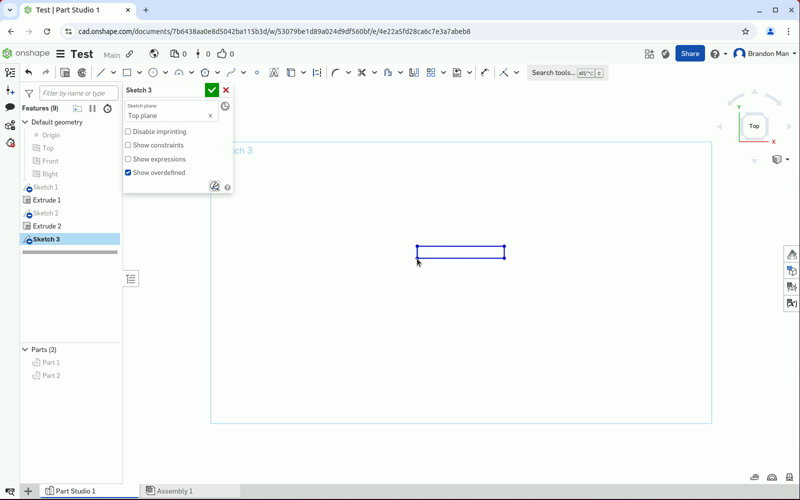
mouse_move(489, 254)
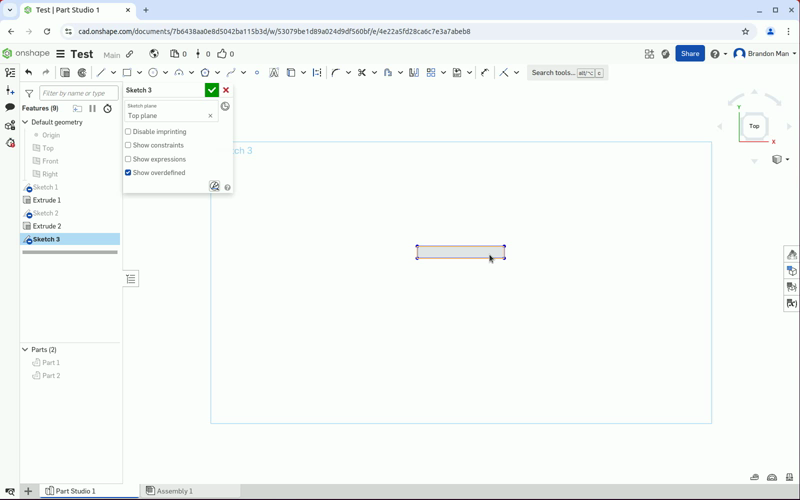
scroll(6)
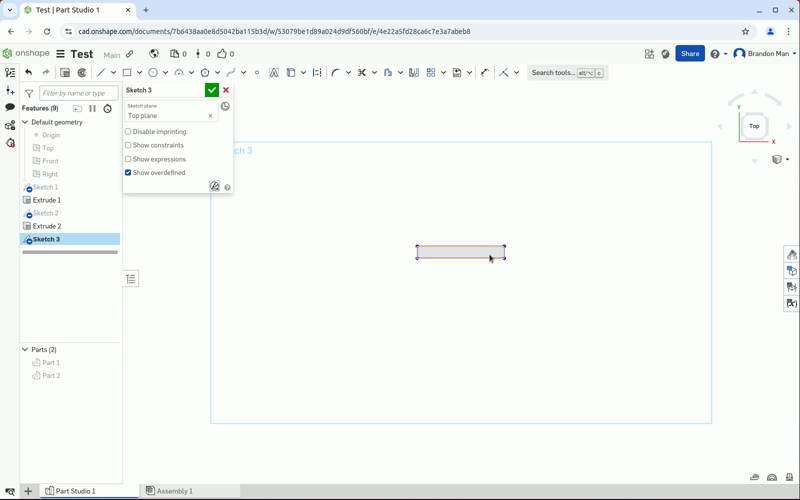
scroll(6)
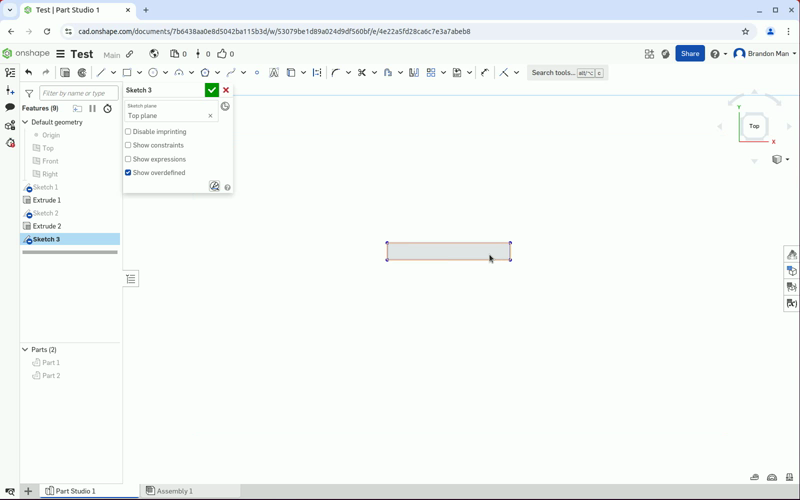
scroll(6)
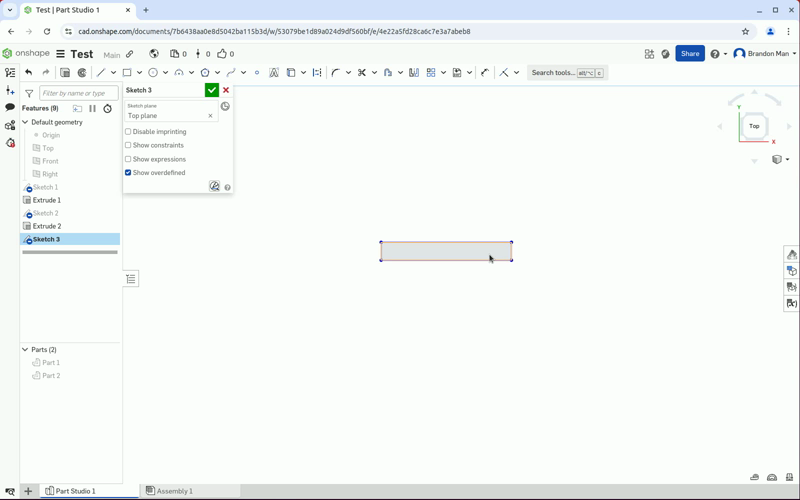
scroll(6)
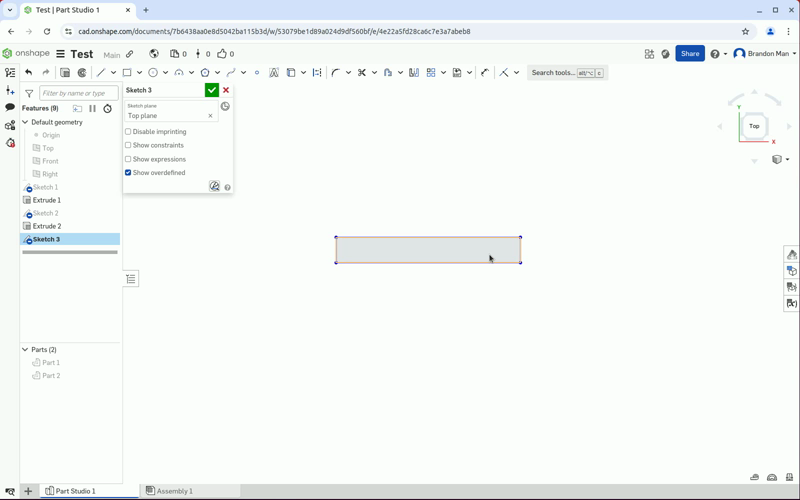
scroll(6)
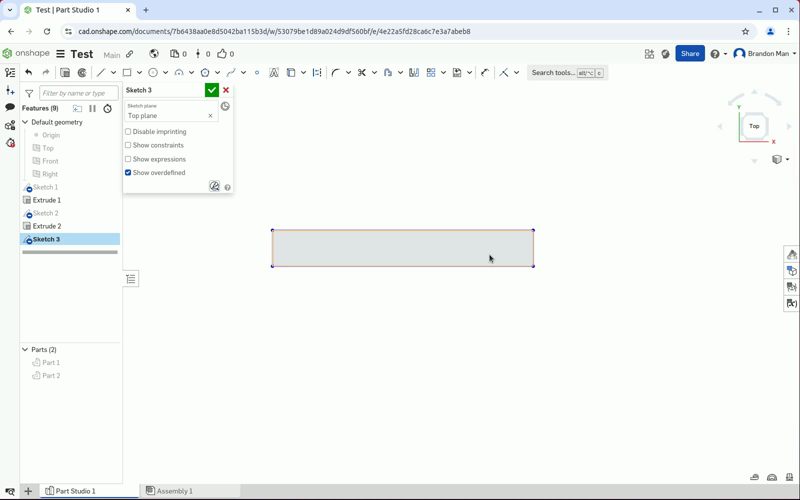
scroll(6)
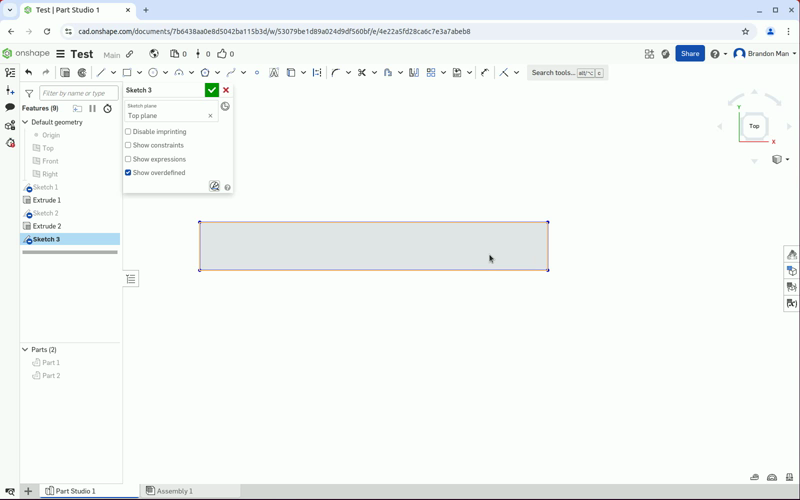
scroll(6)
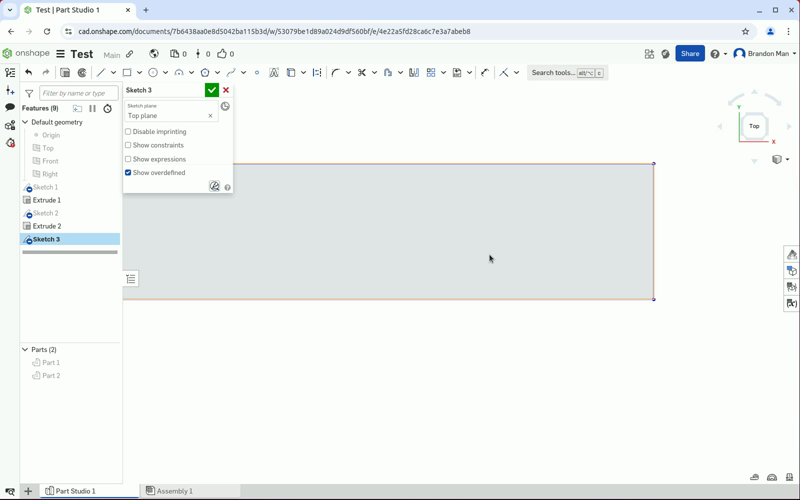
click(489, 254)
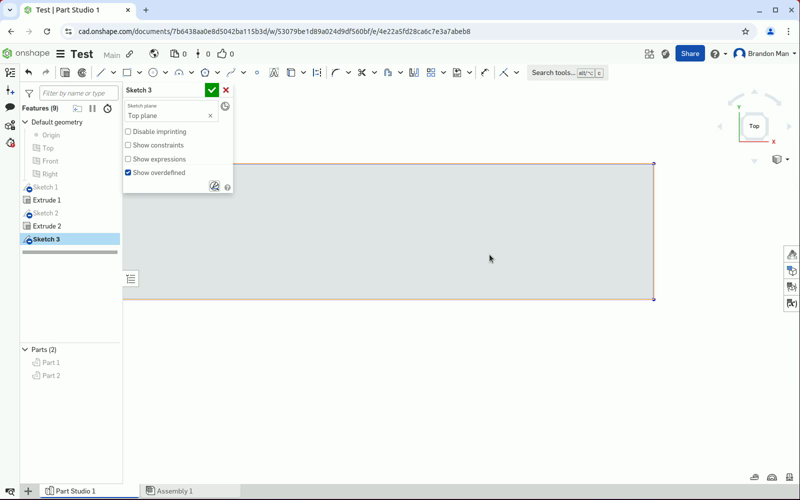
scroll(-6)
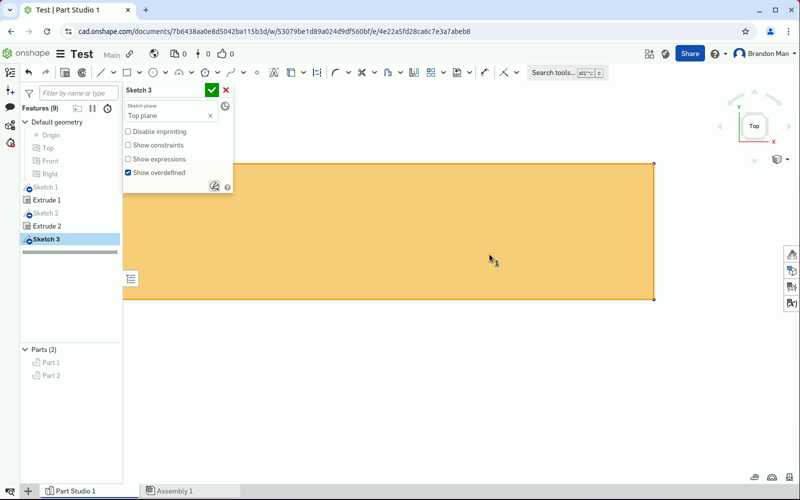
scroll(-6)
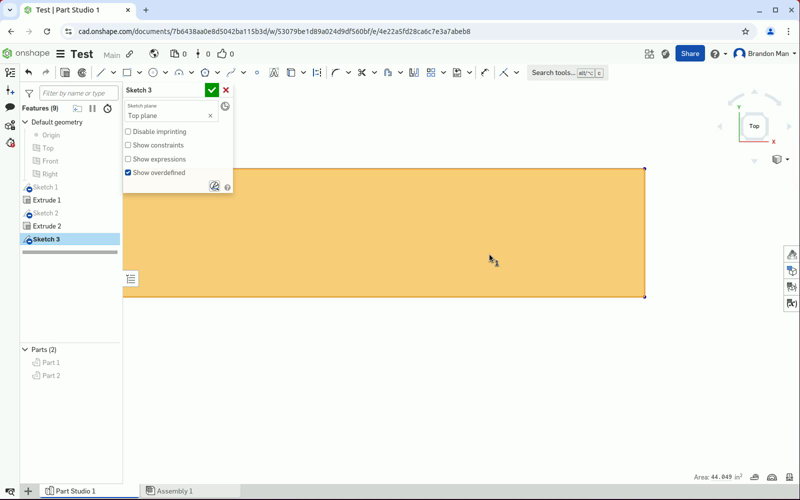
scroll(-6)
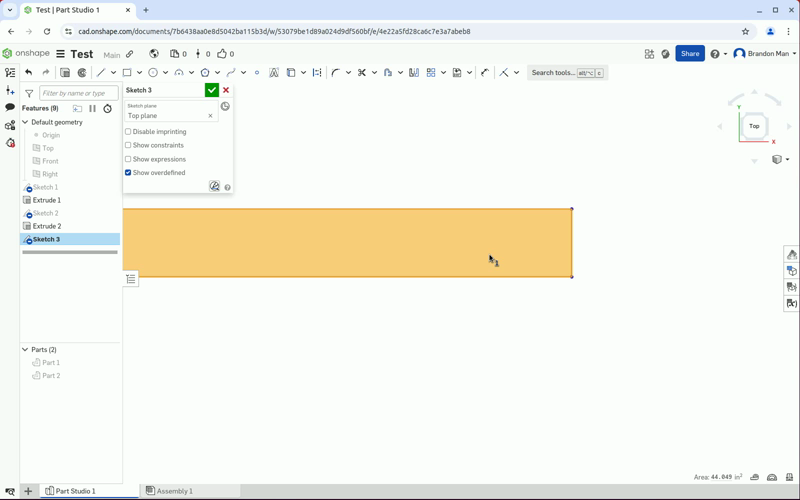
scroll(-6)
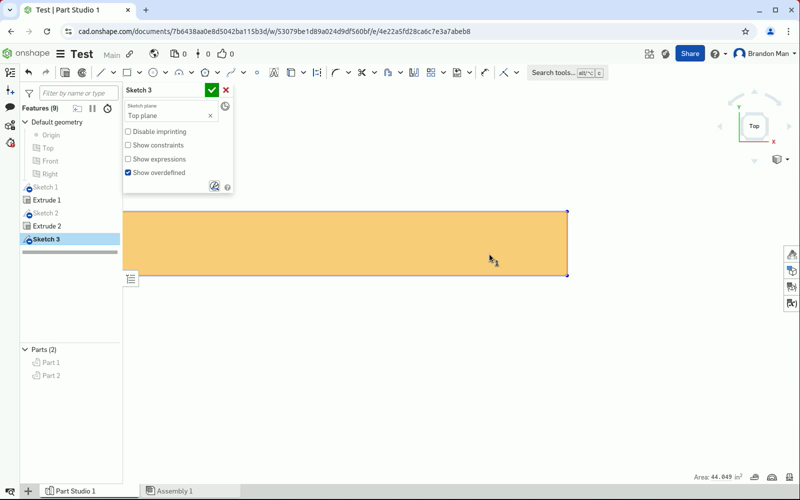
scroll(-6)
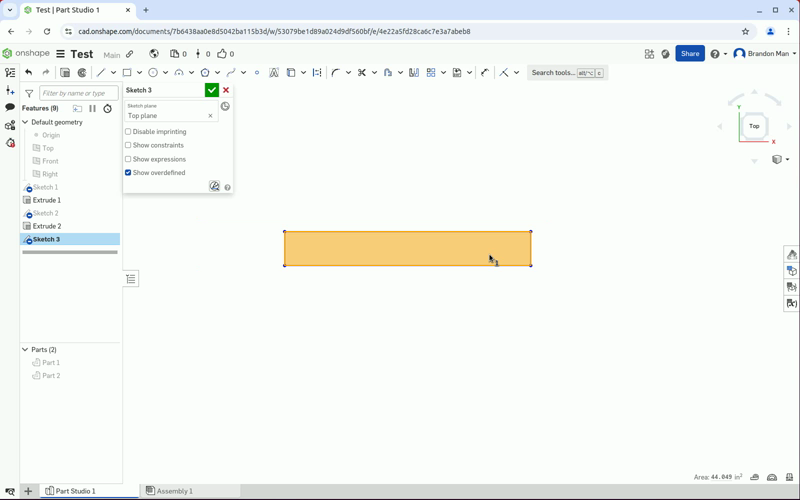
scroll(-6)
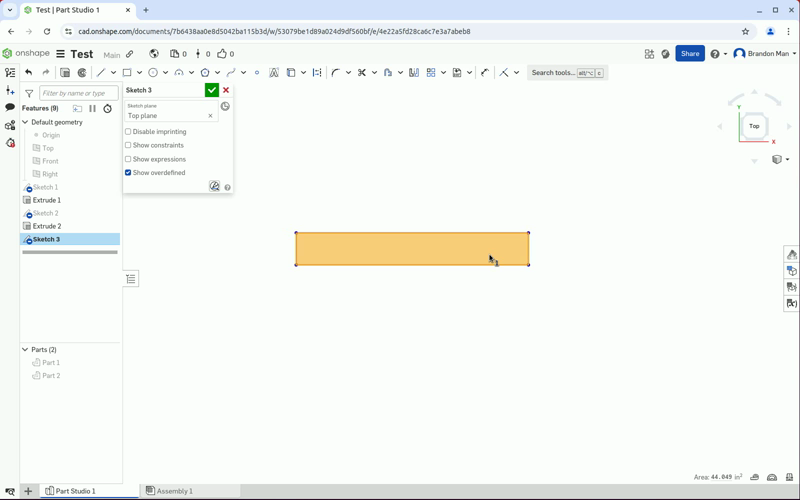
scroll(-6)
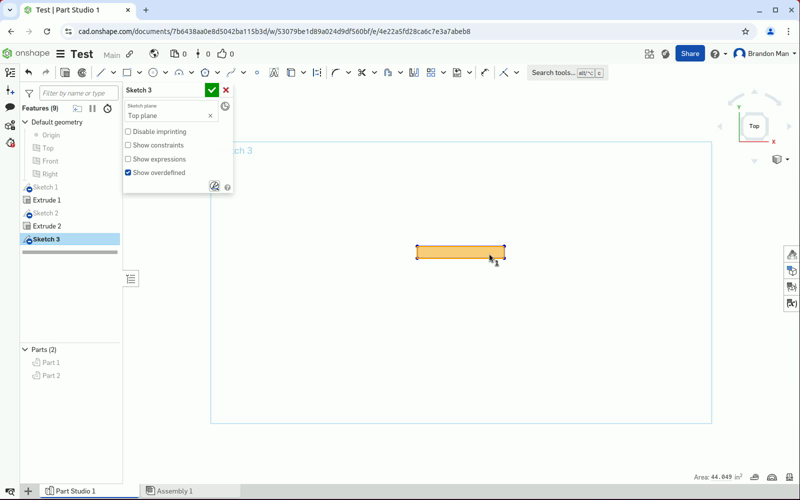
mouse_move(73, 352)
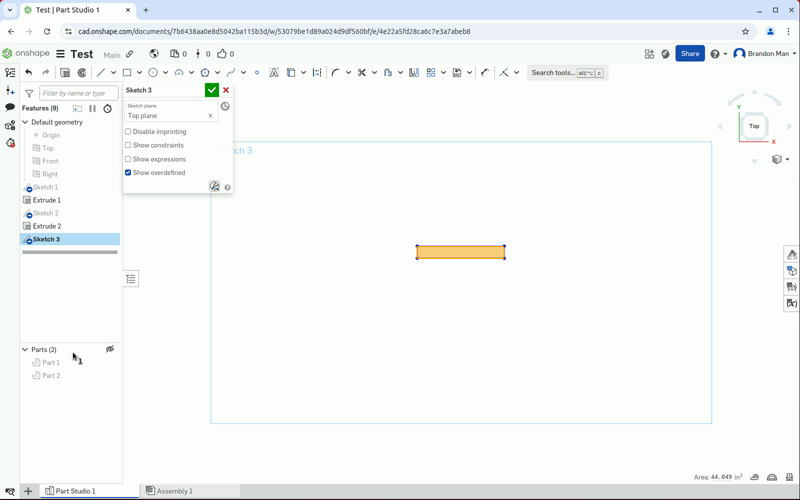
key(shift+y)
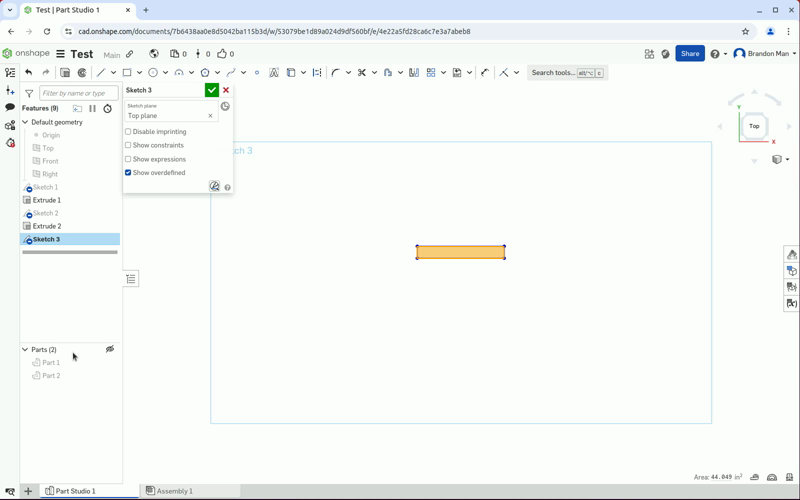
key(shift+e)
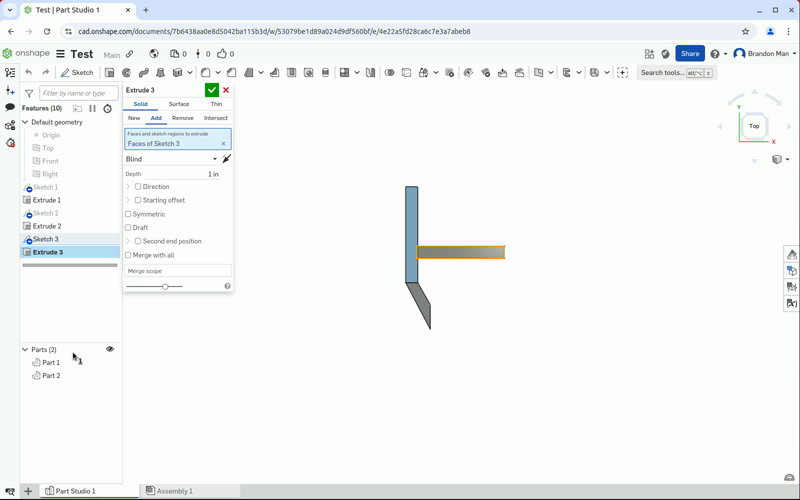
mouse_move(143, 106)
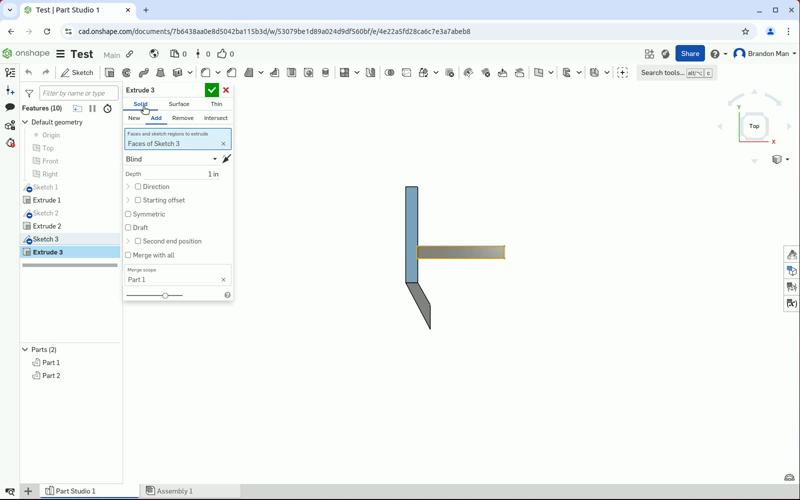
click(143, 106)
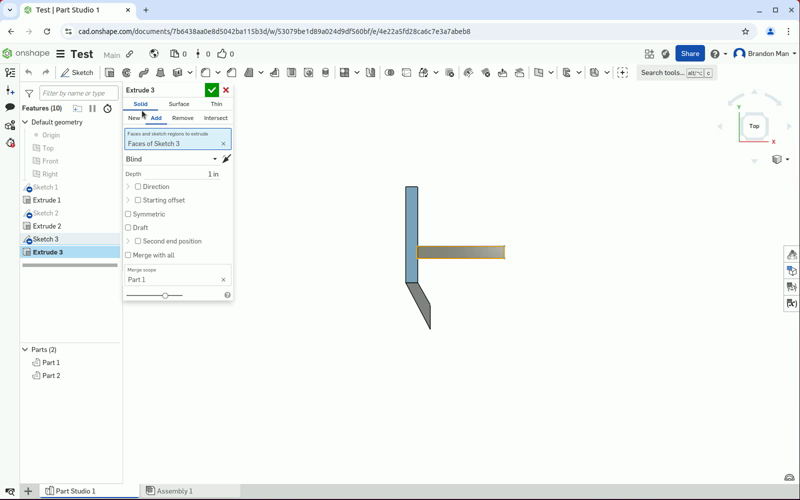
mouse_move(137, 120)
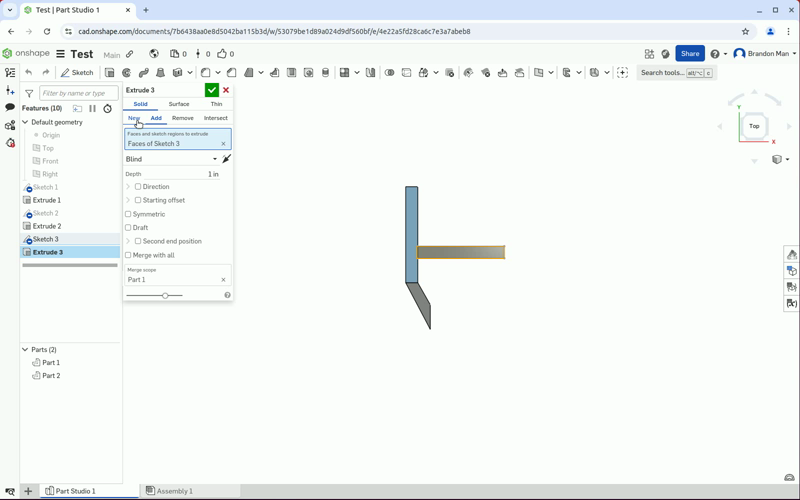
click(137, 120)
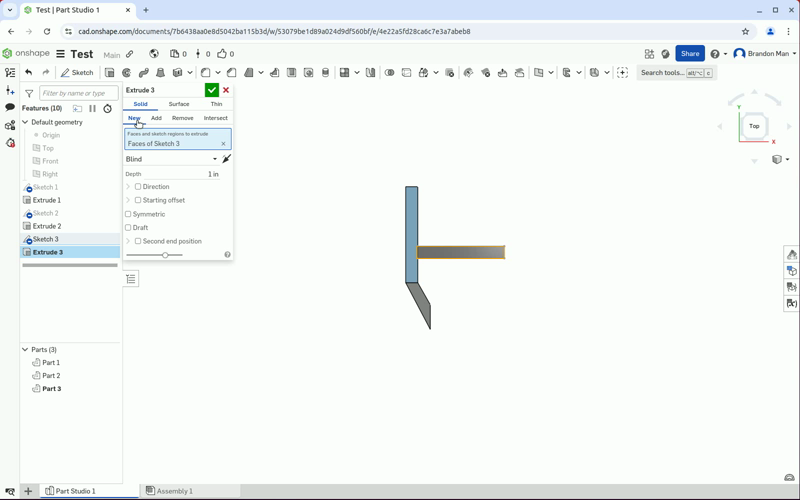
key(tab, 4)
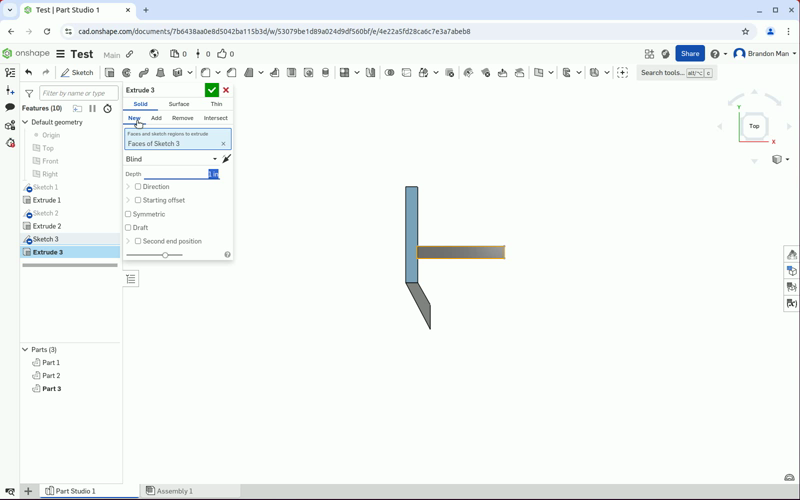
text(2.407)
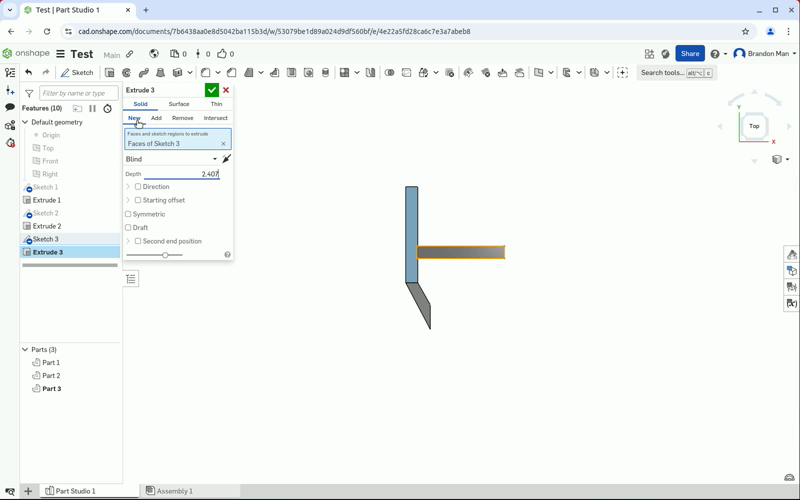
key(enter)
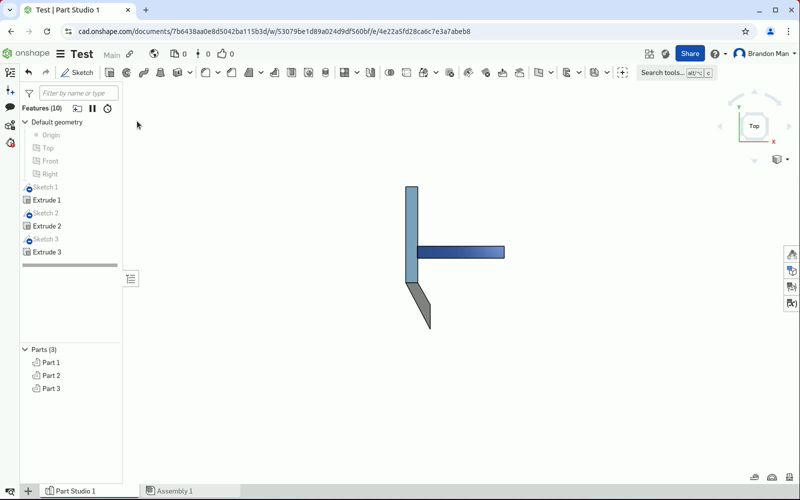
key(shift+h)
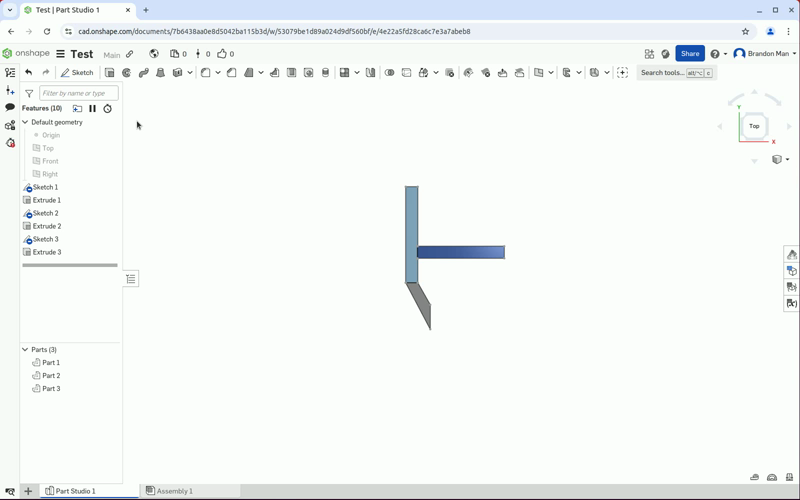
key(shift+h)
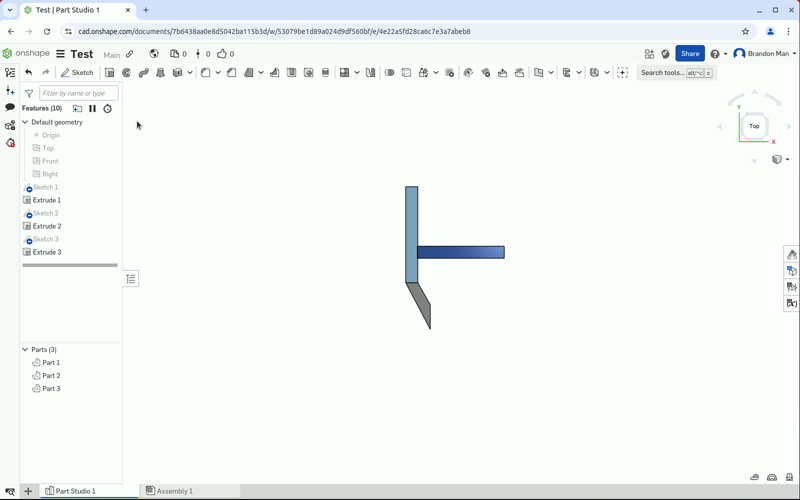
mouse_move(73, 189)
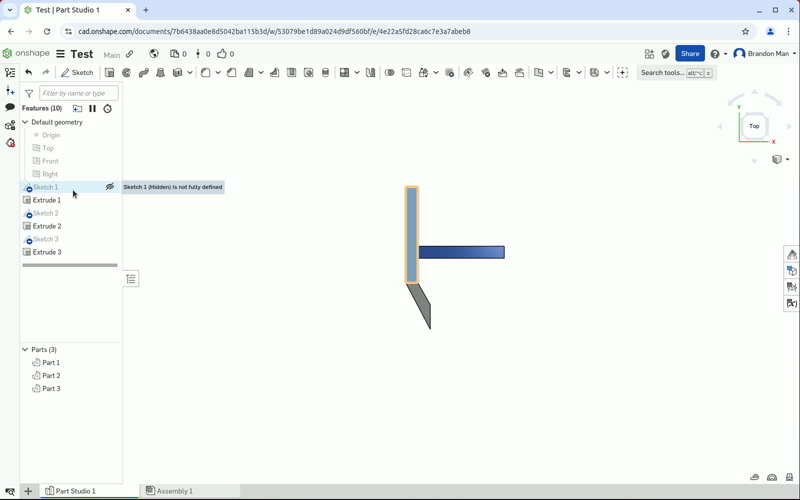
click(73, 189)
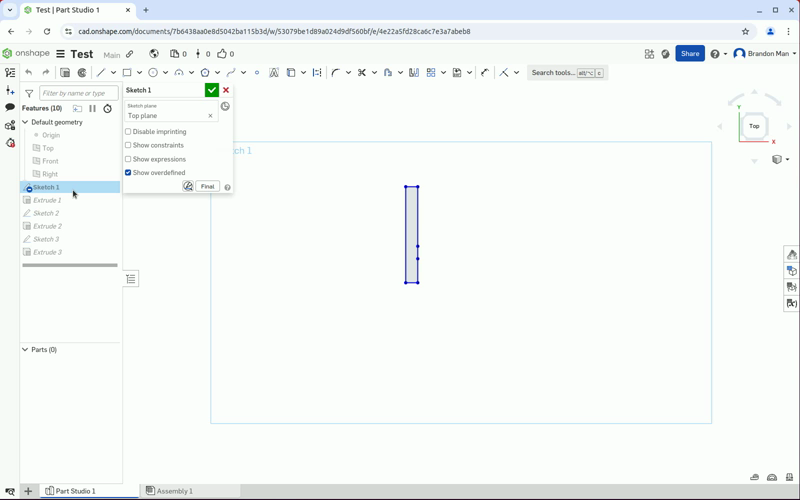
mouse_move(229, 92)
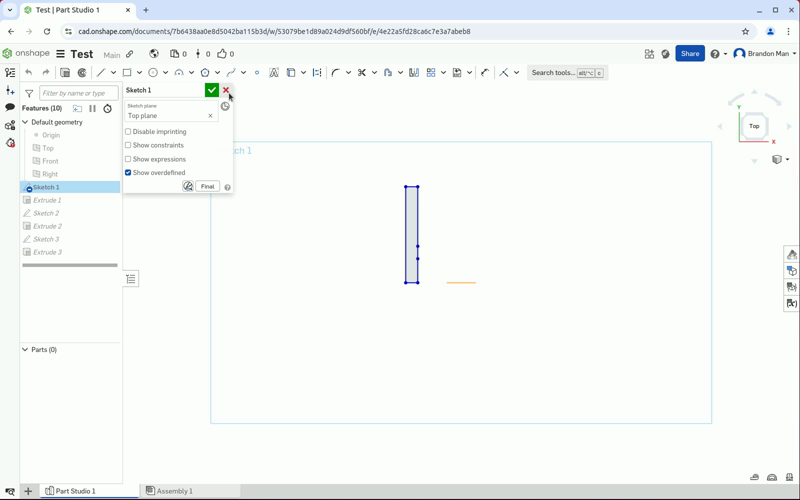
click(229, 92)
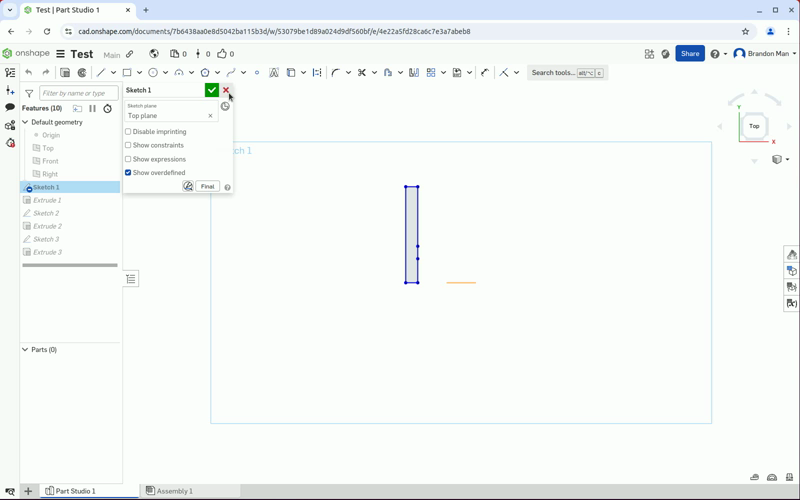
key(shift+s)
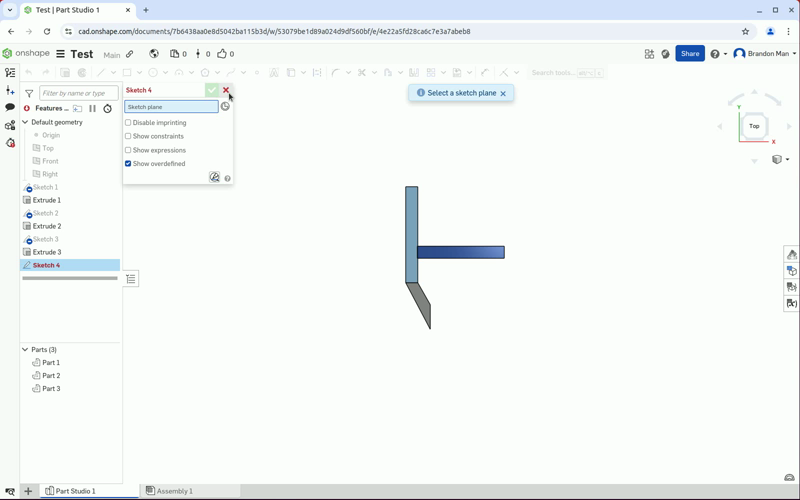
mouse_move(73, 150)
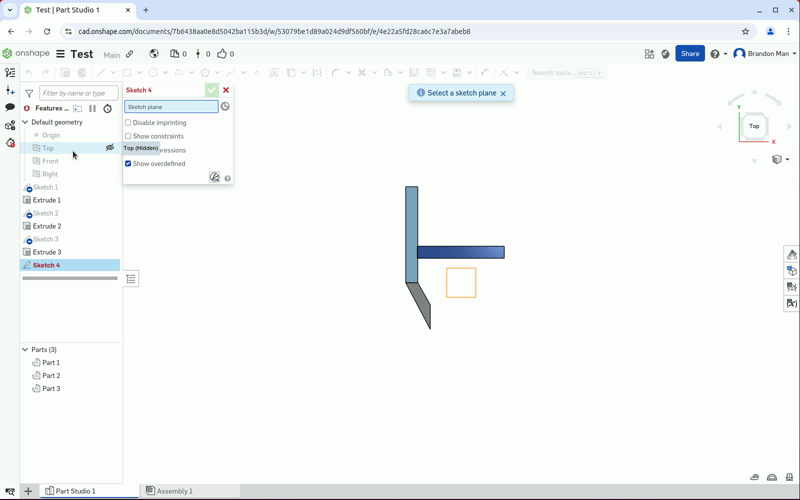
click(73, 150)
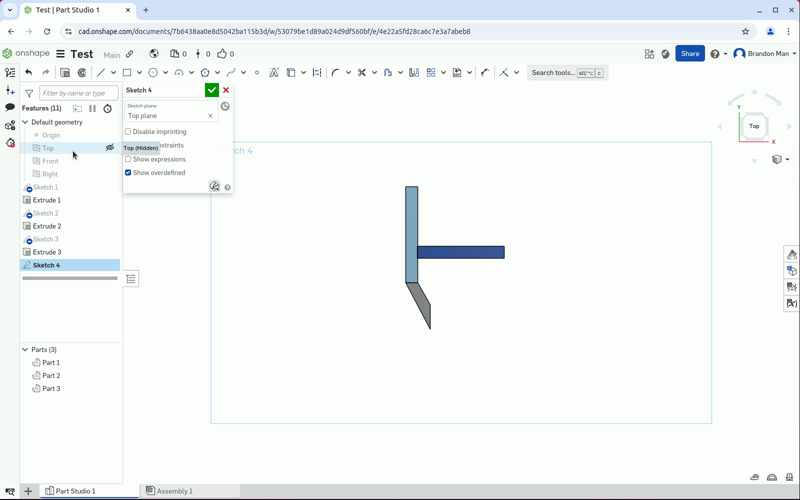
mouse_move(73, 352)
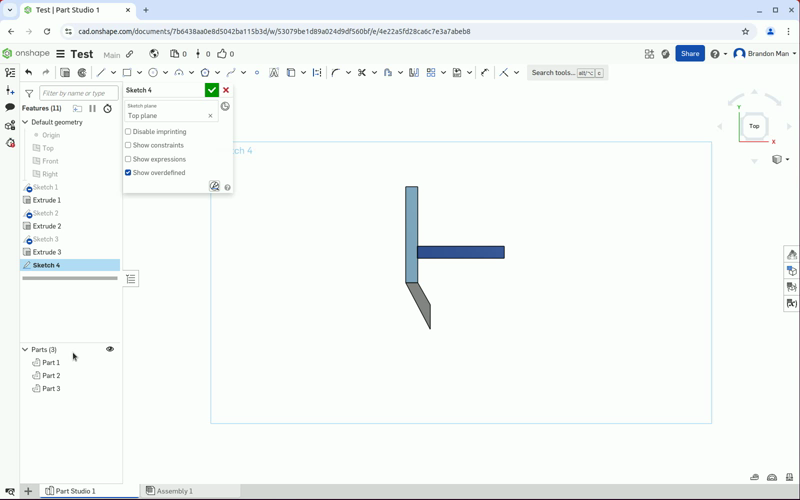
key(y)
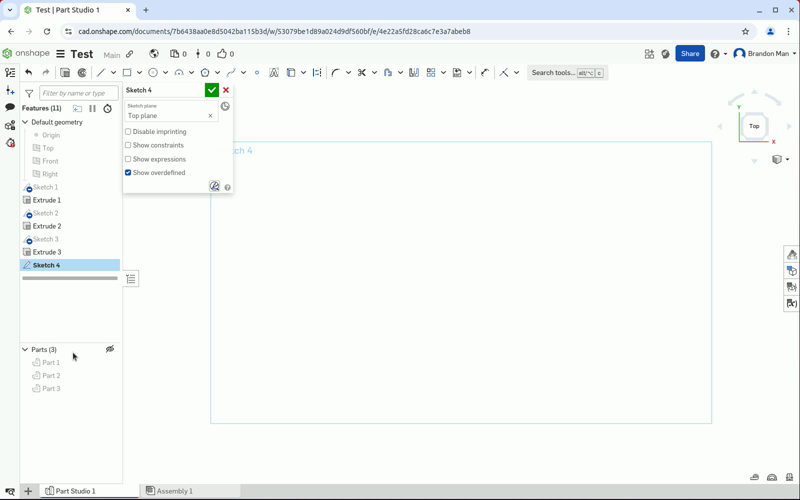
key(l)
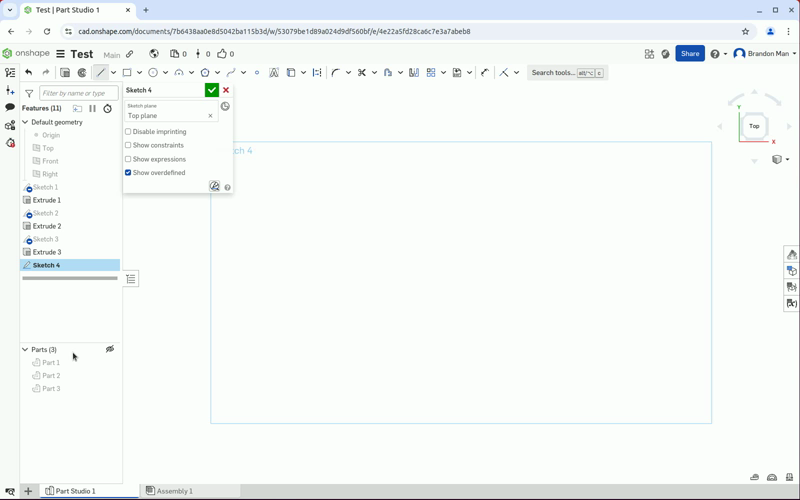
key_down(shift)
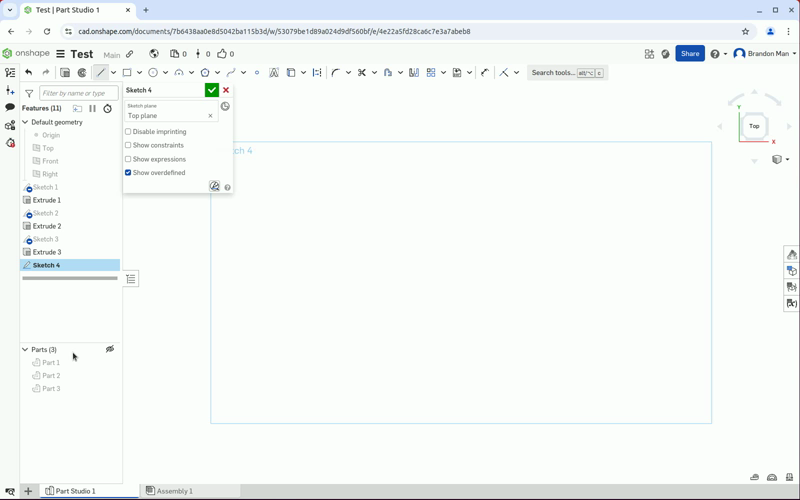
mouse_move(504, 282)
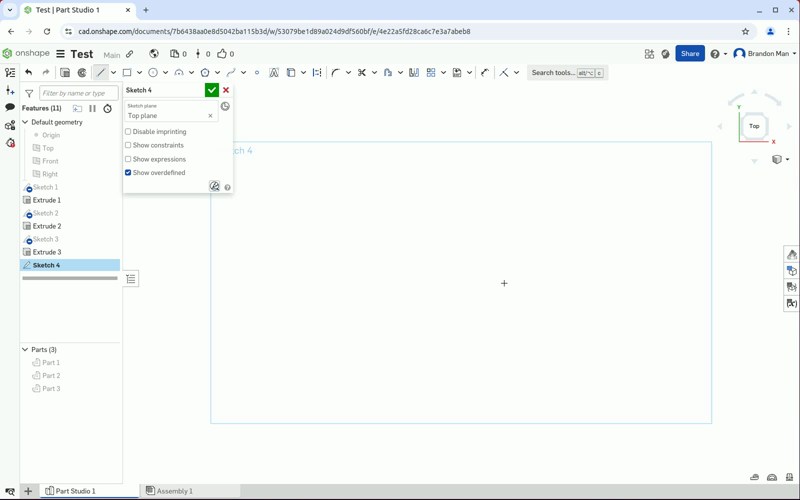
click(504, 282)
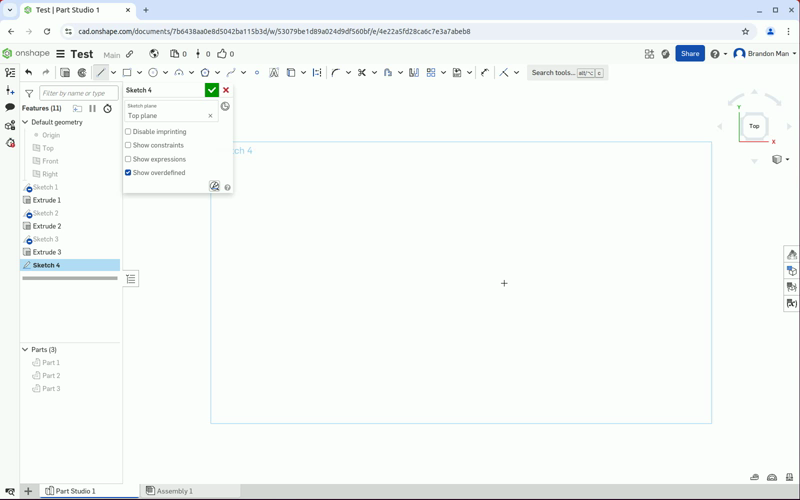
key_up(shift)
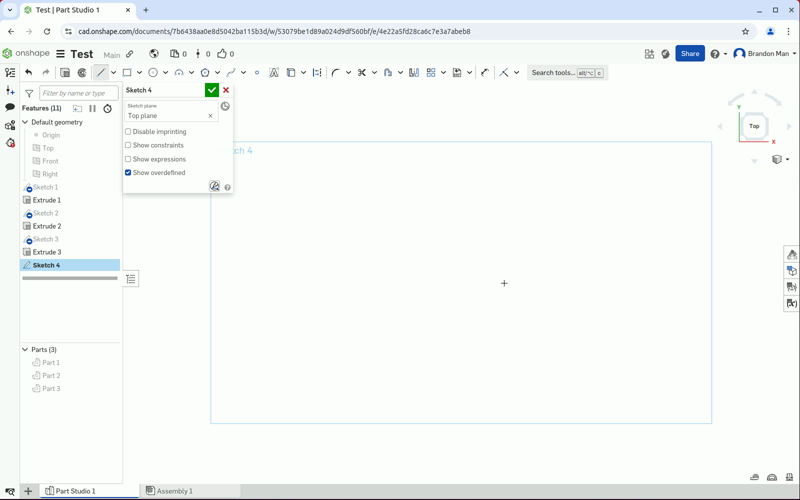
key_down(shift)
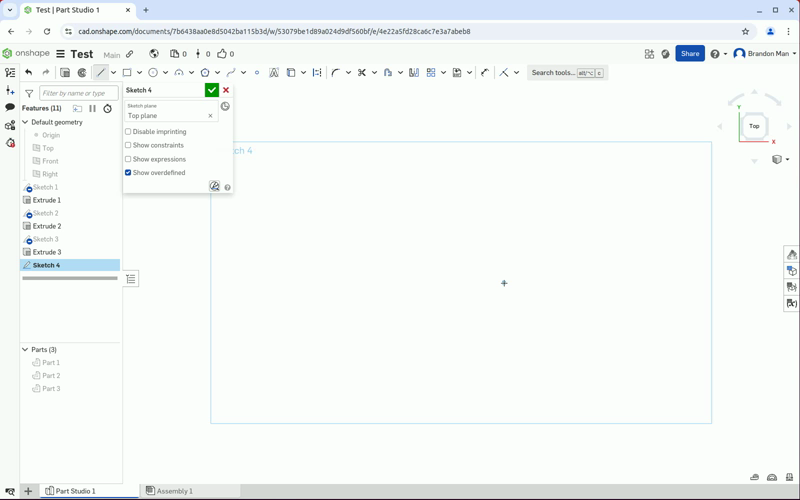
mouse_move(534, 282)
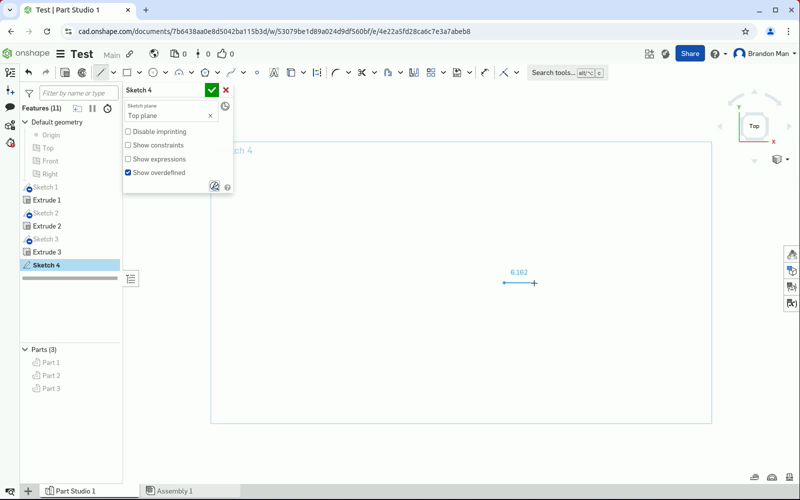
mouse_move(516, 282)
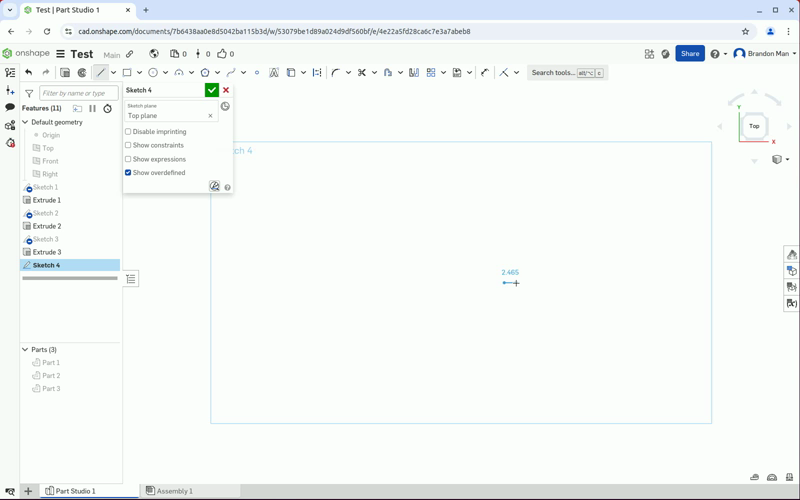
click(516, 282)
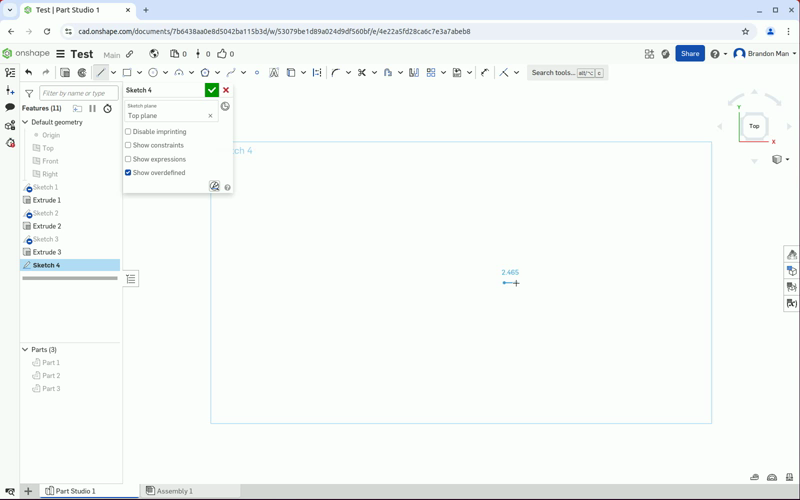
key_up(shift)
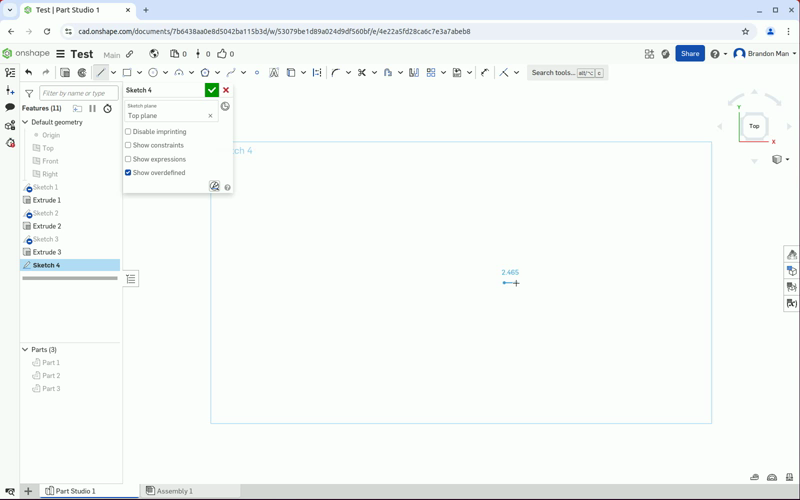
key_down(shift)
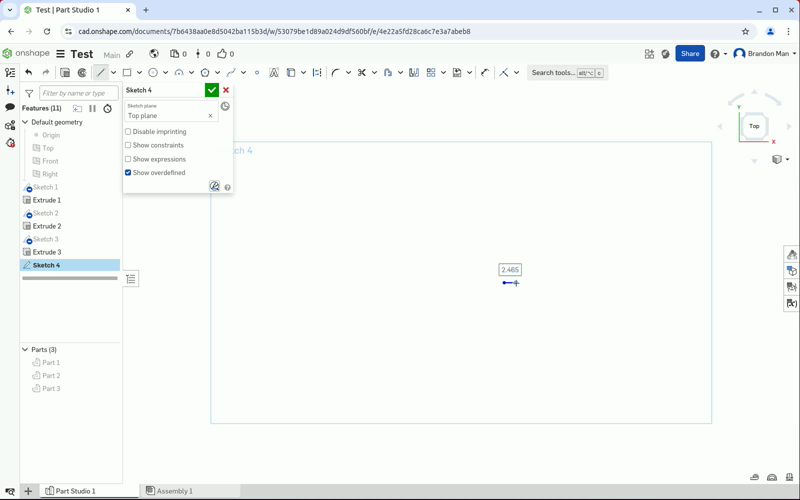
mouse_move(516, 186)
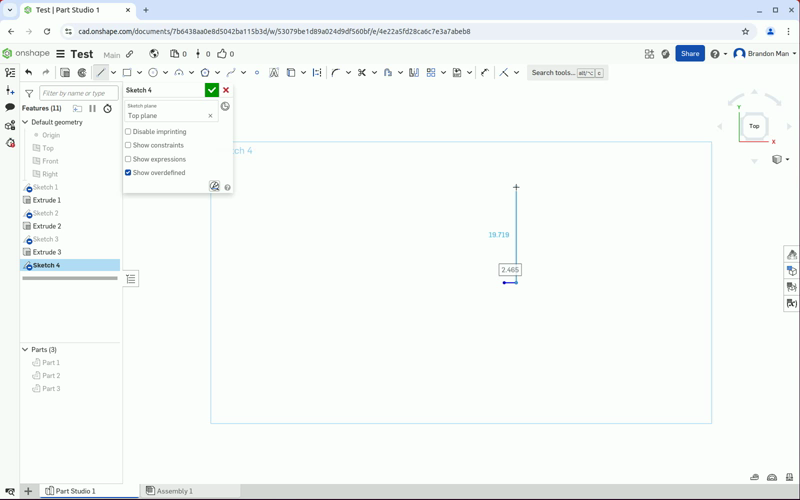
click(516, 186)
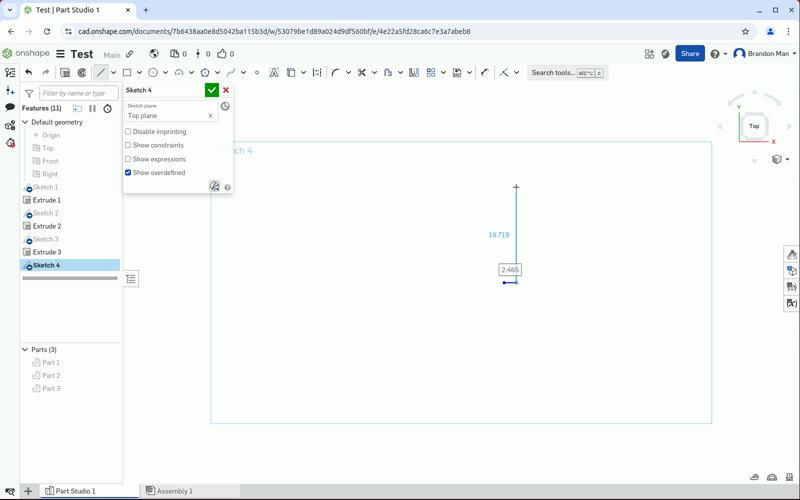
key_up(shift)
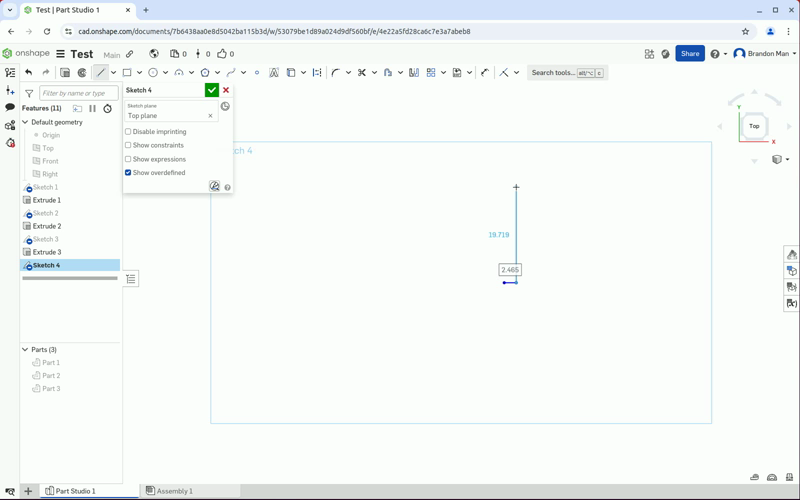
key_down(shift)
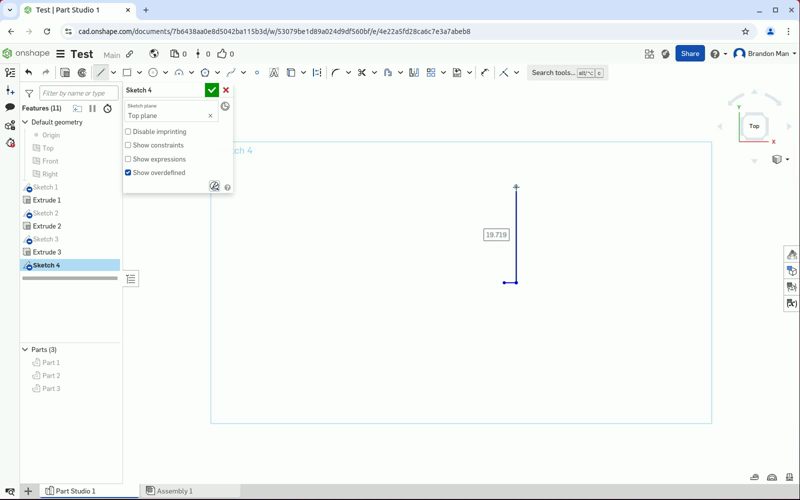
mouse_move(546, 186)
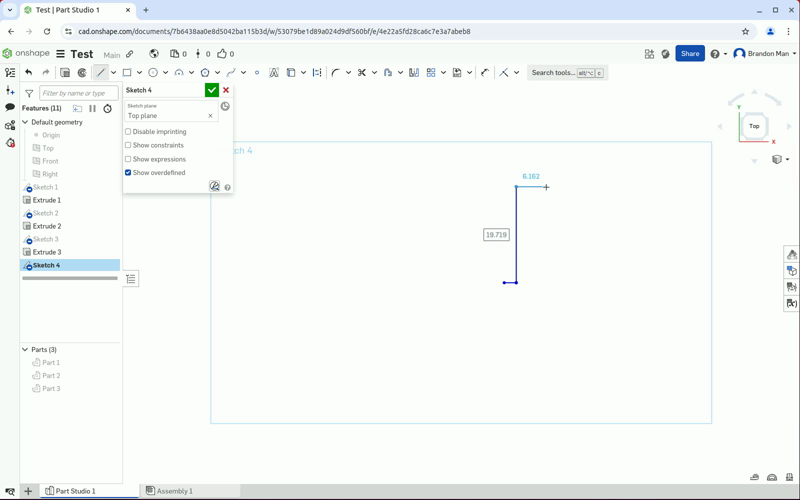
mouse_move(504, 186)
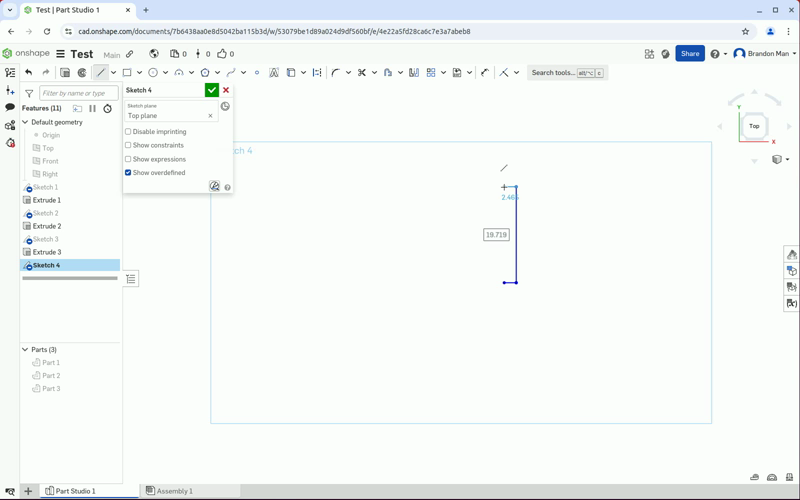
click(504, 186)
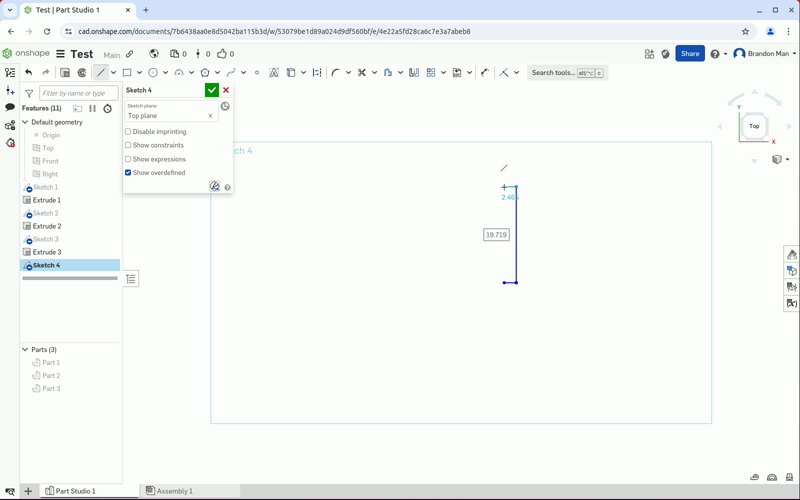
key_up(shift)
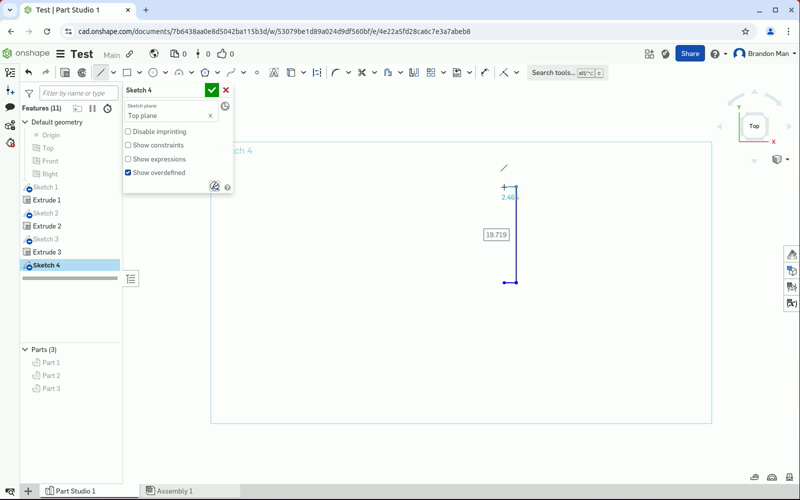
key_down(shift)
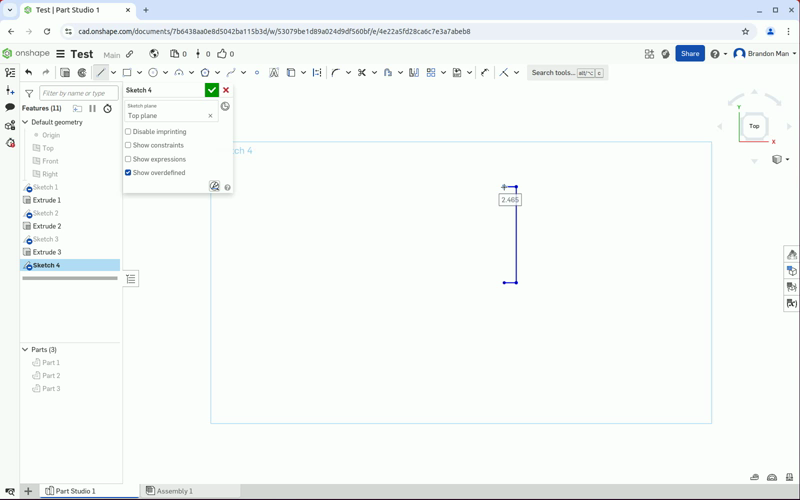
mouse_move(534, 186)
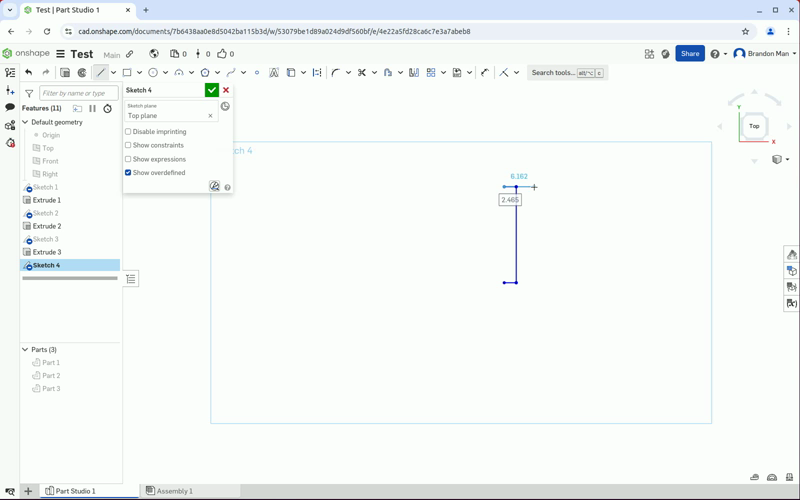
mouse_move(504, 246)
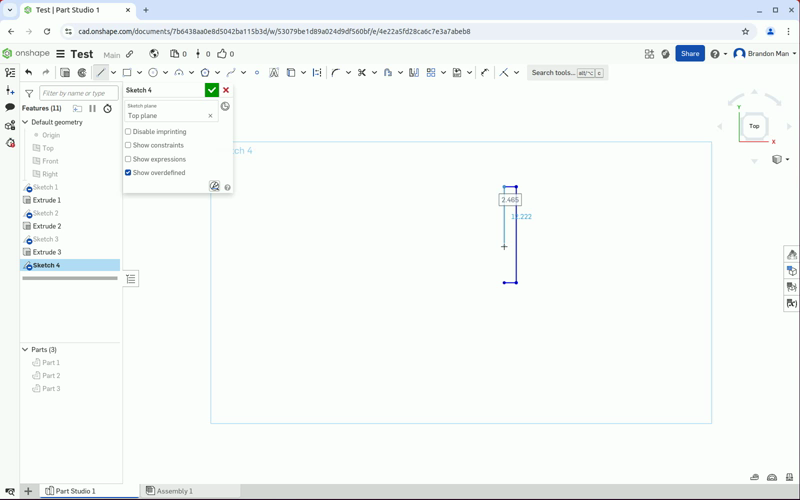
click(504, 246)
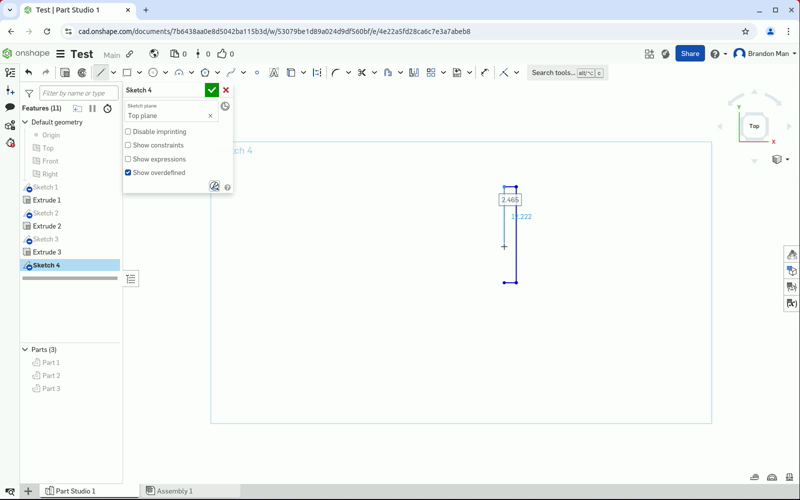
key_up(shift)
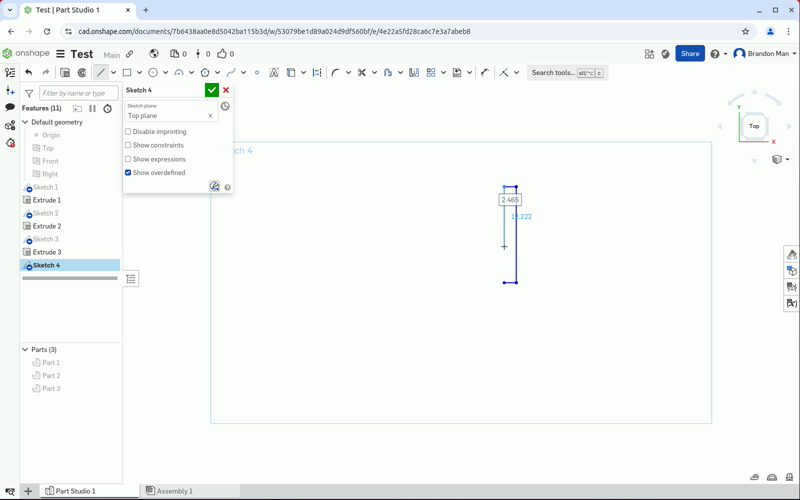
key_down(shift)
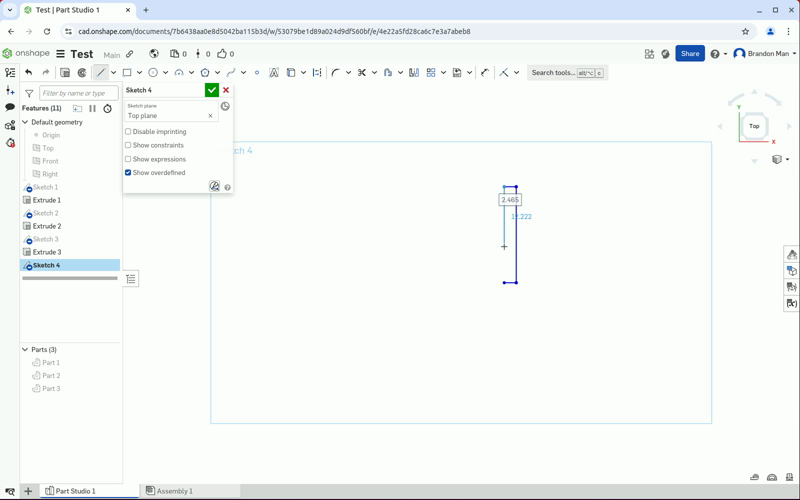
mouse_move(534, 246)
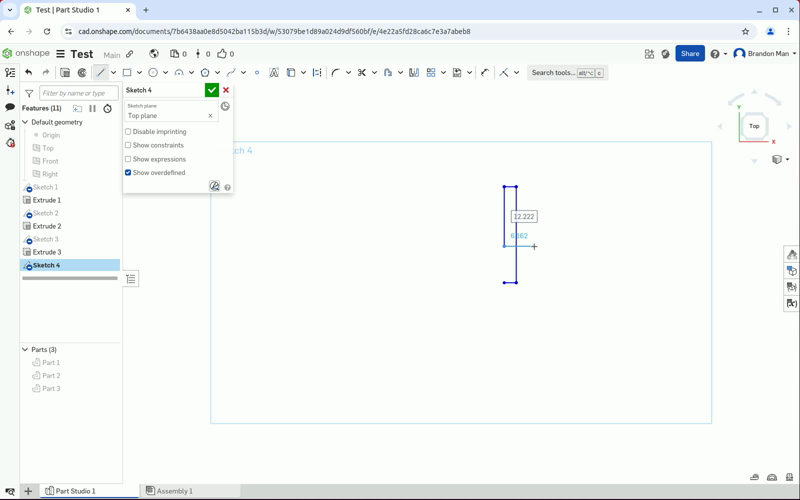
mouse_move(504, 258)
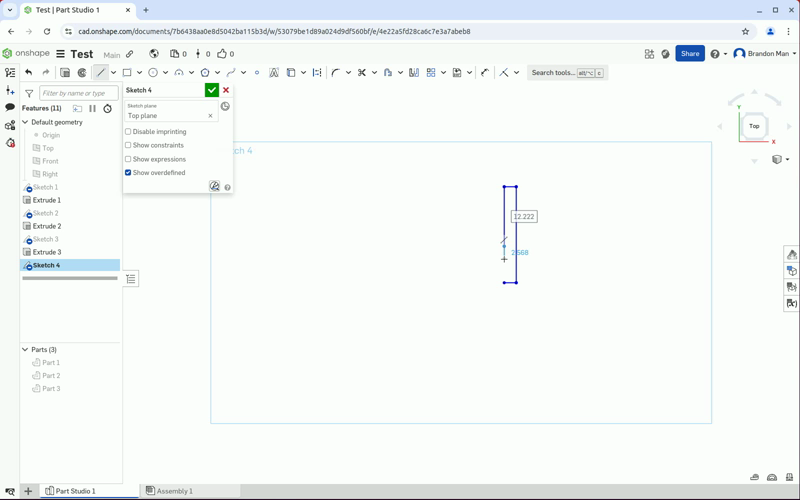
click(504, 258)
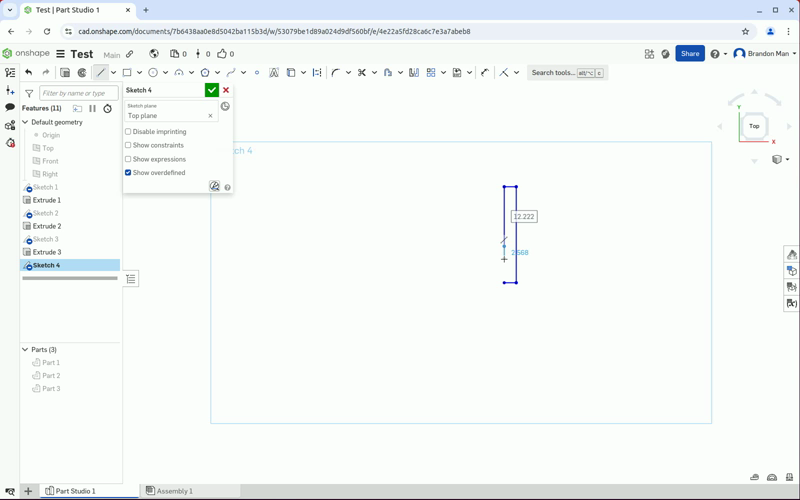
key_up(shift)
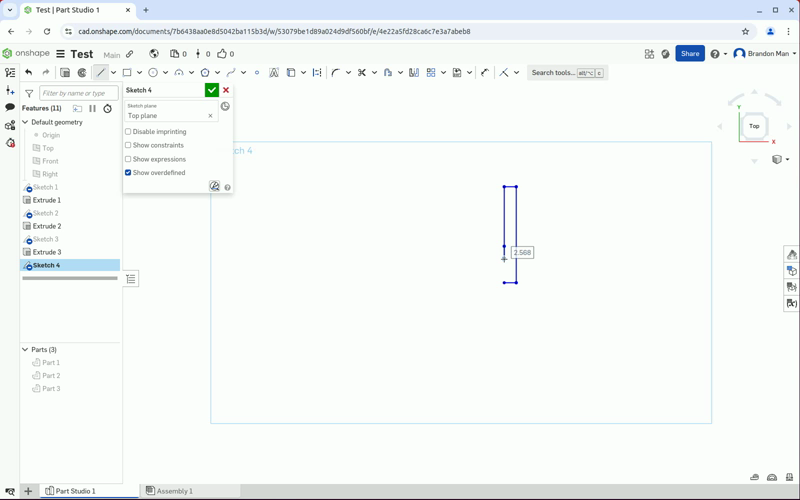
mouse_move(534, 258)
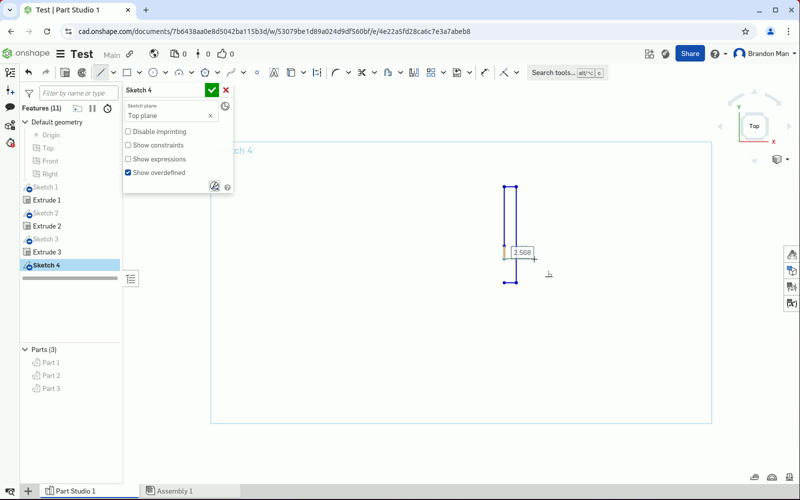
key_down(shift)
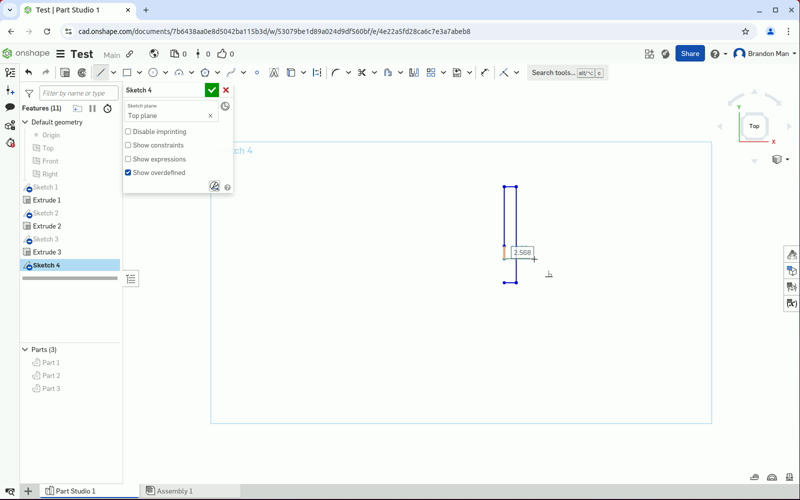
mouse_move(504, 282)
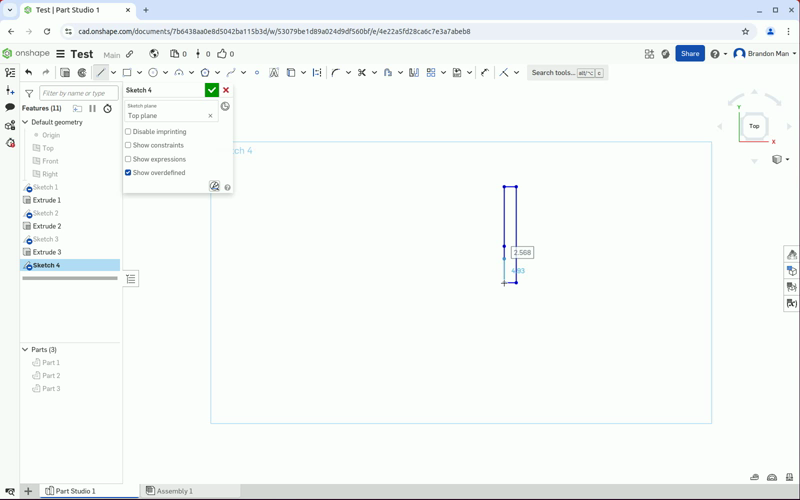
key_up(shift)
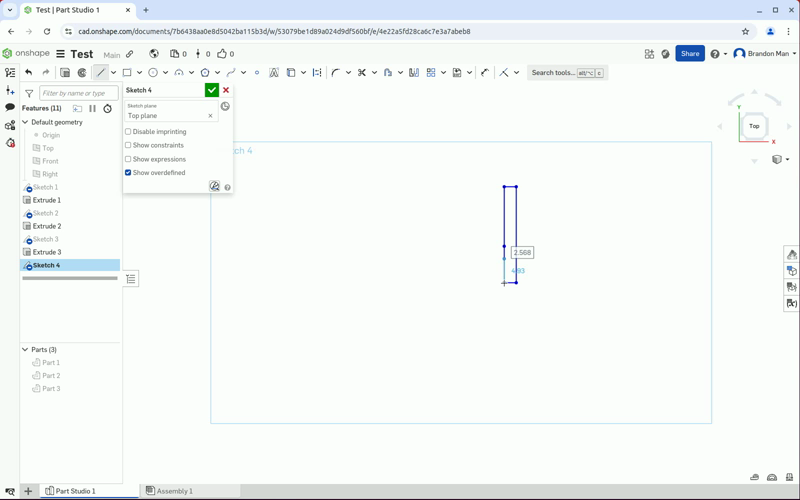
click(504, 282)
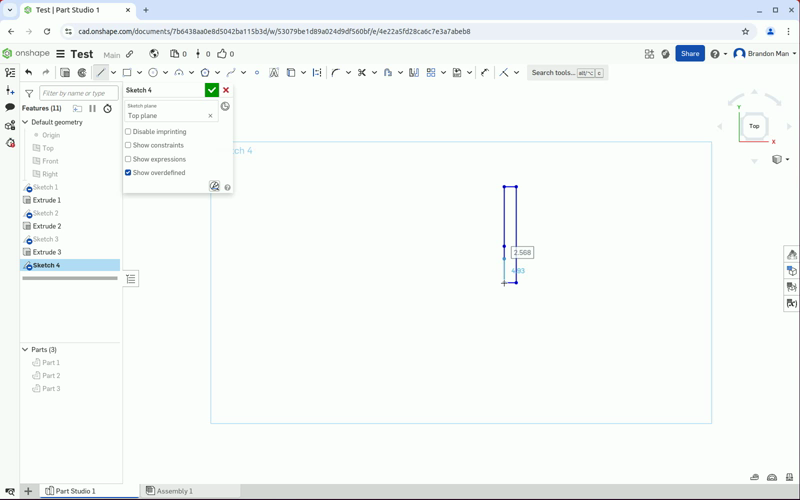
key(esc)
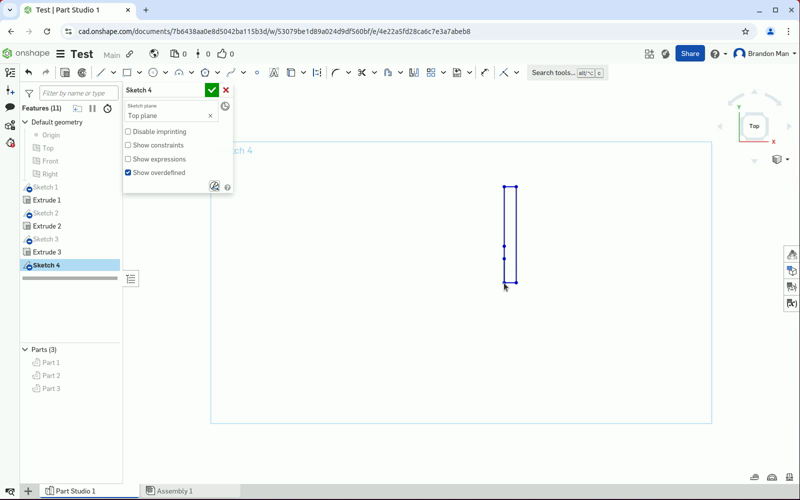
mouse_move(510, 202)
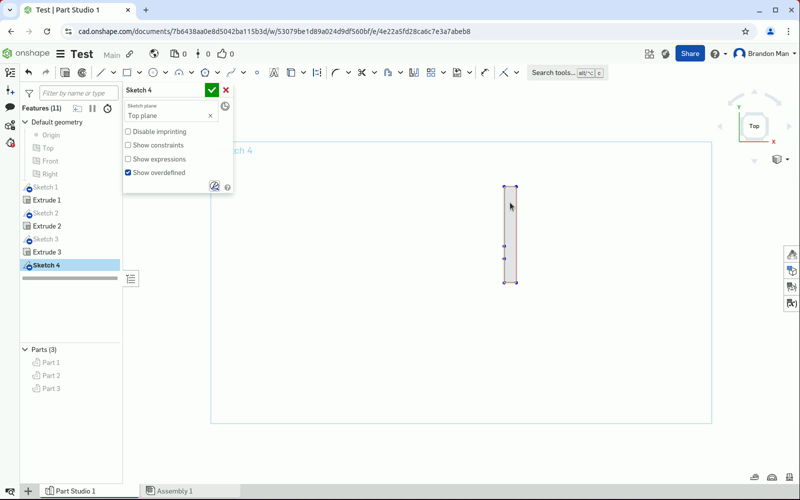
scroll(6)
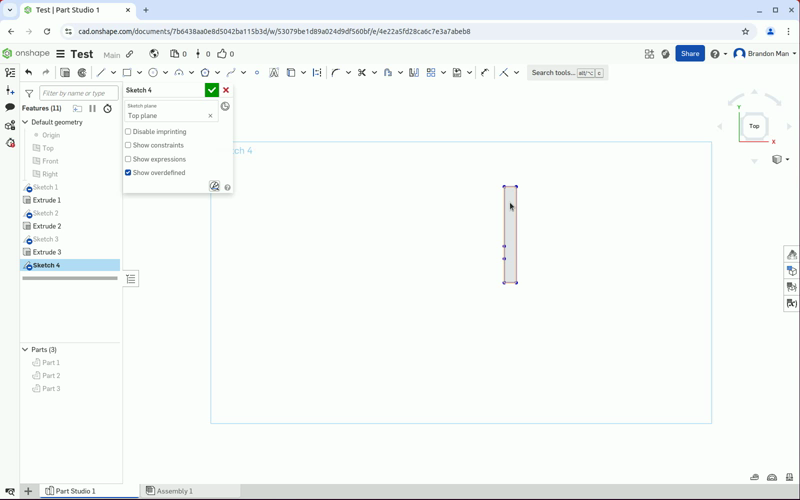
scroll(6)
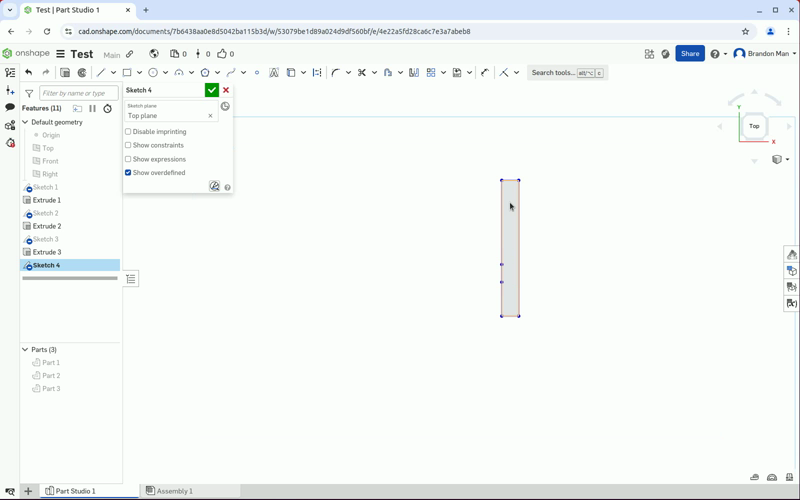
scroll(6)
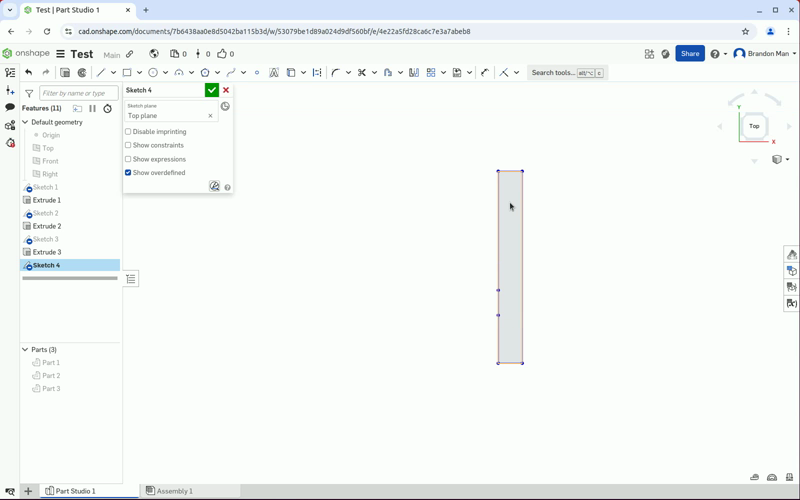
scroll(6)
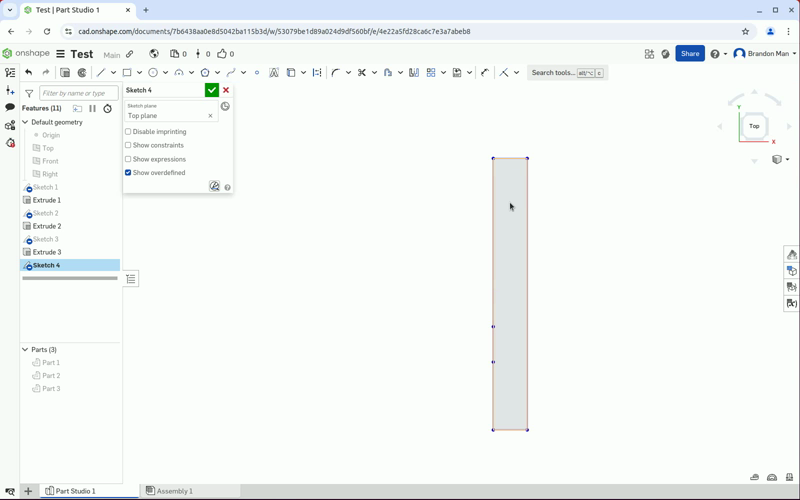
scroll(6)
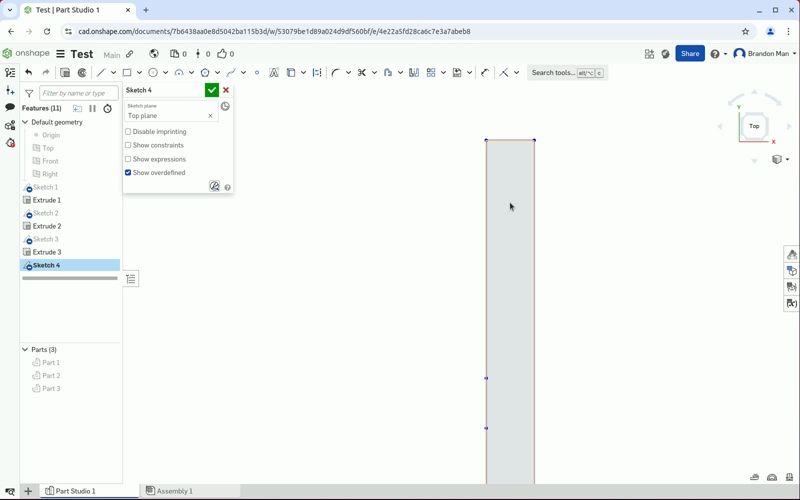
scroll(6)
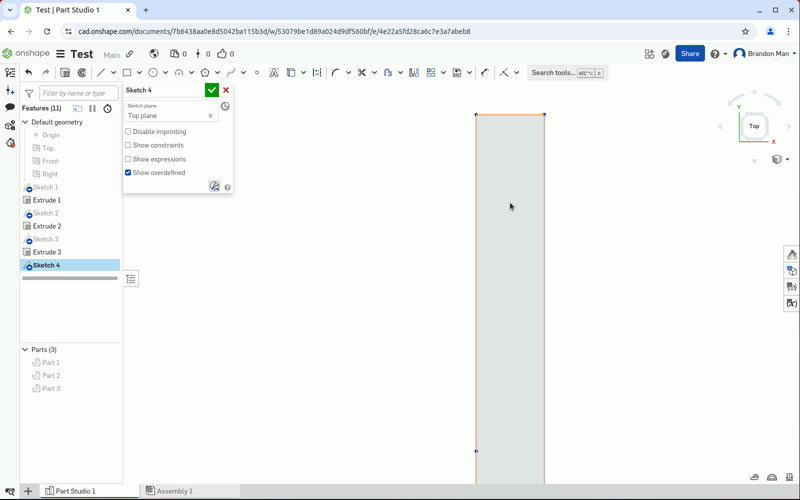
scroll(6)
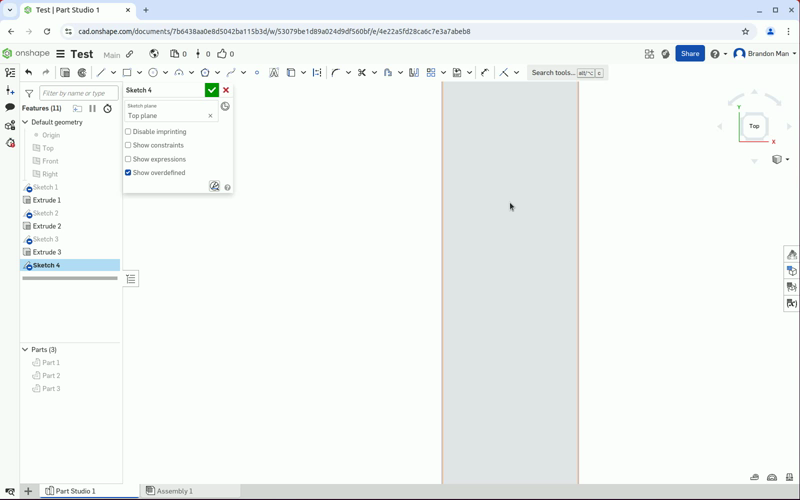
click(510, 202)
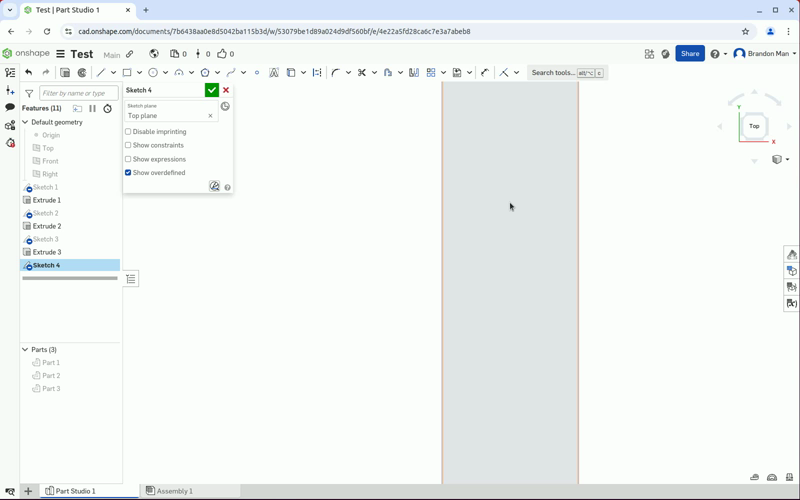
scroll(-6)
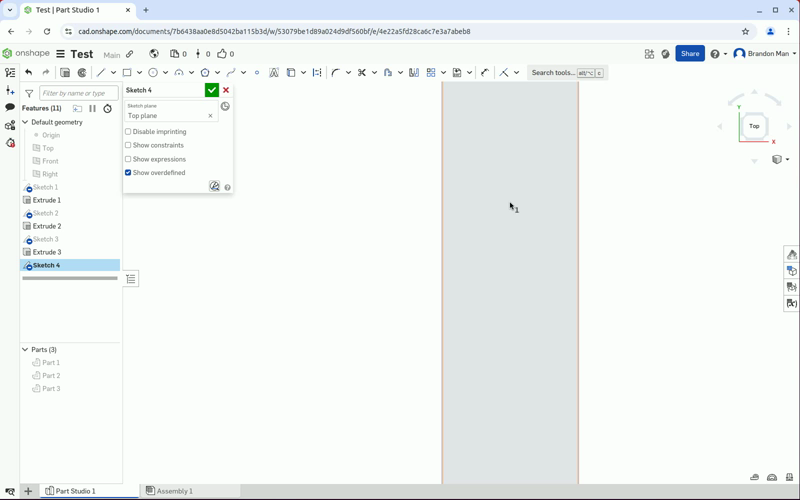
scroll(-6)
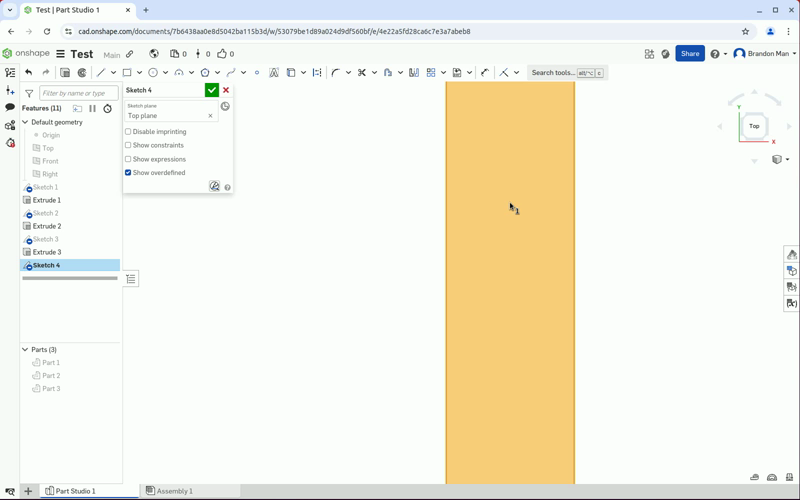
scroll(-6)
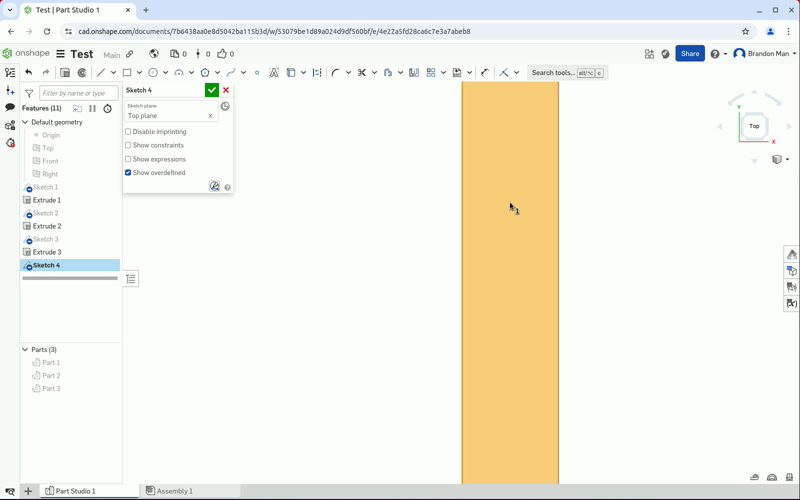
scroll(-6)
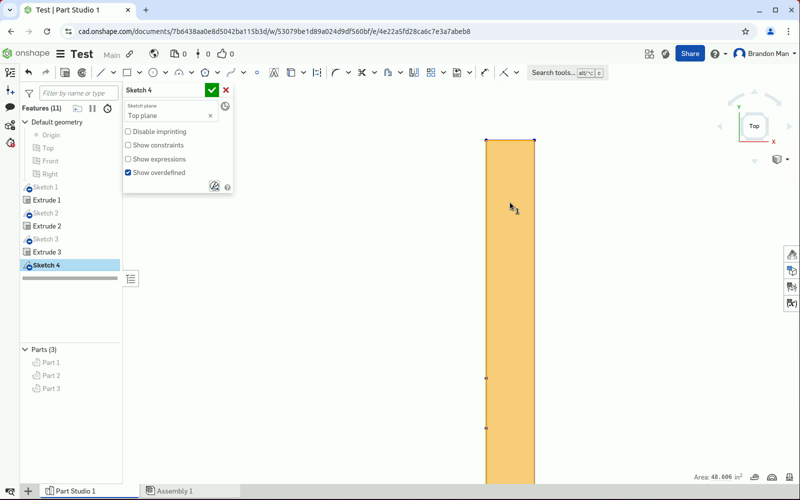
scroll(-6)
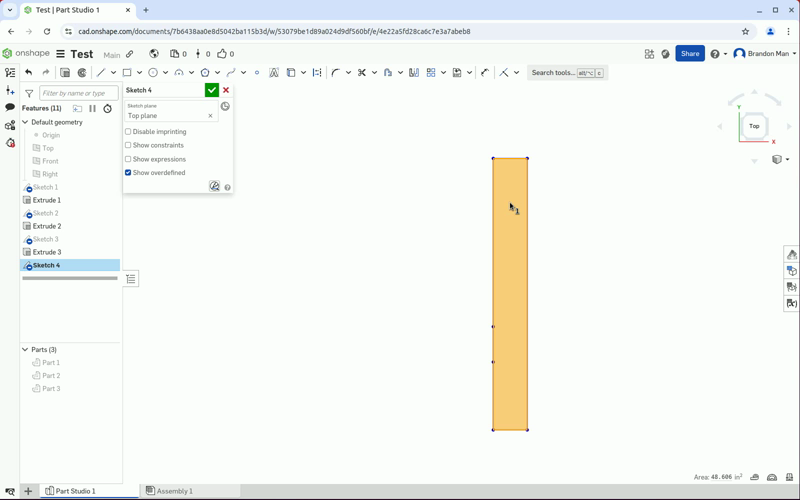
scroll(-6)
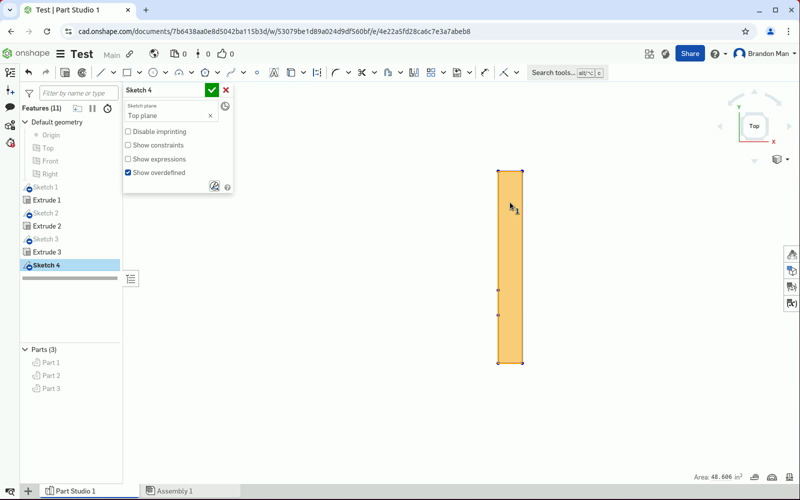
scroll(-6)
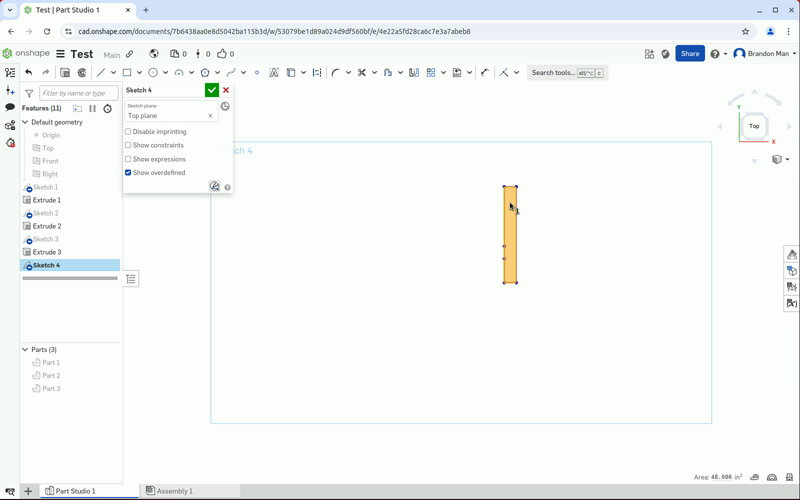
mouse_move(73, 352)
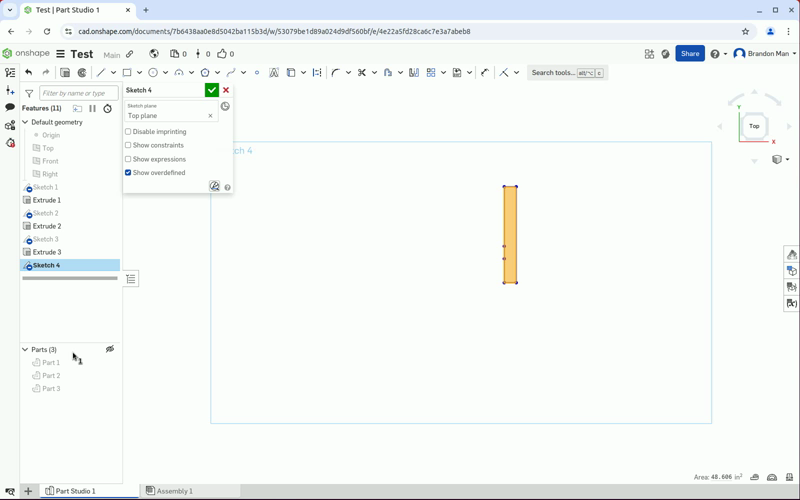
key(shift+y)
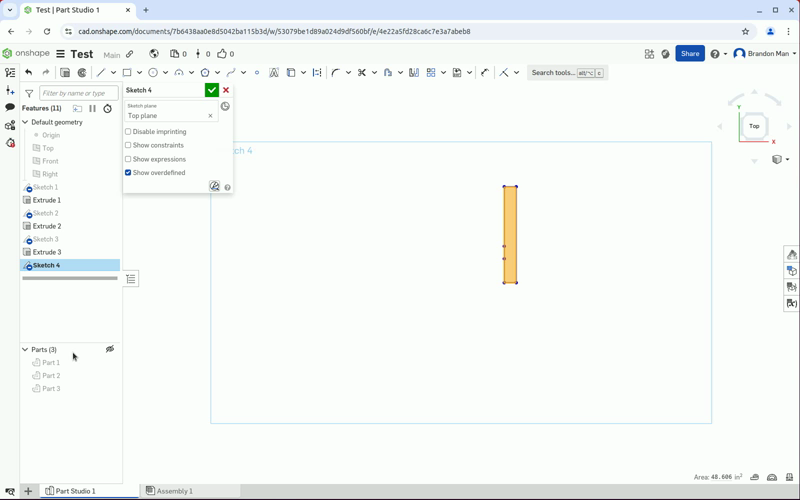
key(shift+e)
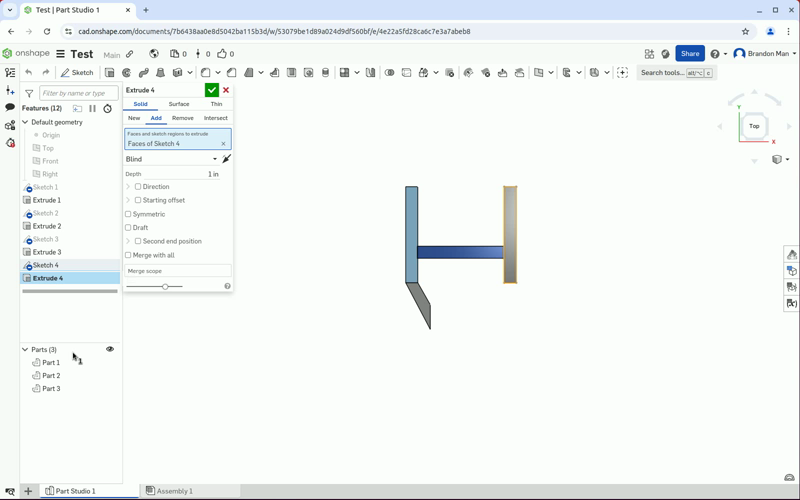
mouse_move(143, 106)
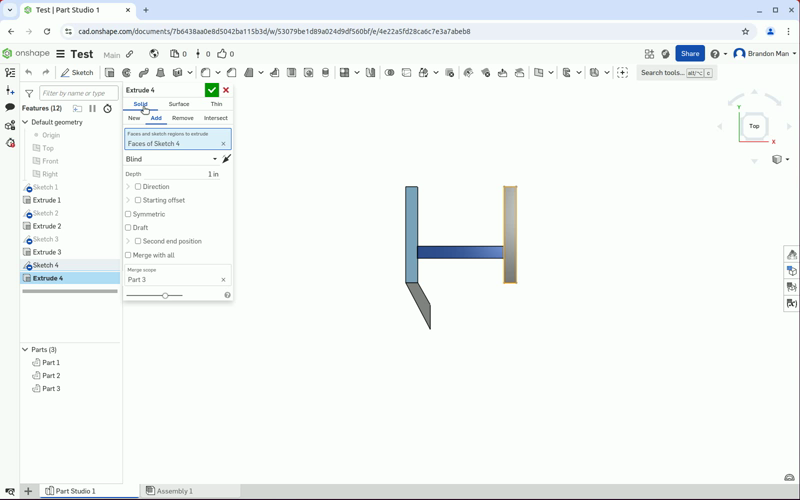
click(143, 106)
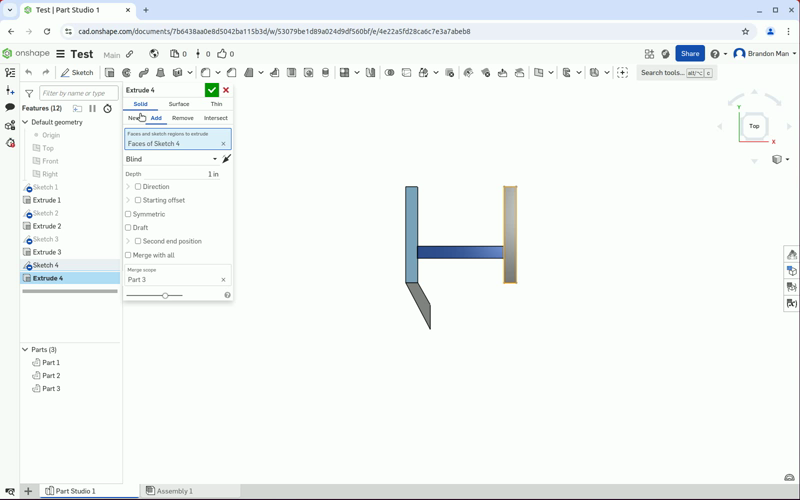
mouse_move(137, 120)
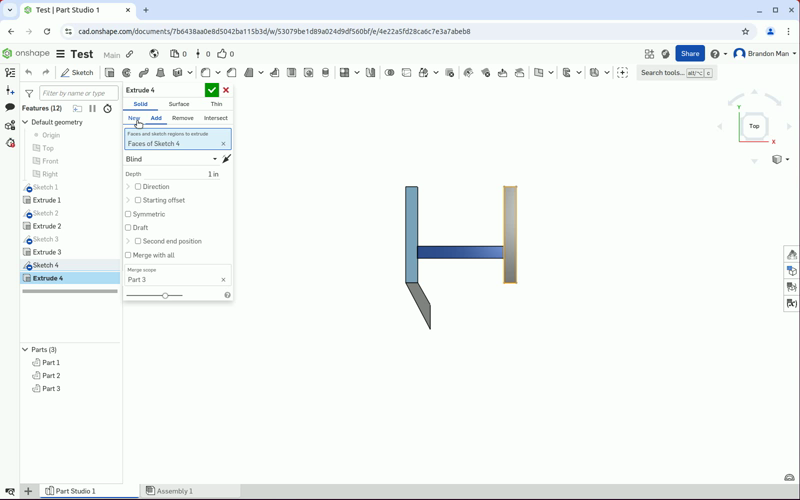
click(137, 120)
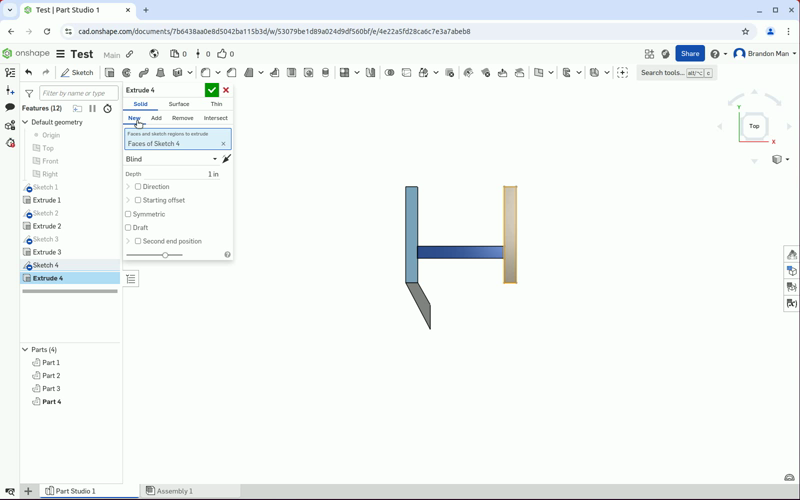
key(tab, 4)
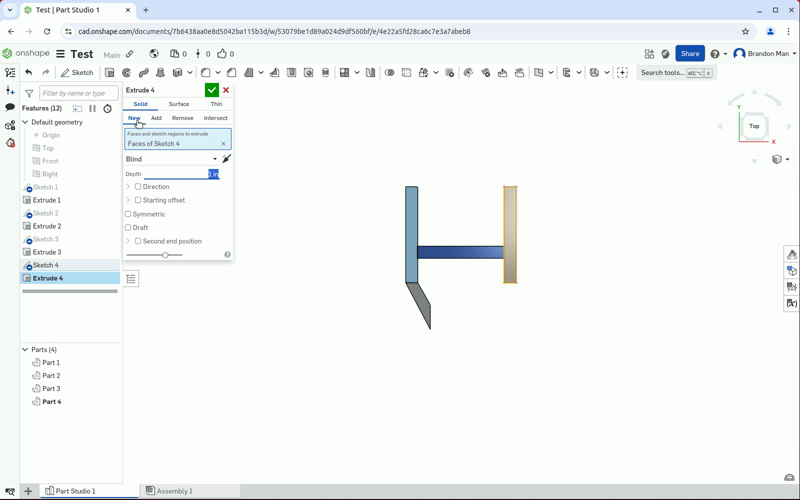
text(2.407)
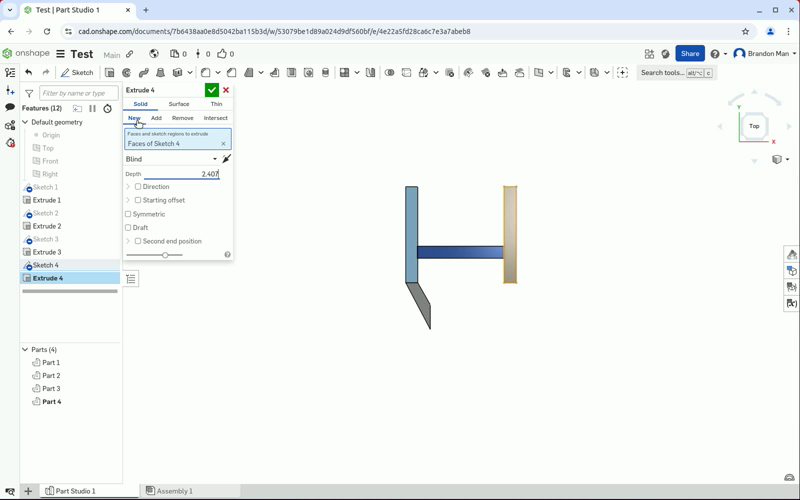
key(enter)
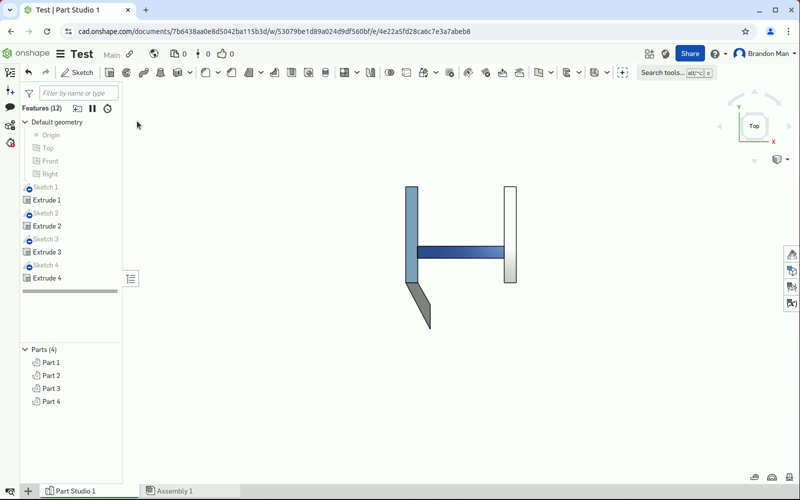
key(shift+h)
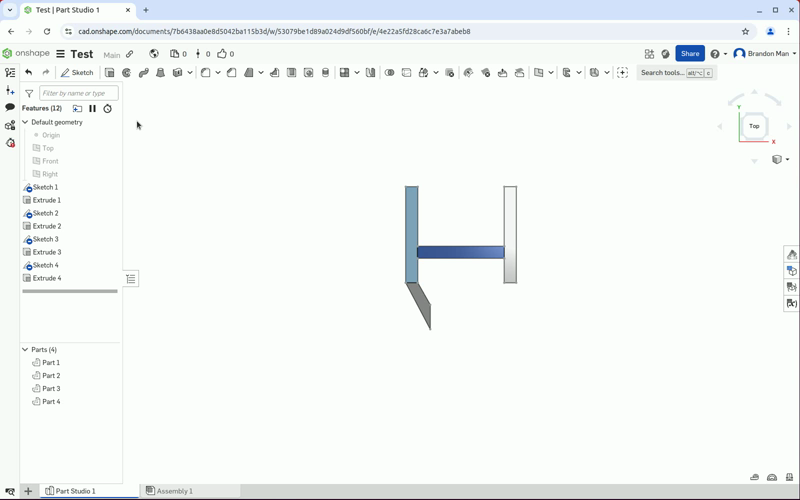
key(shift+h)
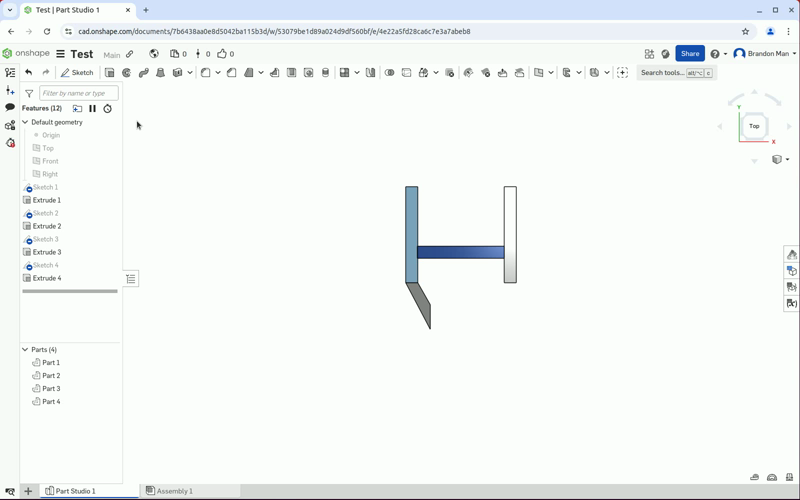
mouse_move(73, 189)
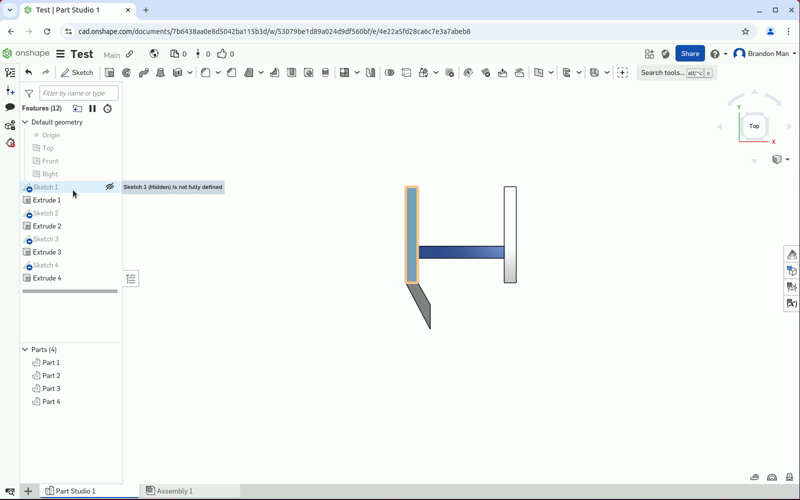
click(73, 189)
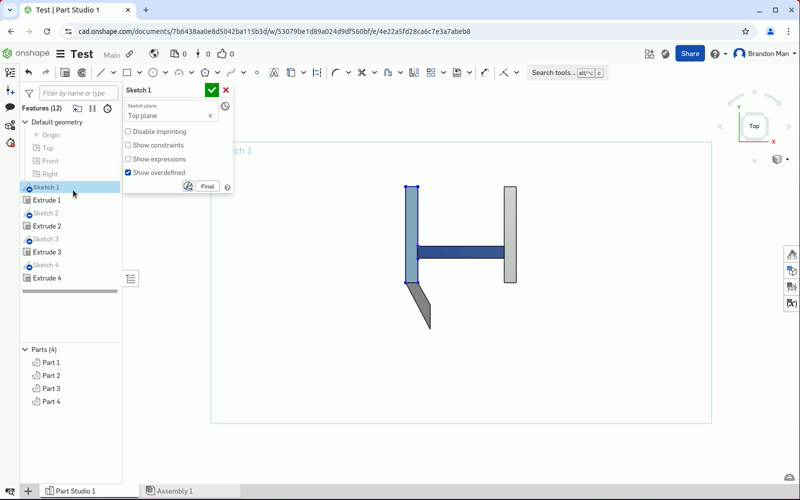
mouse_move(229, 92)
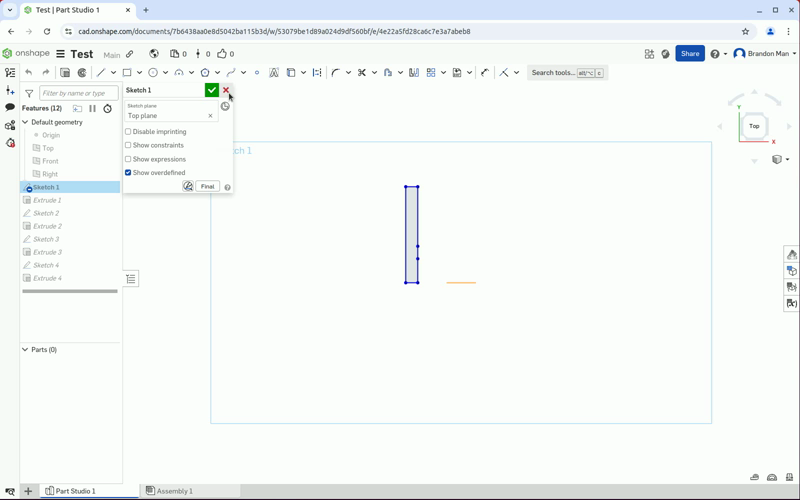
click(229, 92)
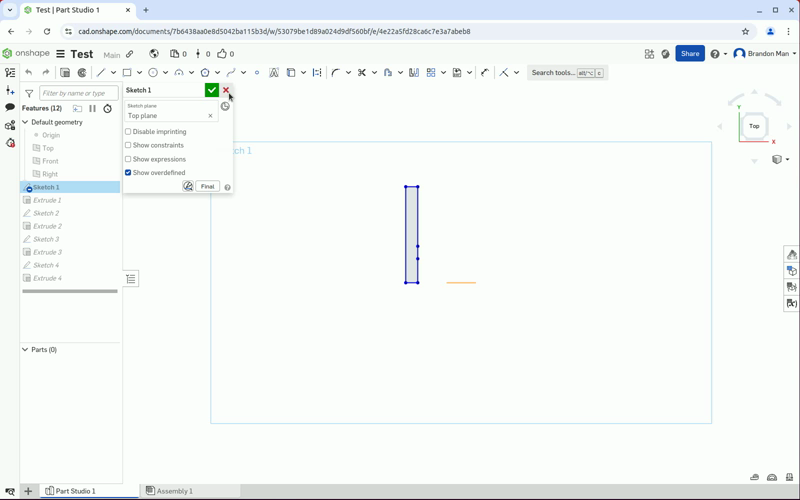
key(shift+s)
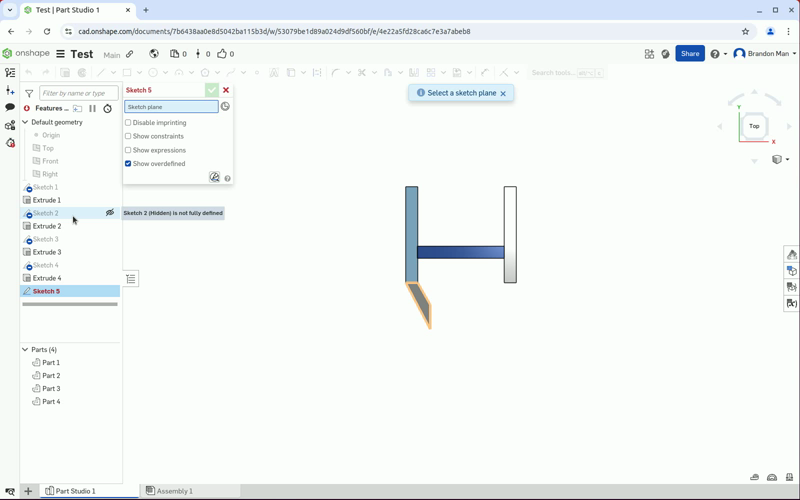
scroll(3)
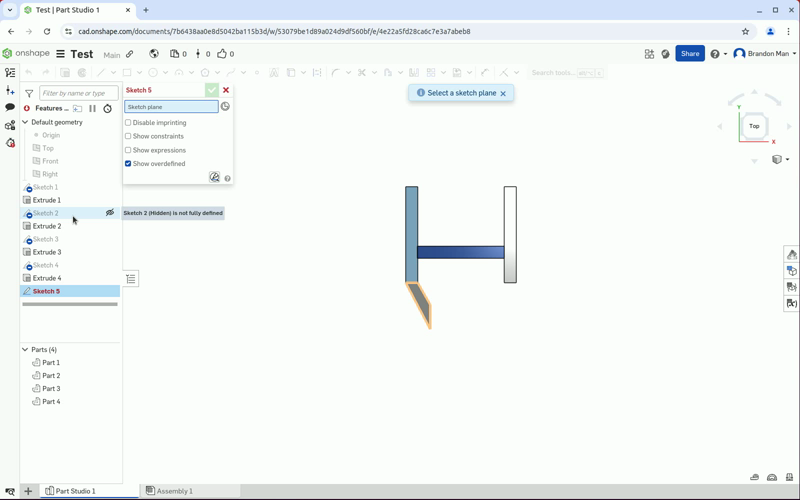
mouse_move(73, 150)
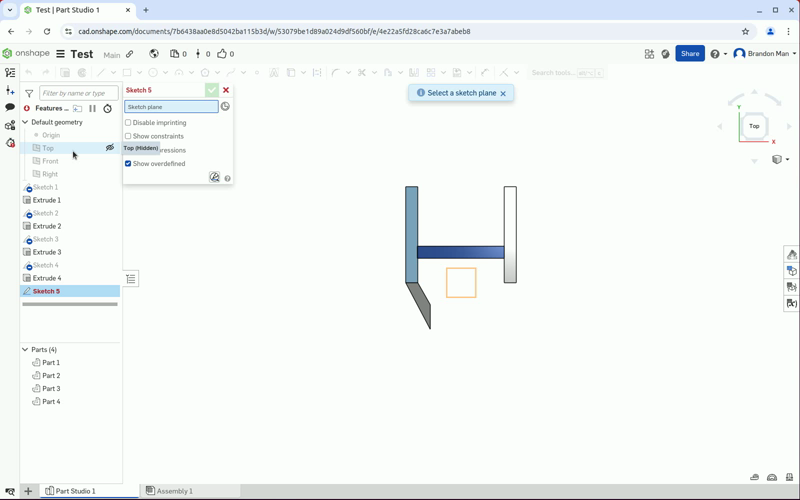
click(73, 150)
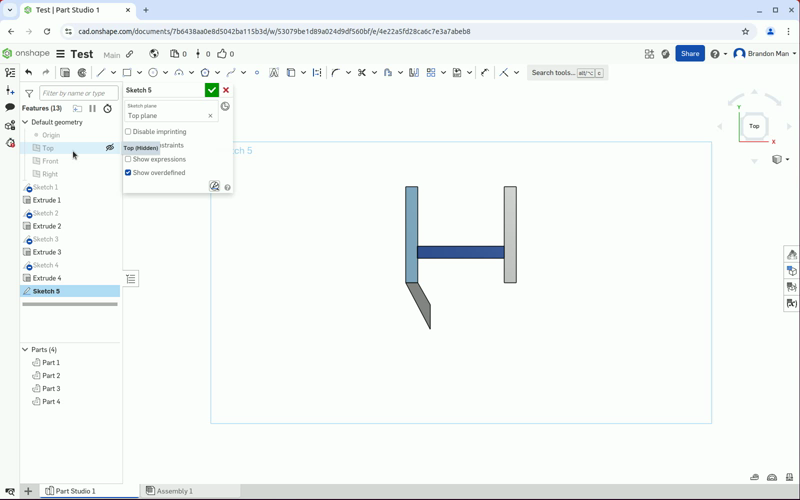
mouse_move(73, 352)
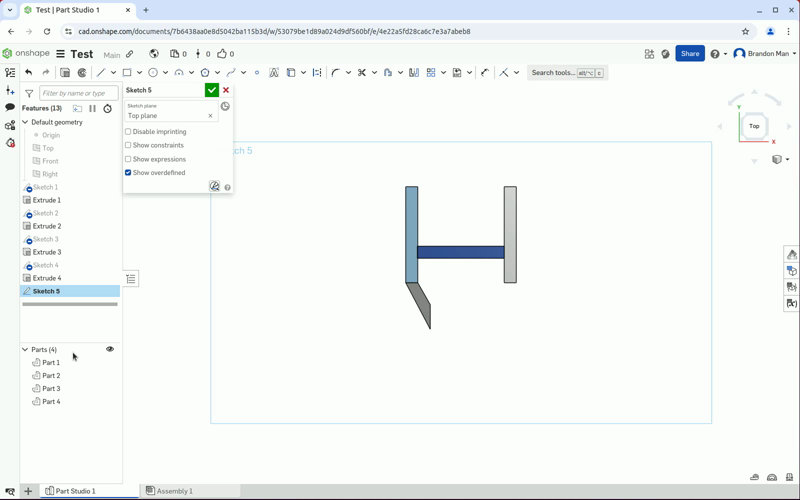
key(y)
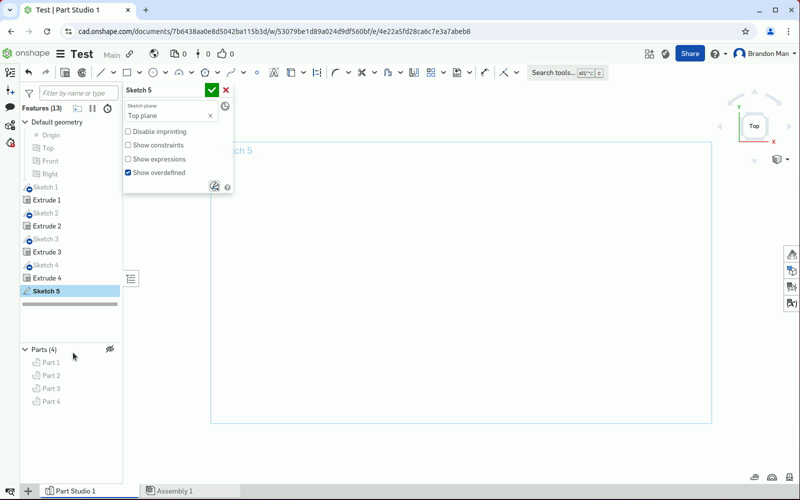
key(l)
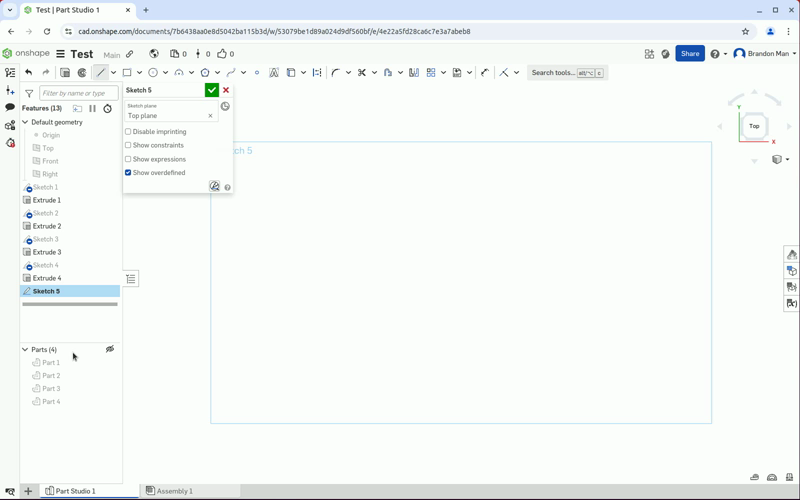
key_down(shift)
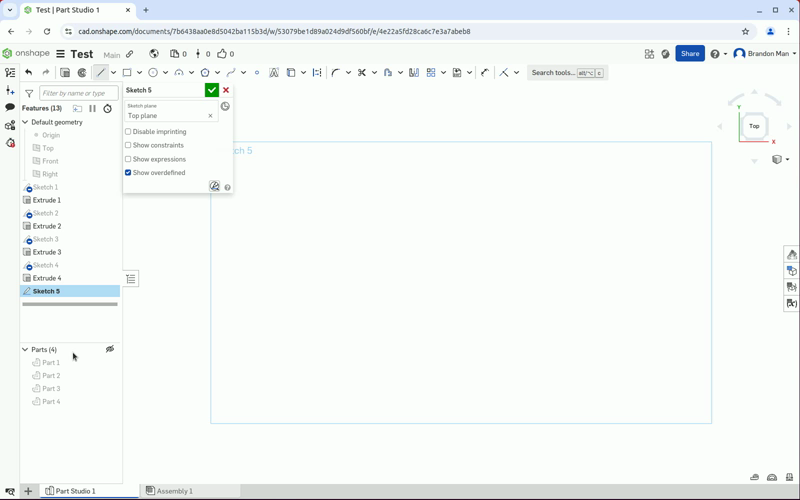
mouse_move(492, 328)
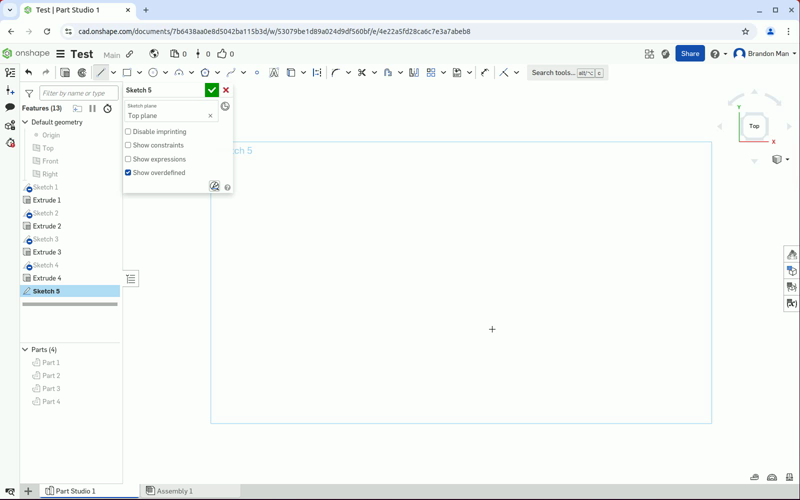
click(492, 328)
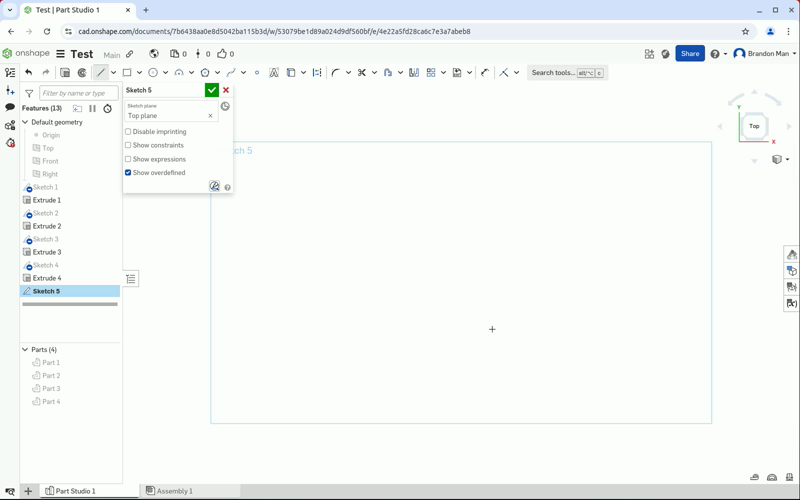
key_up(shift)
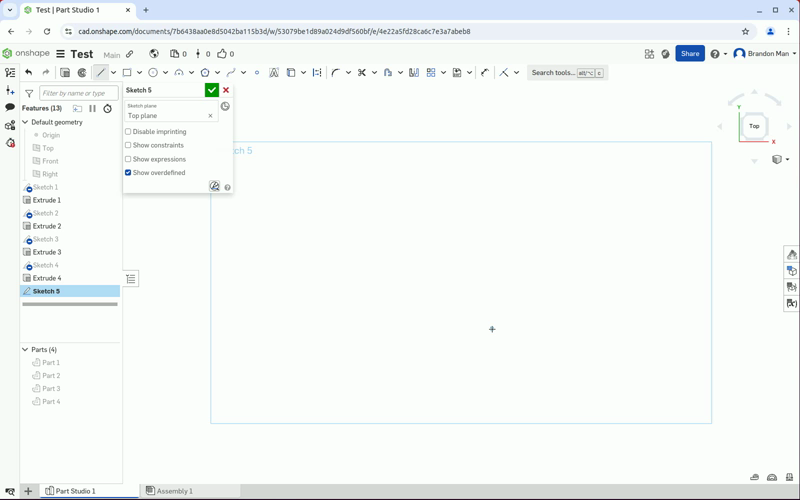
key_down(shift)
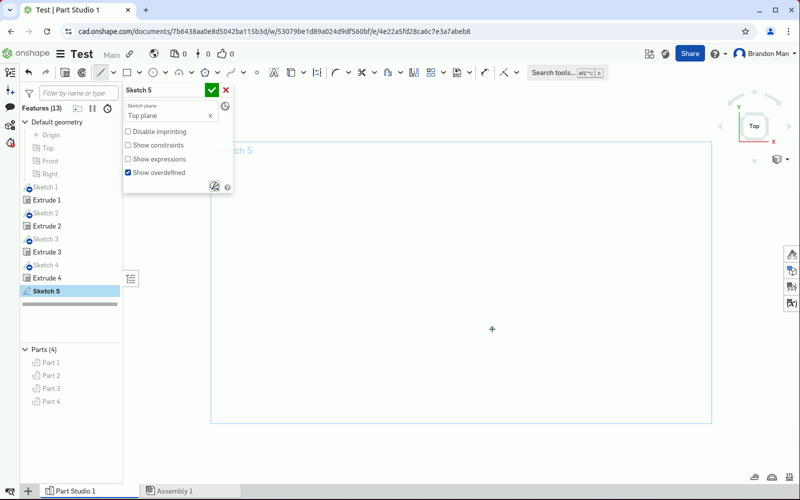
mouse_move(522, 328)
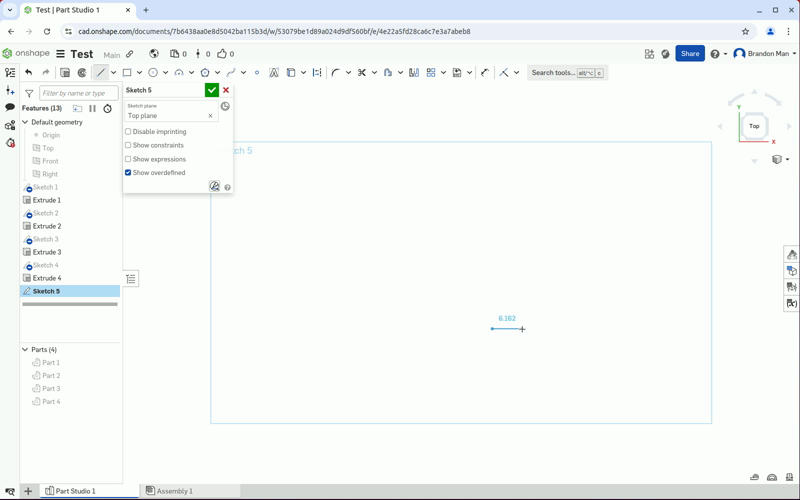
mouse_move(516, 282)
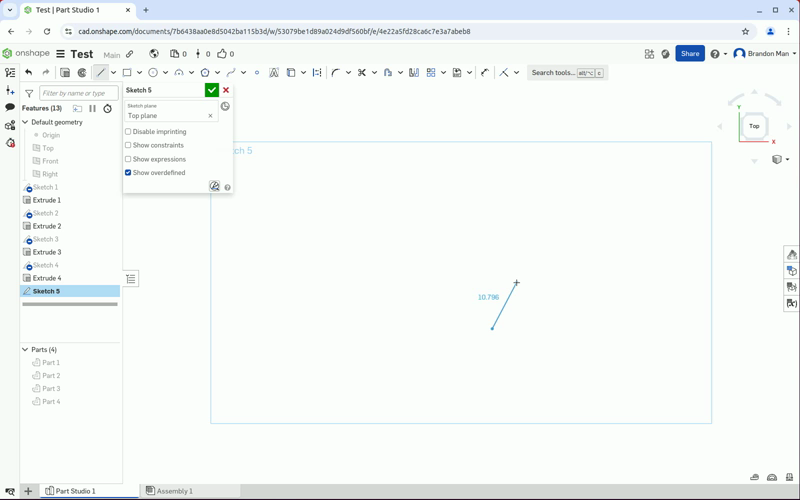
click(516, 282)
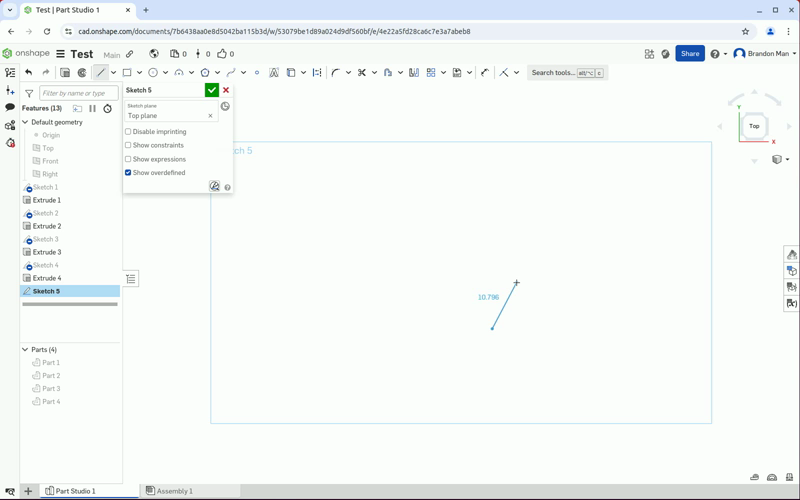
key_up(shift)
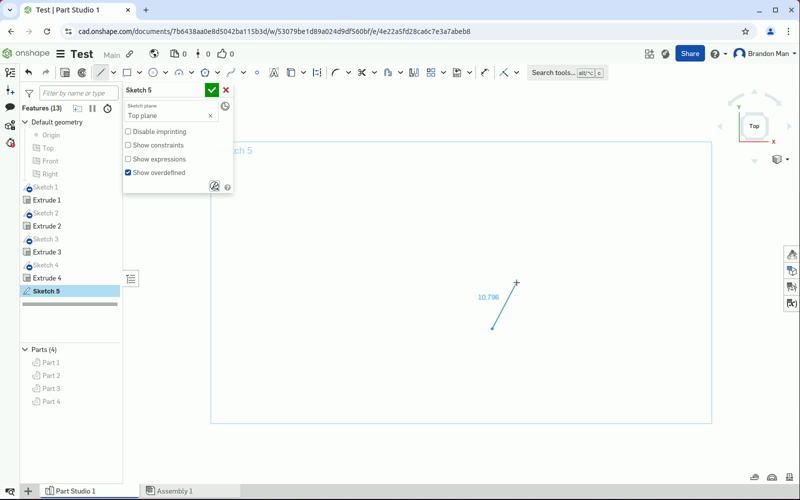
key_down(shift)
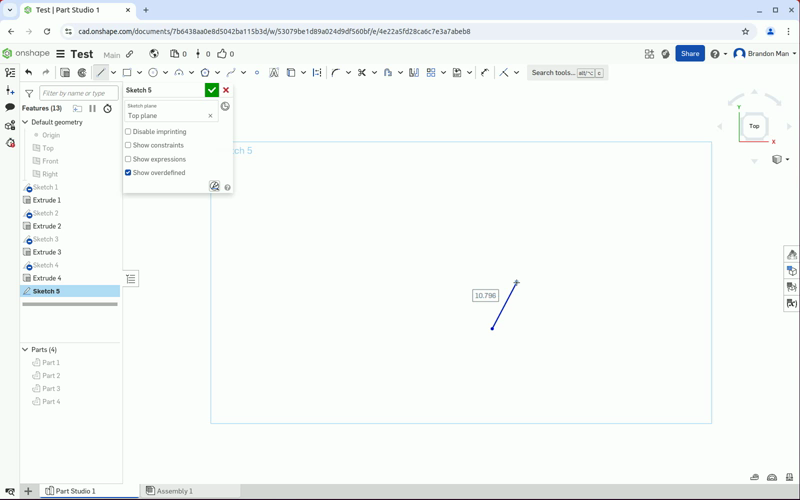
mouse_move(546, 282)
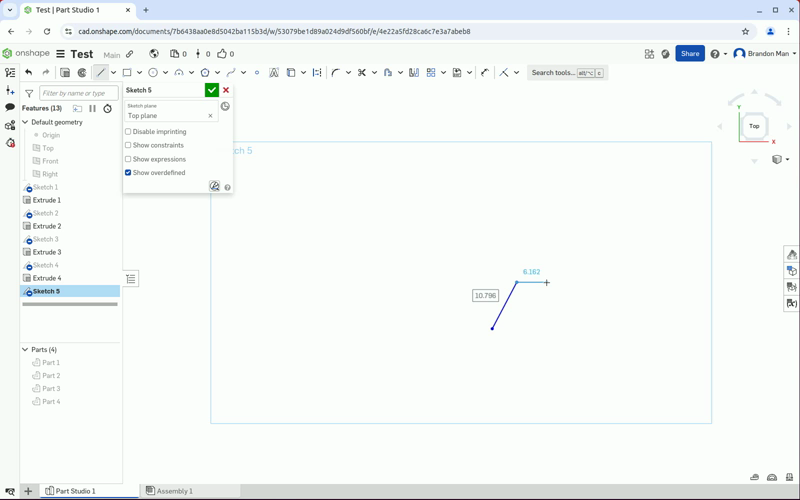
mouse_move(504, 282)
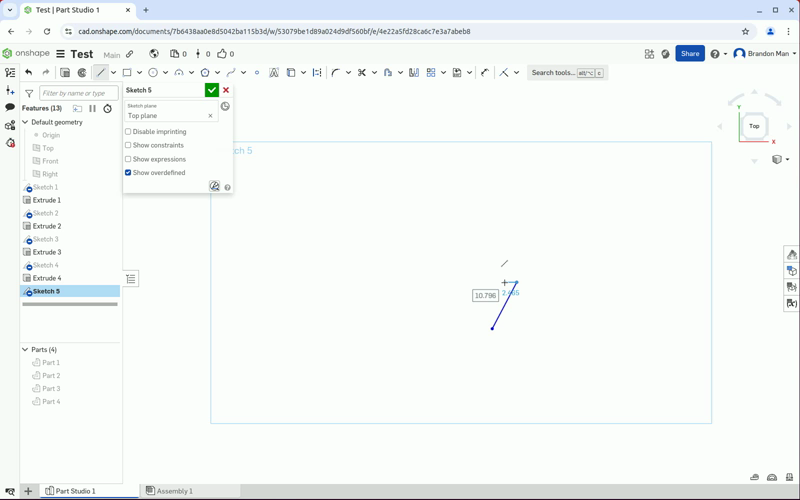
click(504, 282)
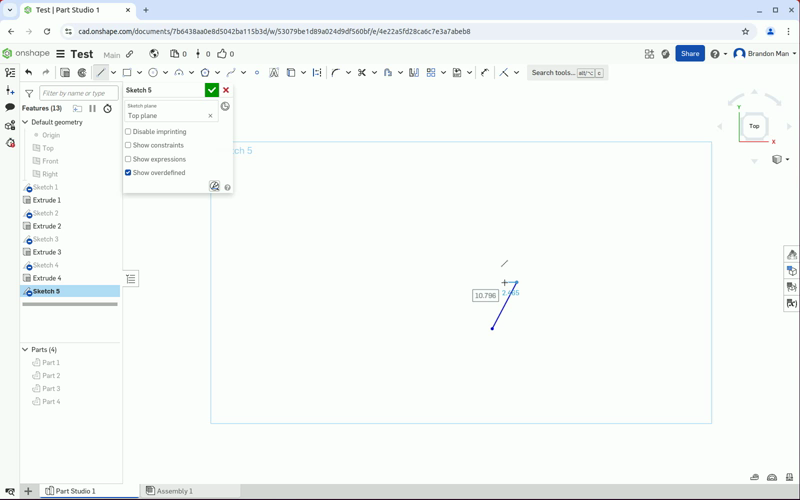
key_up(shift)
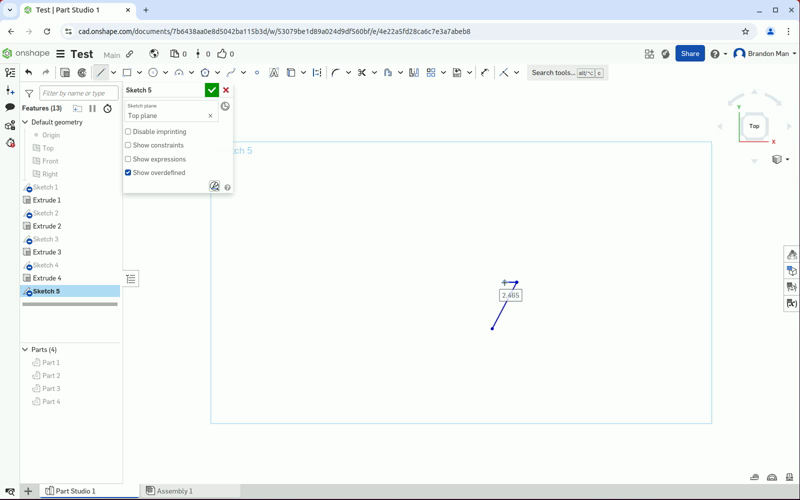
key_down(shift)
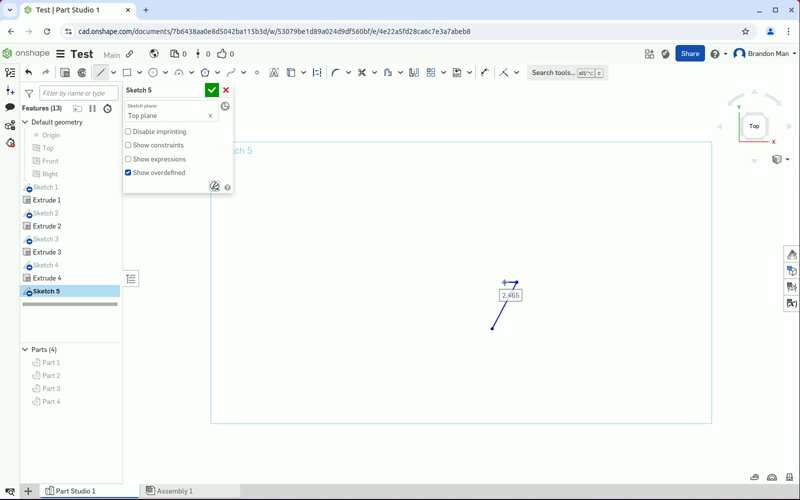
mouse_move(534, 282)
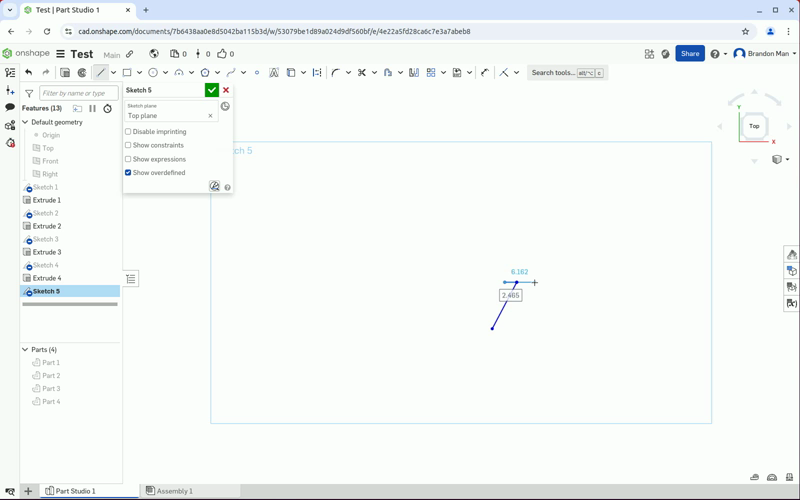
mouse_move(492, 304)
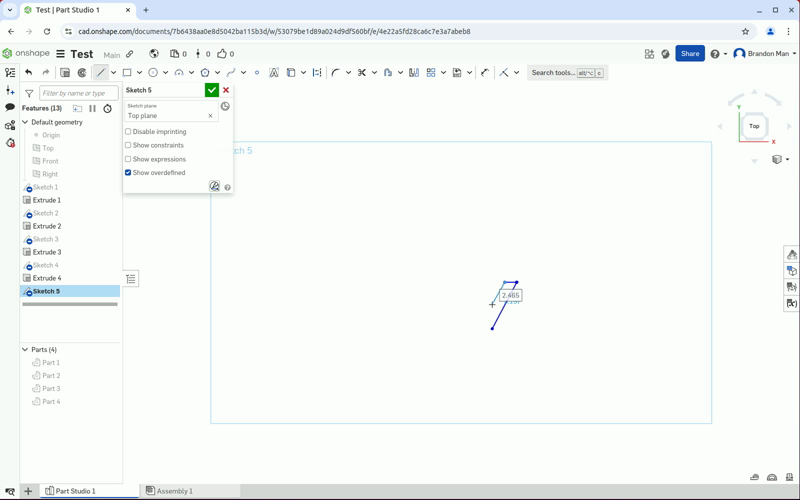
click(492, 304)
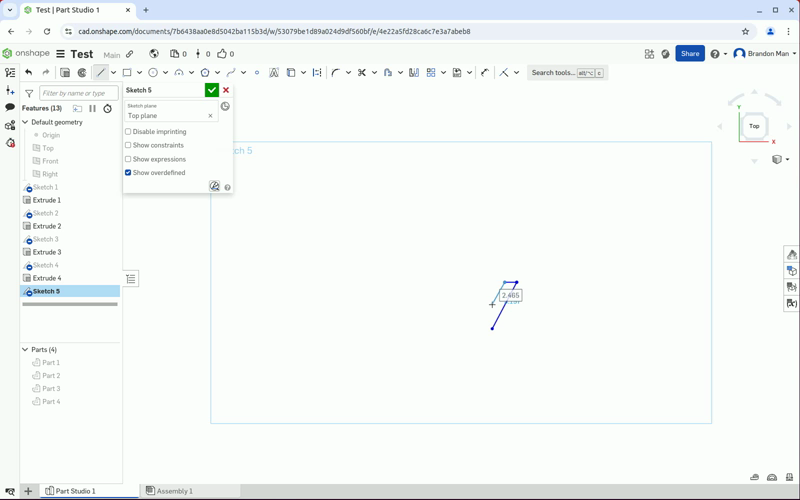
key_up(shift)
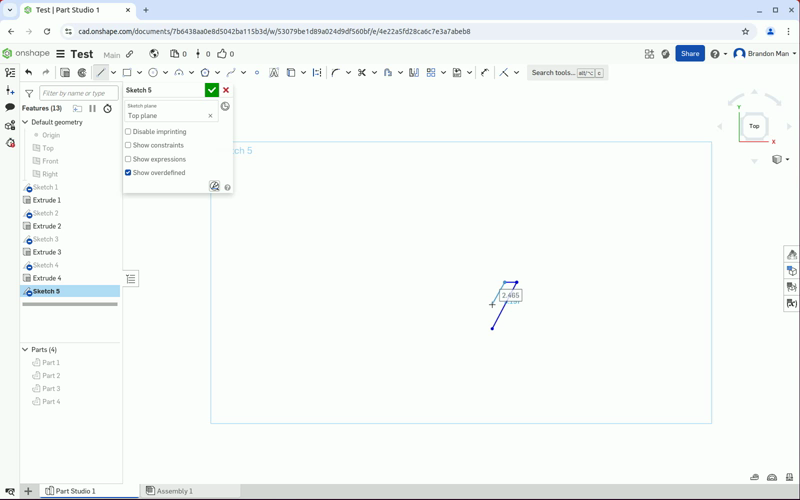
mouse_move(522, 304)
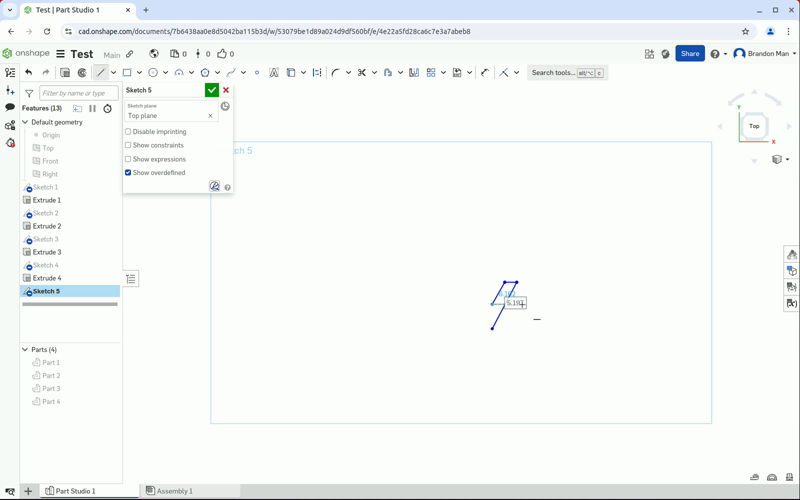
key_down(shift)
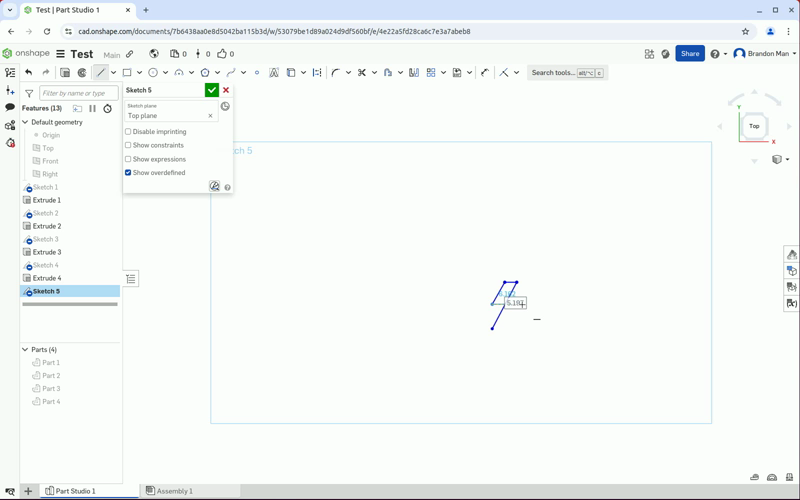
mouse_move(492, 328)
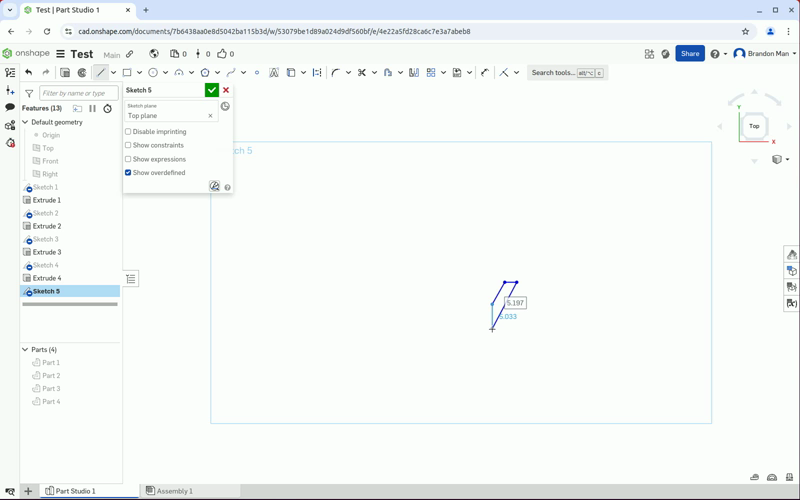
key_up(shift)
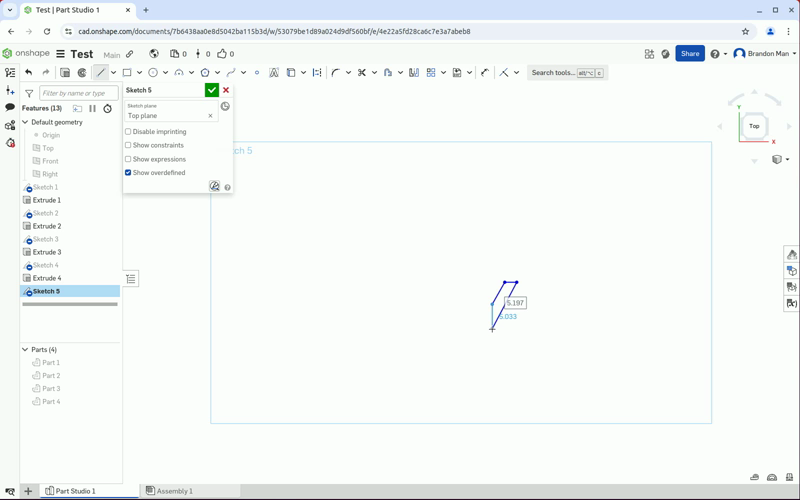
click(492, 328)
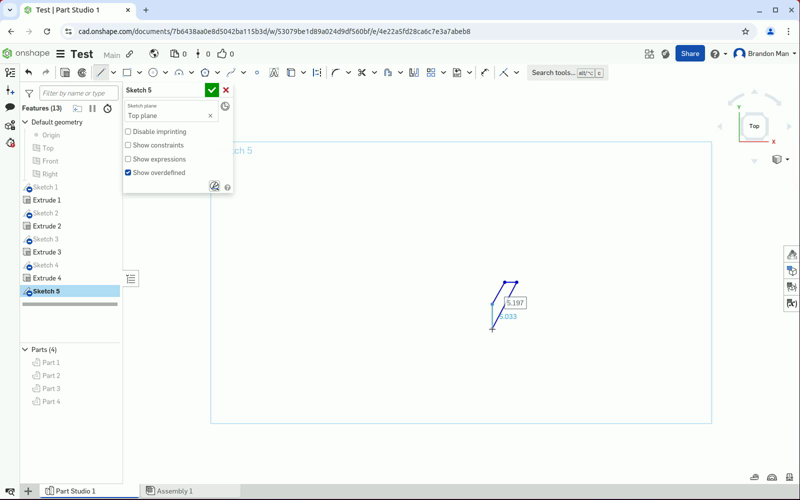
key(esc)
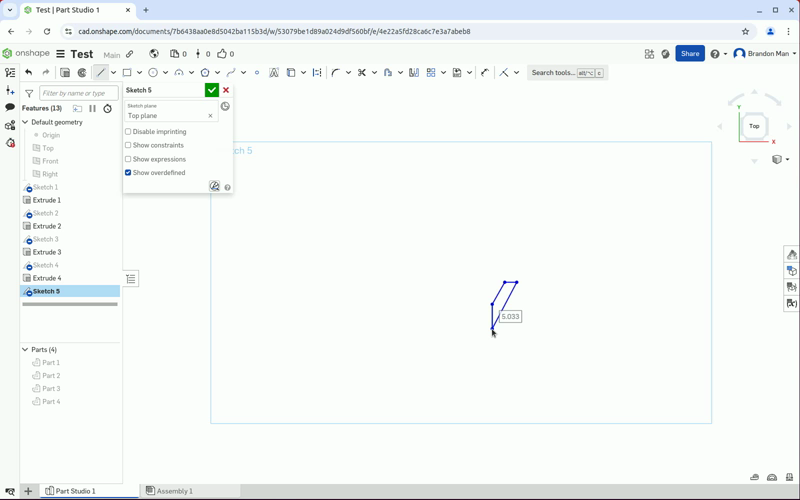
mouse_move(509, 284)
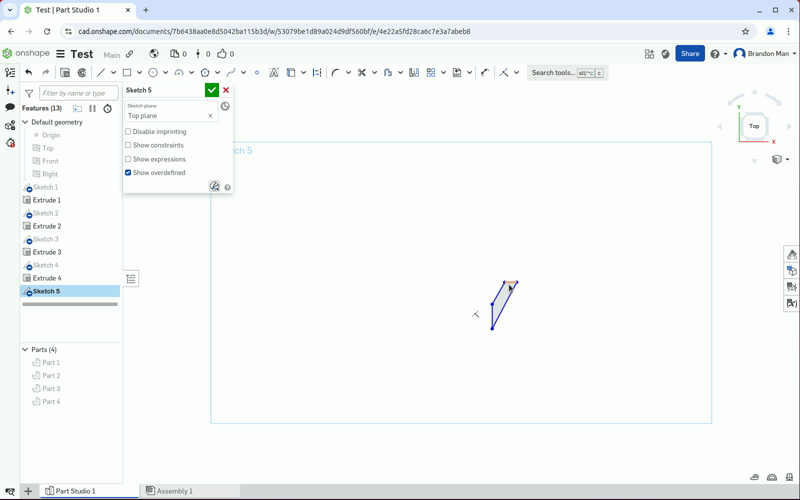
scroll(6)
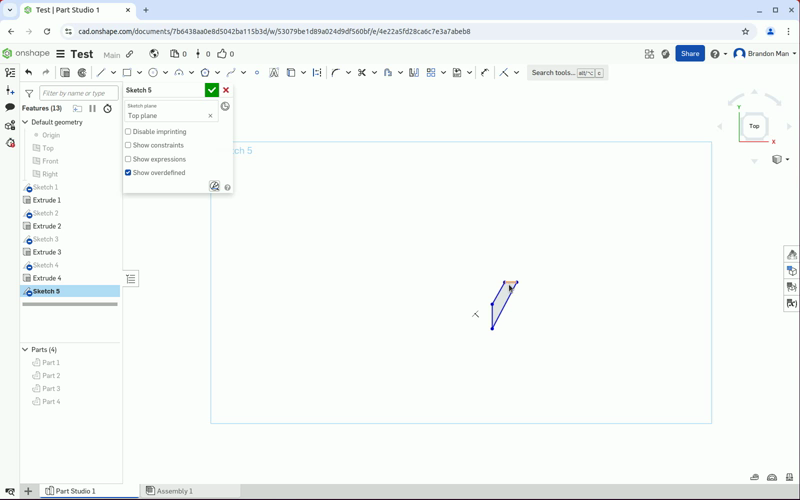
scroll(6)
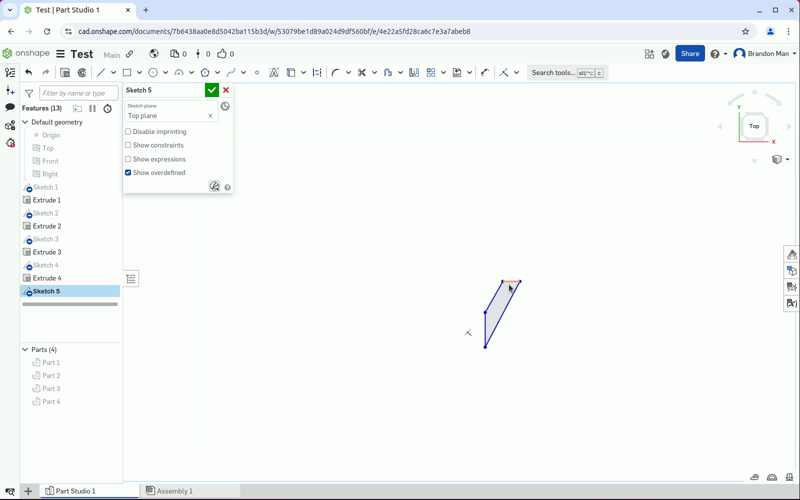
scroll(6)
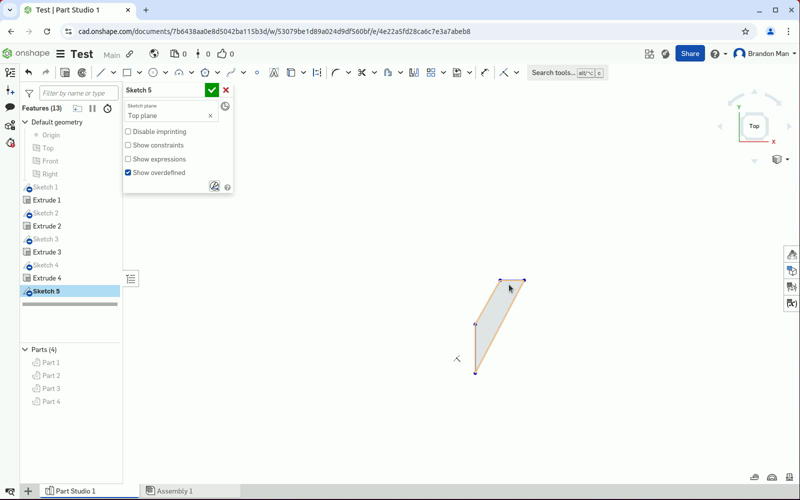
scroll(6)
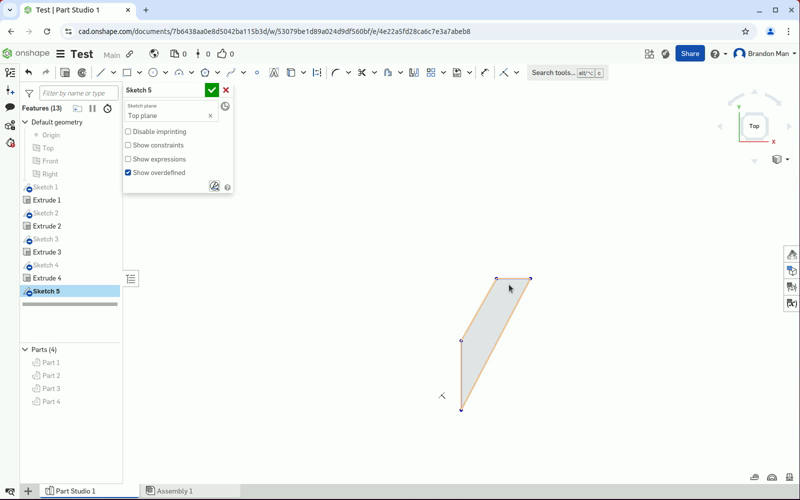
scroll(6)
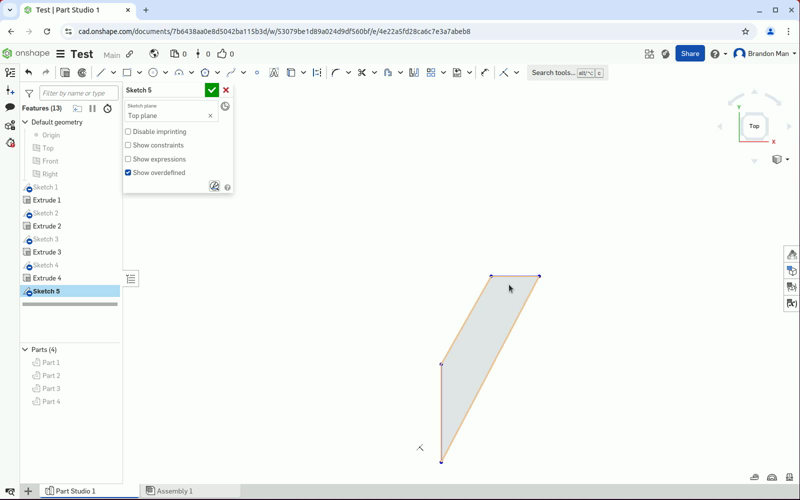
scroll(6)
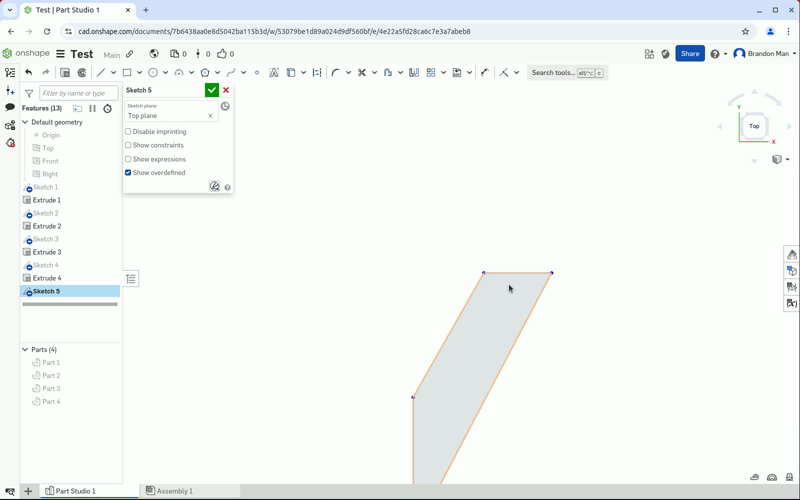
scroll(6)
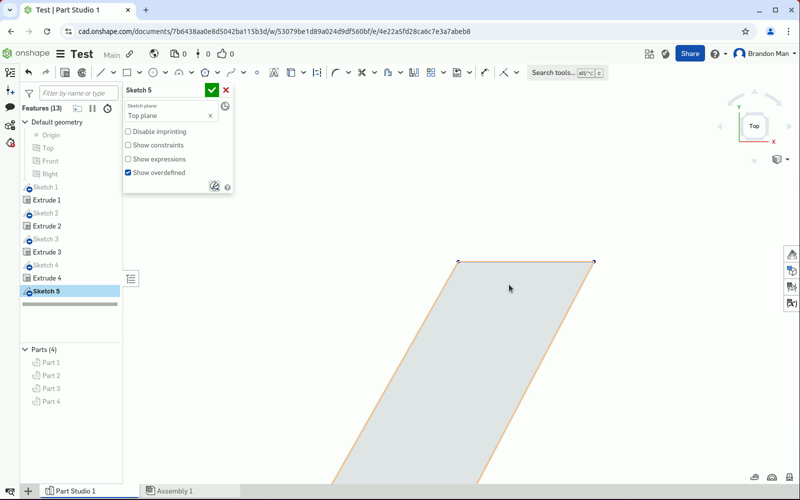
click(509, 284)
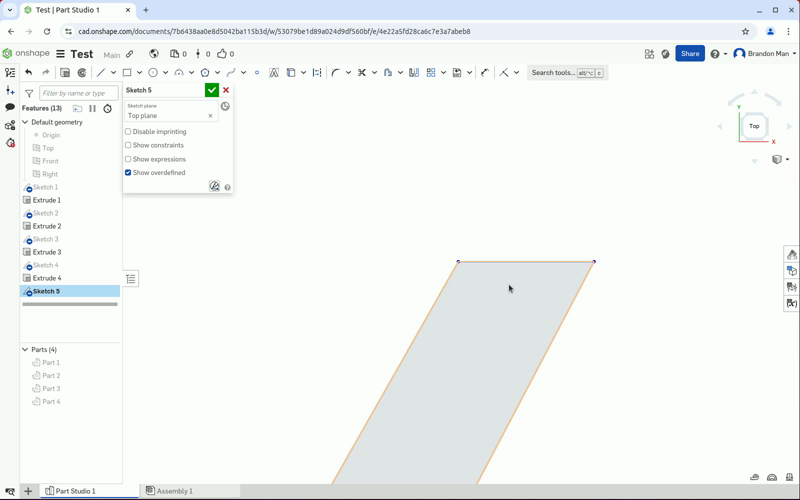
scroll(-6)
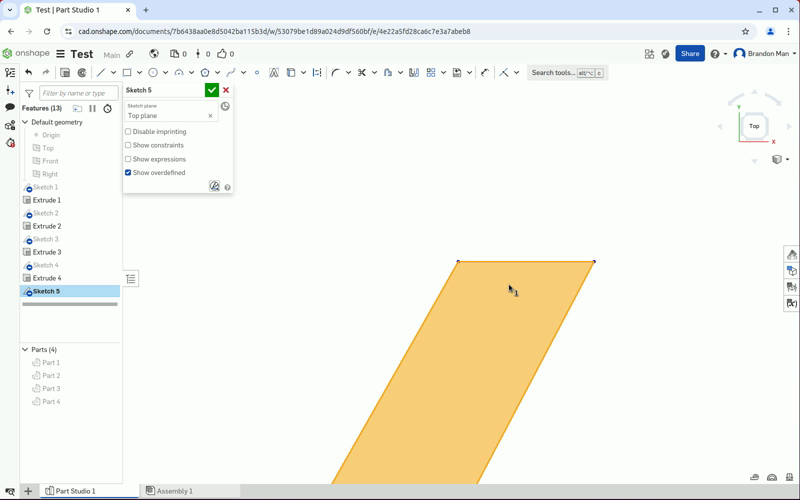
scroll(-6)
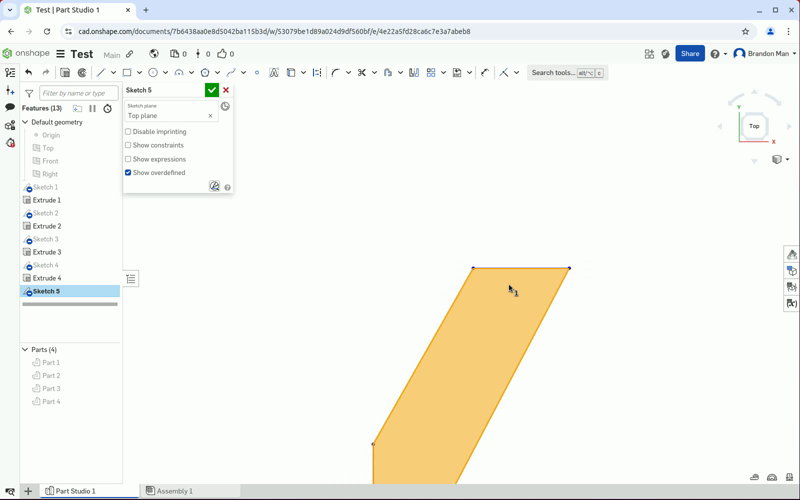
scroll(-6)
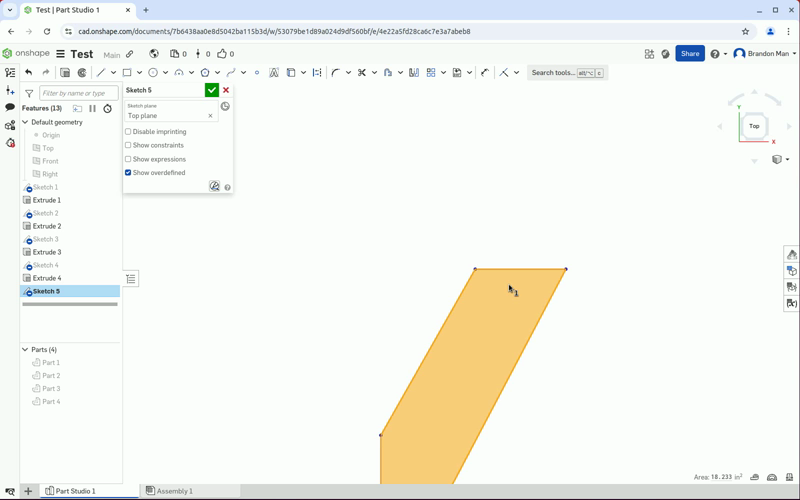
scroll(-6)
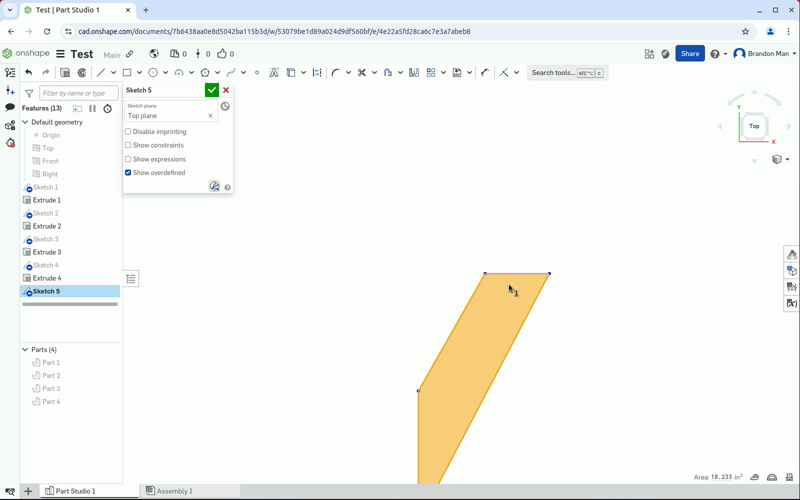
scroll(-6)
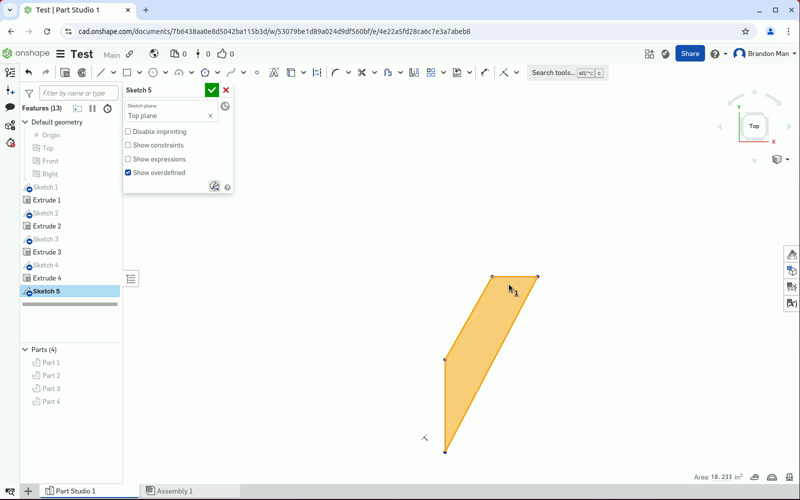
scroll(-6)
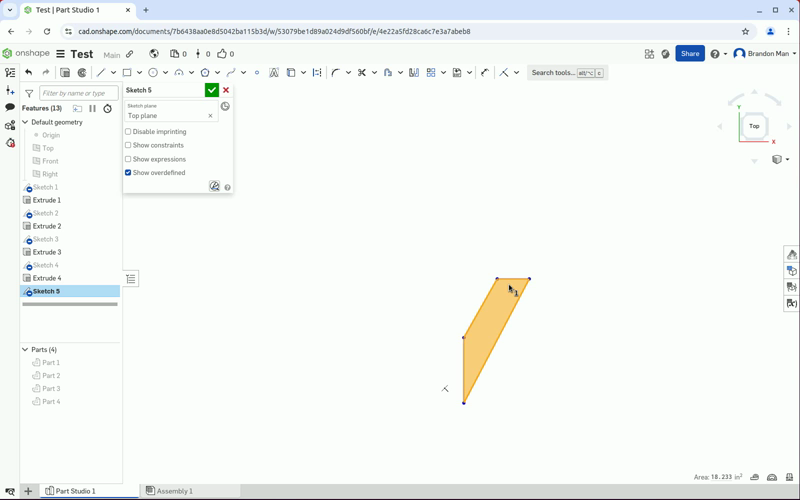
scroll(-6)
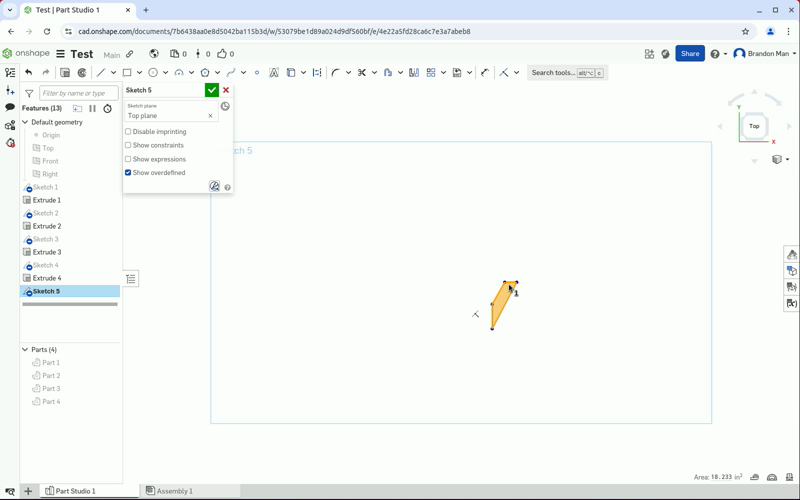
mouse_move(73, 352)
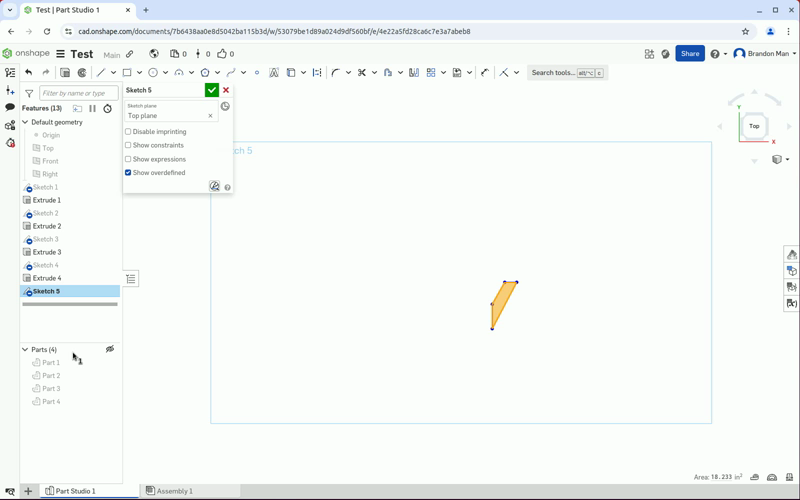
key(shift+y)
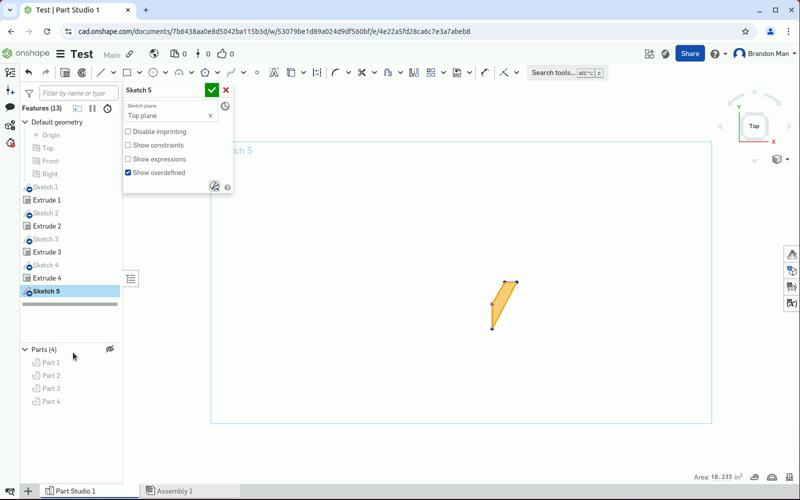
key(shift+e)
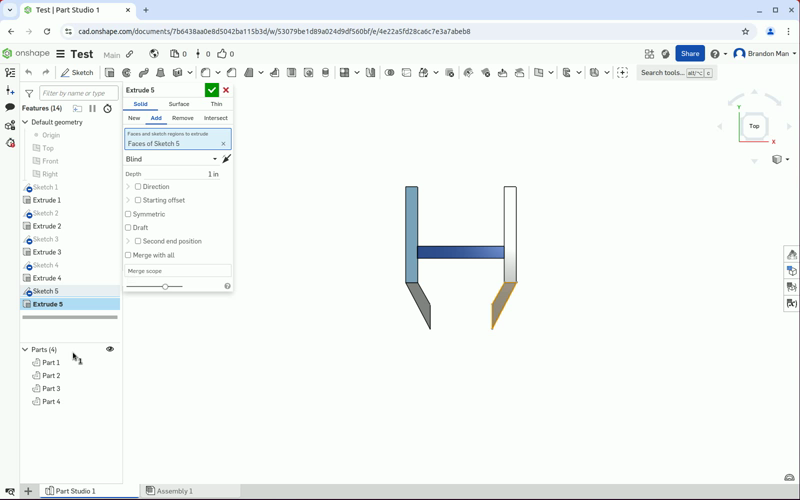
mouse_move(143, 106)
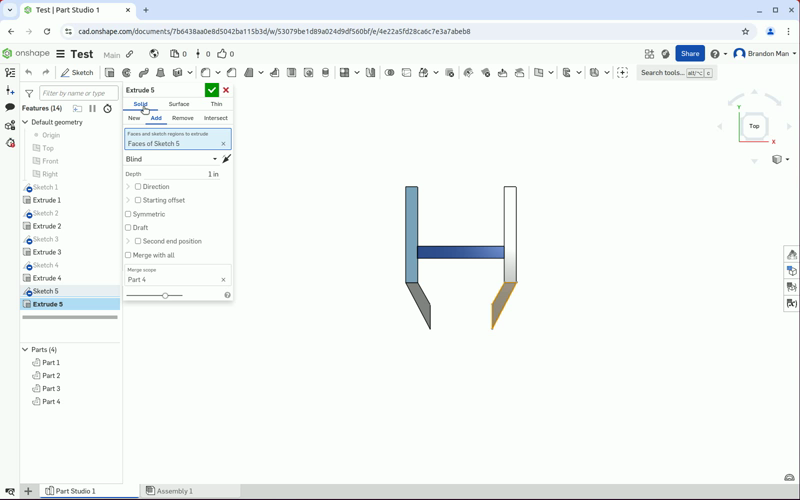
click(143, 106)
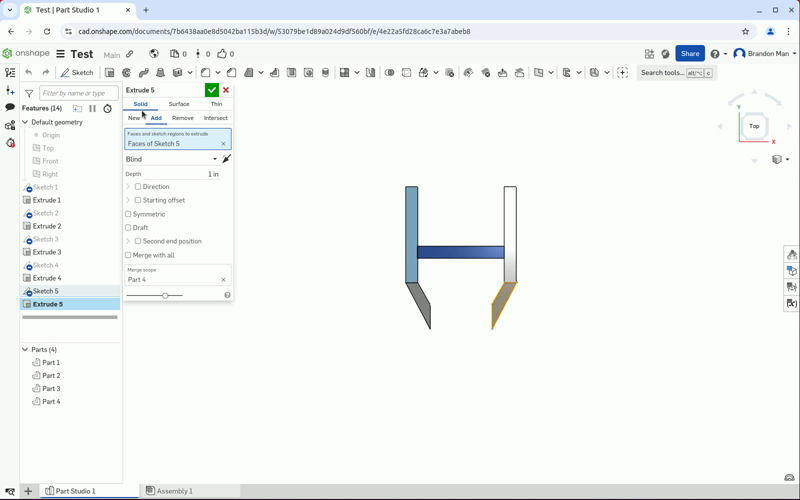
mouse_move(137, 120)
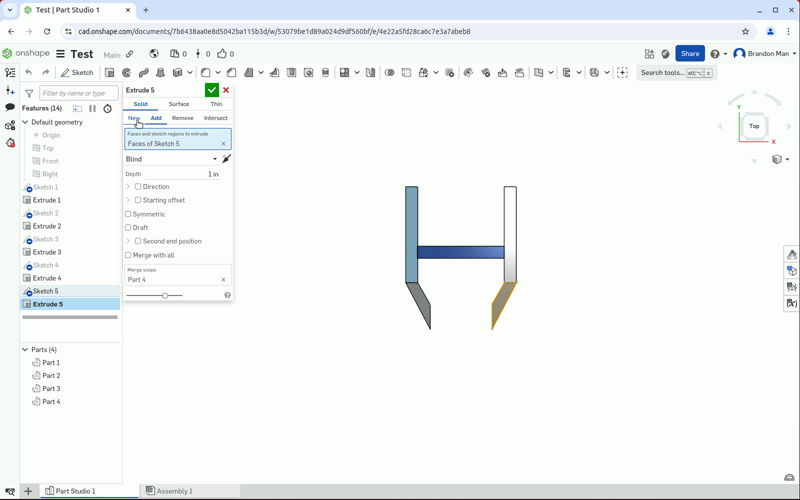
click(137, 120)
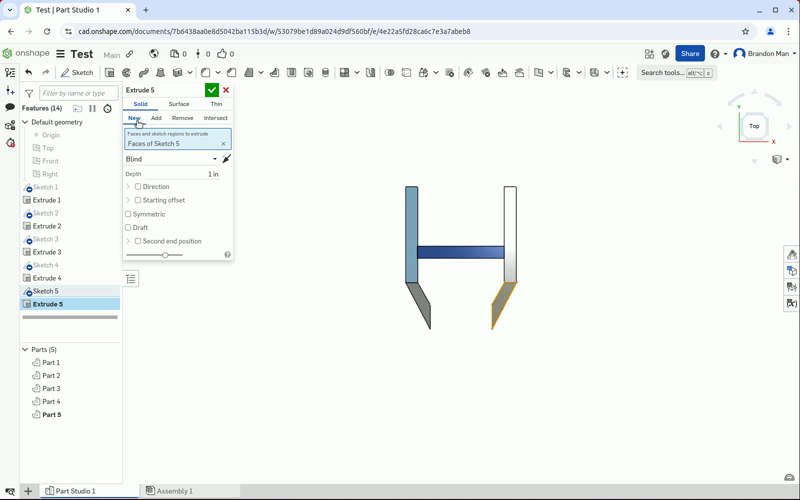
key(tab, 4)
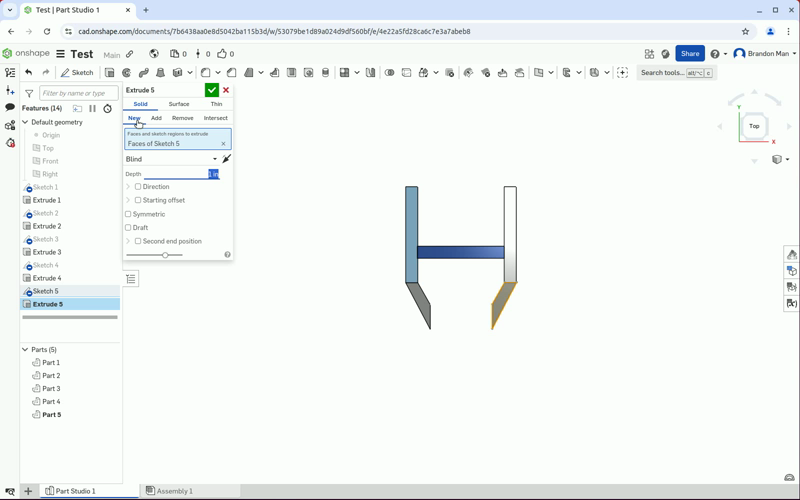
text(2.407)
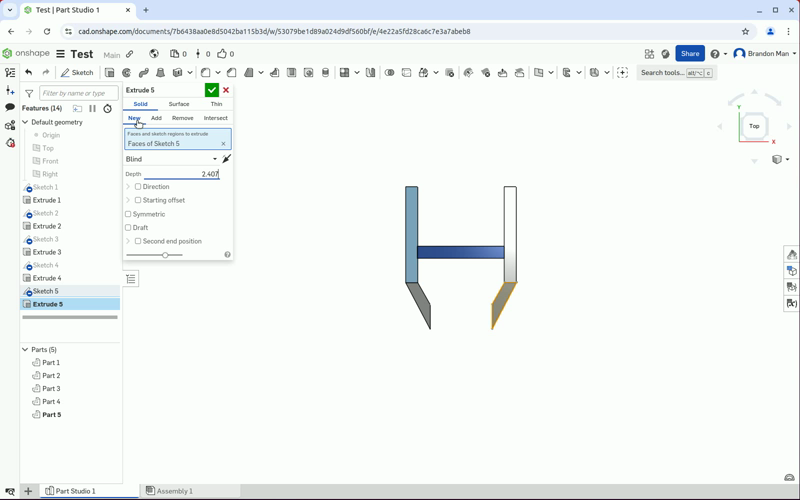
key(enter)
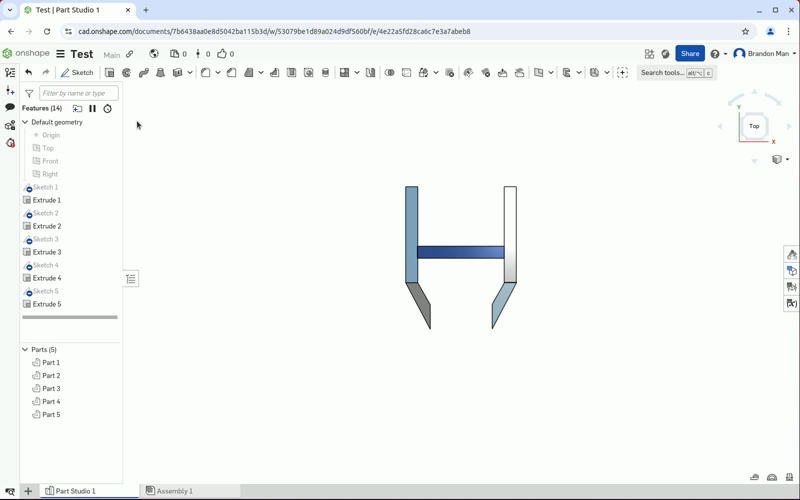
key(shift+h)
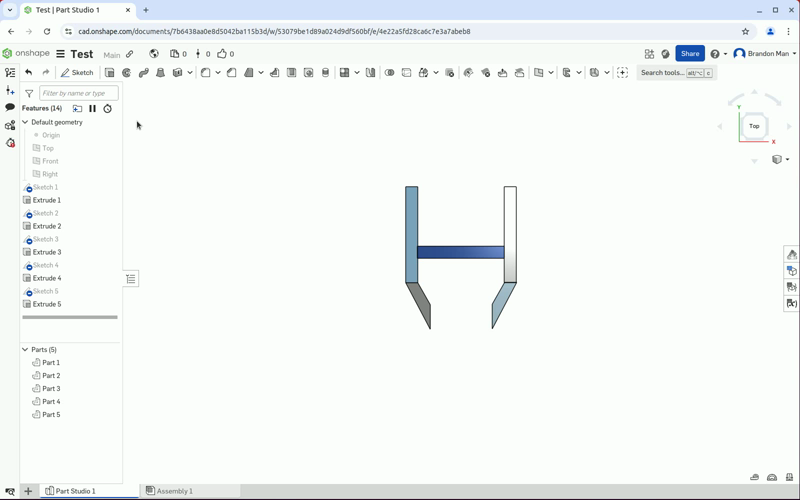
key(shift+h)
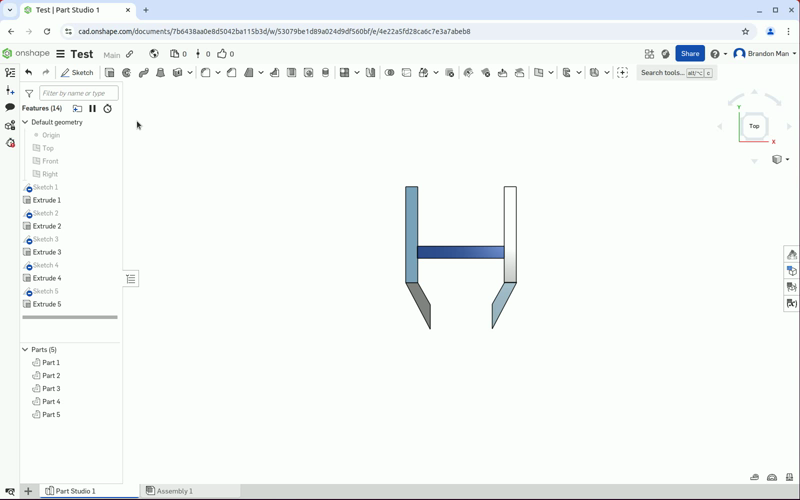
mouse_move(73, 189)
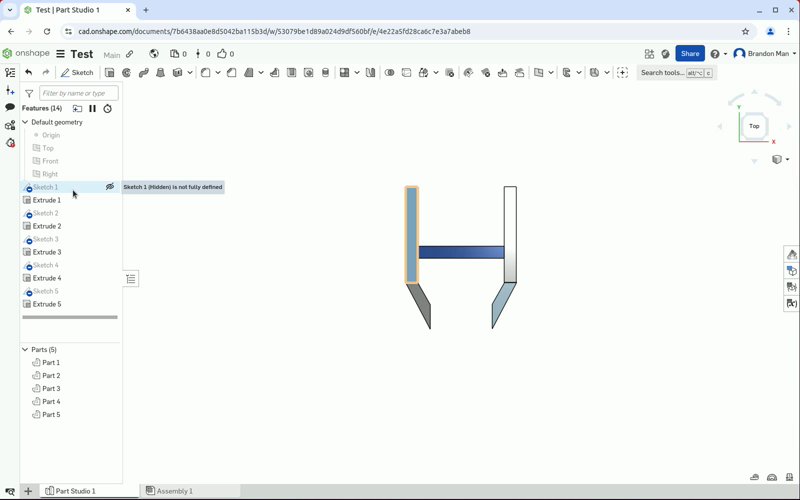
click(73, 189)
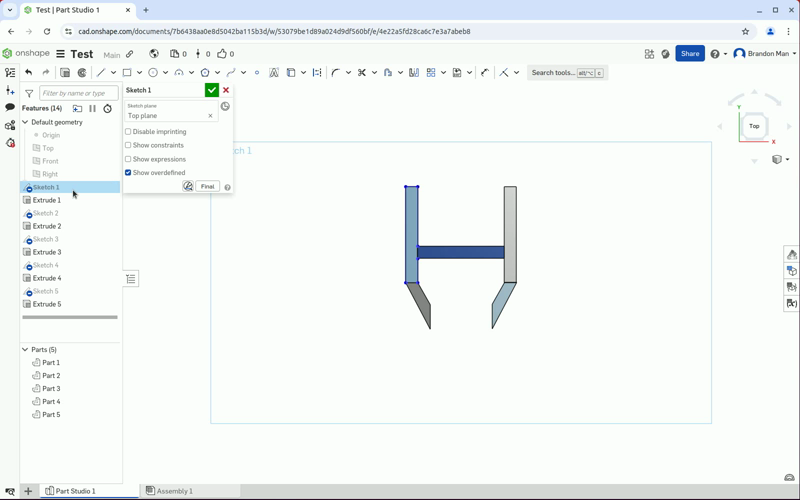
mouse_move(229, 92)
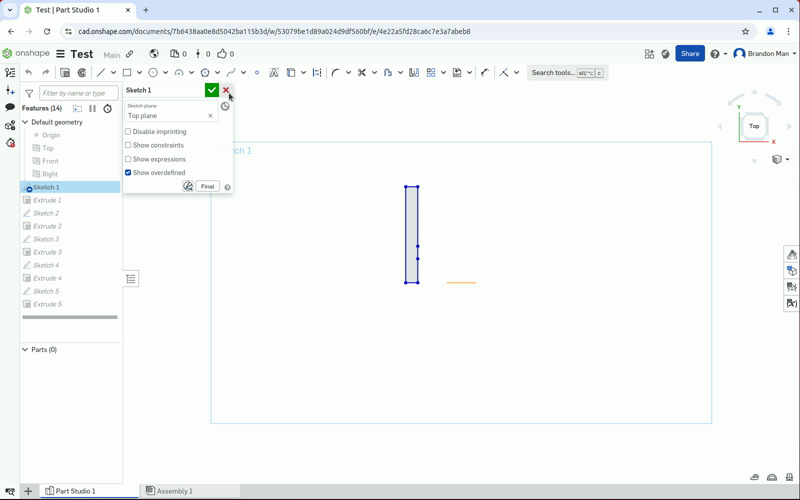
click(229, 92)
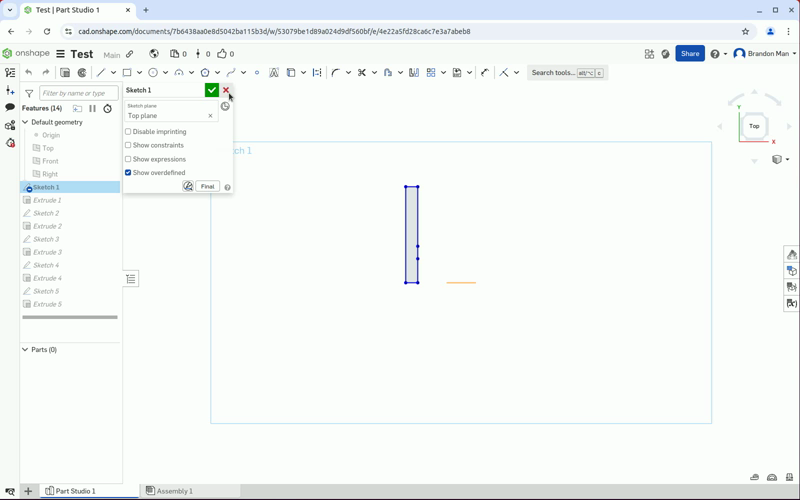
key(shift+s)
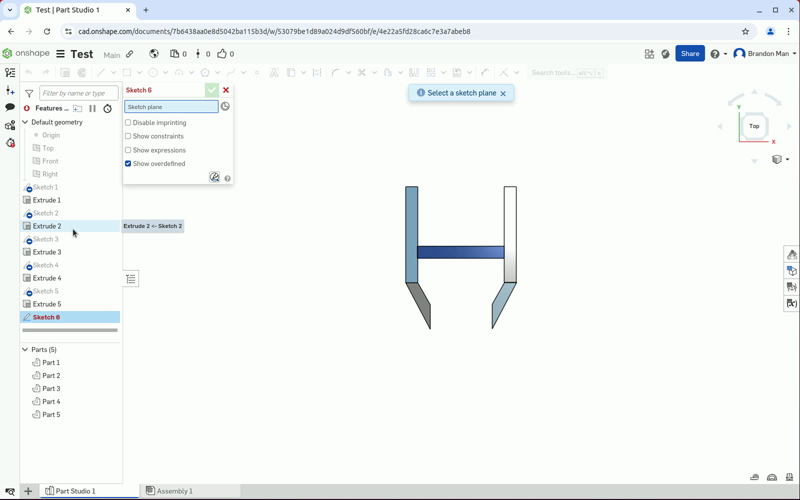
scroll(3)
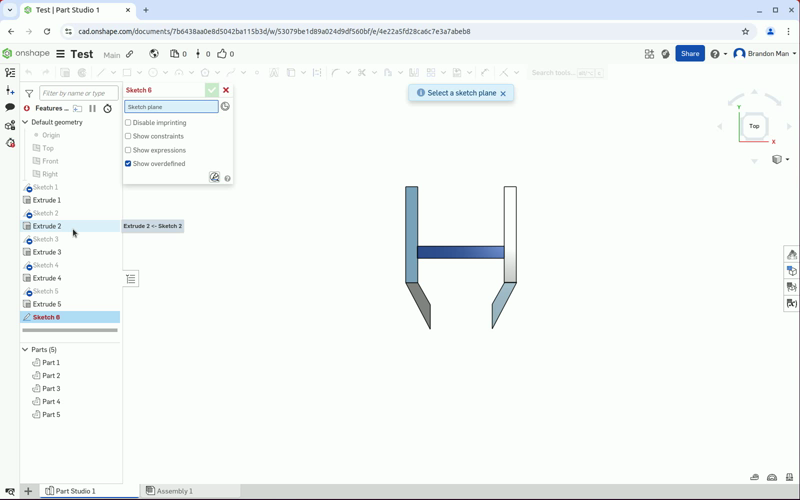
mouse_move(73, 150)
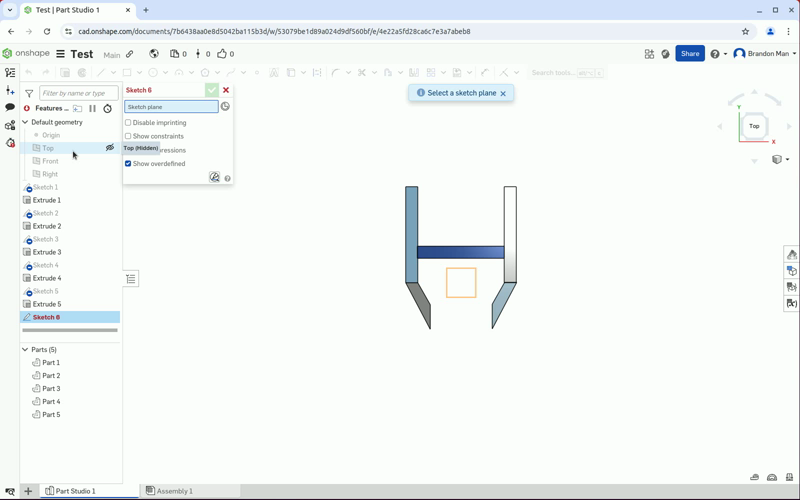
click(73, 150)
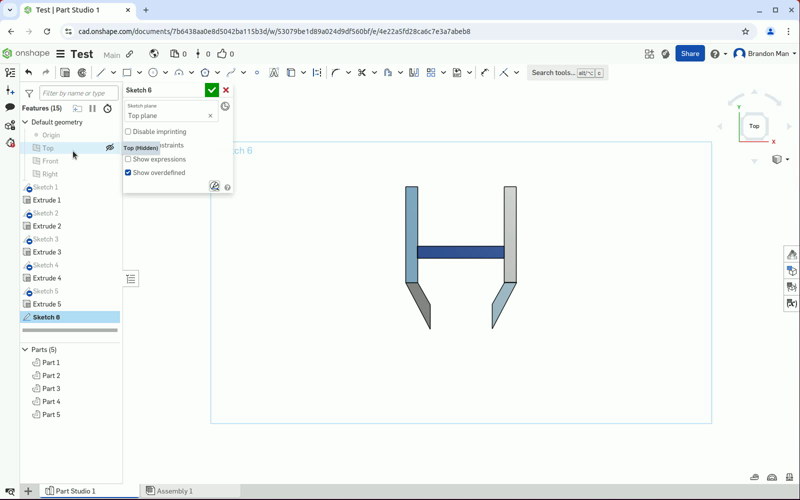
mouse_move(73, 352)
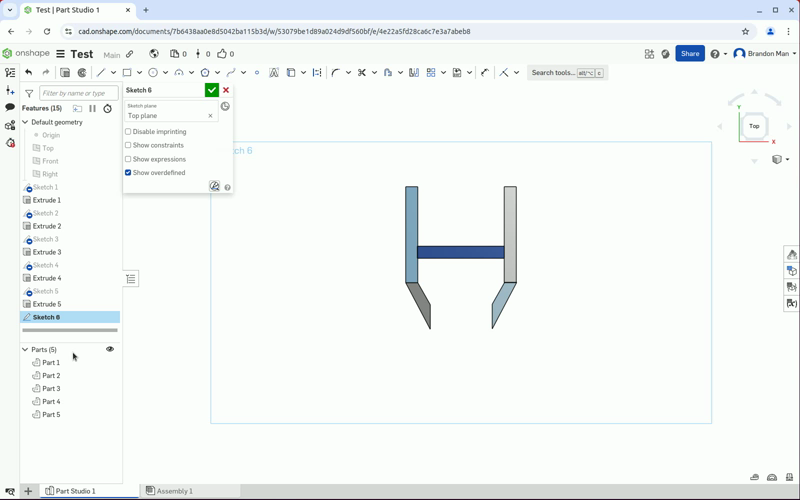
key(y)
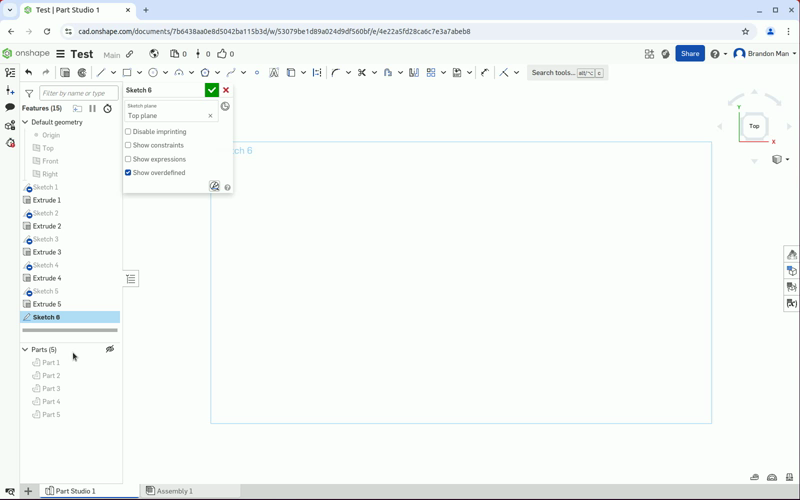
key(l)
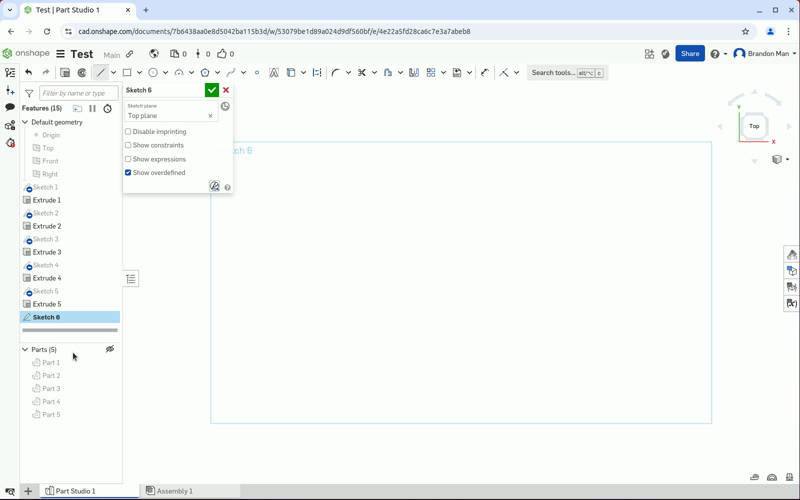
key_down(shift)
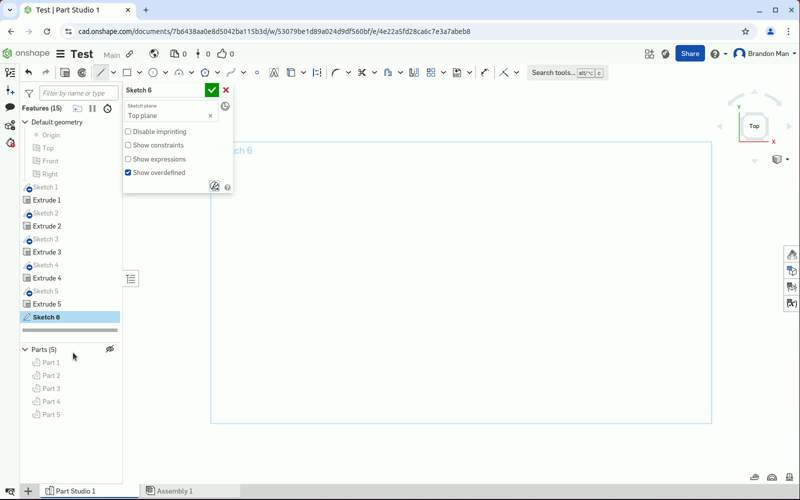
mouse_move(429, 395)
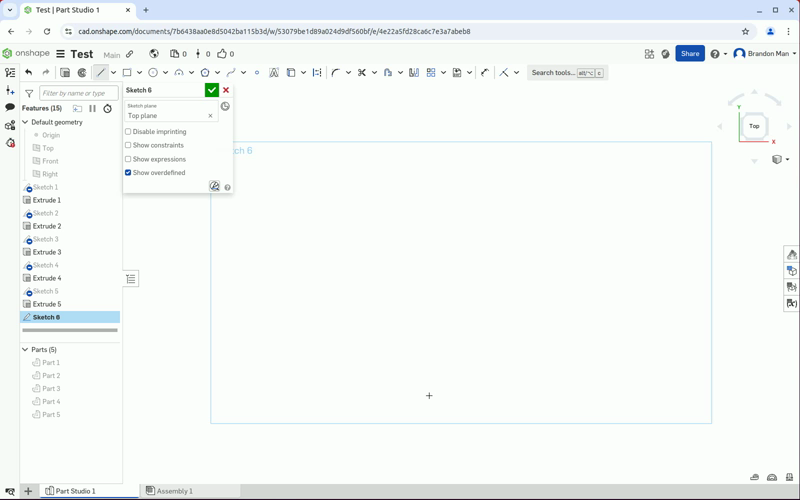
click(429, 395)
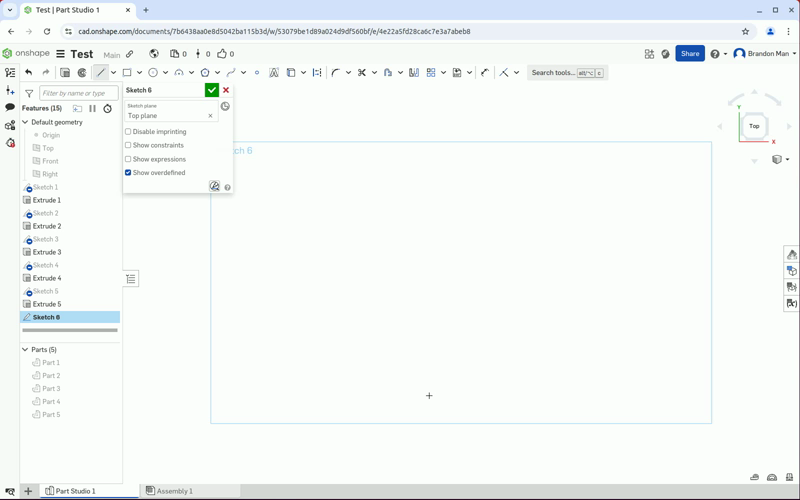
key_up(shift)
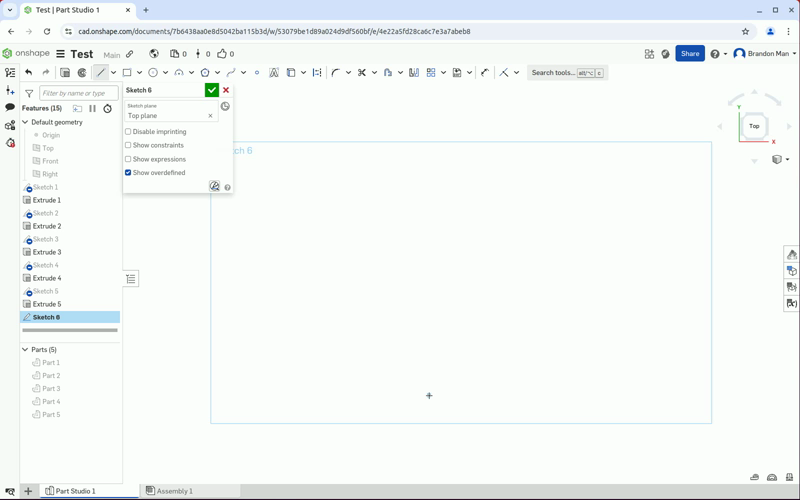
key_down(shift)
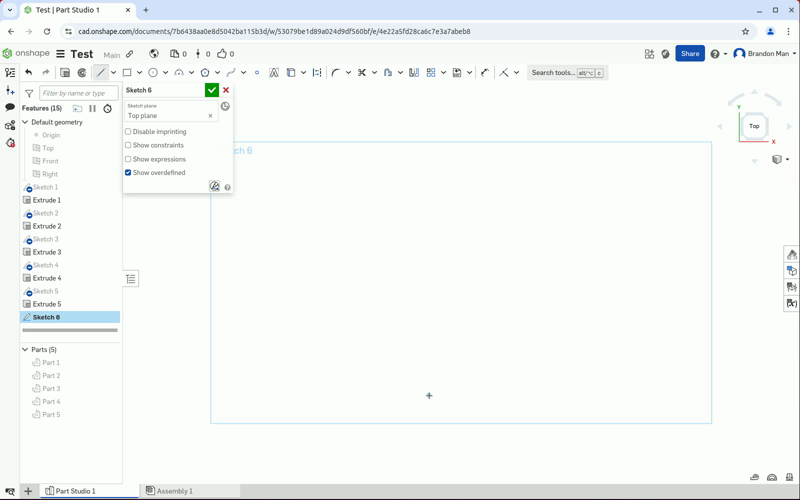
mouse_move(492, 395)
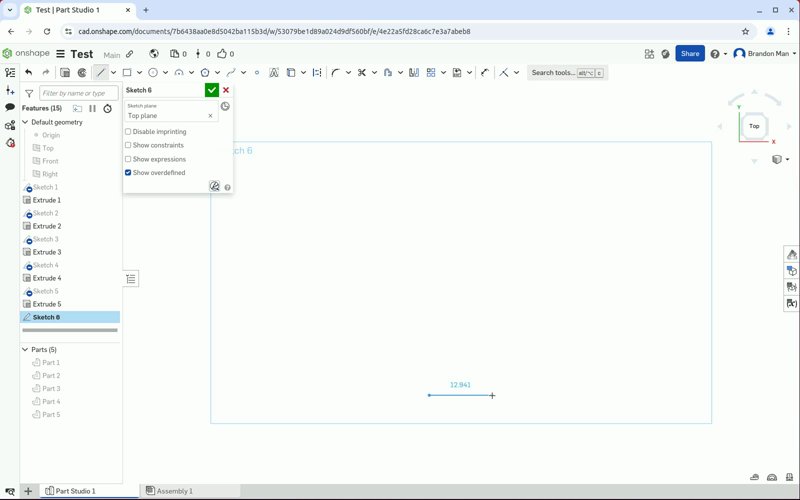
click(492, 395)
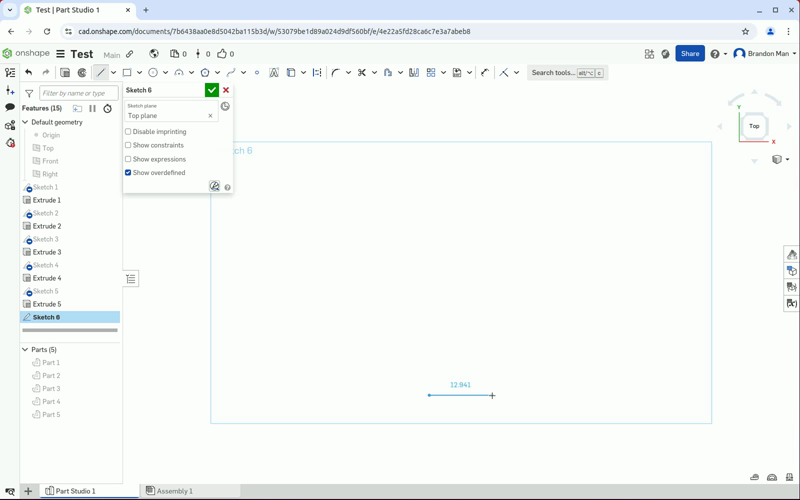
key_up(shift)
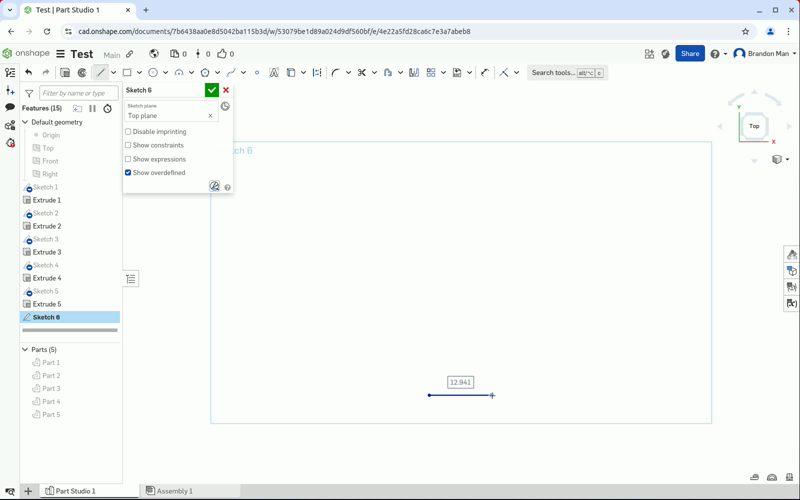
key_down(shift)
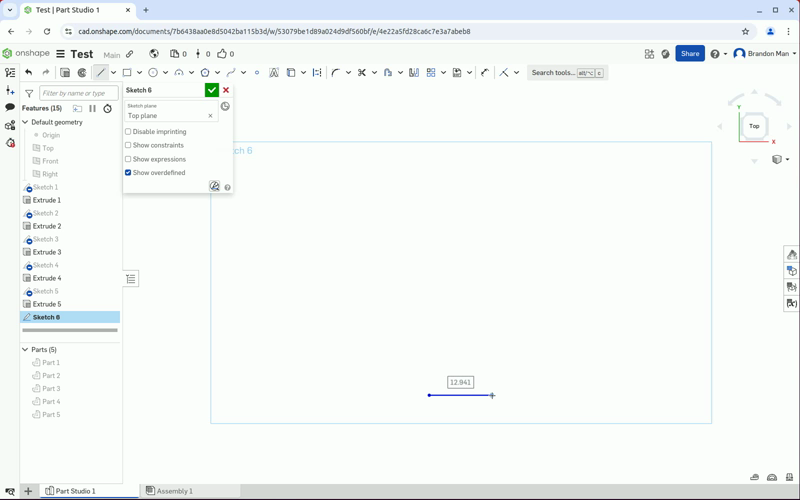
mouse_move(492, 328)
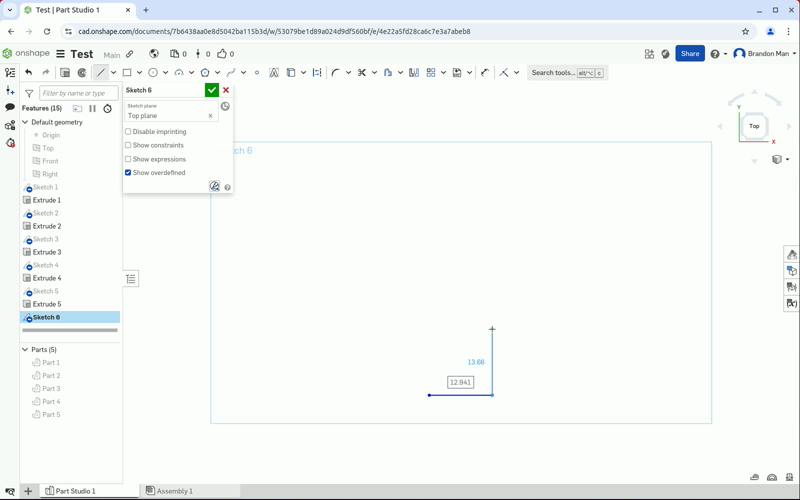
click(492, 328)
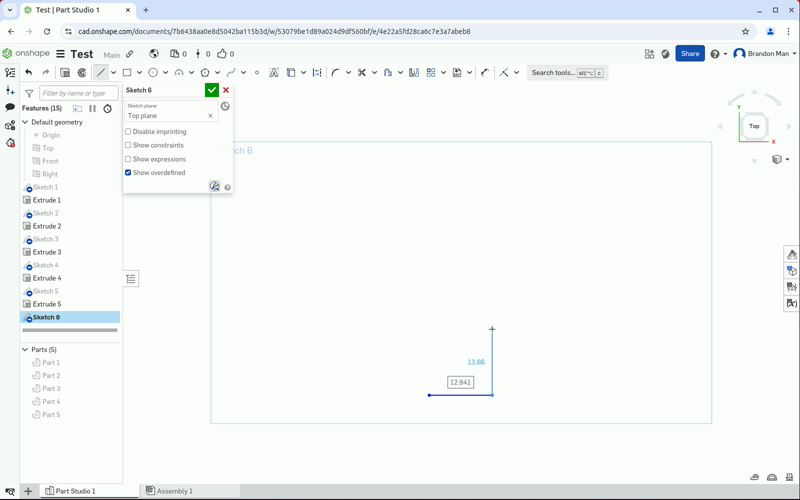
key_up(shift)
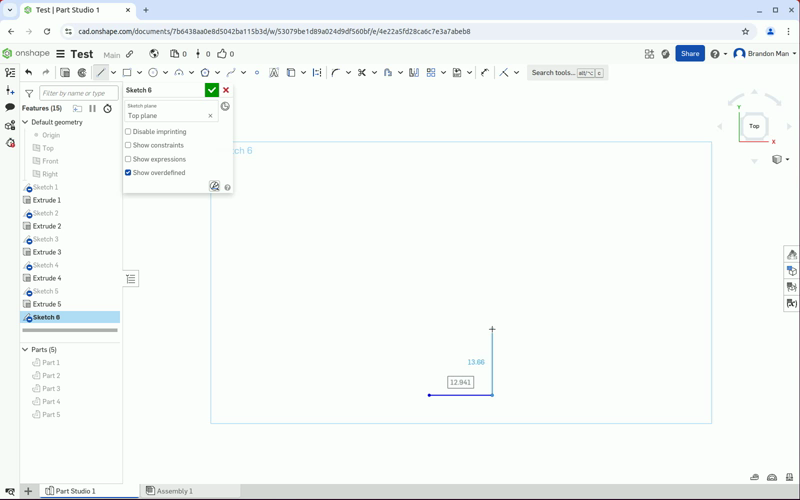
key_down(shift)
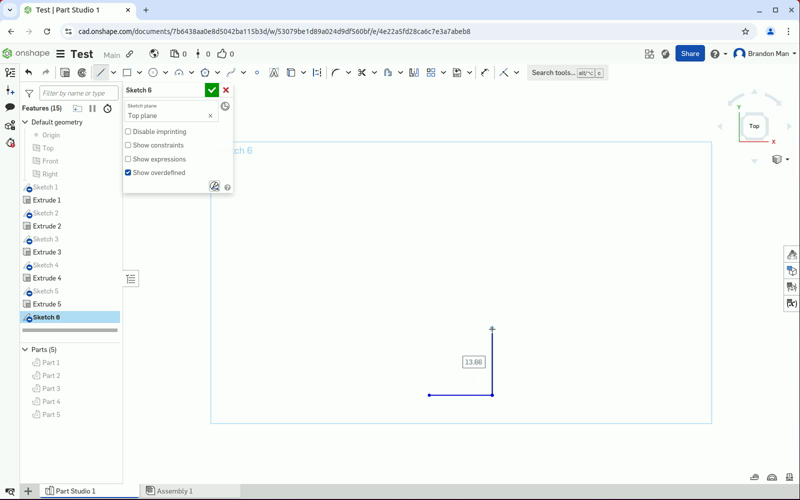
mouse_move(522, 328)
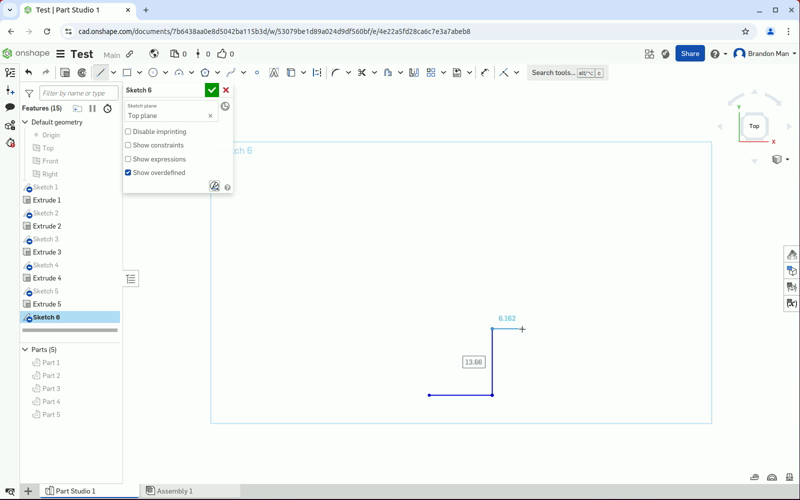
mouse_move(492, 304)
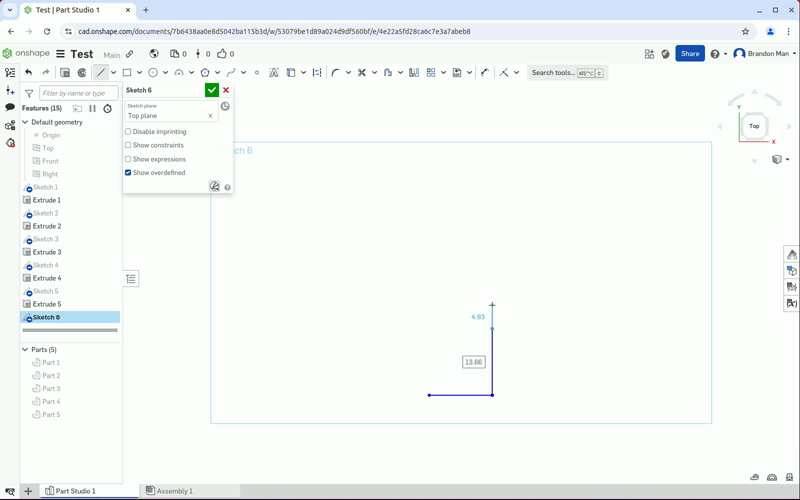
click(492, 304)
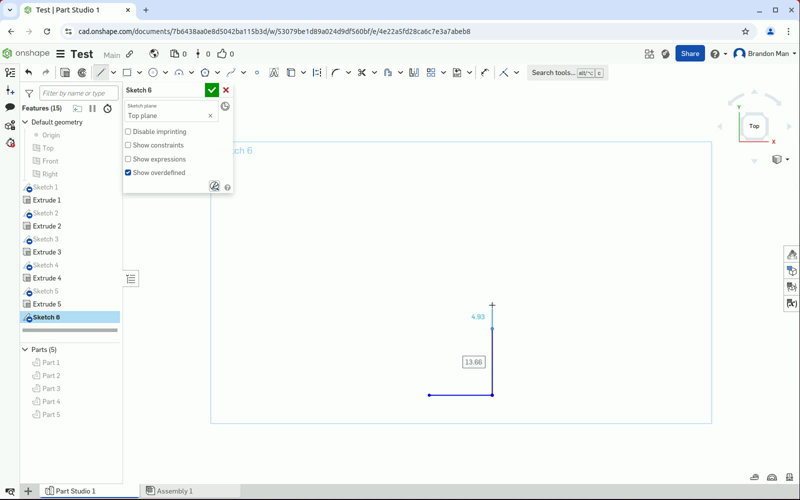
key_up(shift)
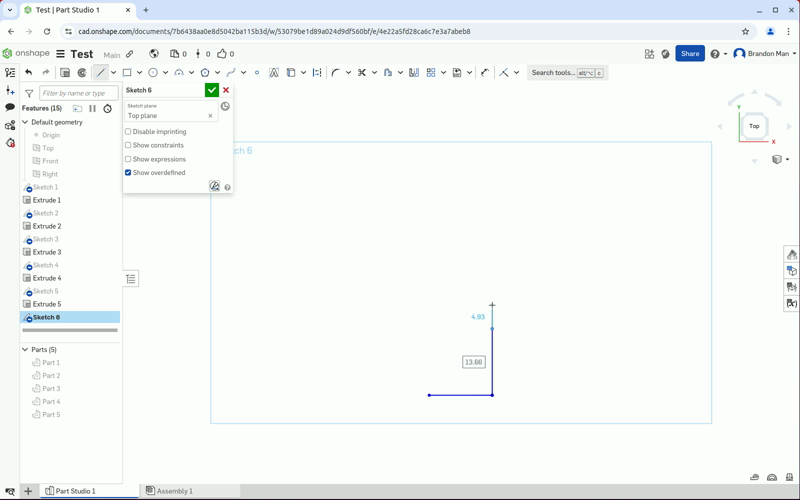
key_down(shift)
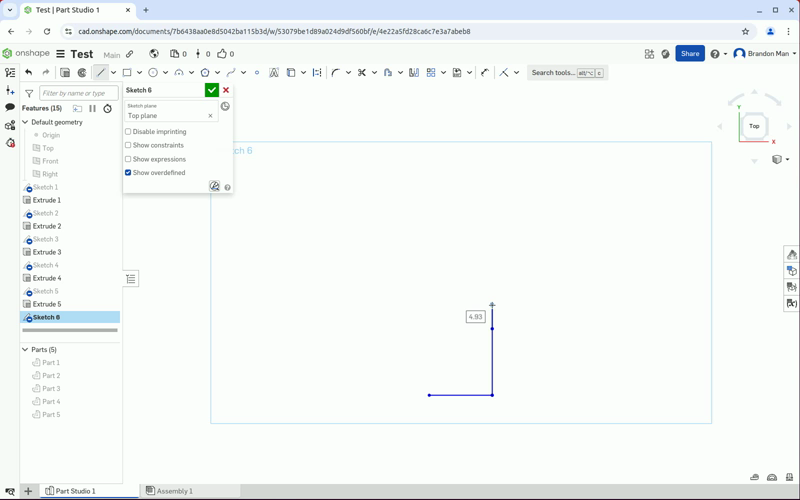
mouse_move(429, 304)
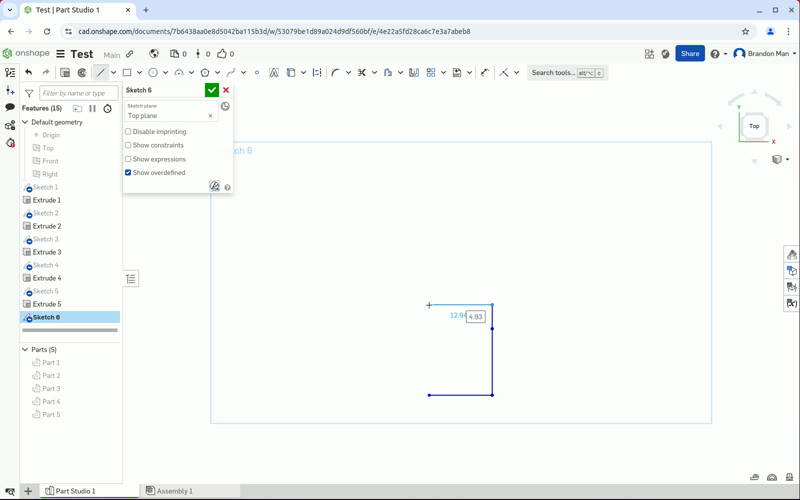
click(429, 304)
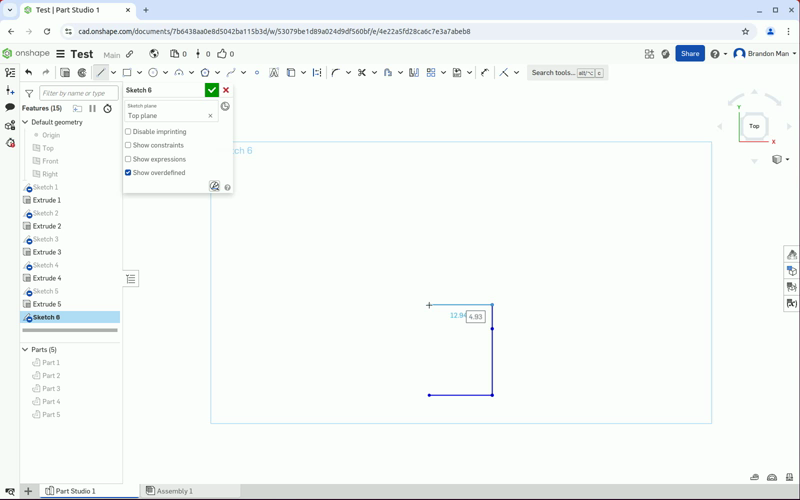
key_up(shift)
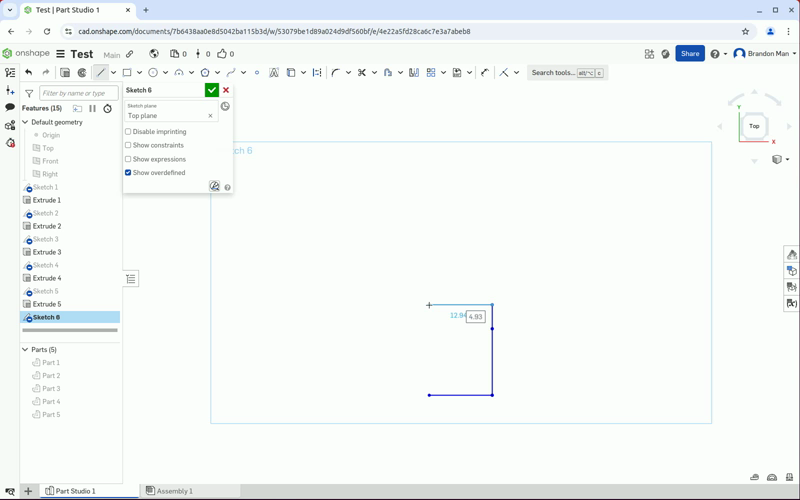
key_down(shift)
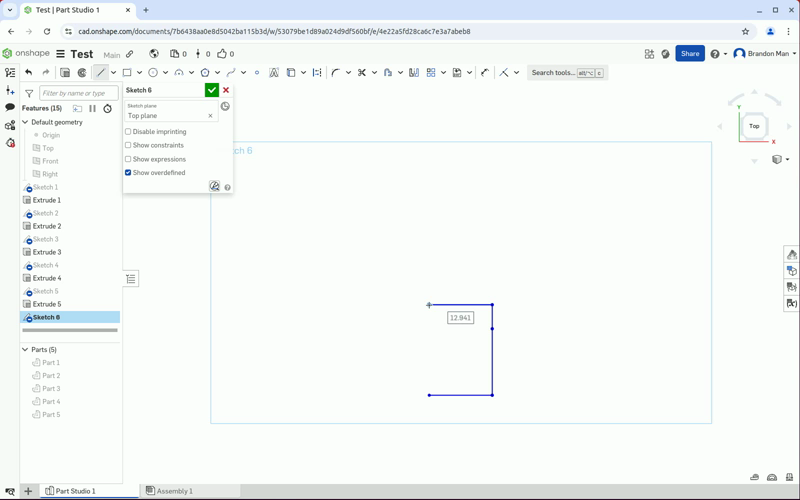
mouse_move(459, 304)
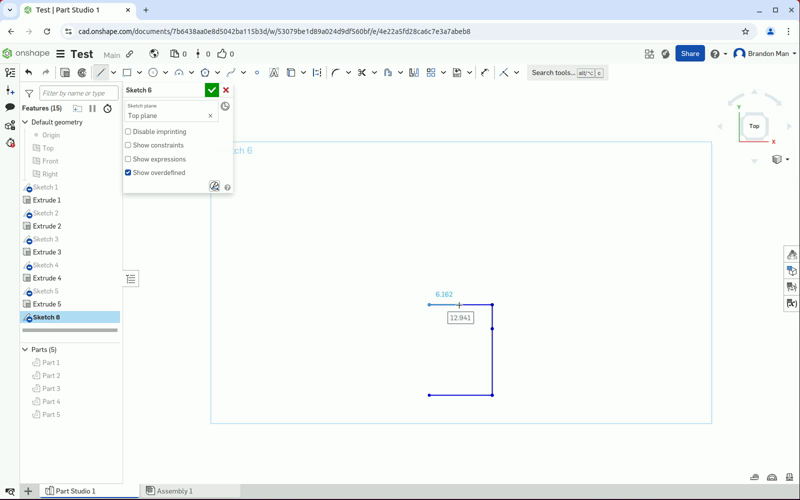
mouse_move(429, 328)
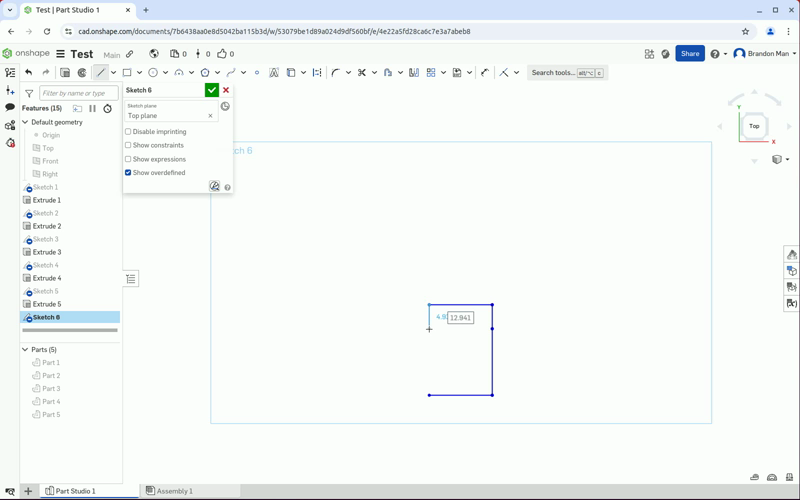
click(429, 328)
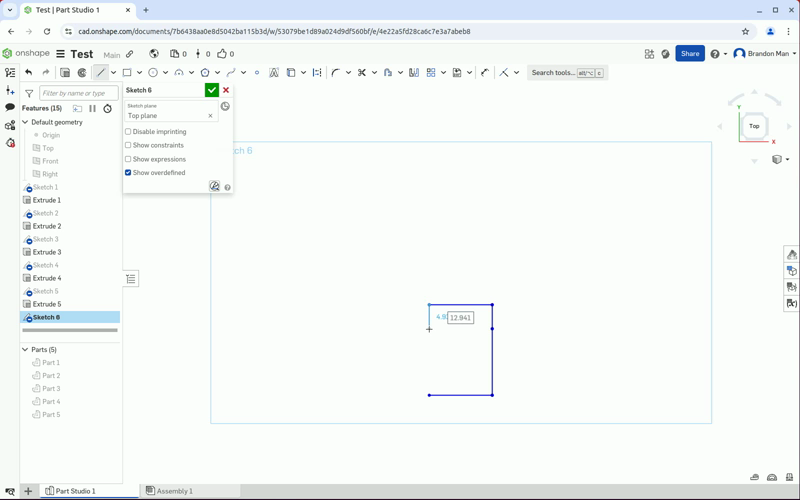
key_up(shift)
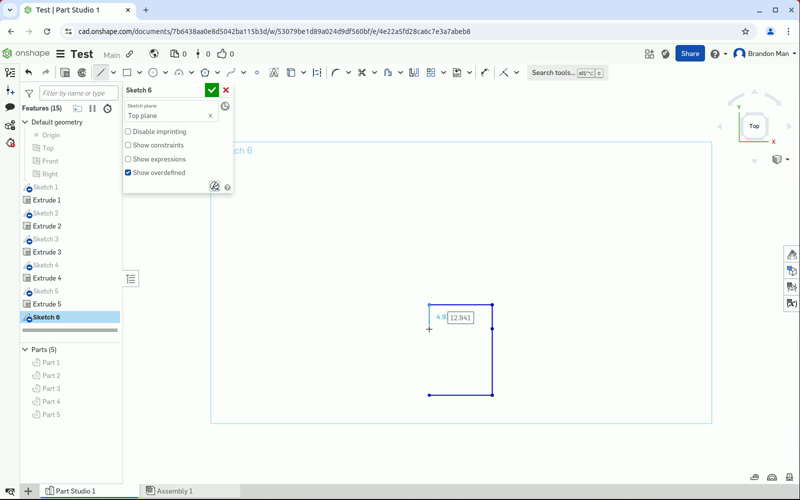
key_down(shift)
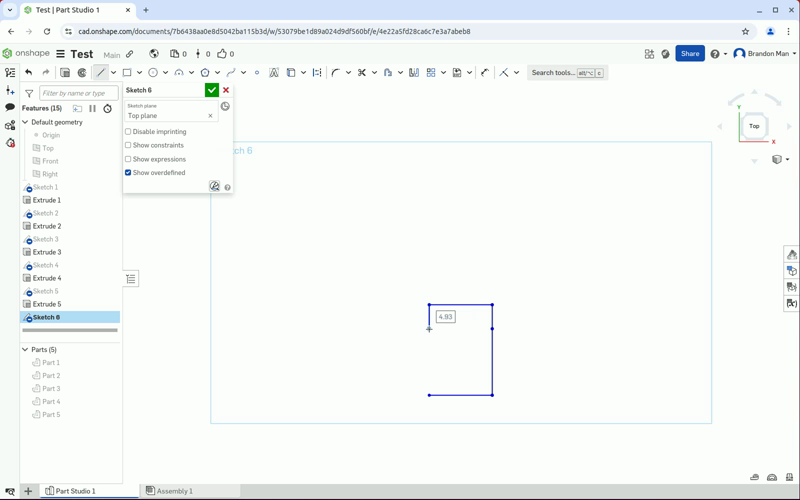
mouse_move(429, 395)
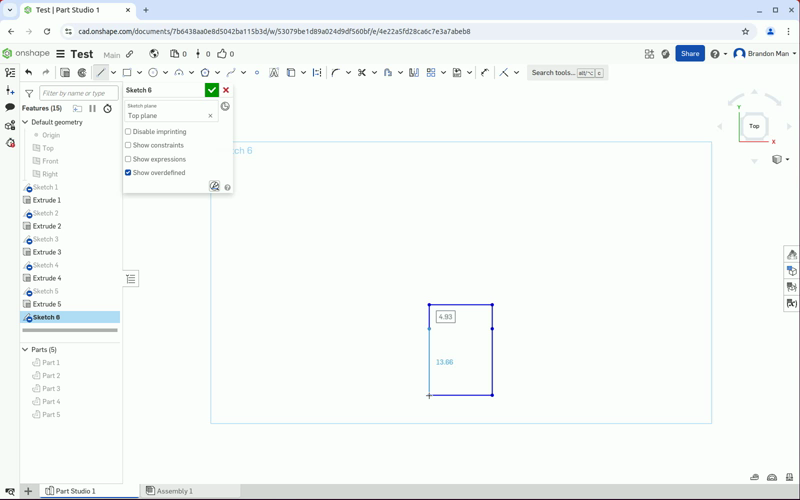
key_up(shift)
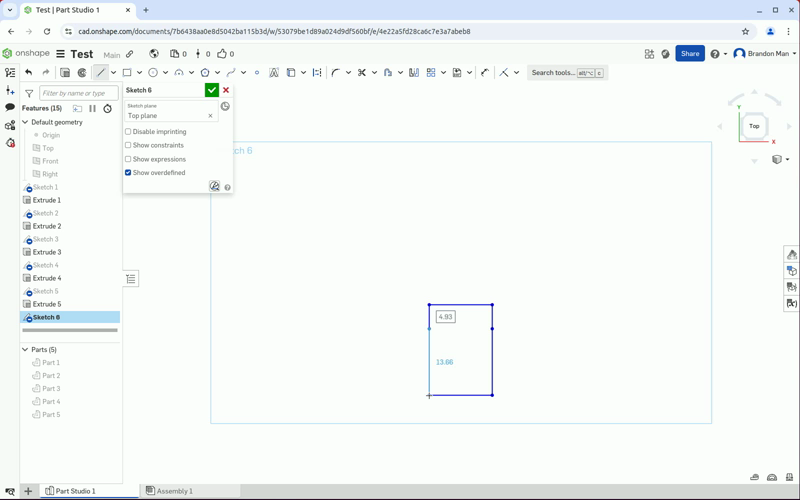
click(429, 395)
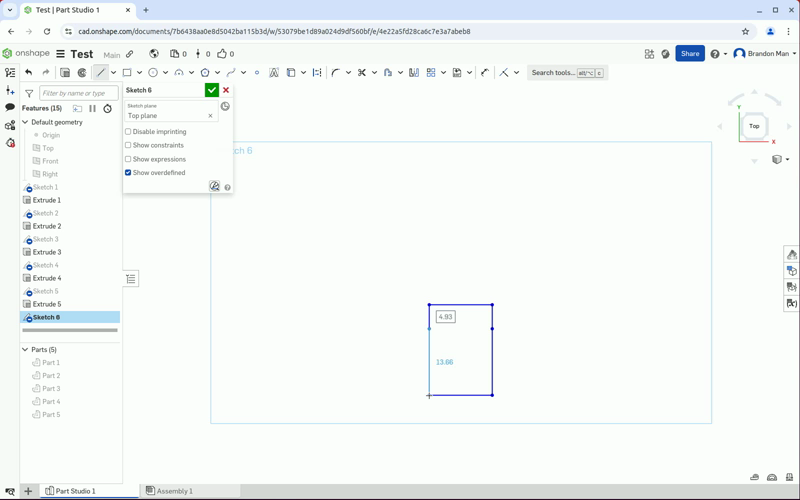
key(esc)
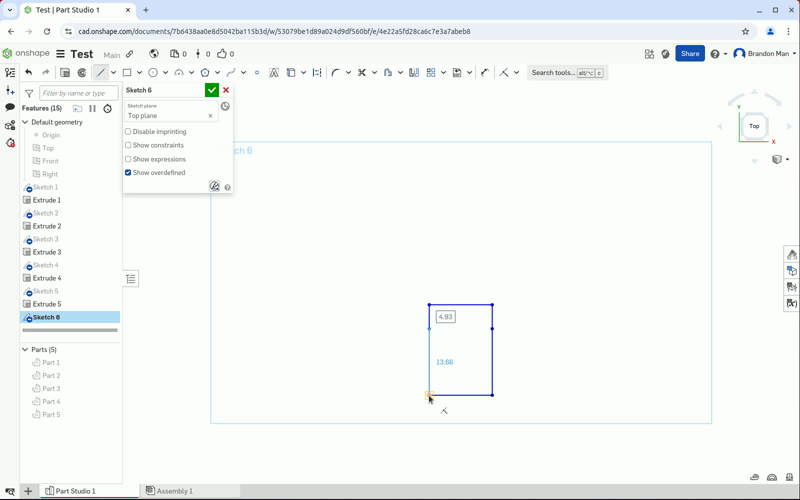
key(l)
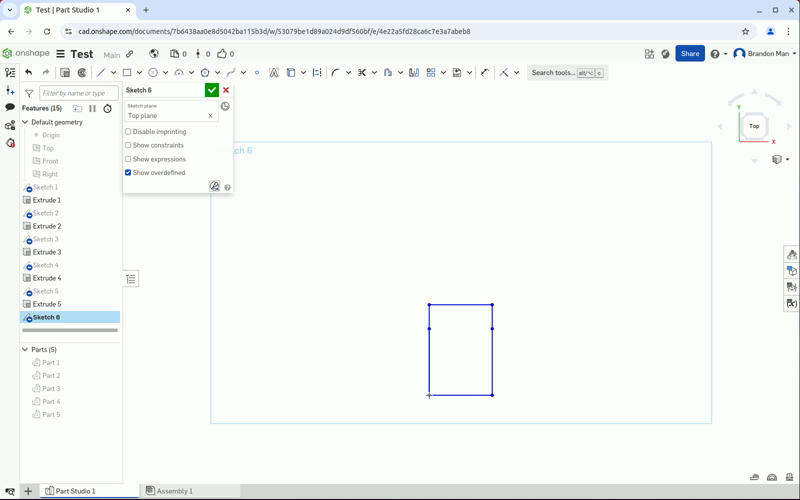
key_down(shift)
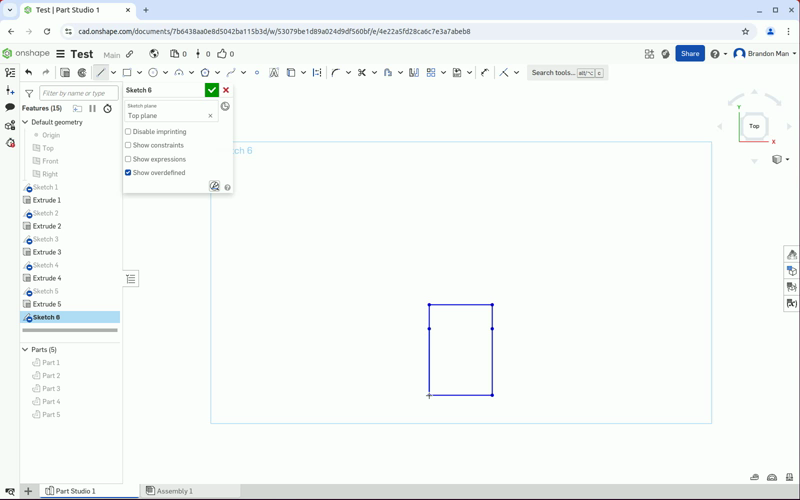
mouse_move(441, 383)
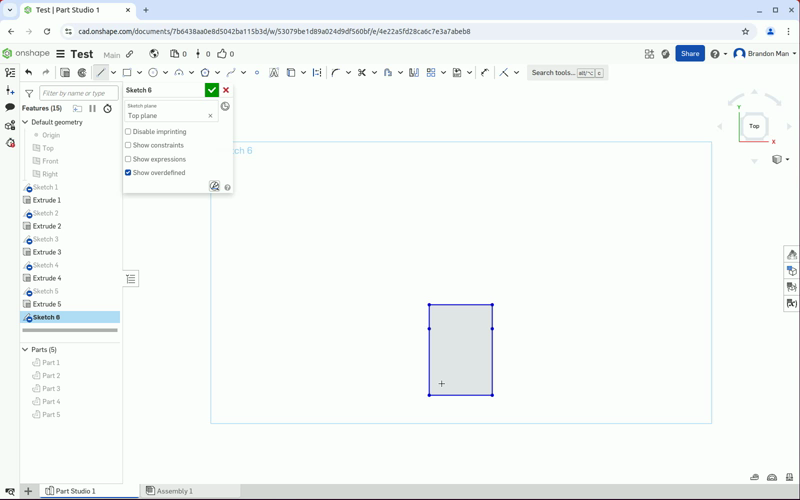
click(441, 383)
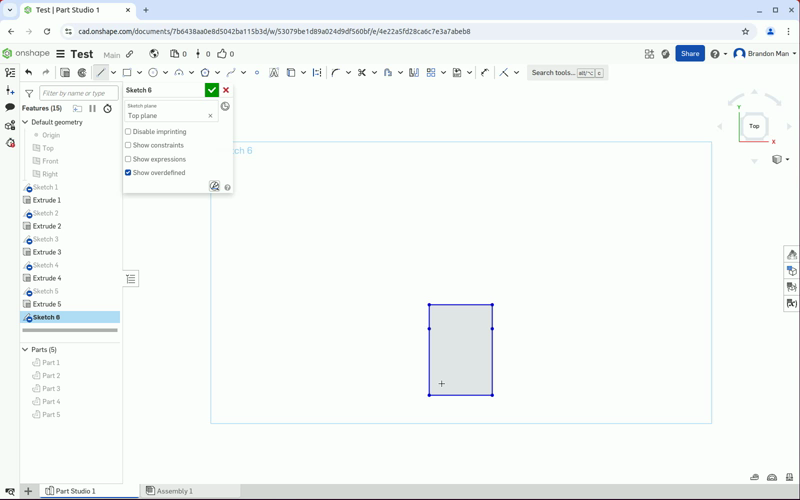
key_up(shift)
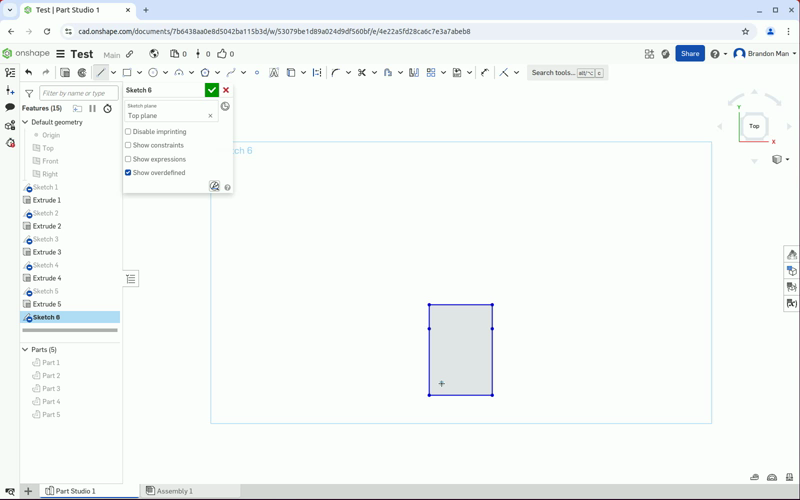
key_down(shift)
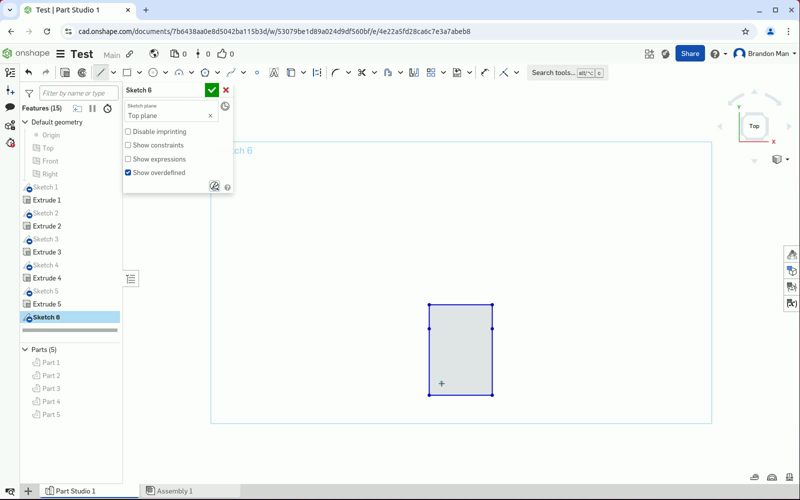
mouse_move(471, 383)
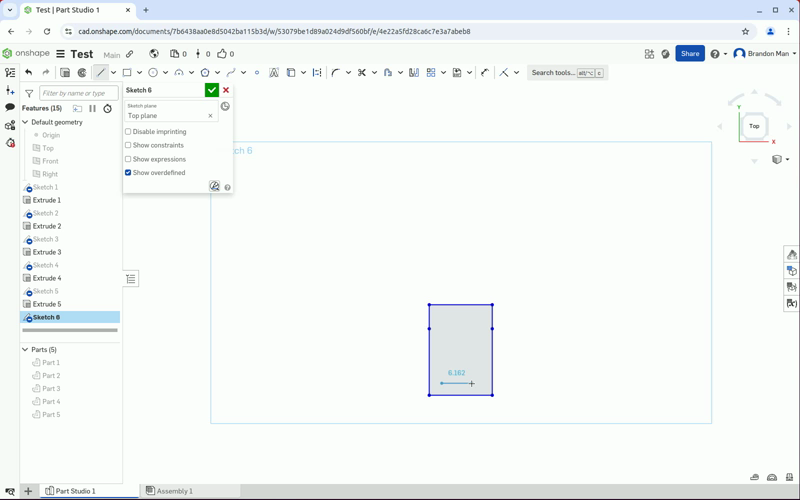
mouse_move(479, 383)
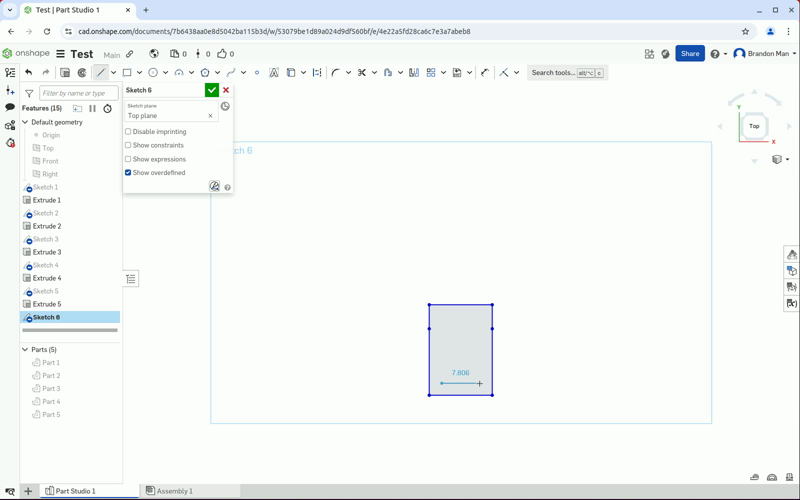
click(479, 383)
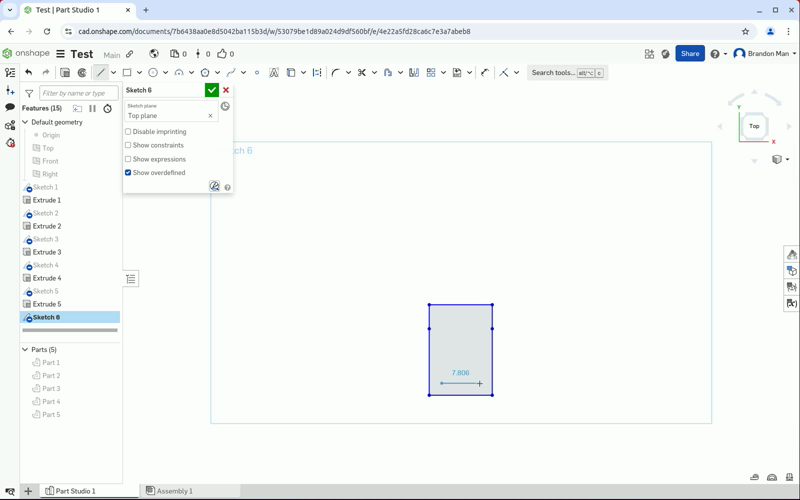
key_up(shift)
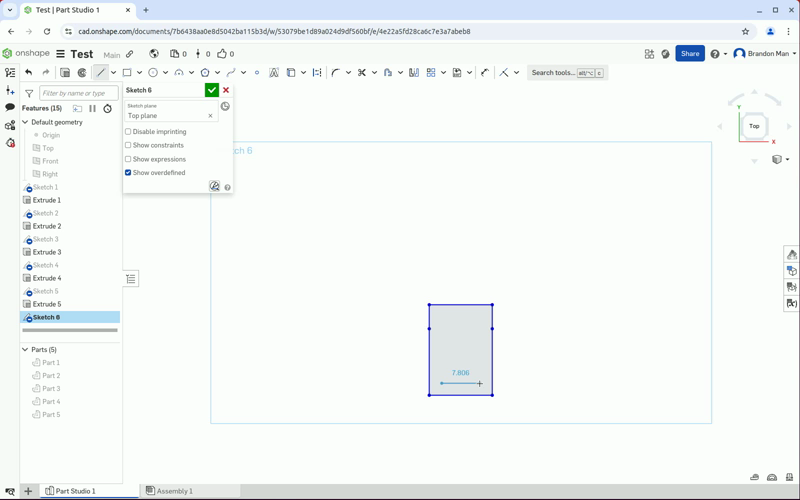
key_down(shift)
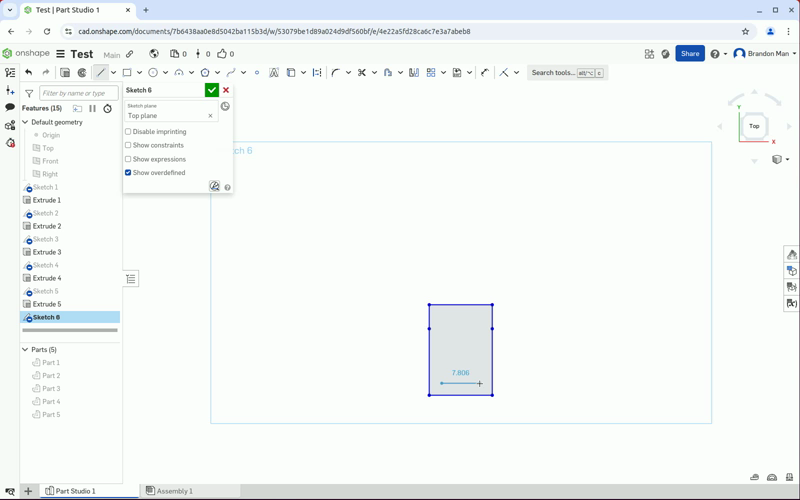
mouse_move(479, 317)
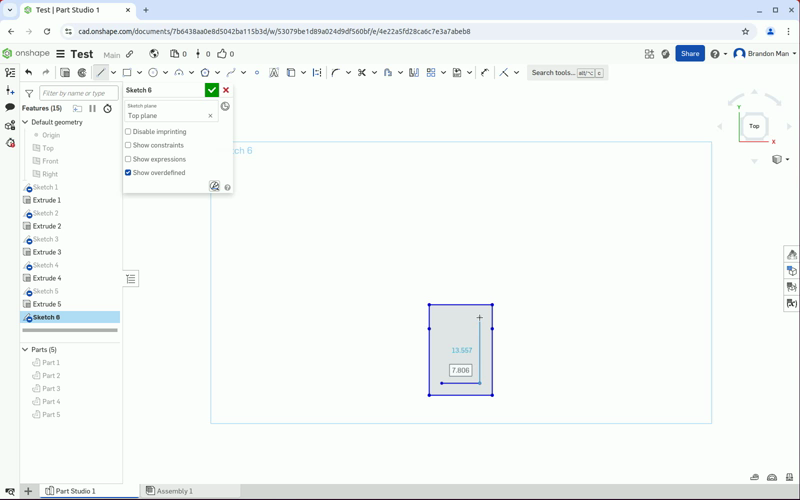
click(479, 317)
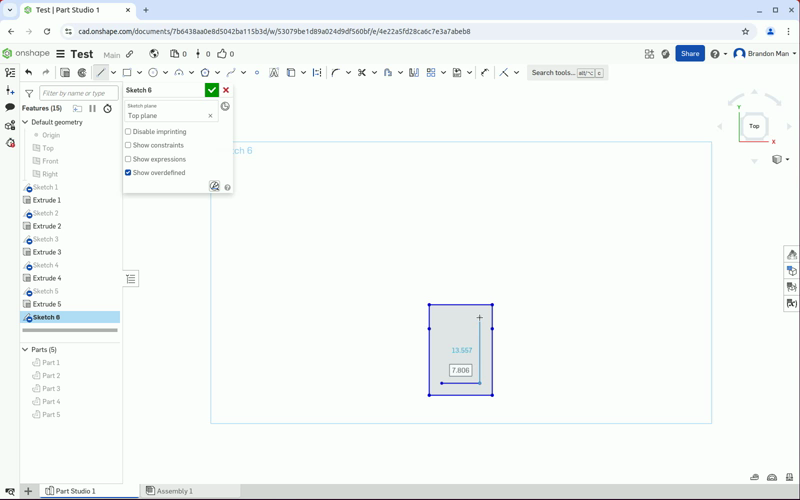
key_up(shift)
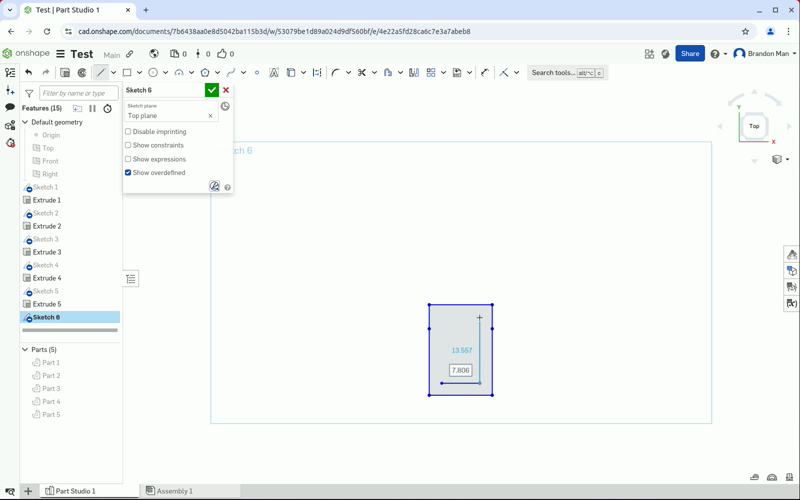
key_down(shift)
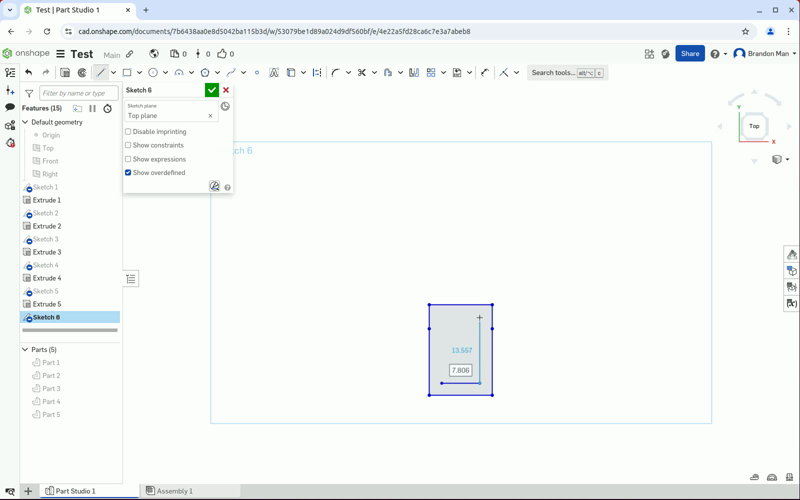
mouse_move(509, 317)
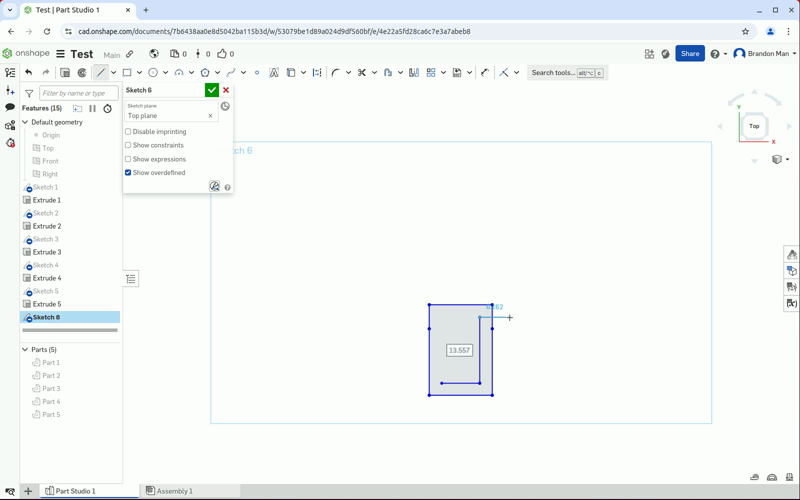
mouse_move(441, 317)
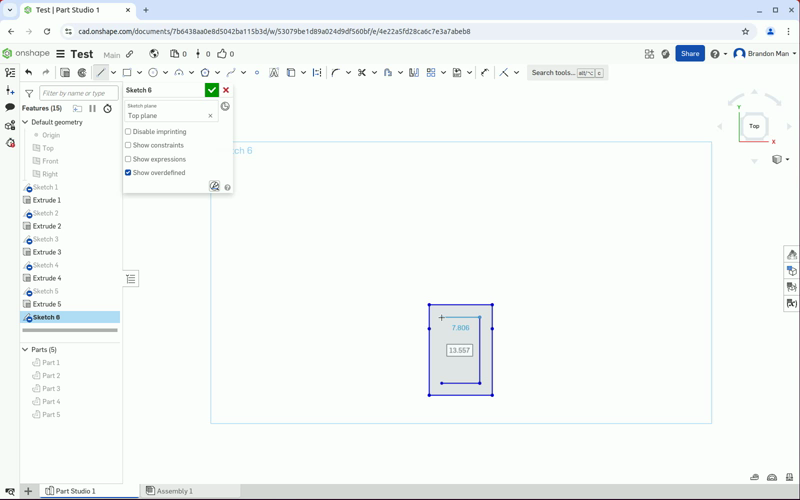
click(441, 317)
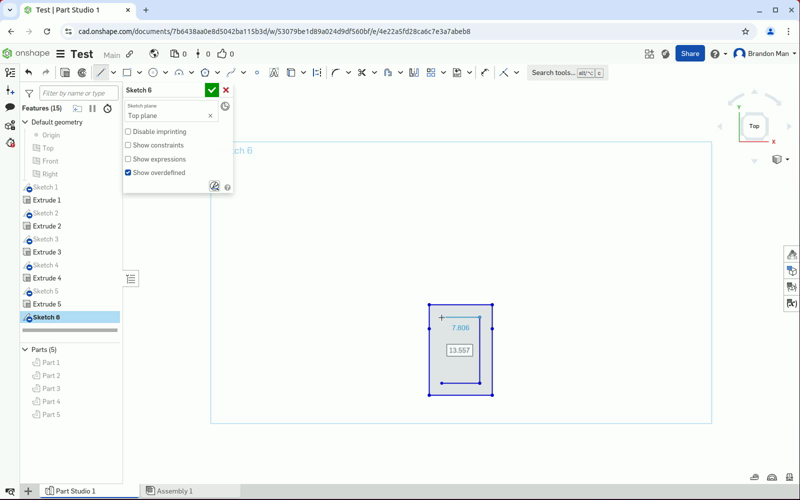
key_up(shift)
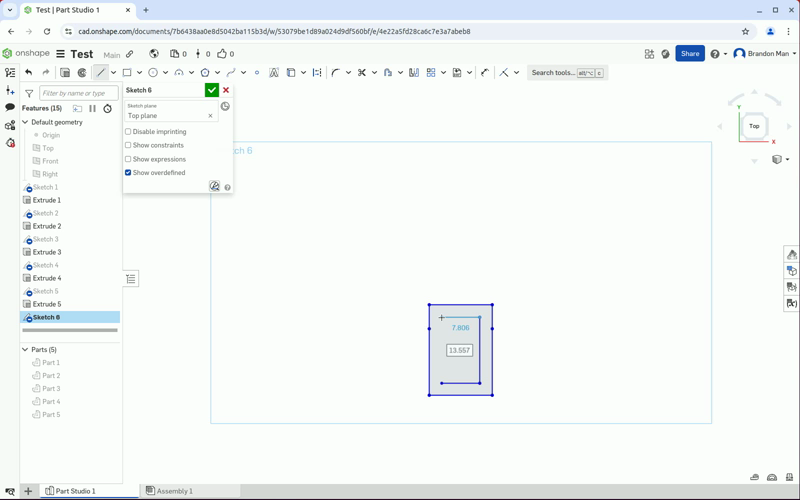
key_down(shift)
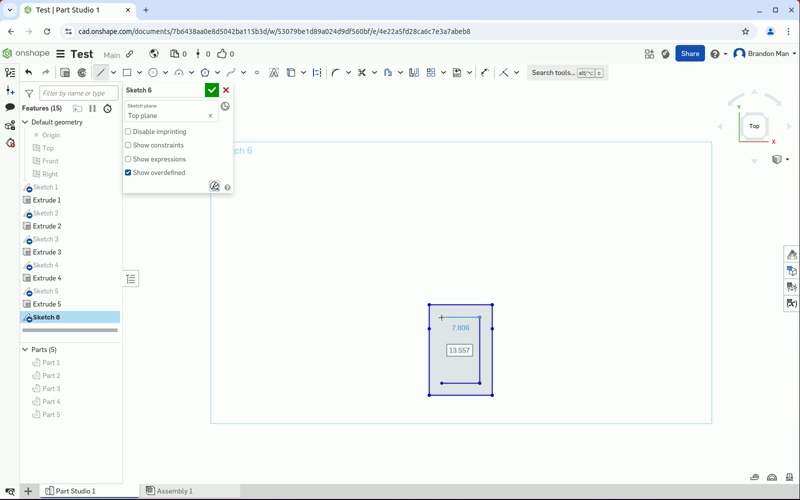
mouse_move(441, 383)
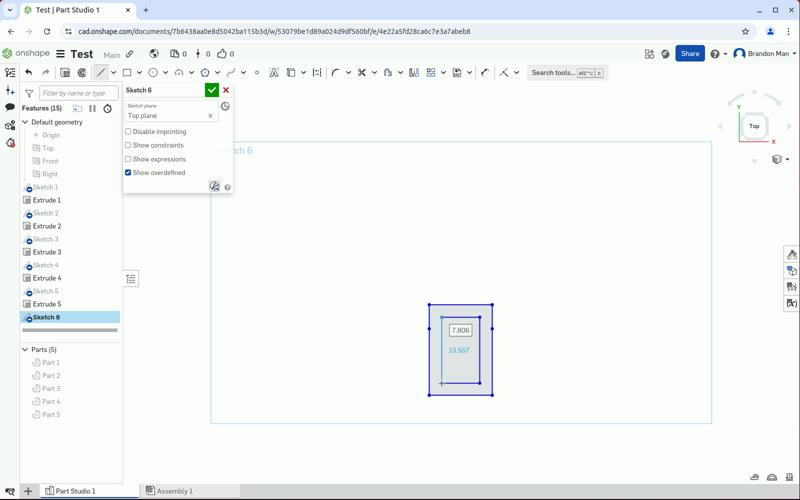
key_up(shift)
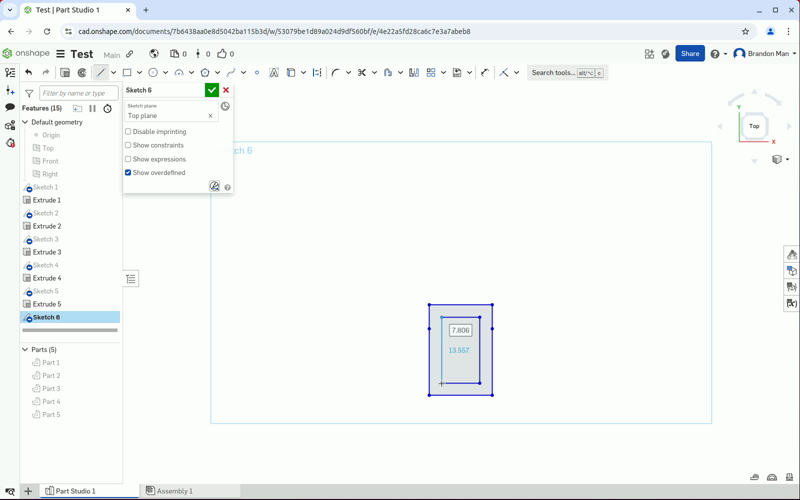
click(441, 383)
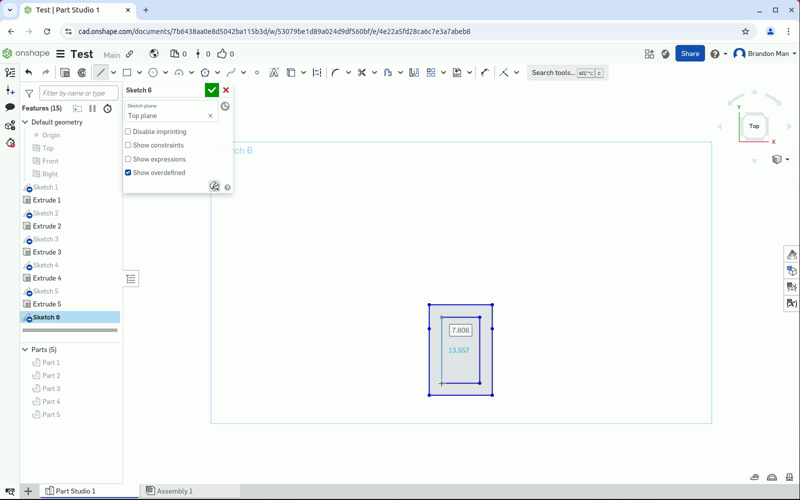
key(esc)
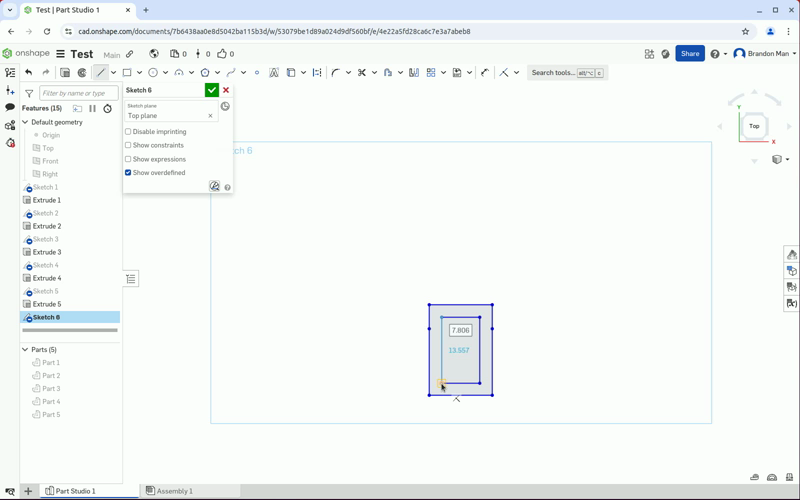
mouse_move(484, 372)
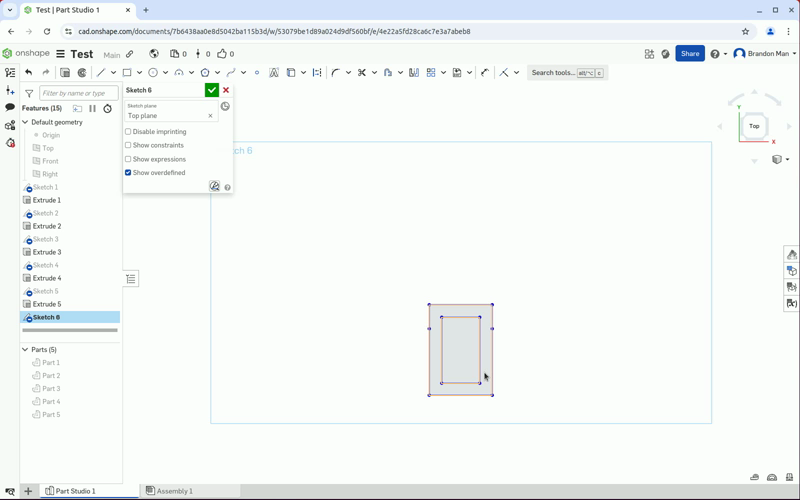
click(484, 372)
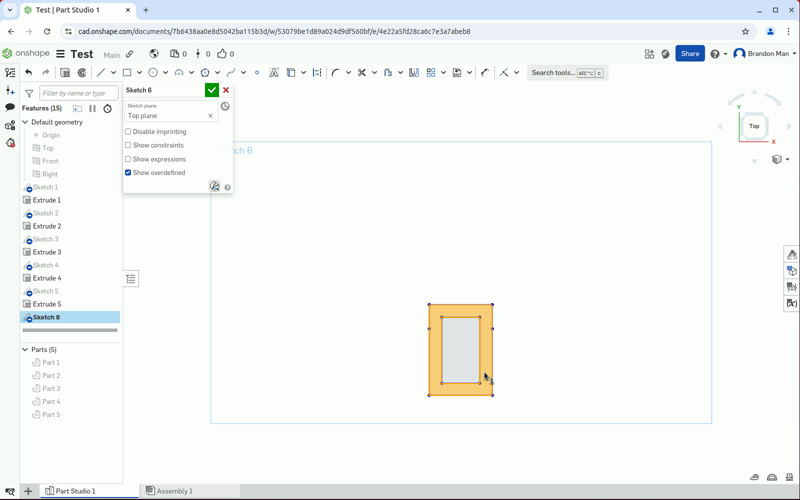
mouse_move(73, 352)
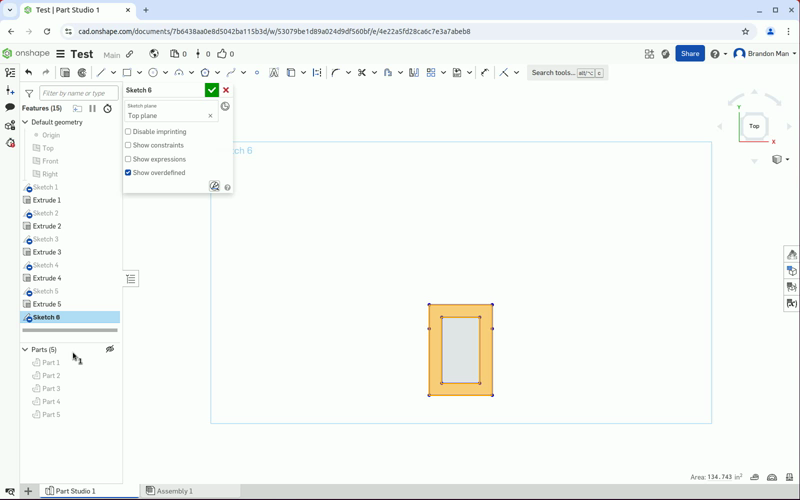
key(shift+y)
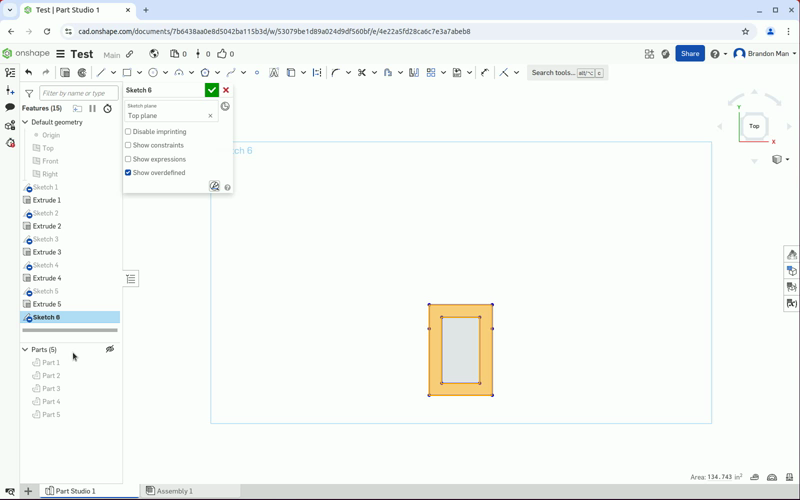
key(shift+e)
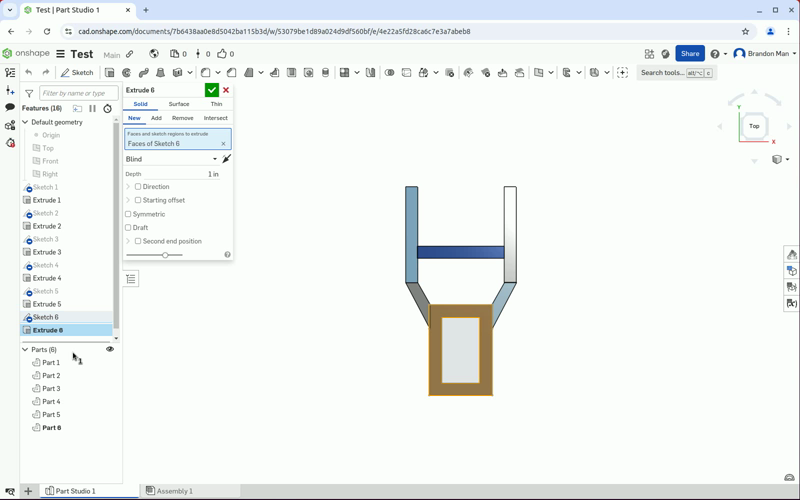
mouse_move(143, 106)
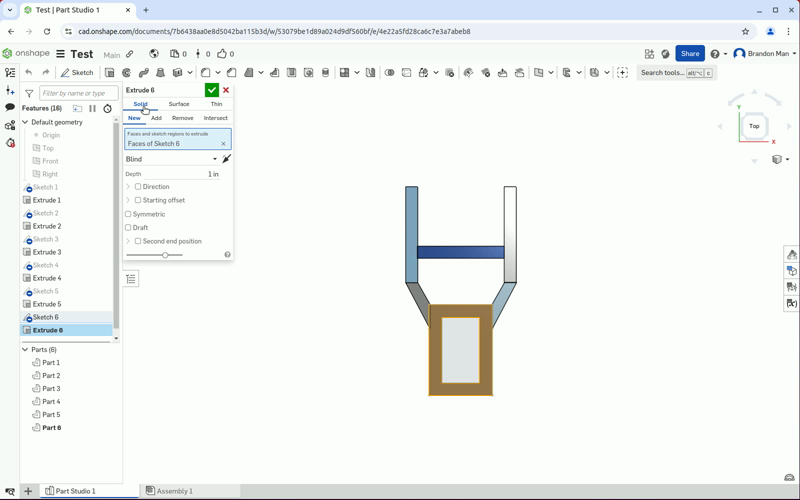
click(143, 106)
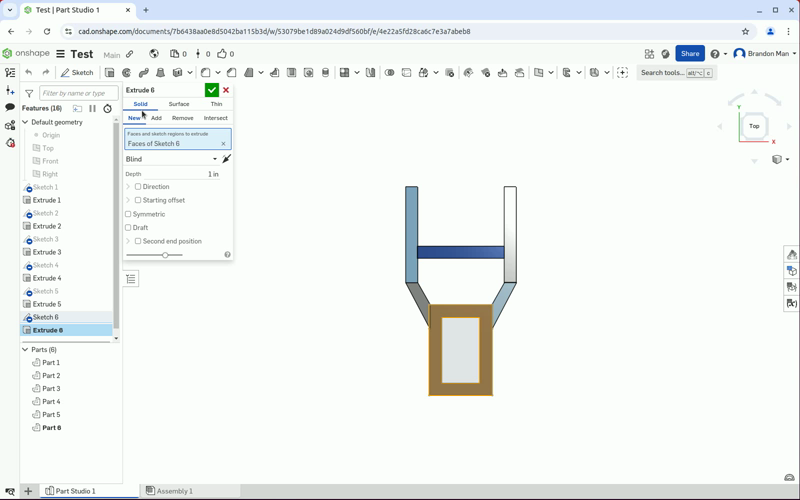
mouse_move(137, 120)
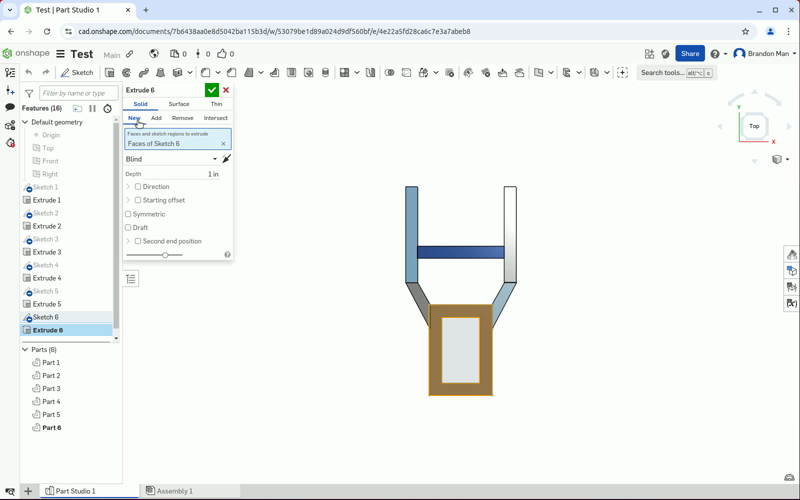
click(137, 120)
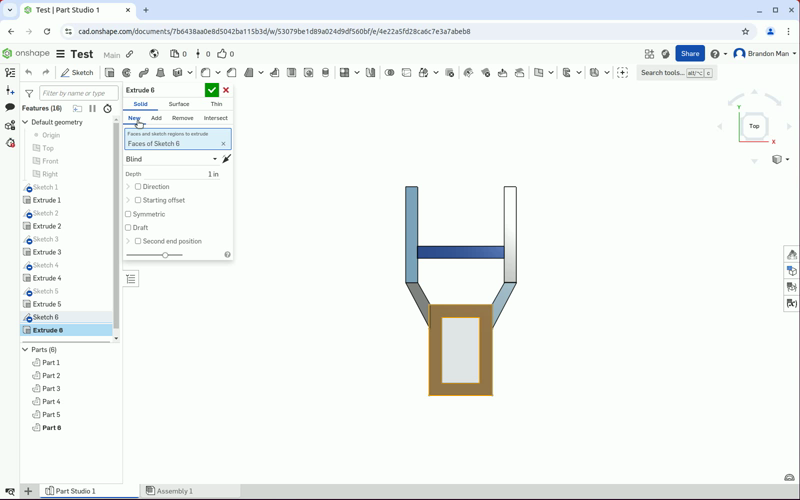
key(tab, 4)
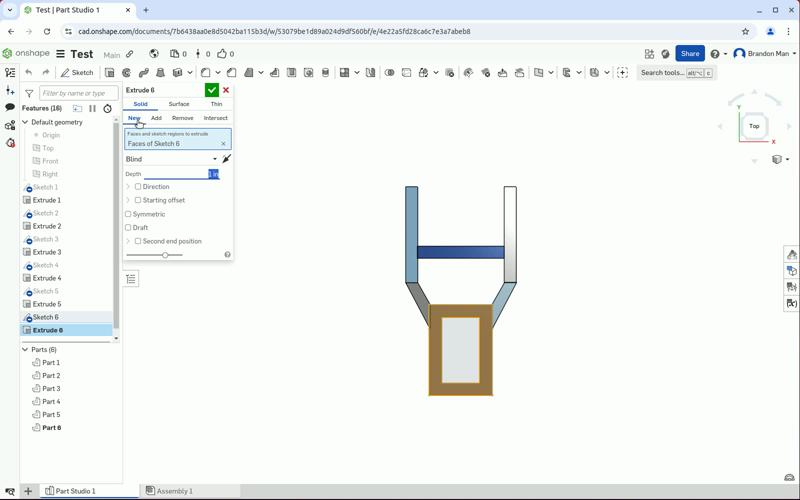
text(2.407)
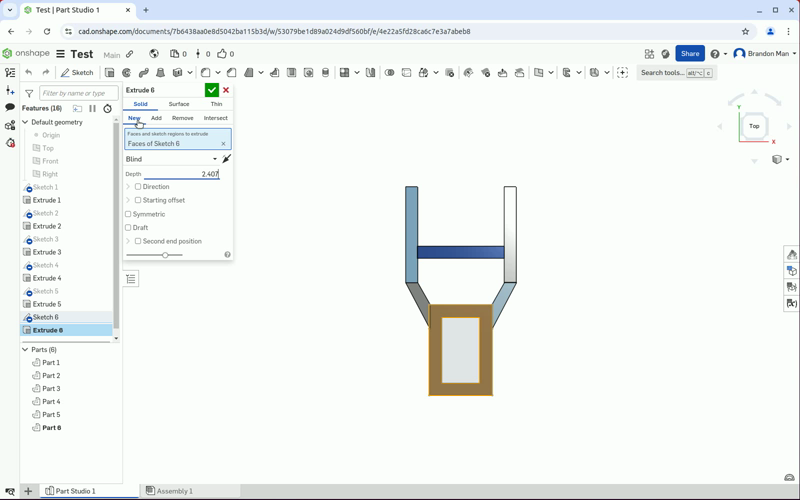
key(enter)
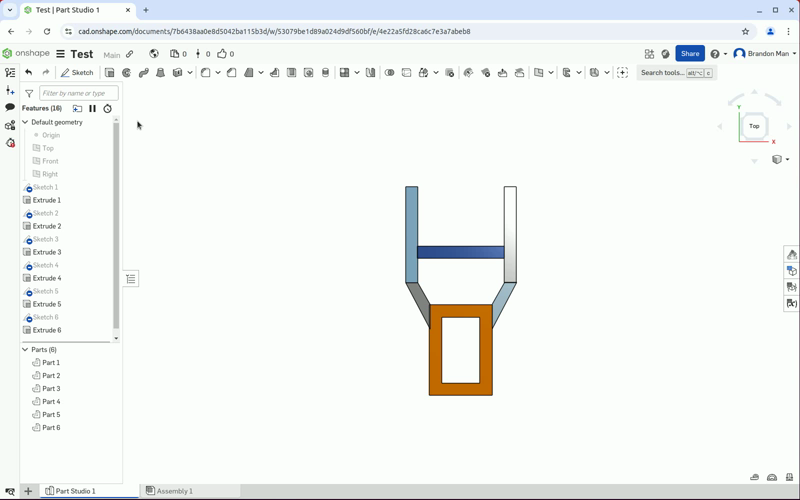
key(shift+h)
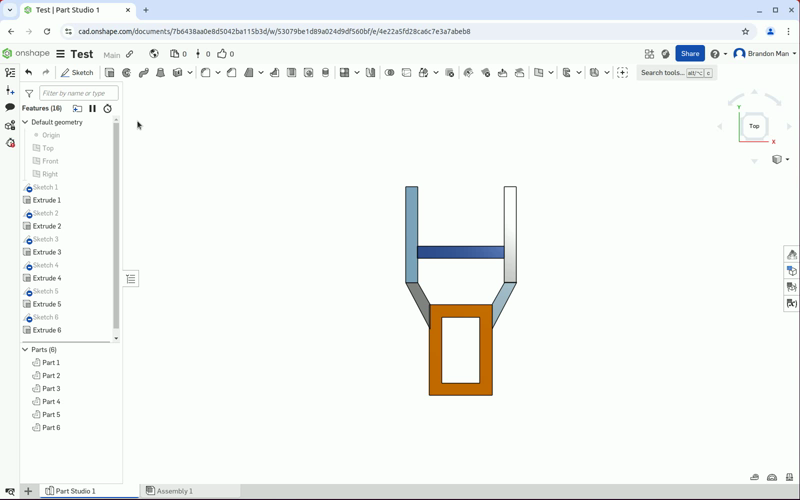
key(shift+h)
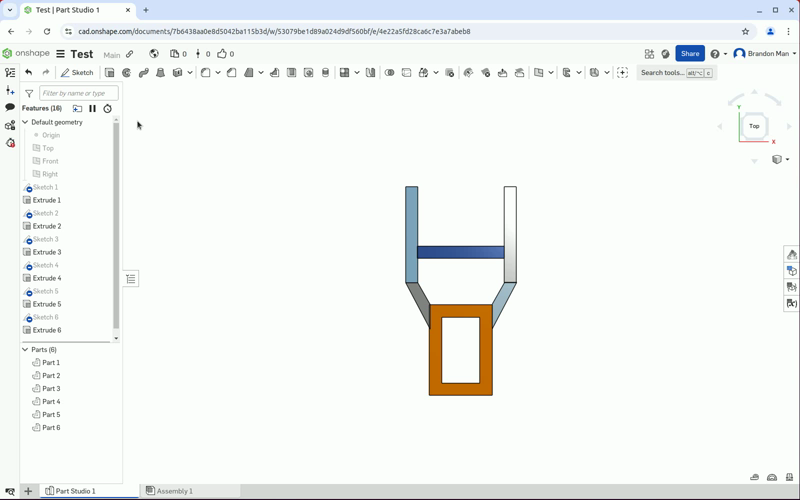
mouse_move(69, 189)
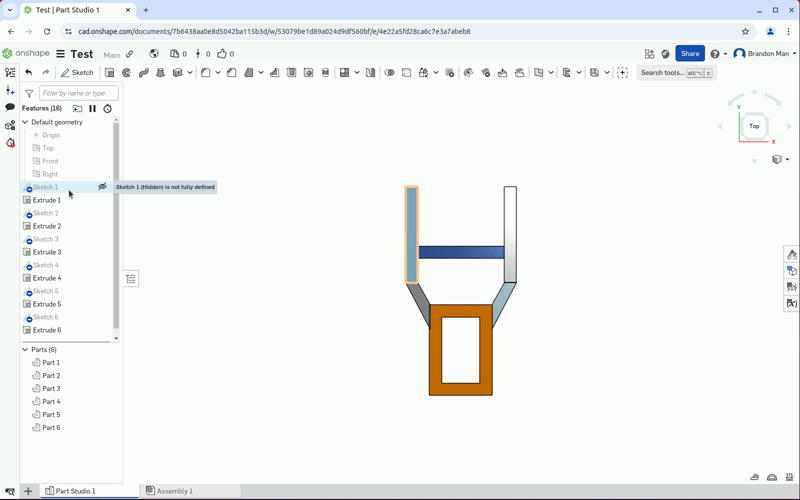
click(69, 189)
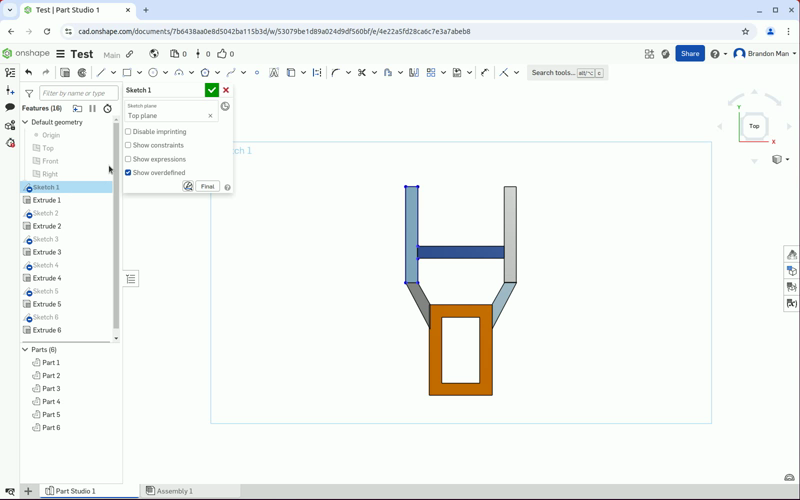
mouse_move(229, 92)
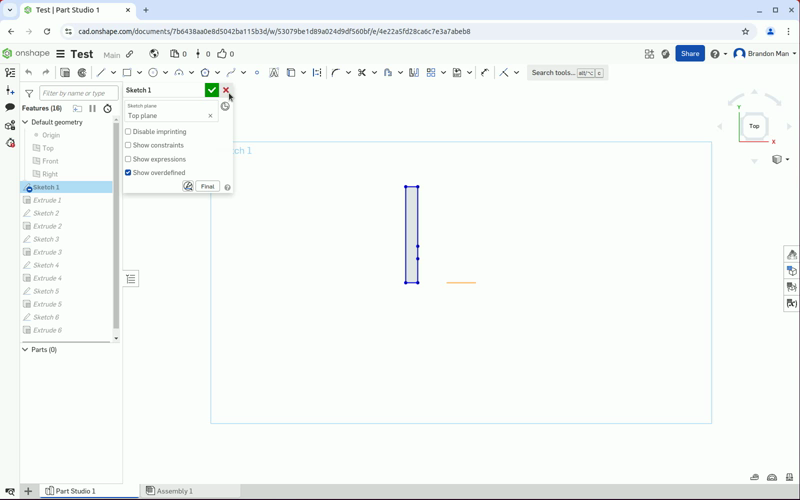
click(229, 92)
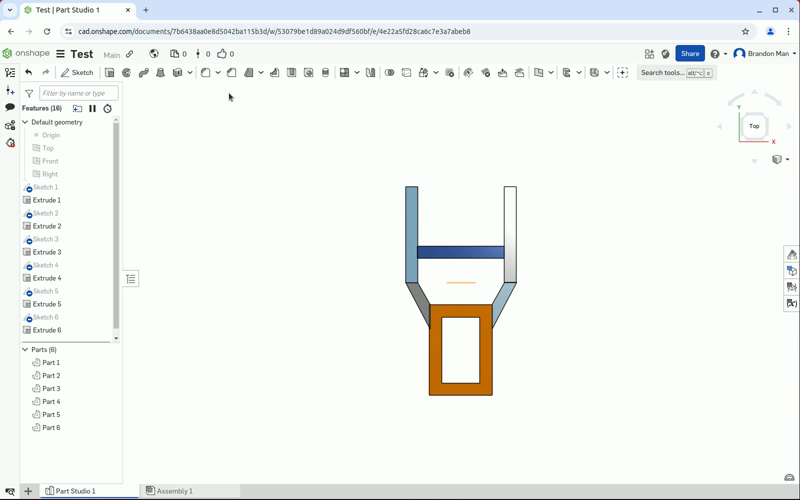
mouse_move(73, 352)
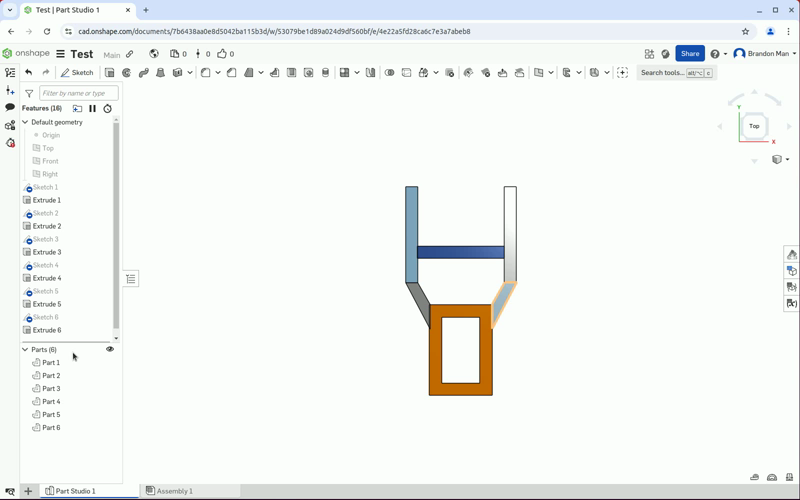
key(y)
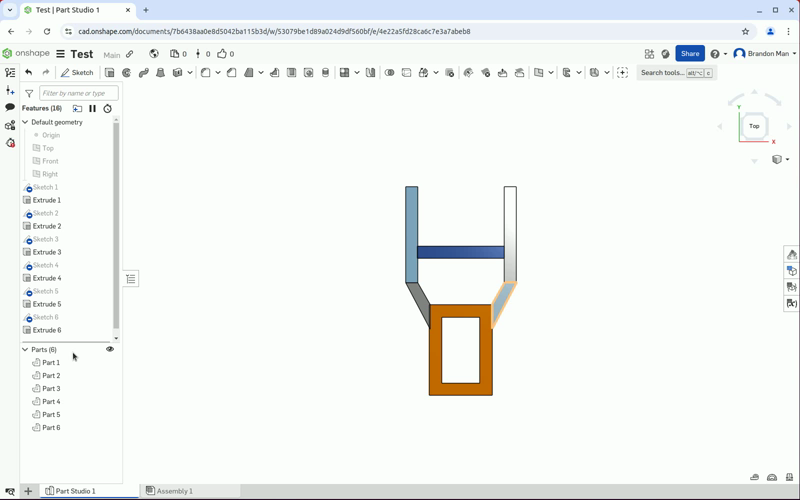
key(shift+p)
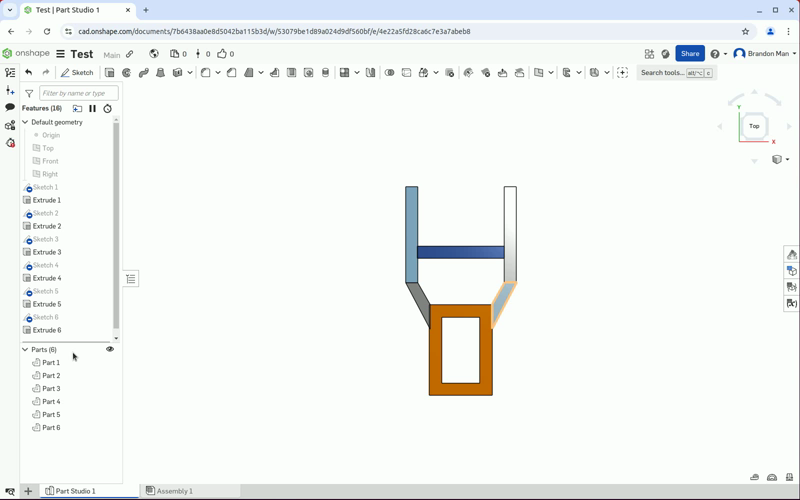
key(space)
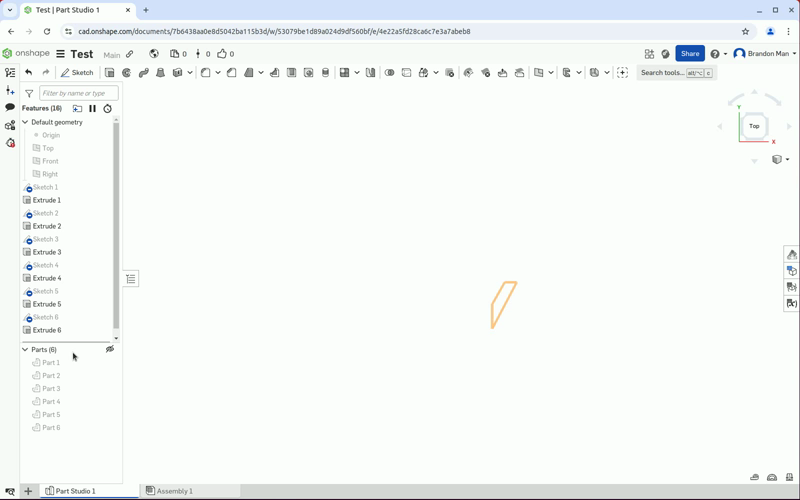
key_down(shift)
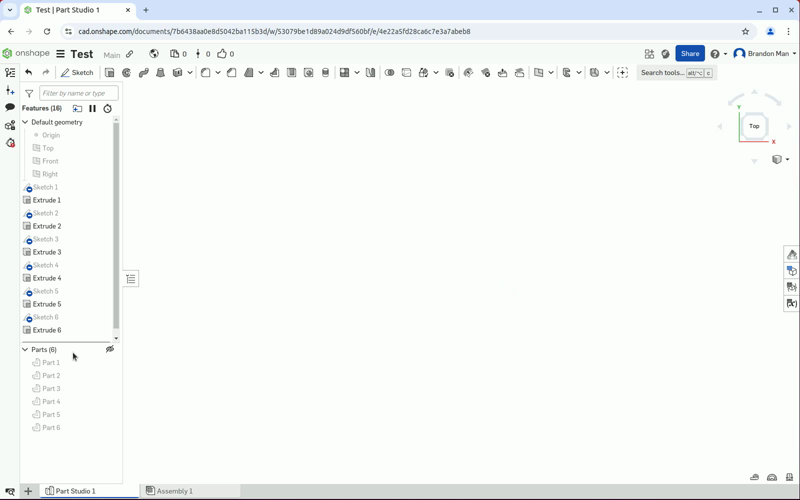
key(up)
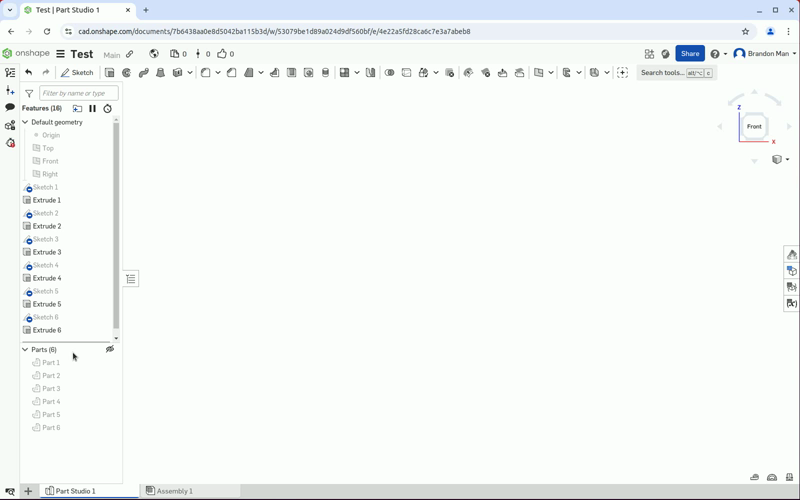
key_up(shift)
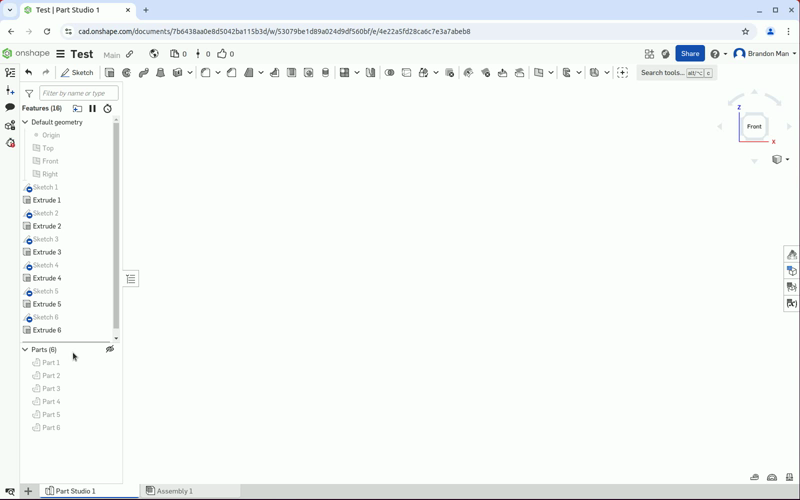
key(space)
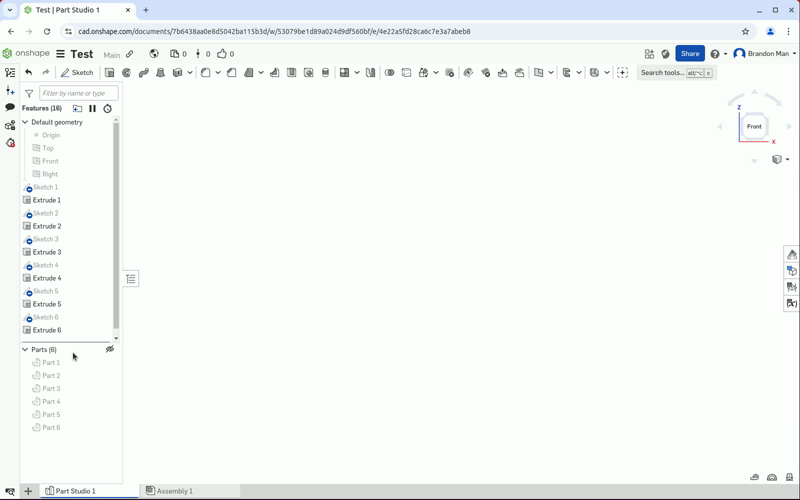
key_down(shift)
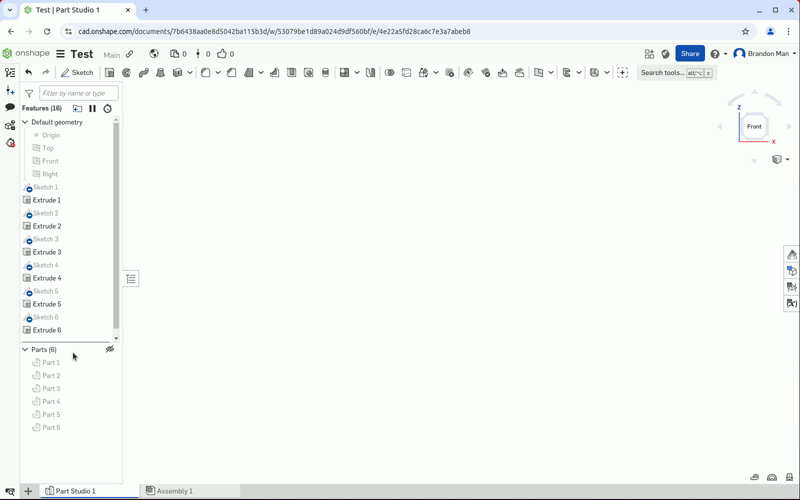
key(left)
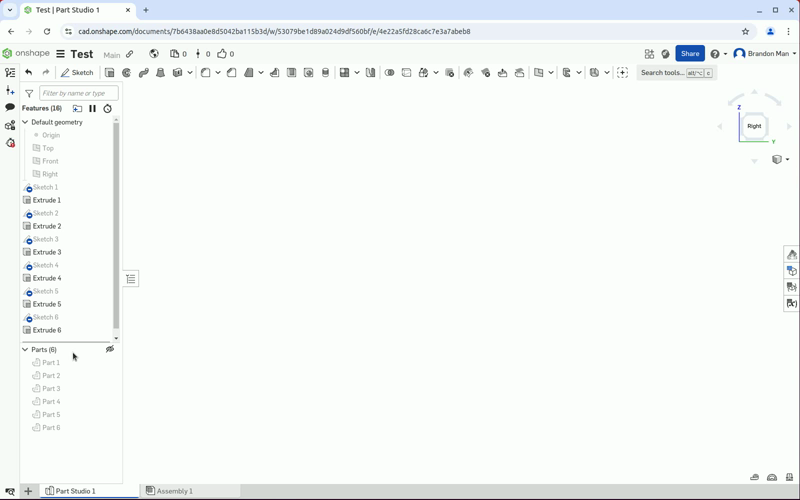
key_up(shift)
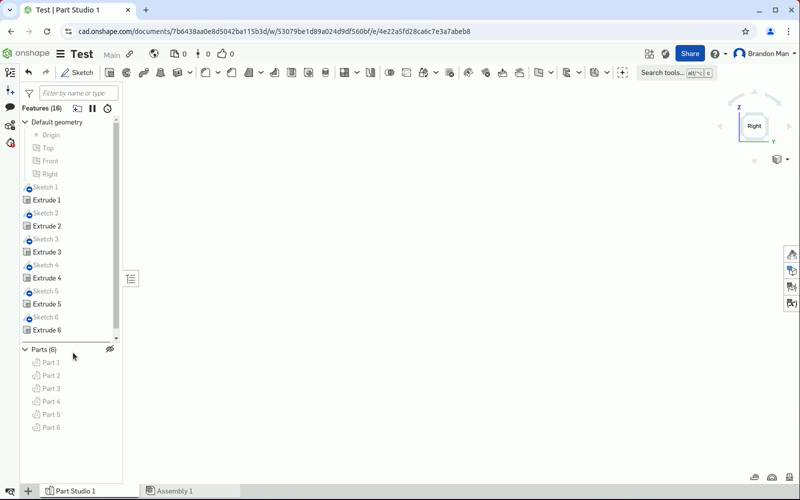
mouse_move(73, 352)
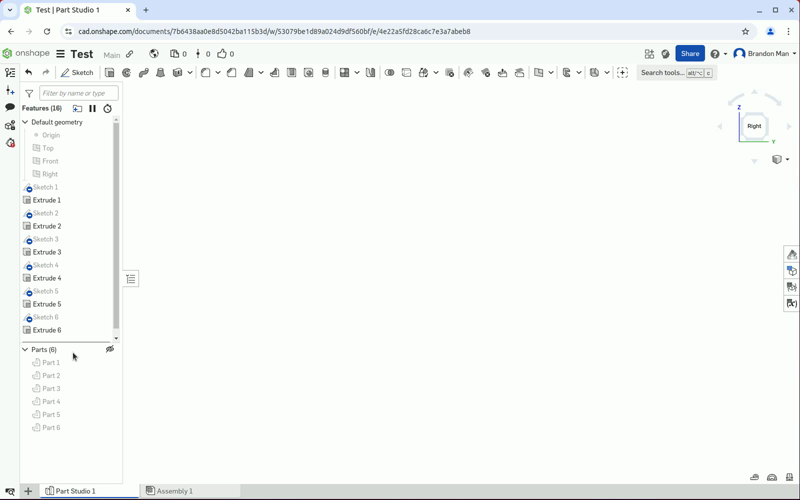
key(shift+y)
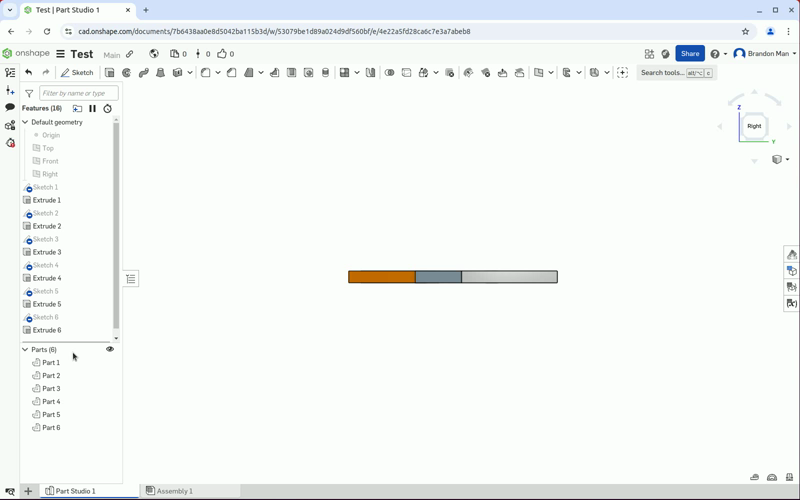
mouse_move(541, 75)
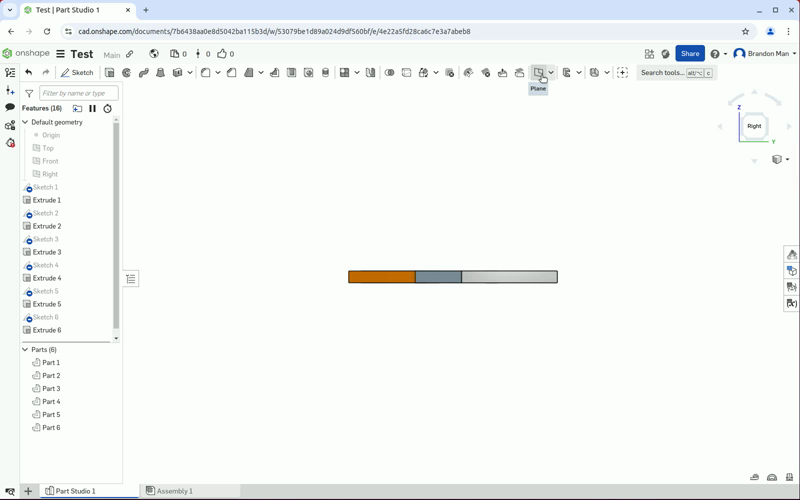
click(541, 75)
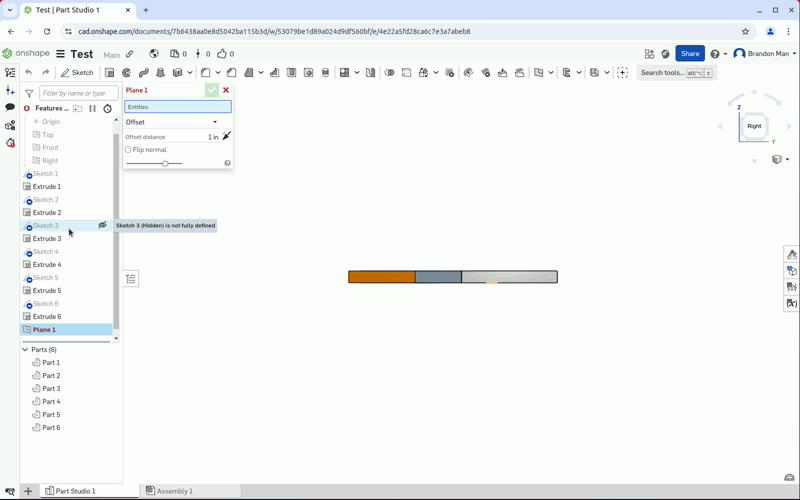
scroll(3)
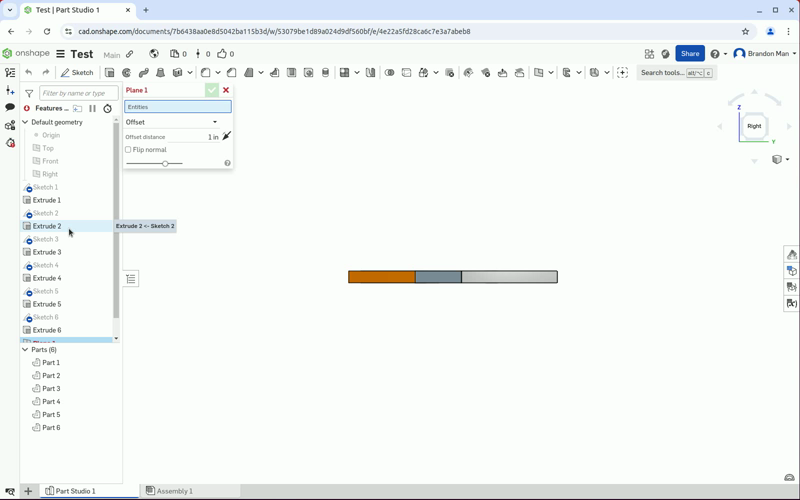
mouse_move(69, 176)
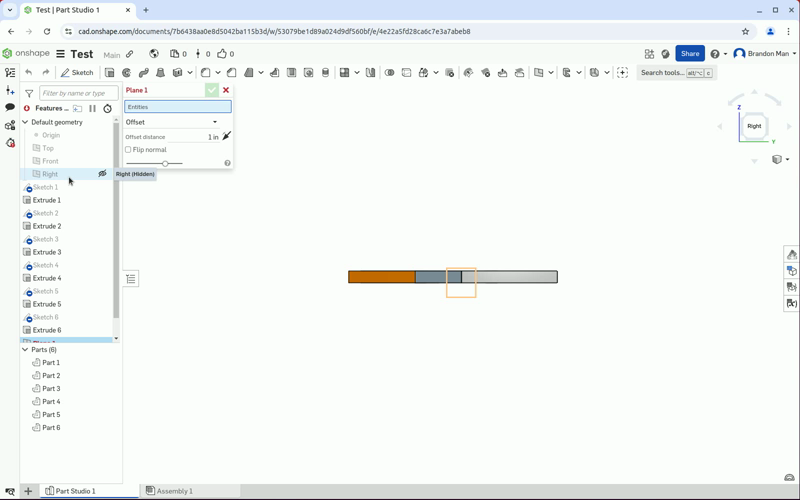
click(69, 176)
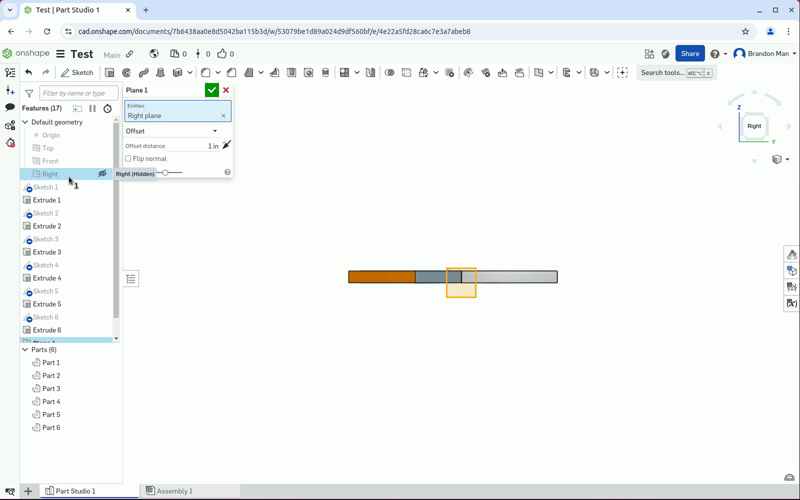
key(tab, 2)
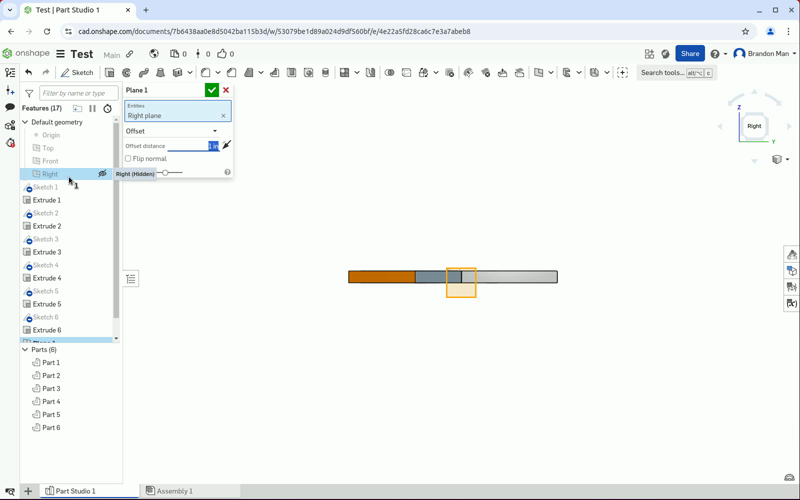
text(11.308)
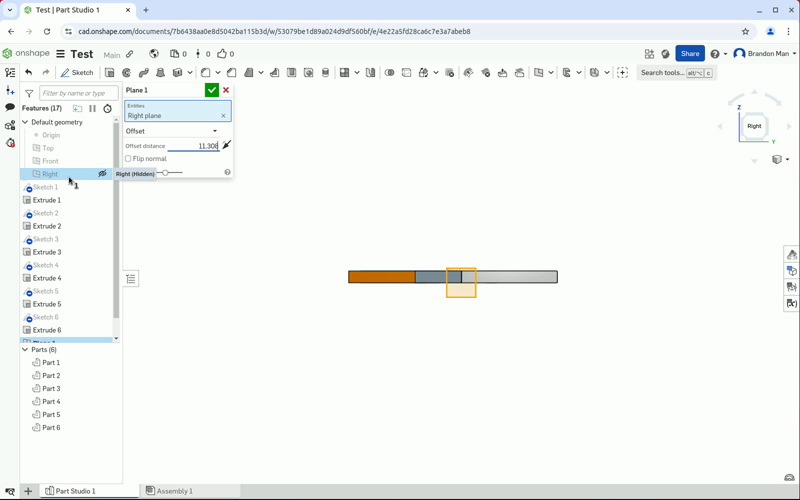
key(enter, 2)
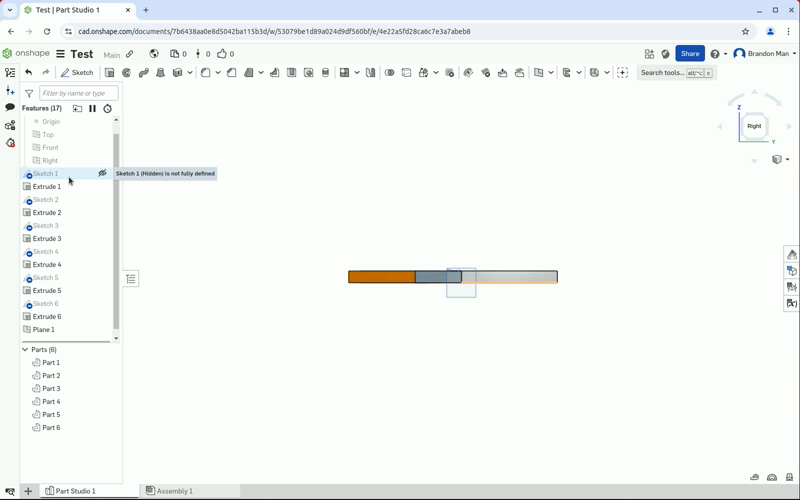
key(shift+s)
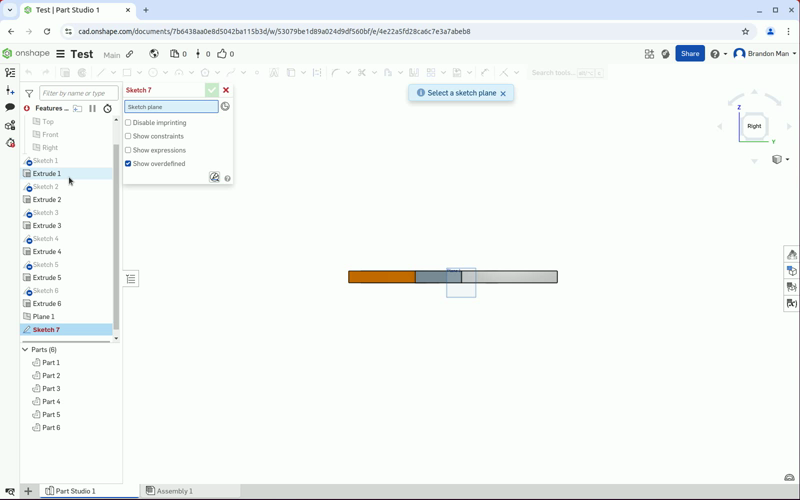
mouse_move(69, 319)
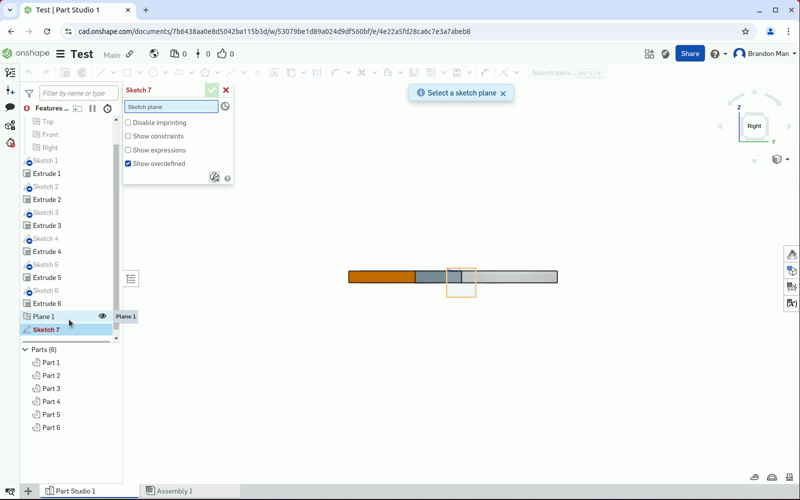
click(69, 319)
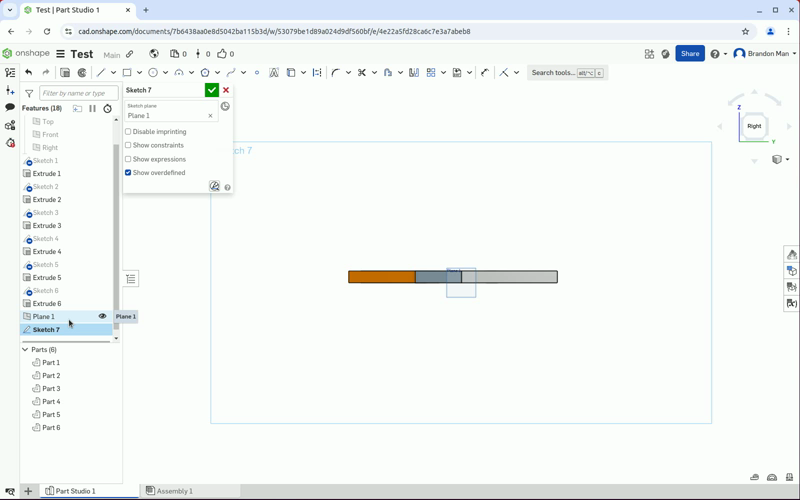
mouse_move(73, 352)
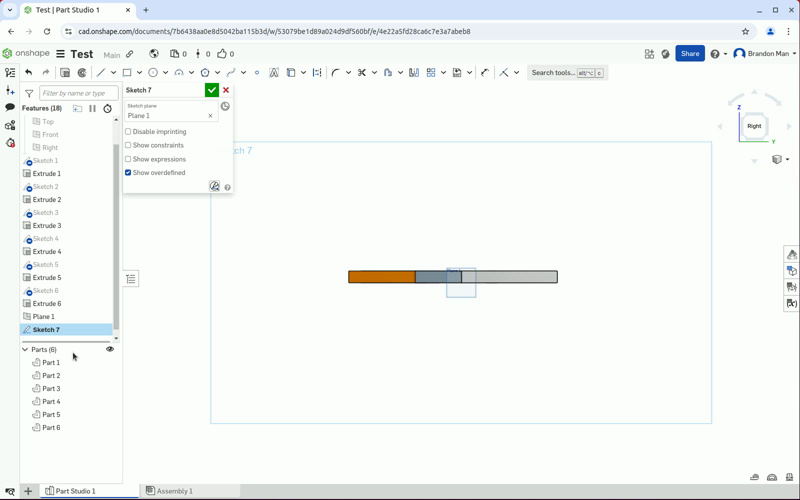
key(y)
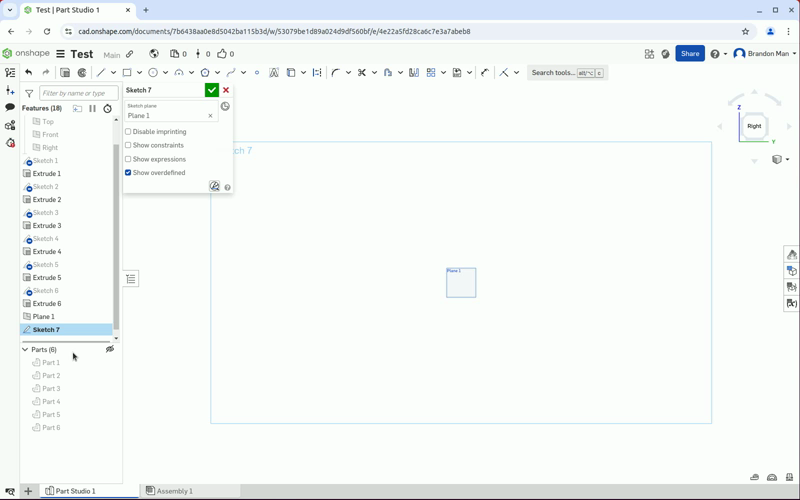
key(a)
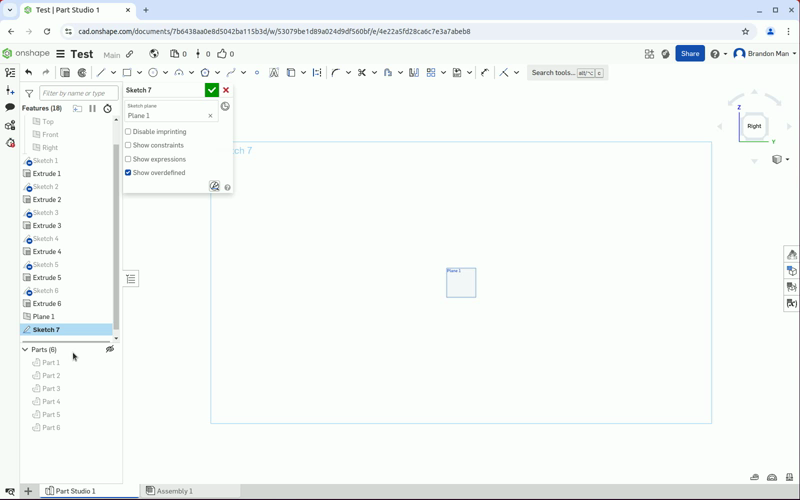
key_down(shift)
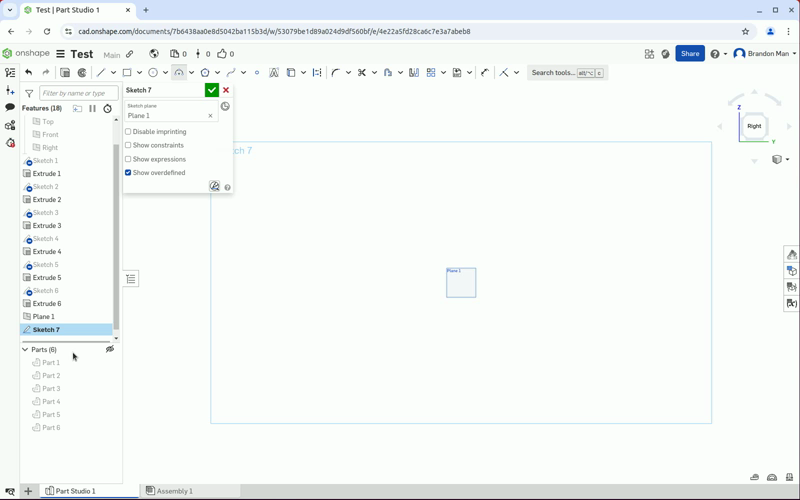
mouse_move(533, 282)
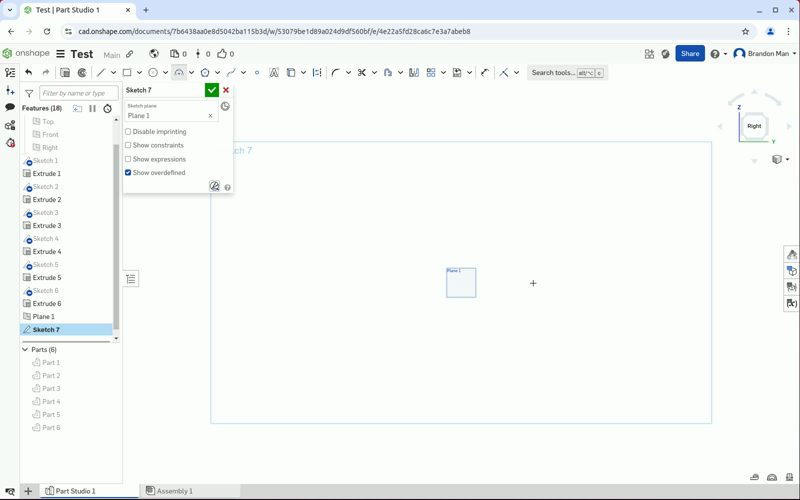
click(533, 282)
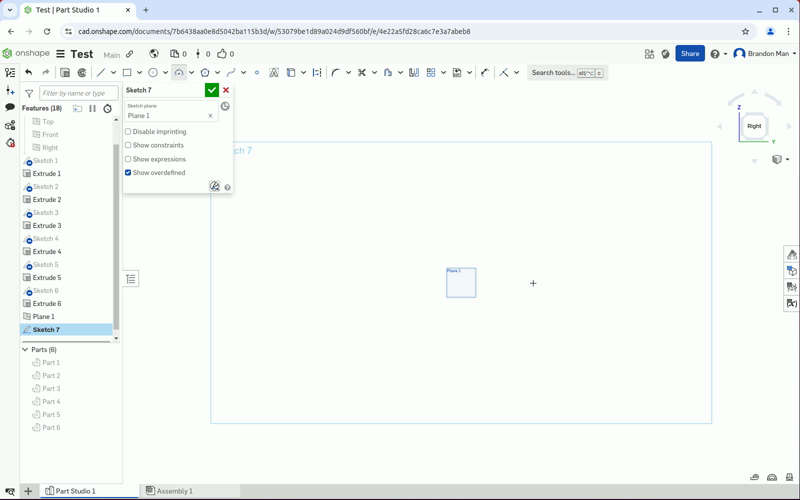
key_up(shift)
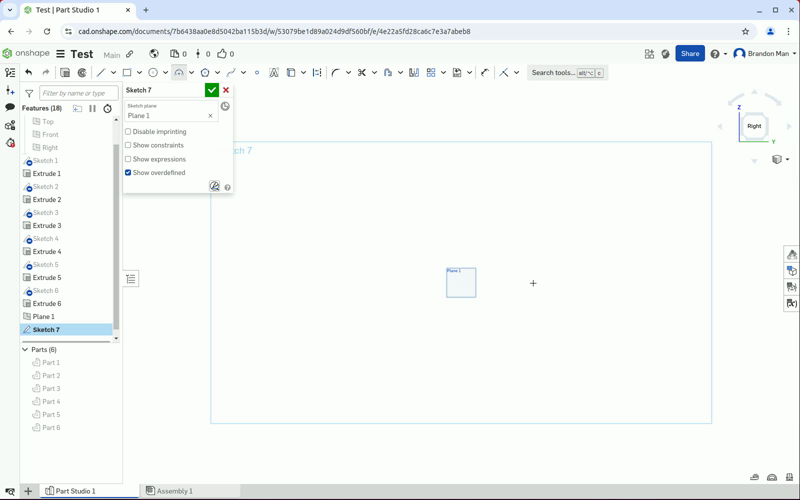
key_down(shift)
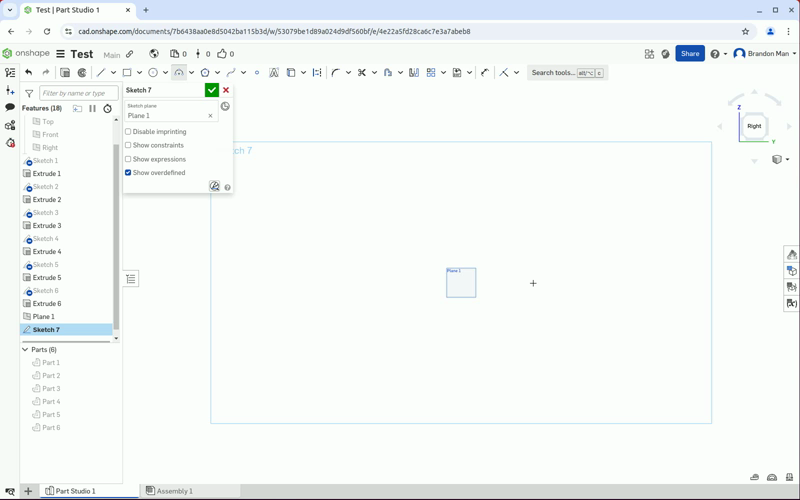
mouse_move(558, 282)
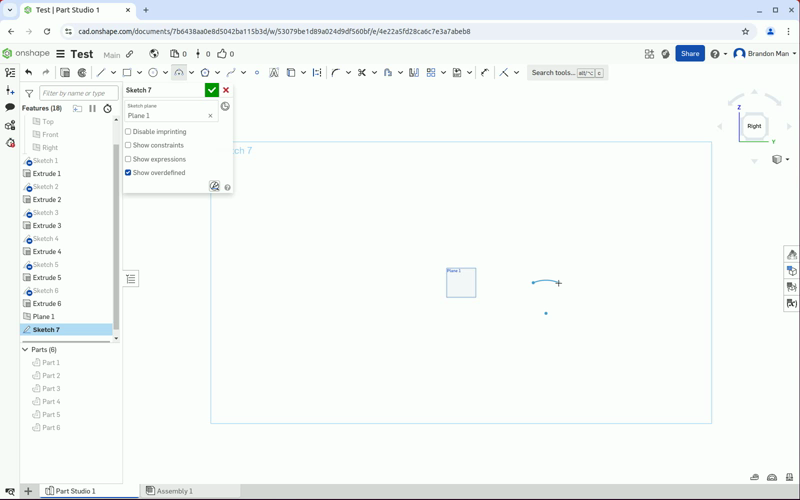
click(558, 282)
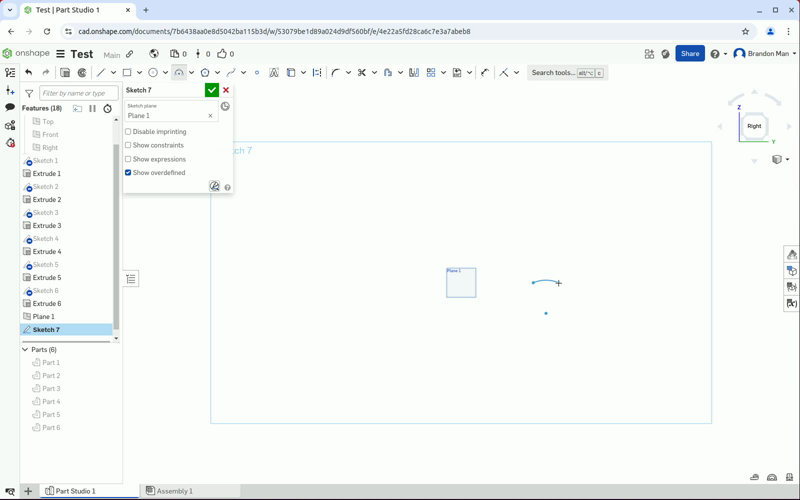
mouse_move(546, 295)
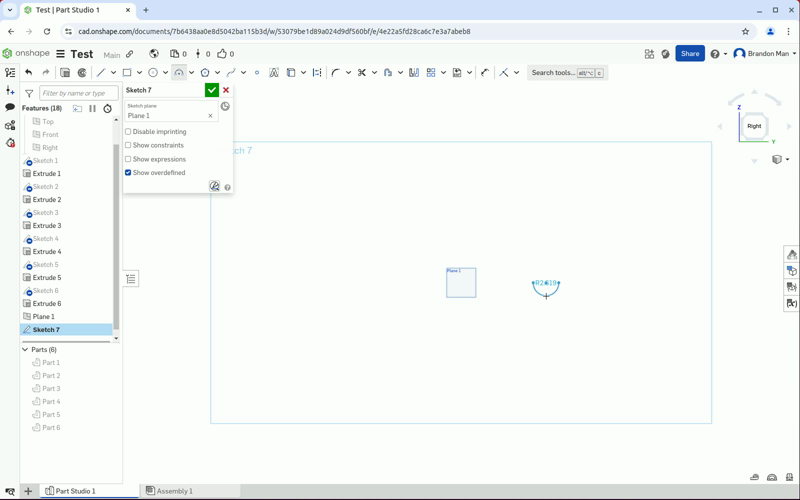
click(546, 295)
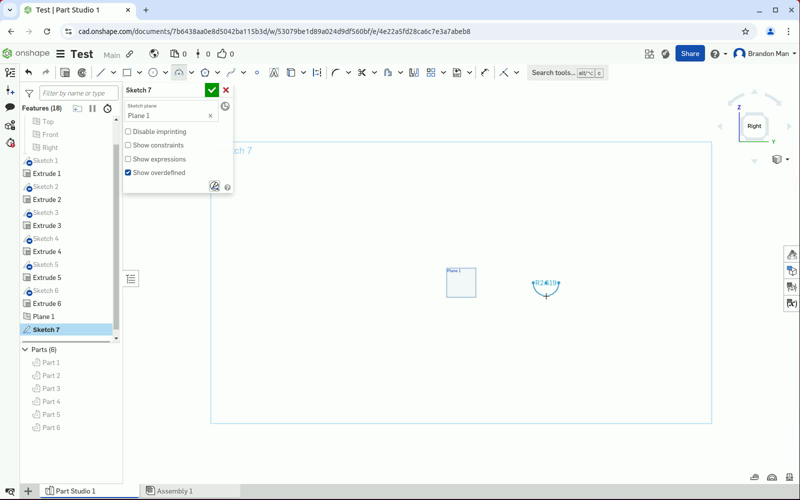
key_up(shift)
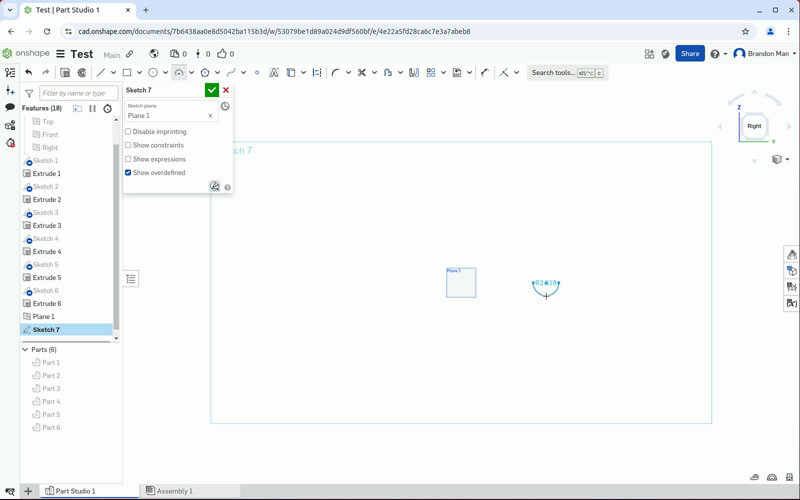
key(esc)
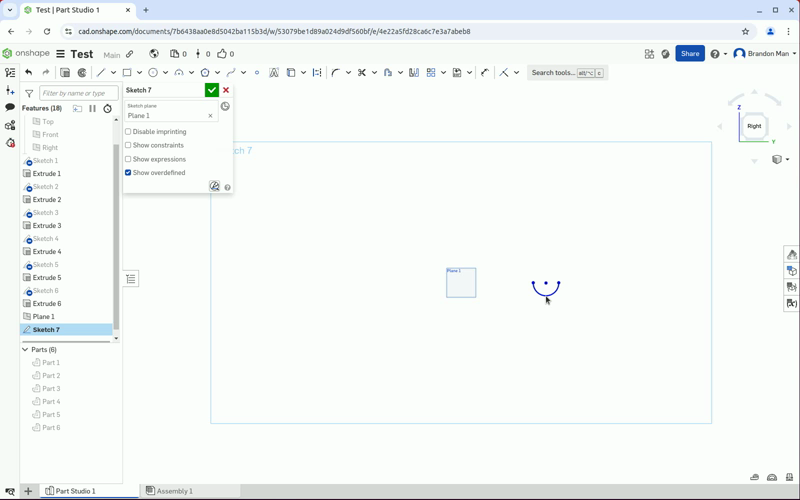
key(l)
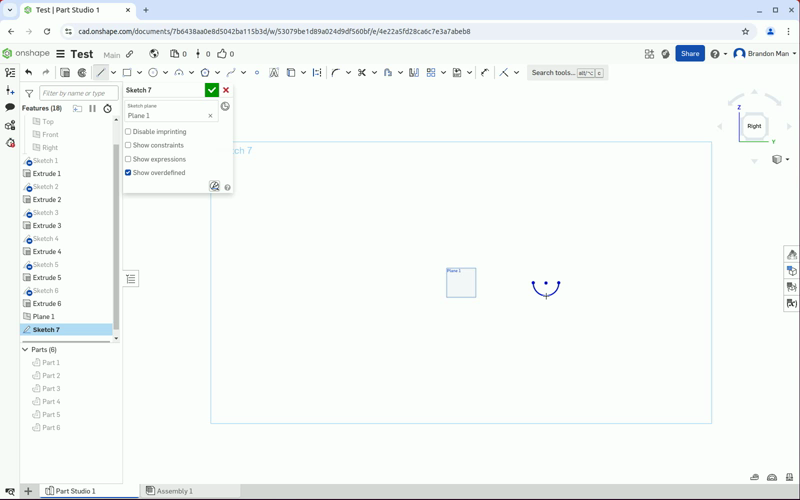
mouse_move(558, 282)
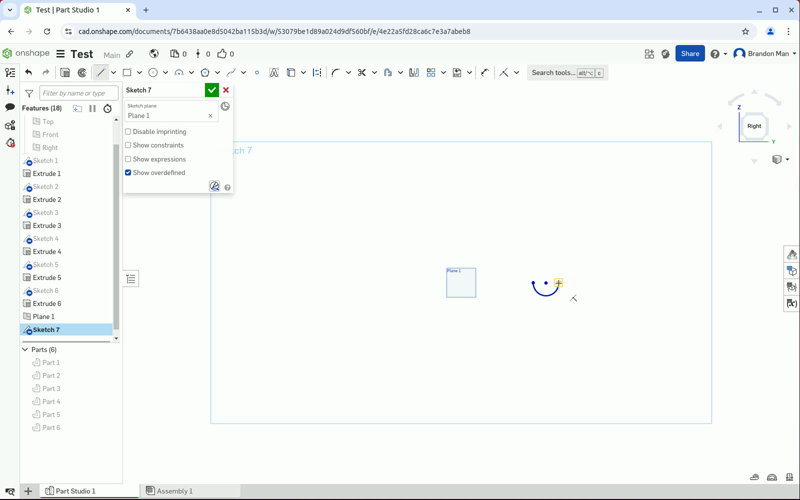
click(558, 282)
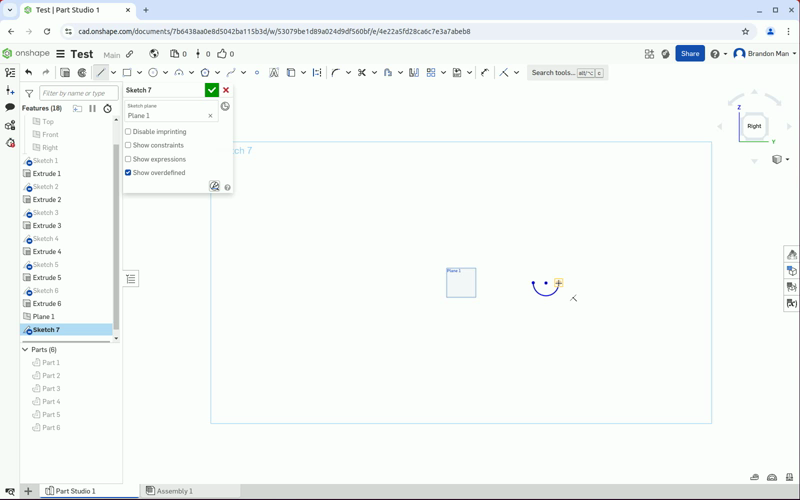
mouse_move(588, 282)
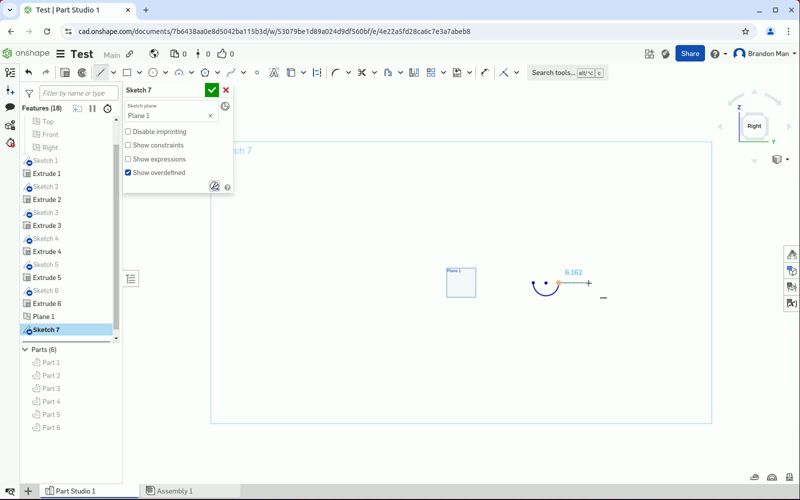
key_down(shift)
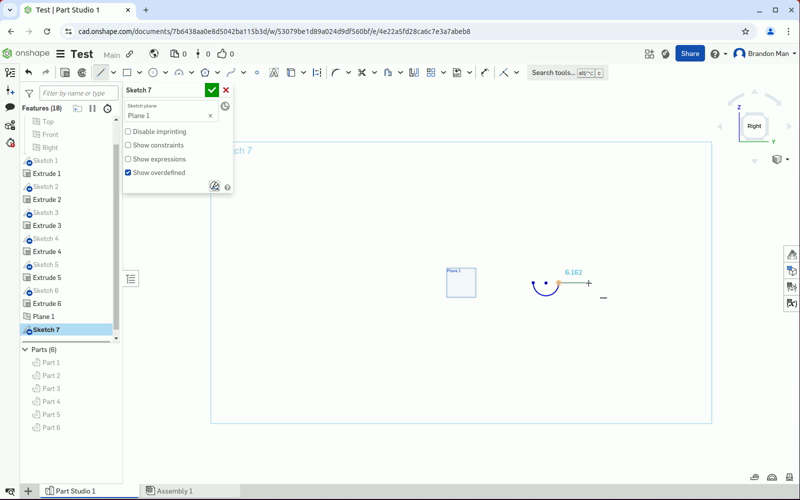
mouse_move(533, 282)
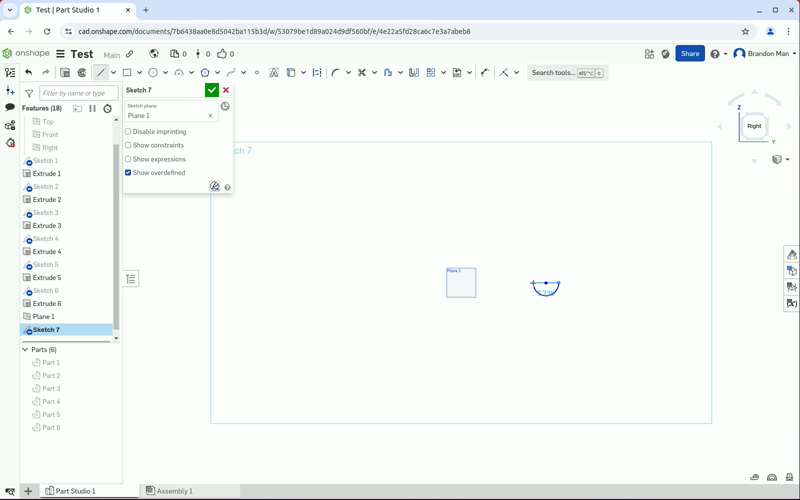
key_up(shift)
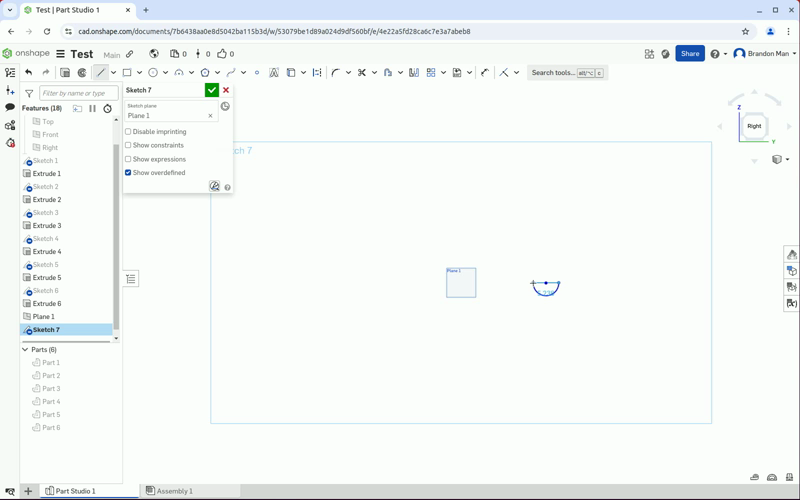
click(533, 282)
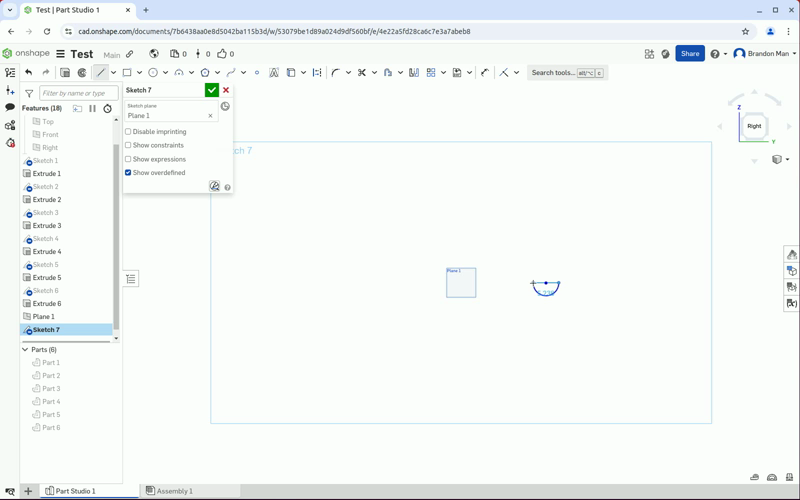
key(esc)
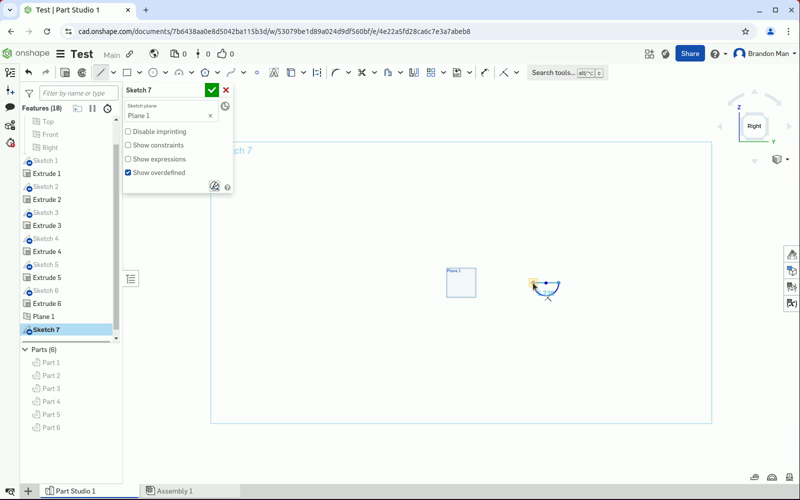
mouse_move(554, 285)
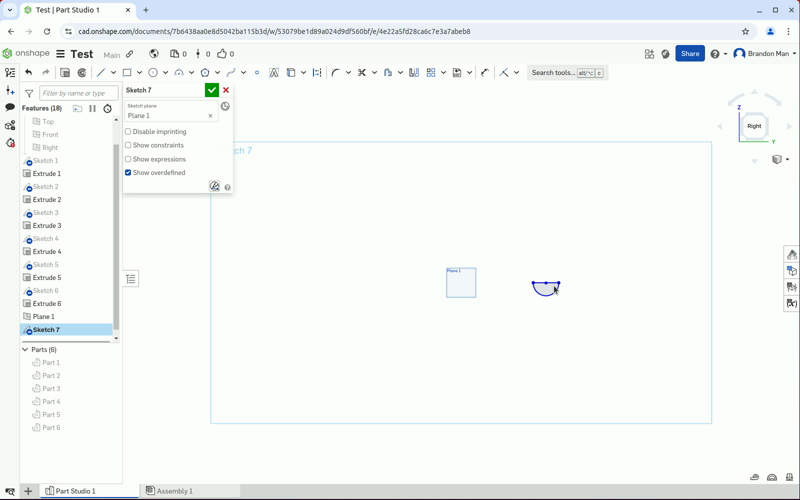
scroll(6)
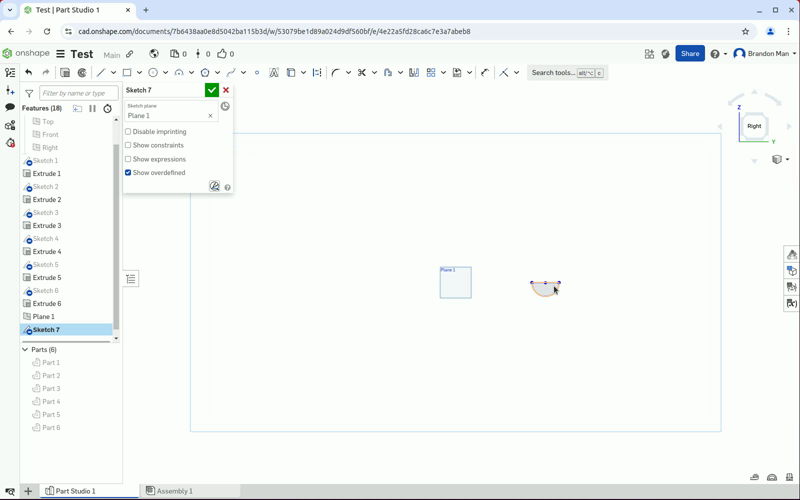
scroll(6)
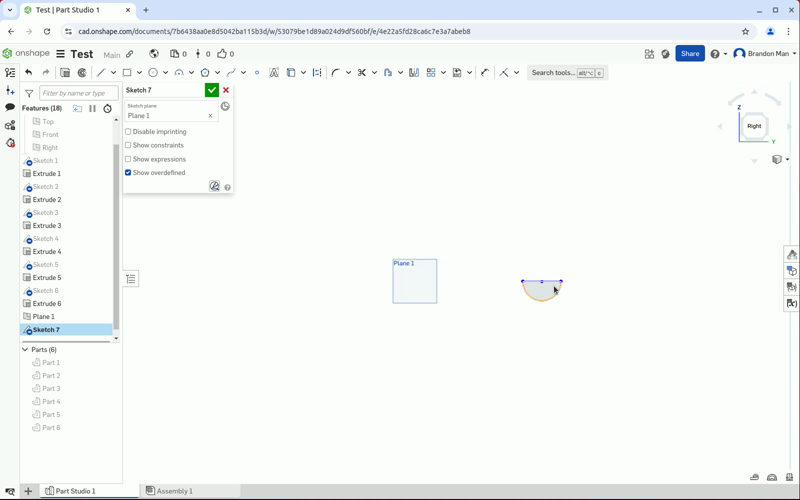
scroll(6)
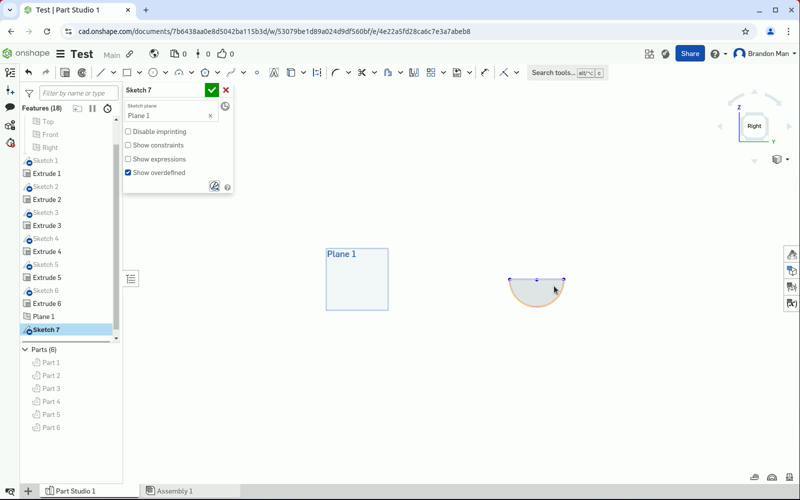
scroll(6)
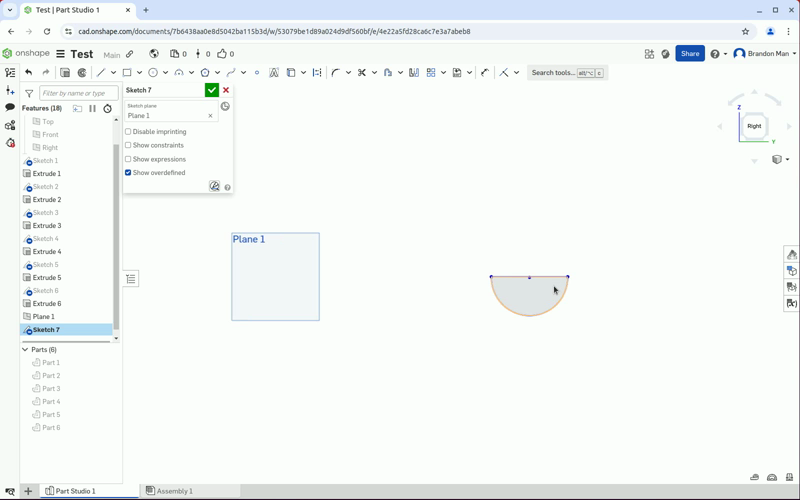
scroll(6)
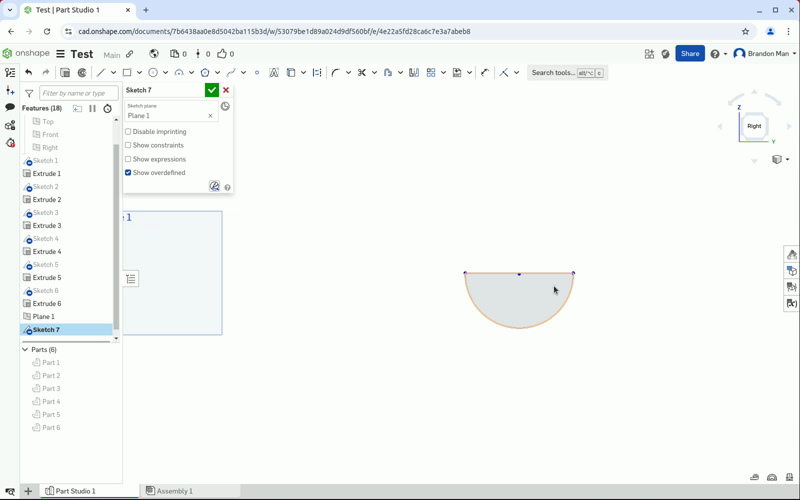
scroll(6)
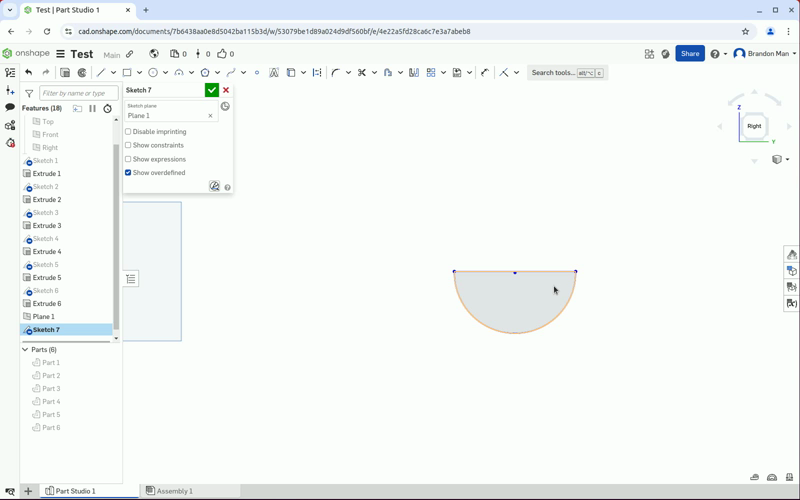
scroll(6)
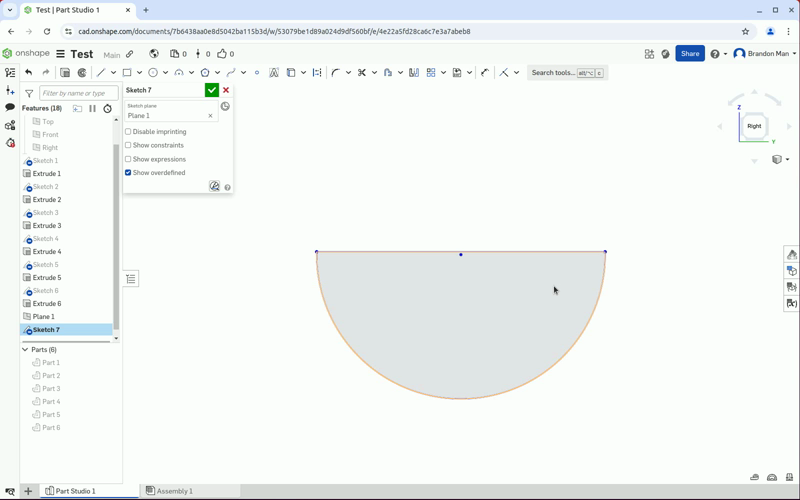
click(554, 285)
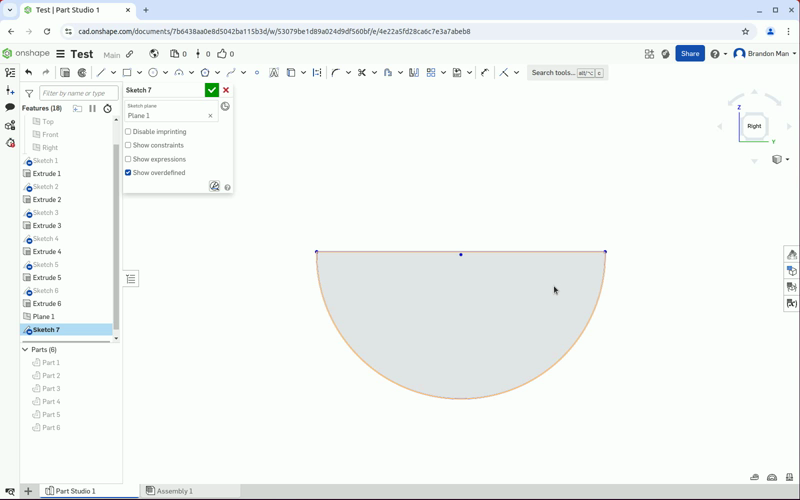
scroll(-6)
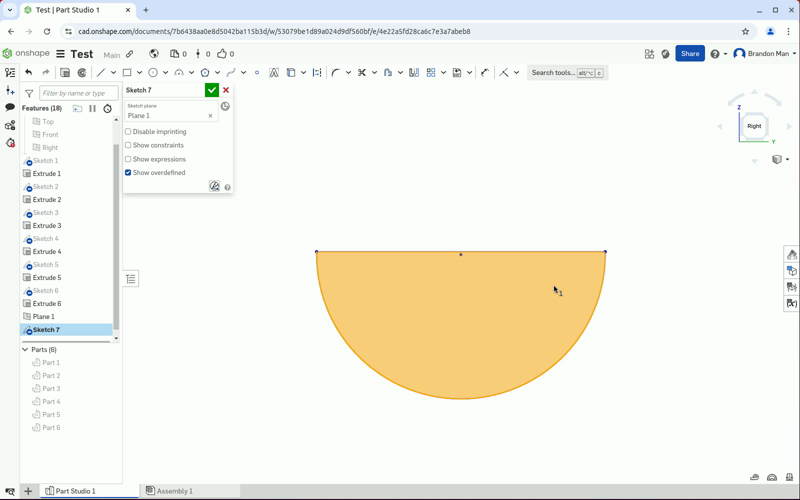
scroll(-6)
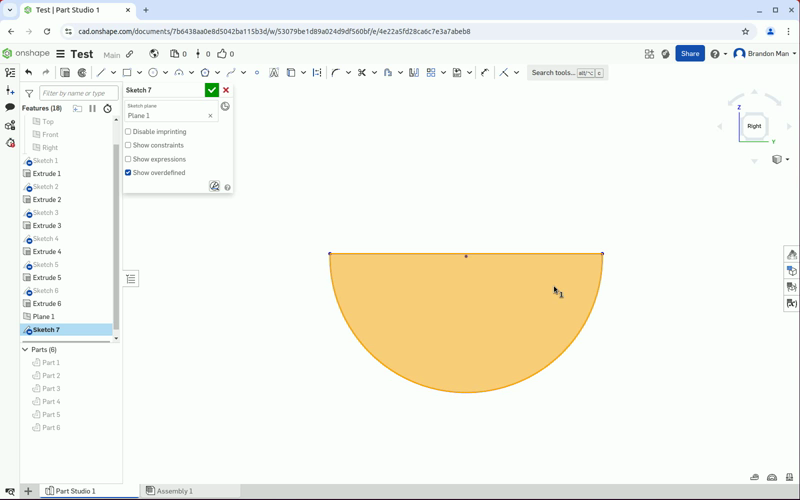
scroll(-6)
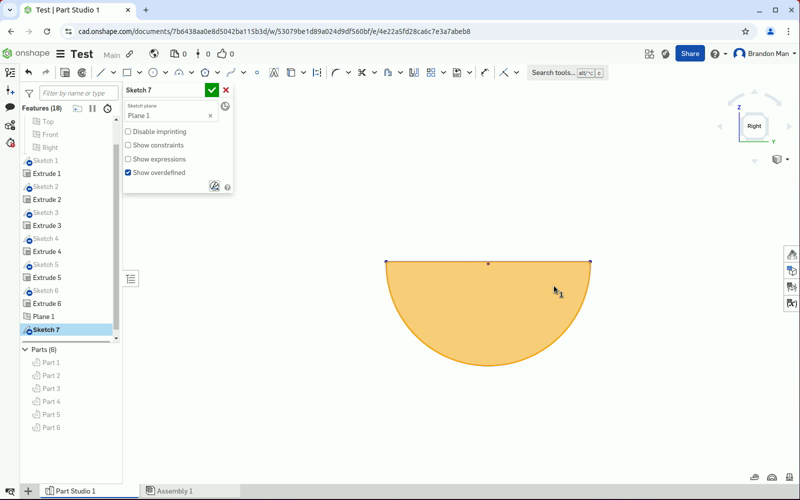
scroll(-6)
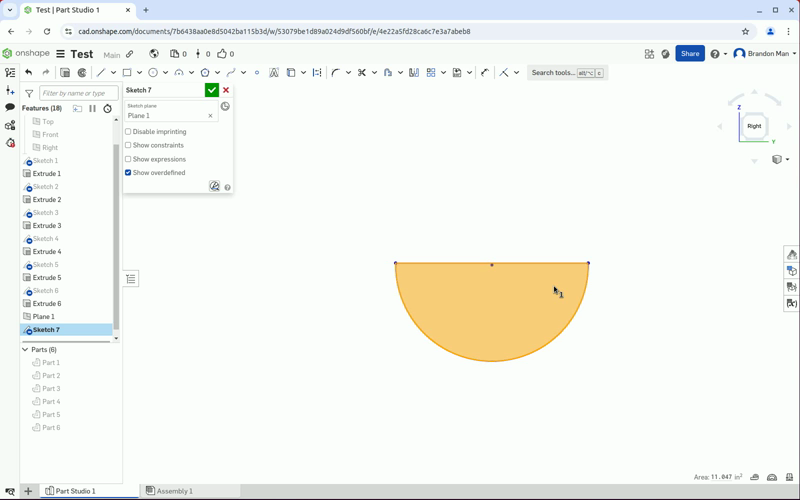
scroll(-6)
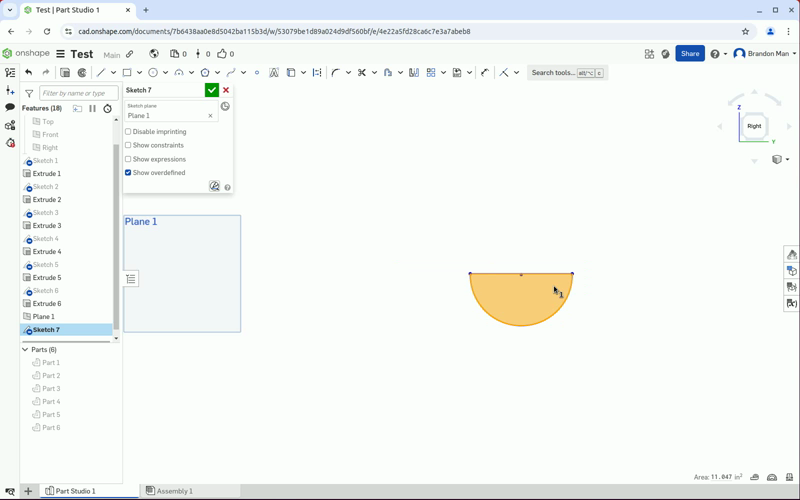
scroll(-6)
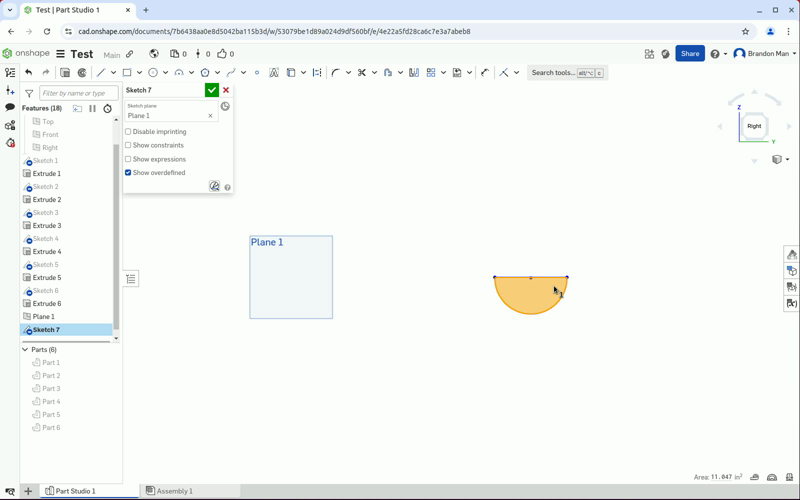
scroll(-6)
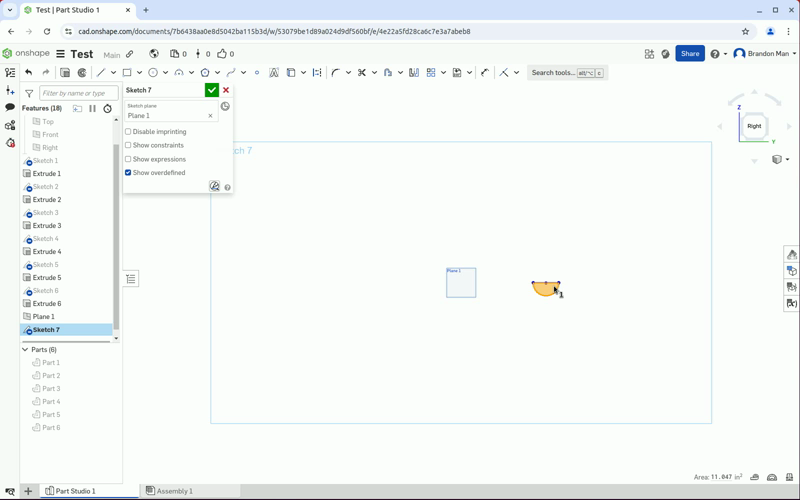
mouse_move(73, 352)
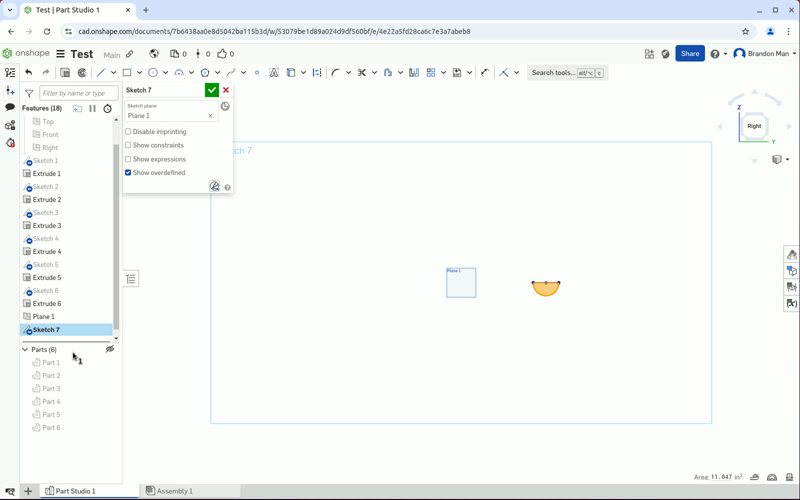
key(shift+y)
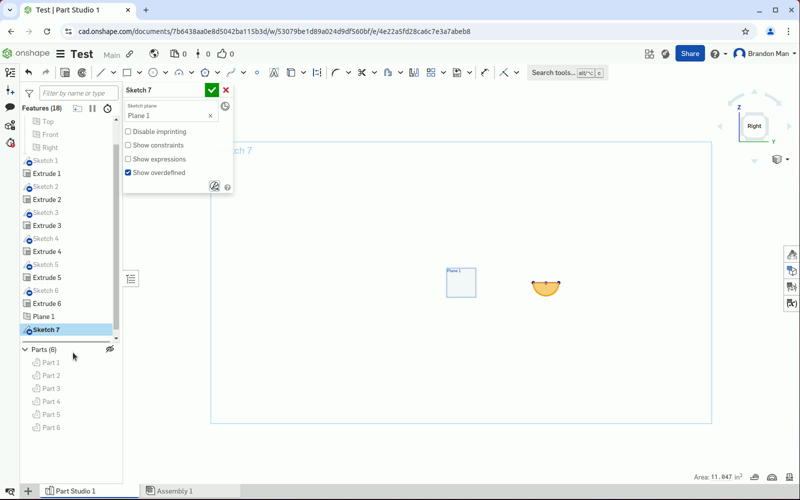
key(shift+e)
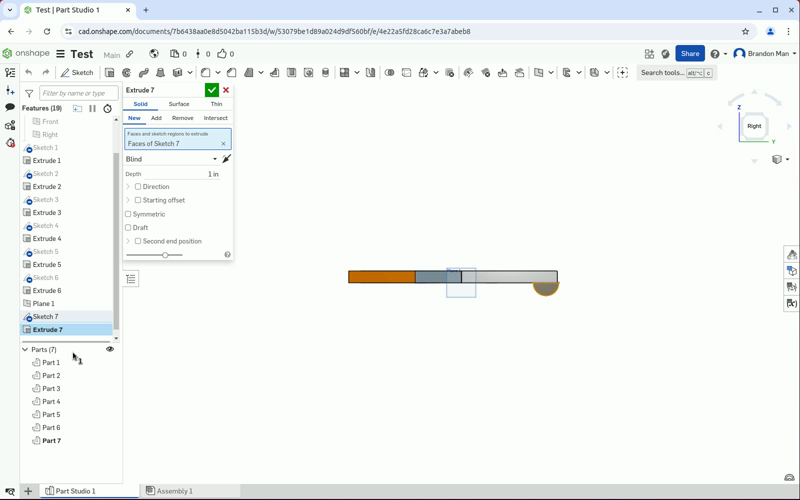
mouse_move(143, 106)
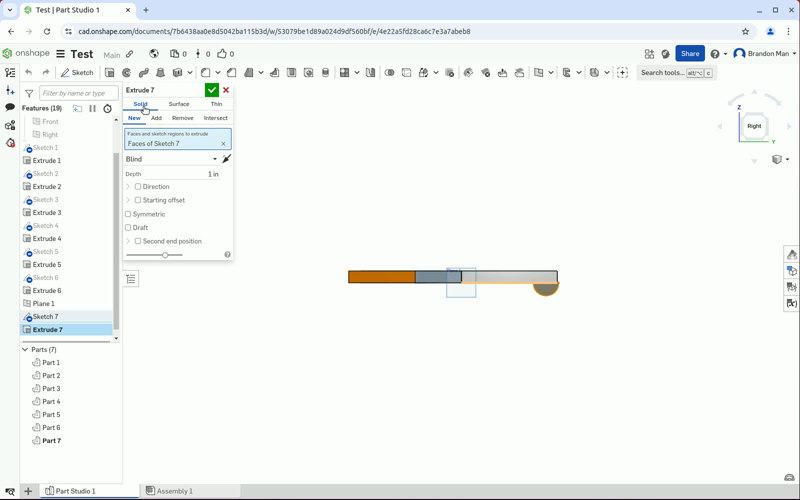
click(143, 106)
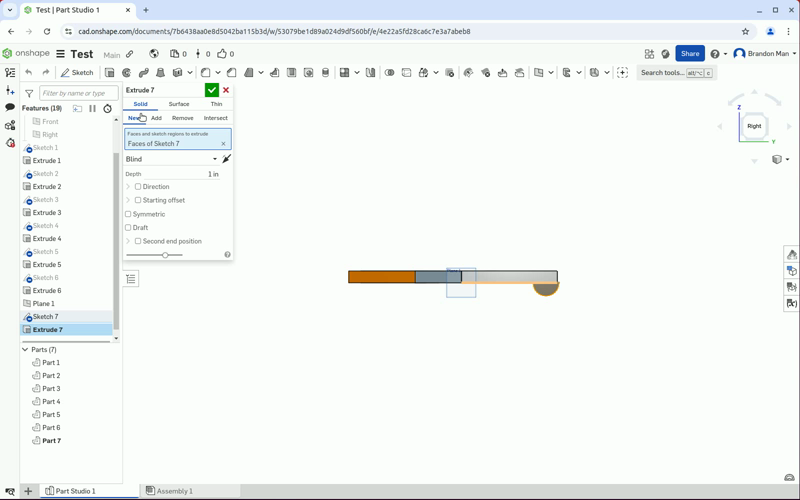
mouse_move(137, 120)
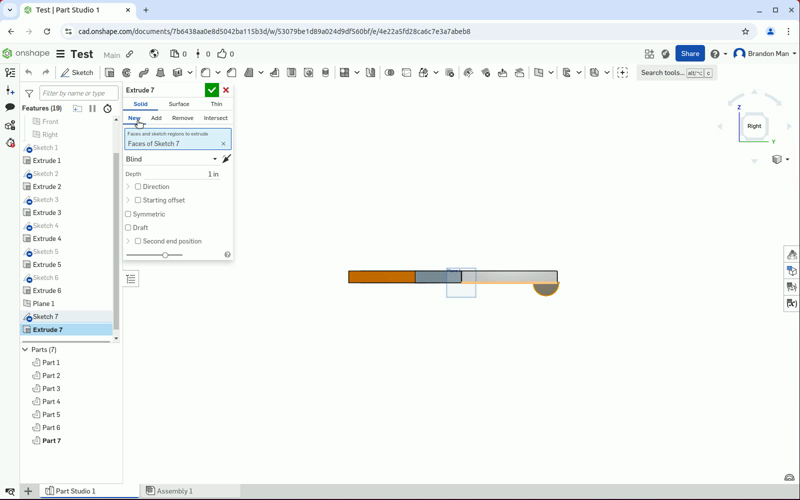
click(137, 120)
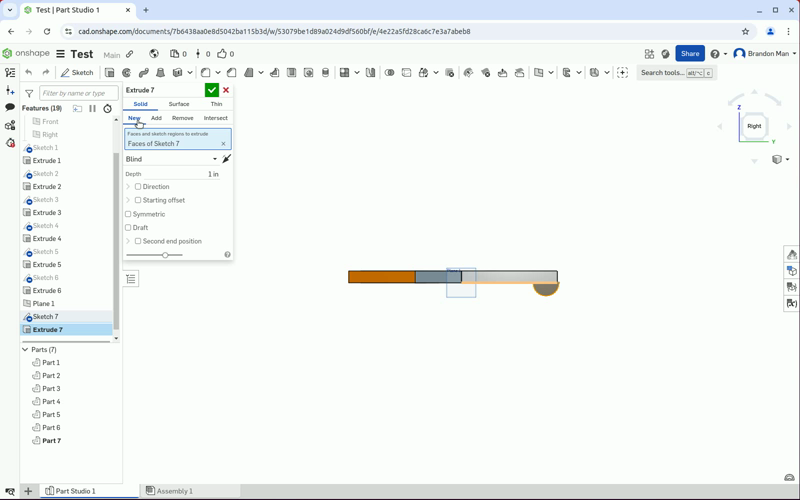
key(tab, 4)
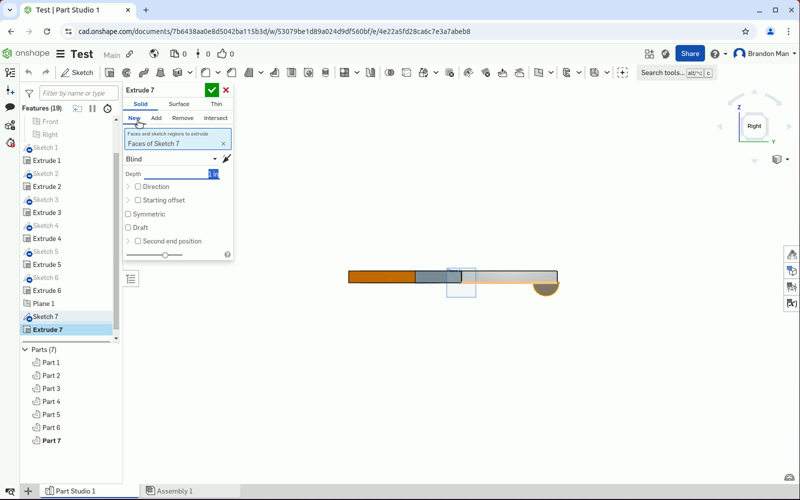
text(-2.407)
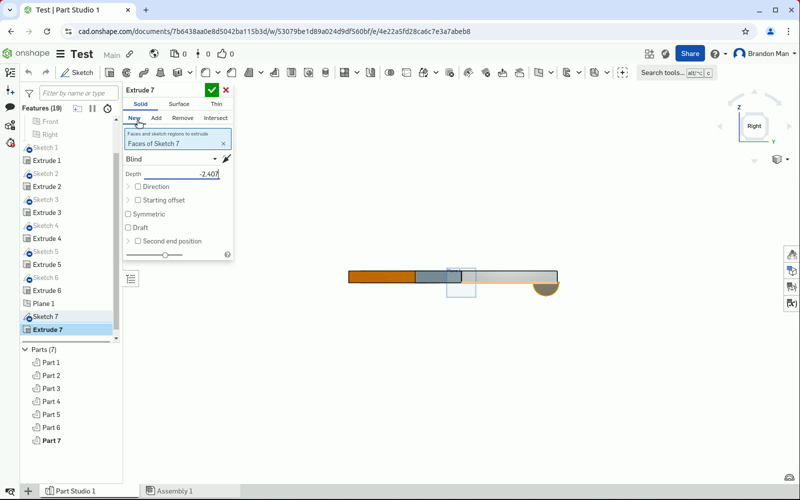
key(enter)
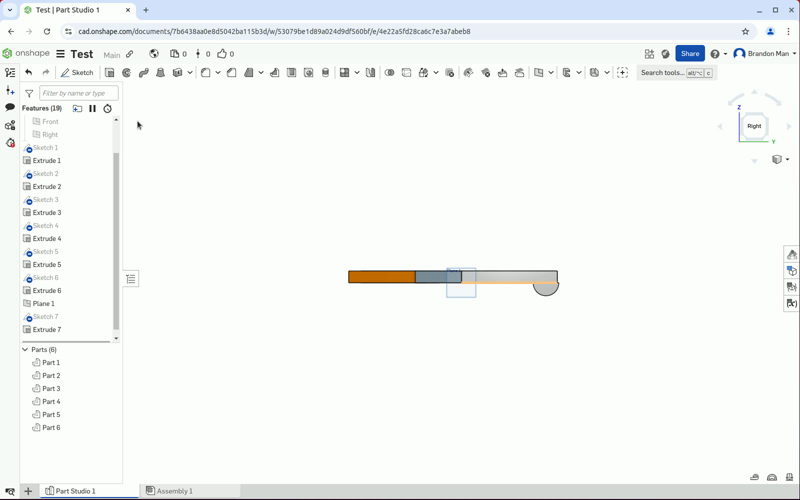
key(shift+h)
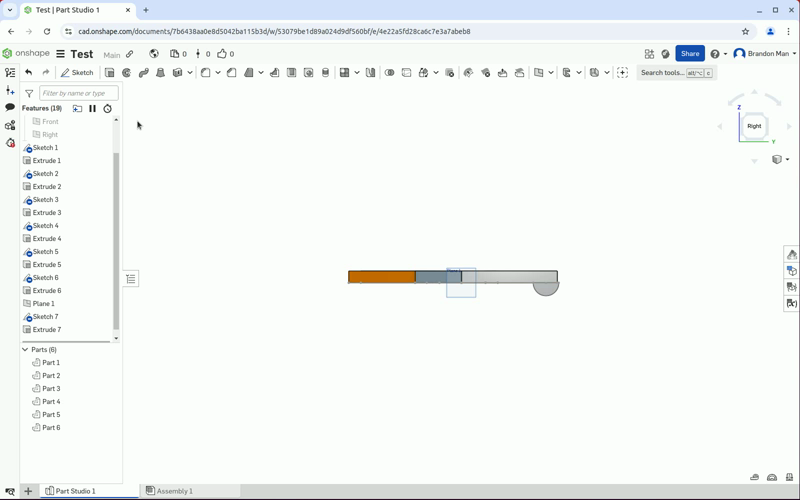
key(shift+h)
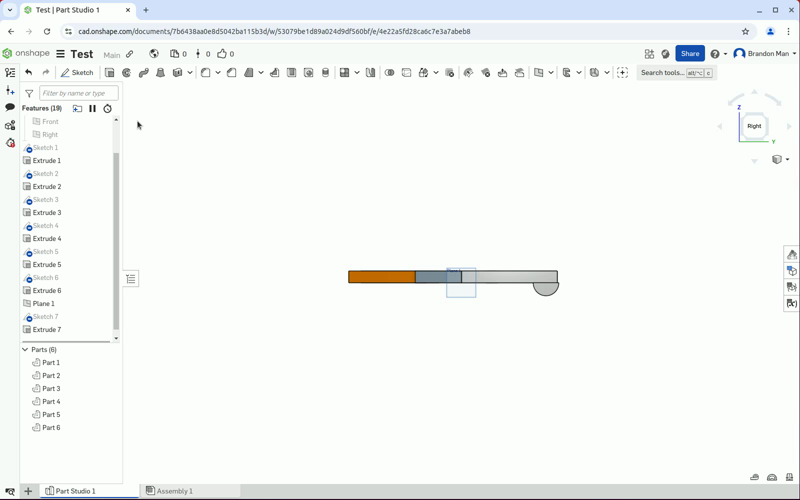
mouse_move(69, 150)
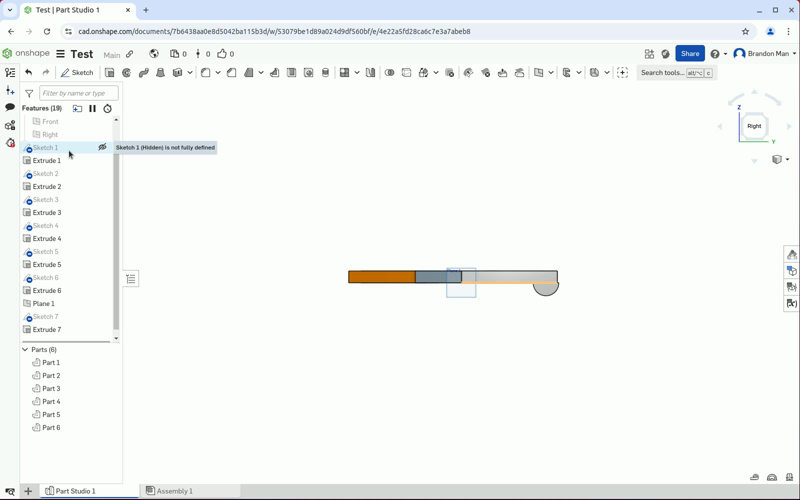
click(69, 150)
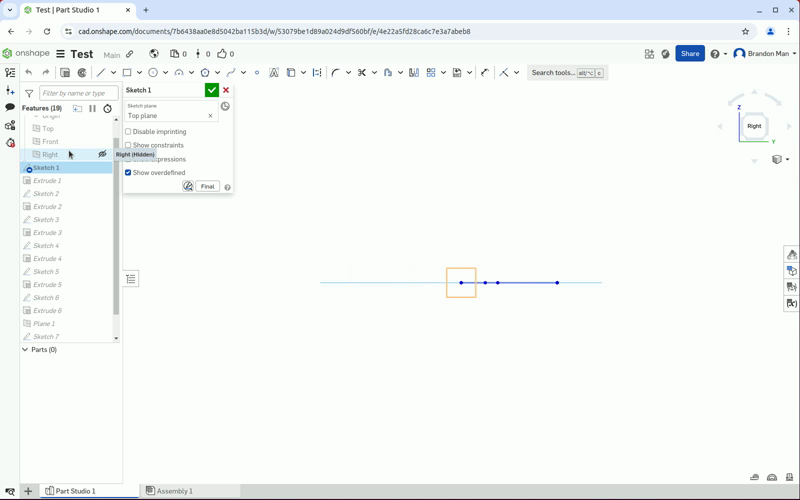
mouse_move(229, 92)
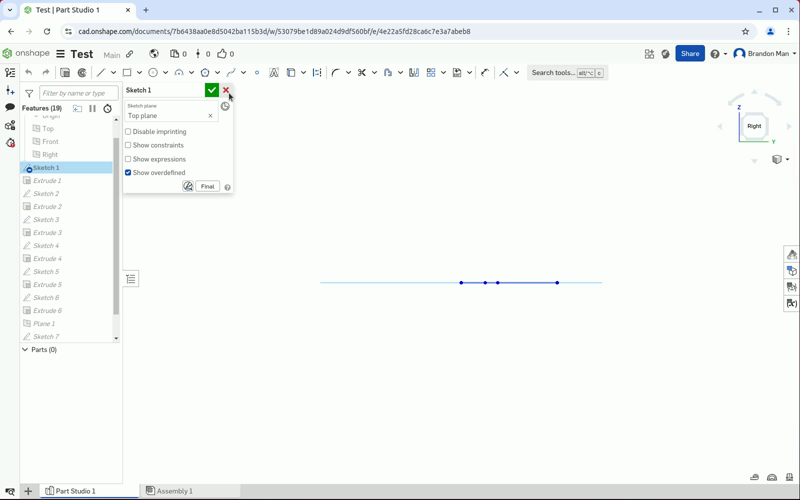
click(229, 92)
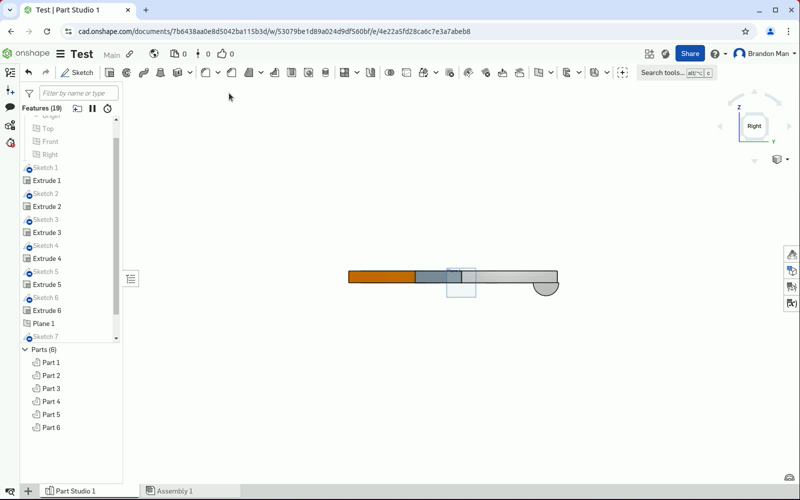
key(shift+s)
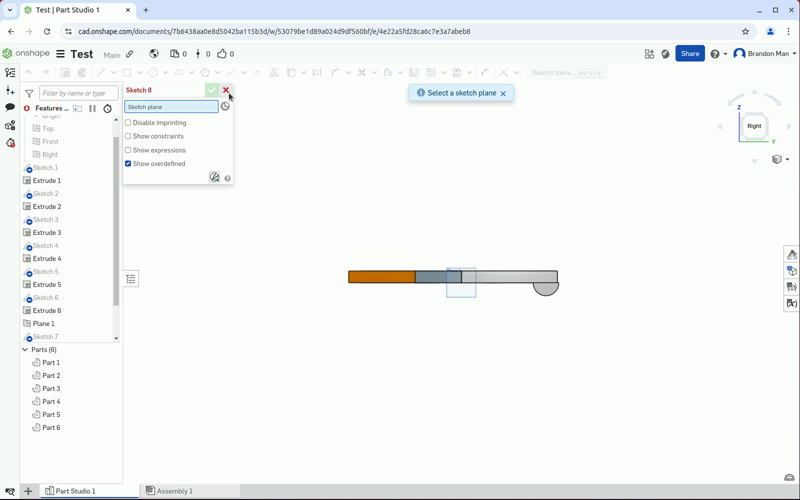
mouse_move(69, 293)
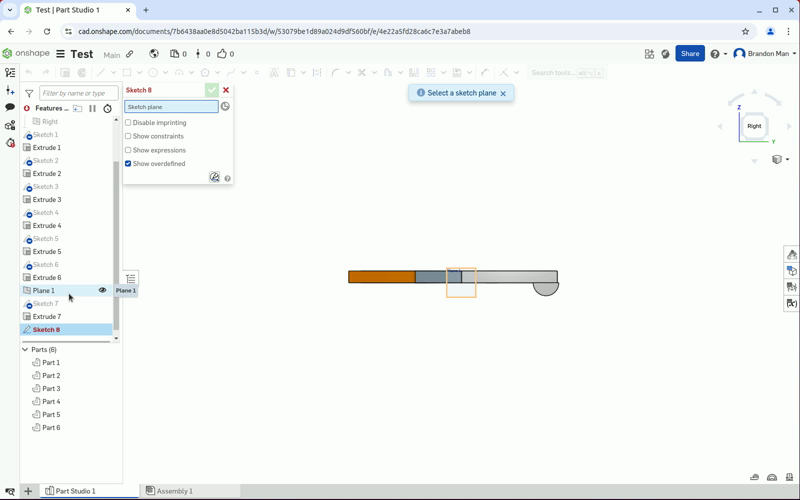
click(69, 293)
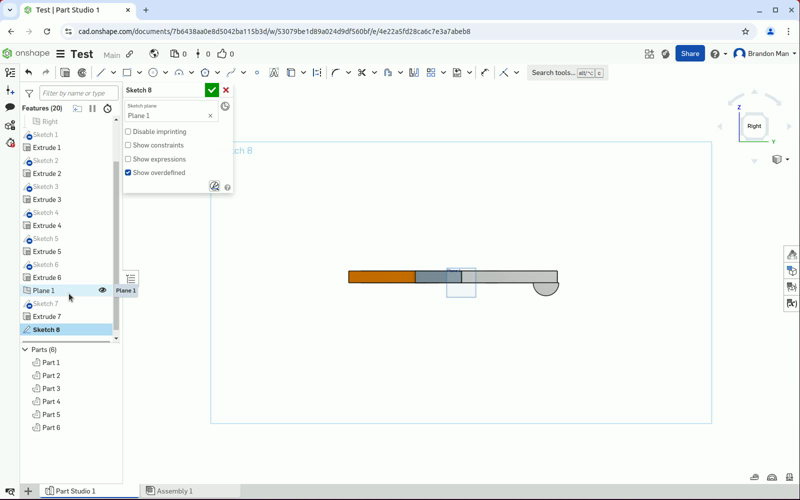
mouse_move(73, 352)
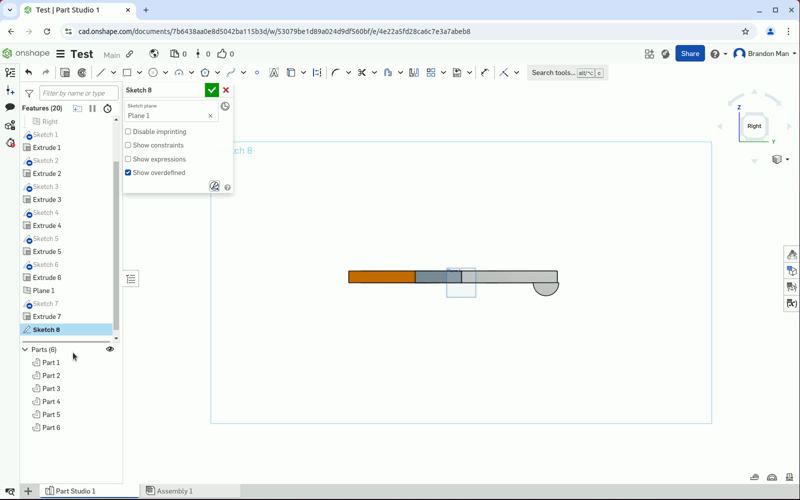
key(y)
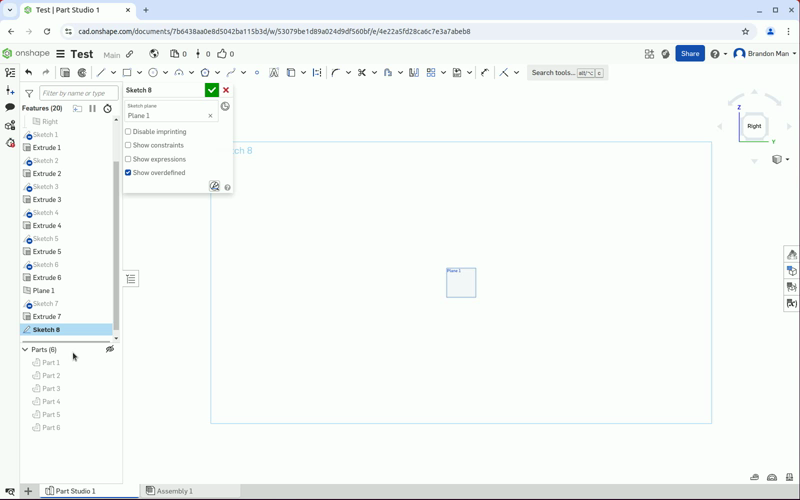
key(a)
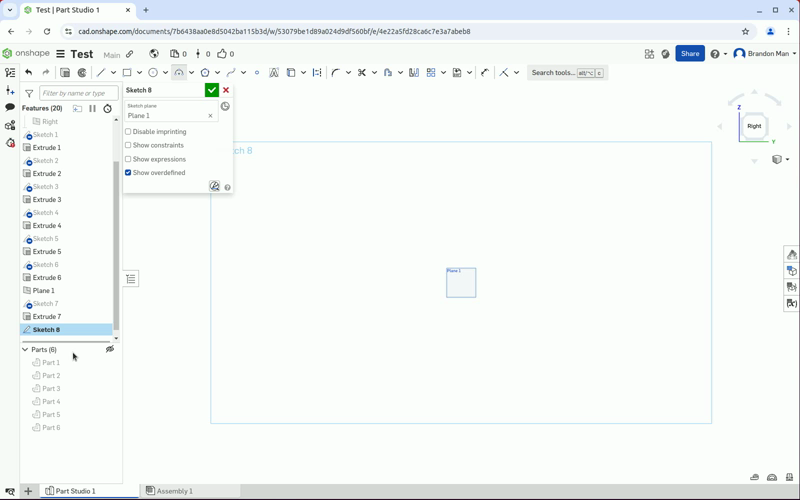
key_down(shift)
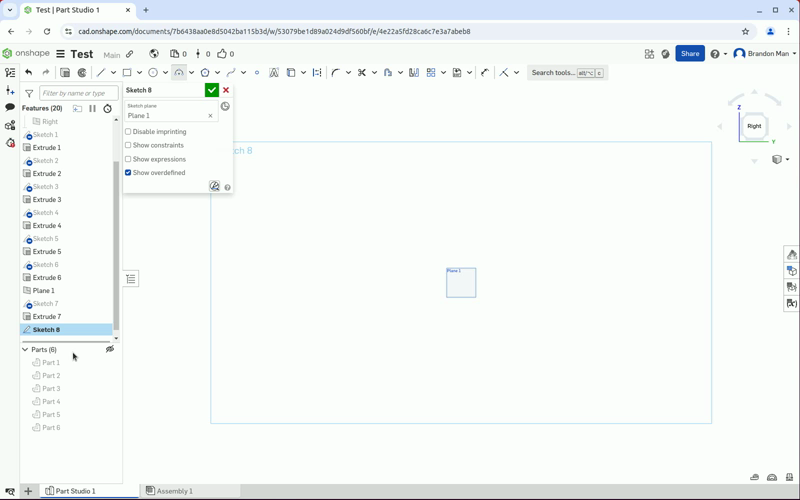
mouse_move(460, 282)
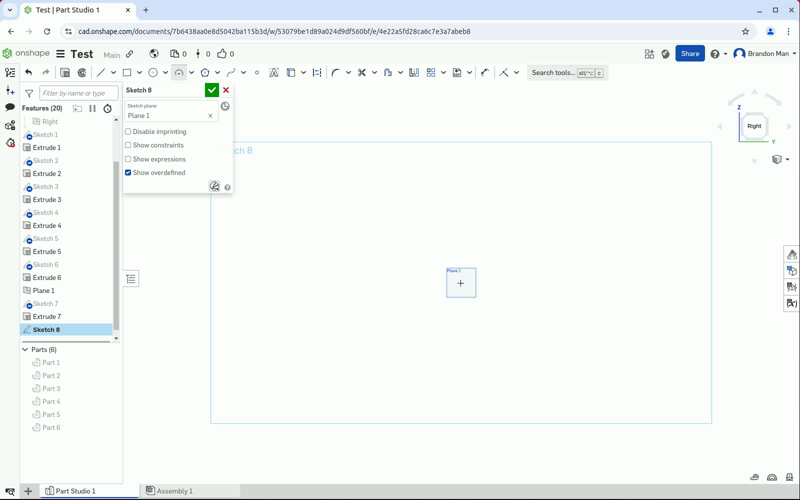
click(460, 282)
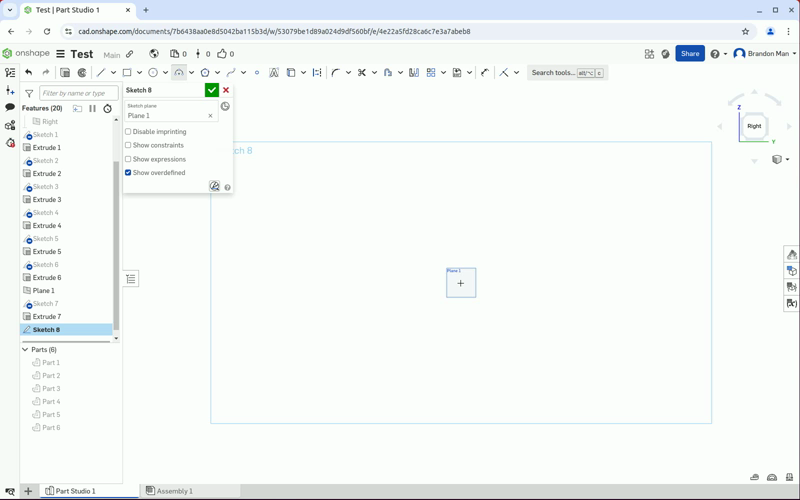
key_up(shift)
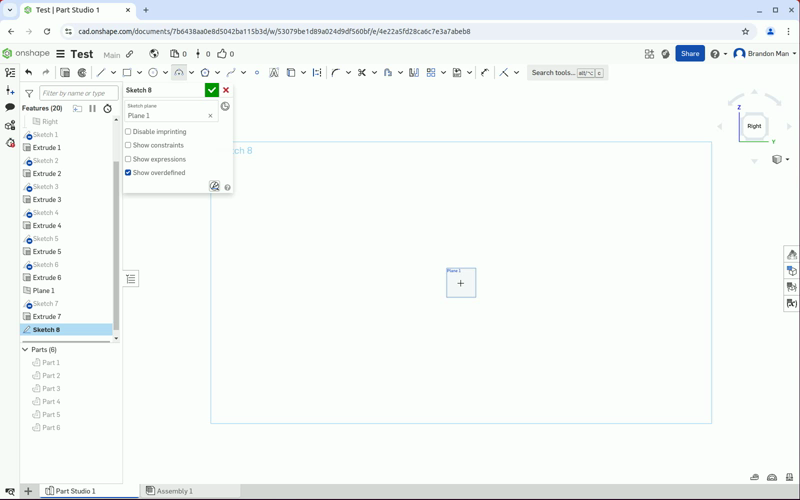
key_down(shift)
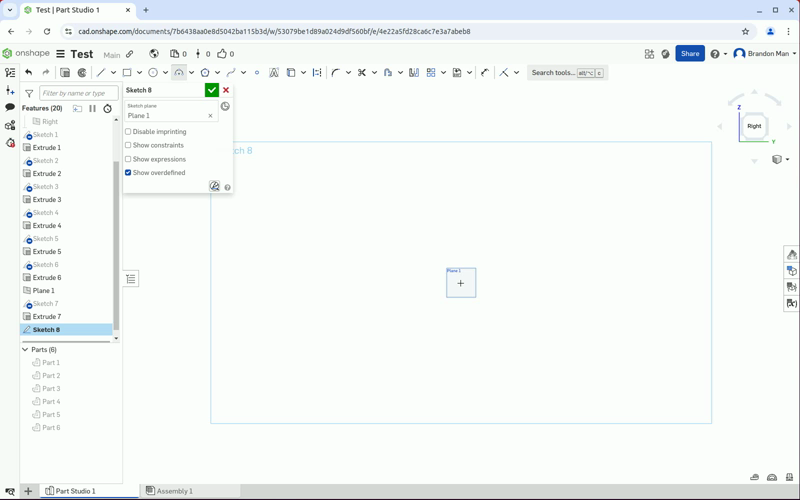
mouse_move(486, 282)
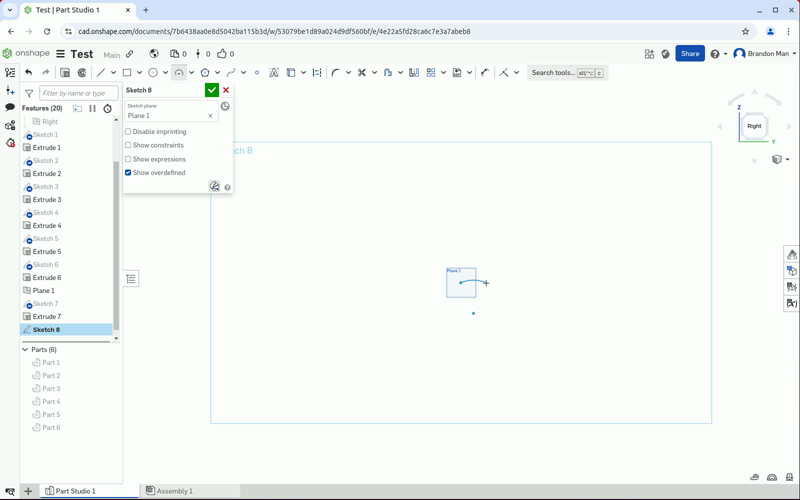
click(486, 282)
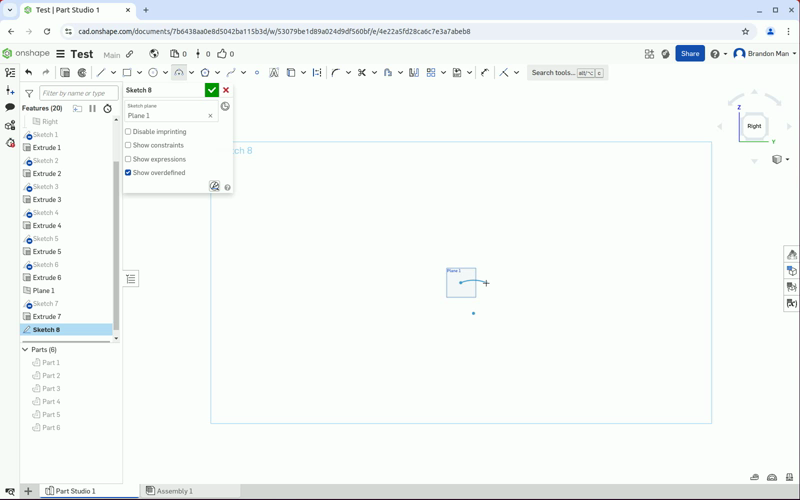
mouse_move(473, 295)
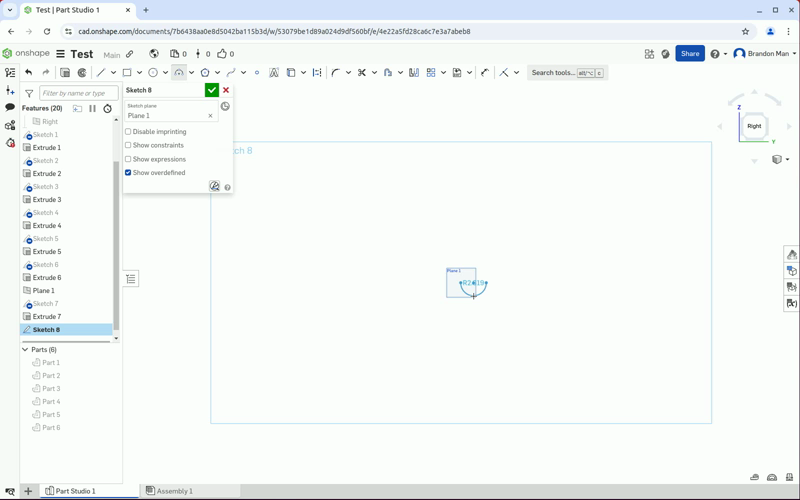
click(473, 295)
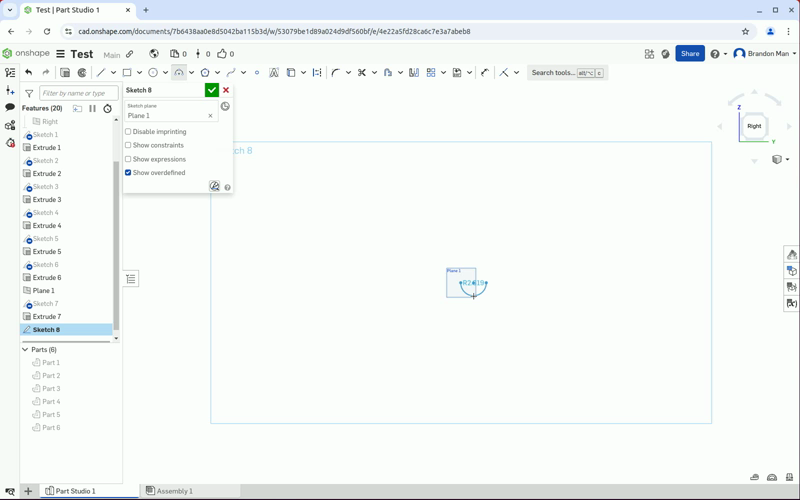
key_up(shift)
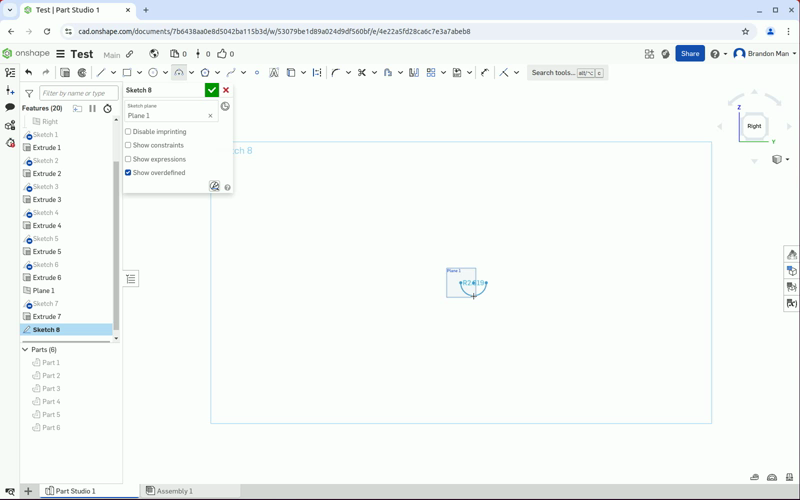
key(esc)
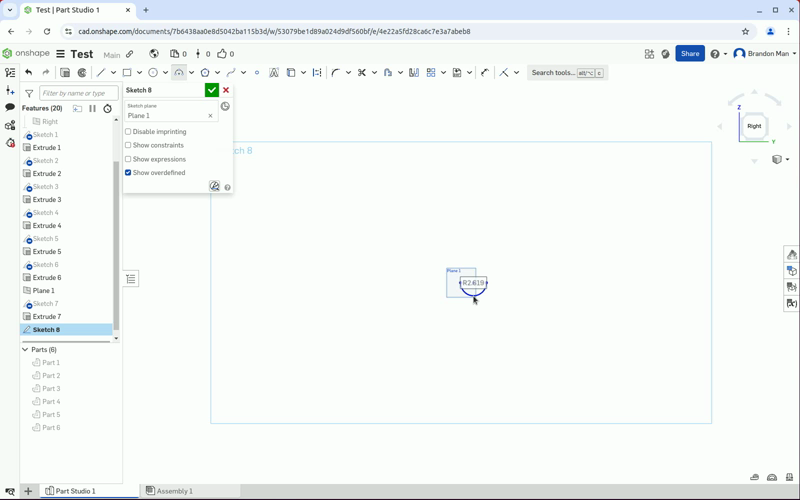
key(l)
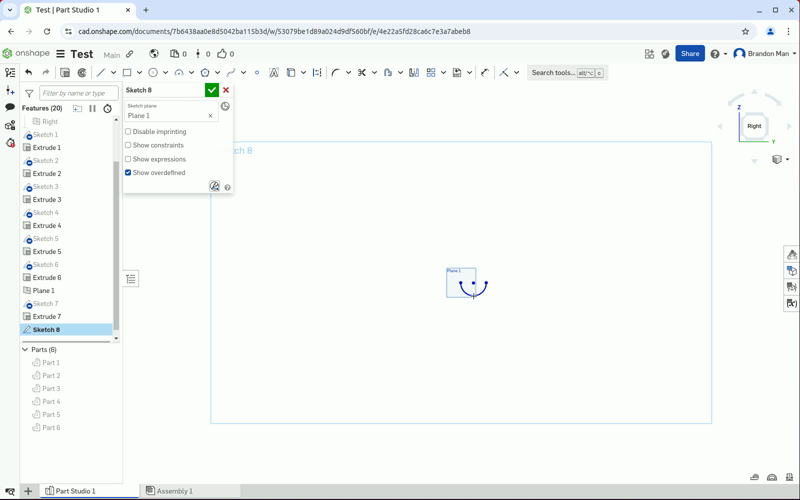
mouse_move(486, 282)
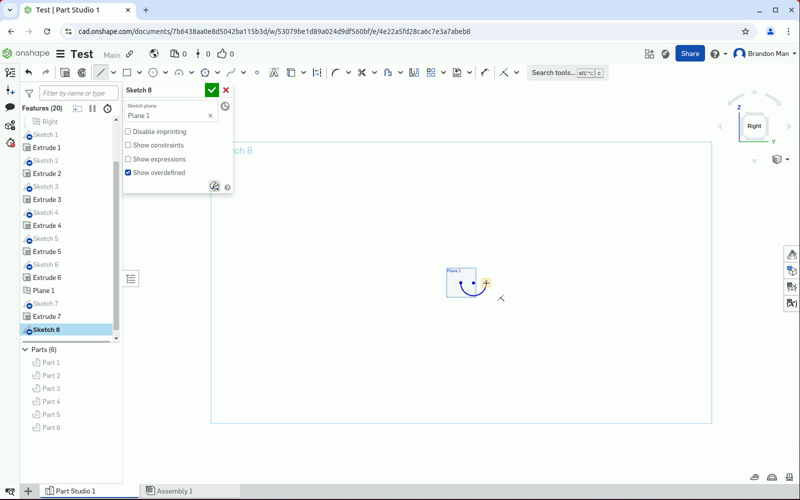
click(486, 282)
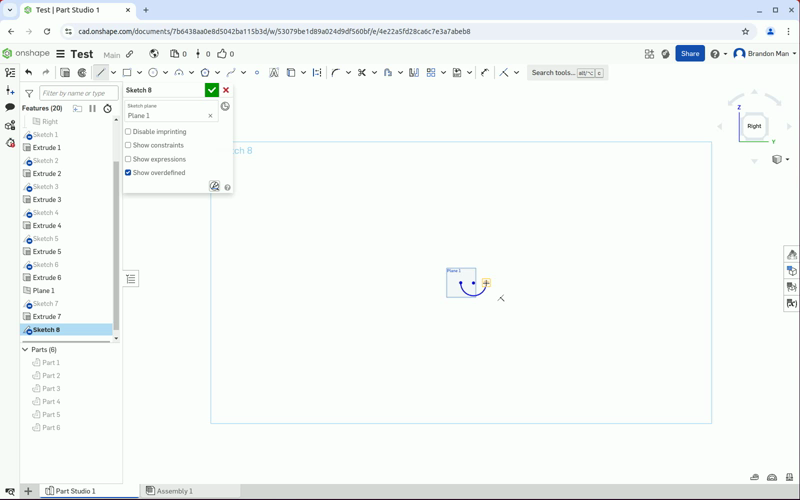
mouse_move(516, 282)
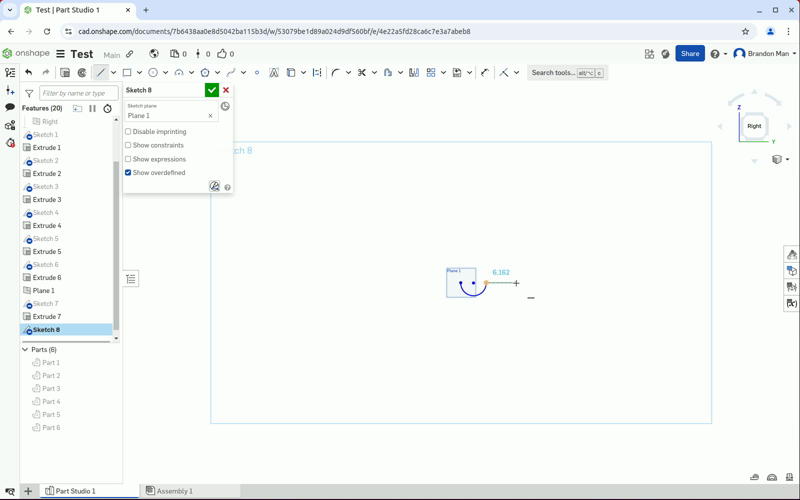
key_down(shift)
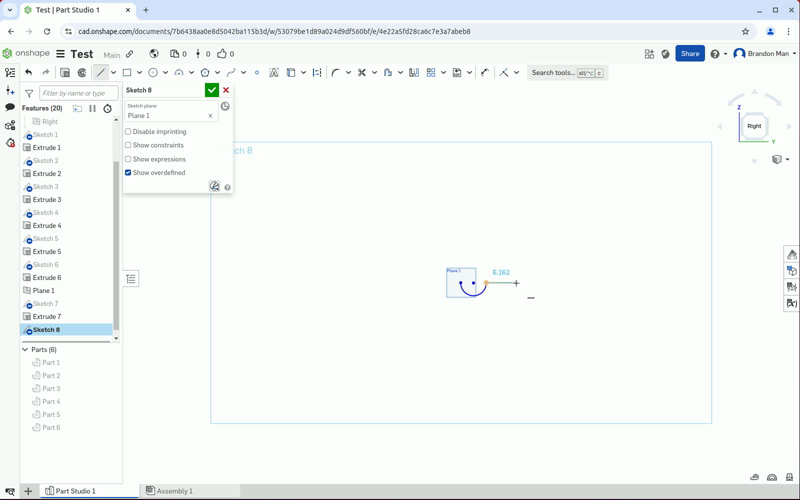
mouse_move(460, 282)
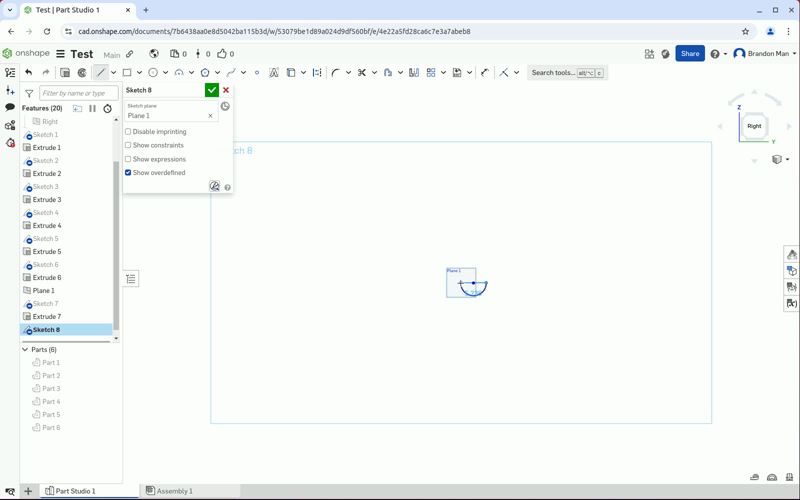
key_up(shift)
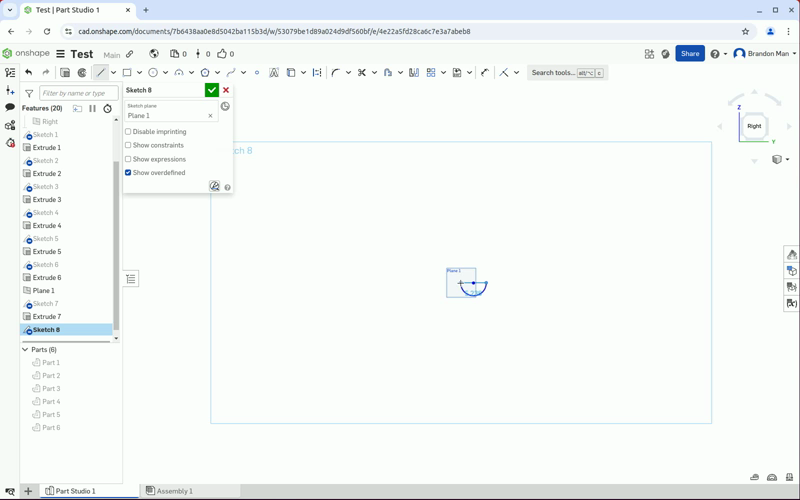
click(460, 282)
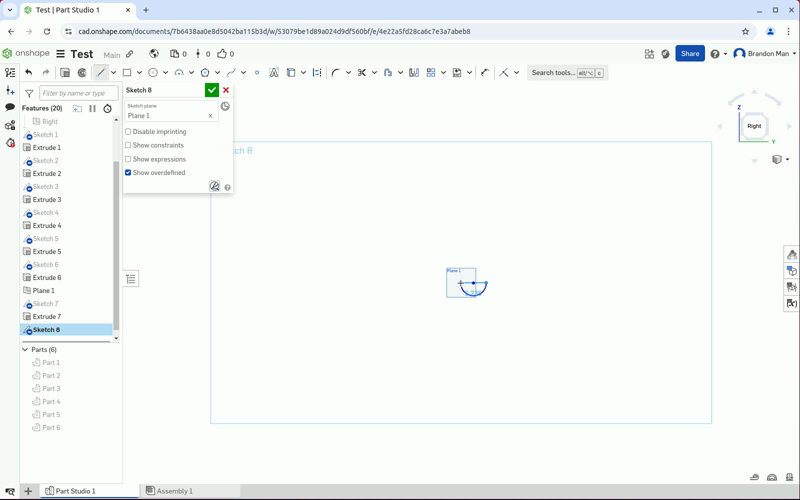
key(esc)
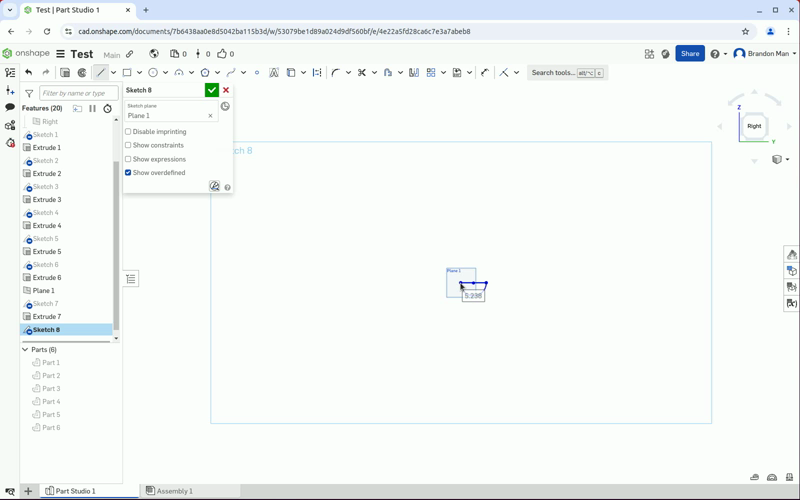
mouse_move(474, 294)
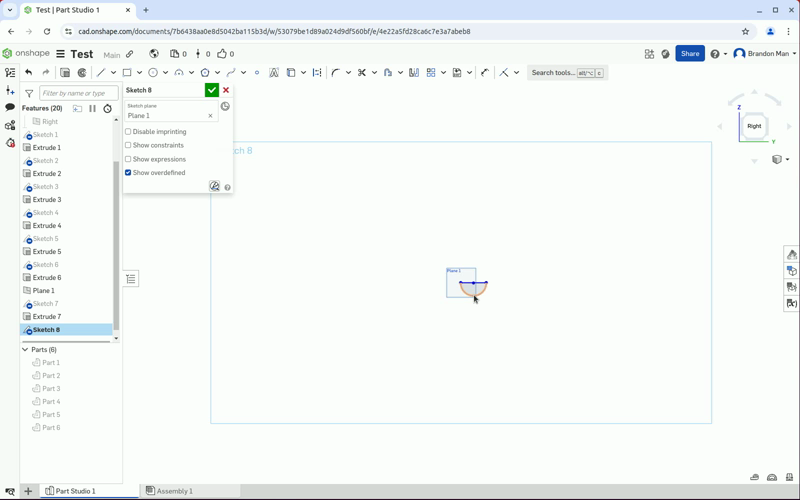
scroll(6)
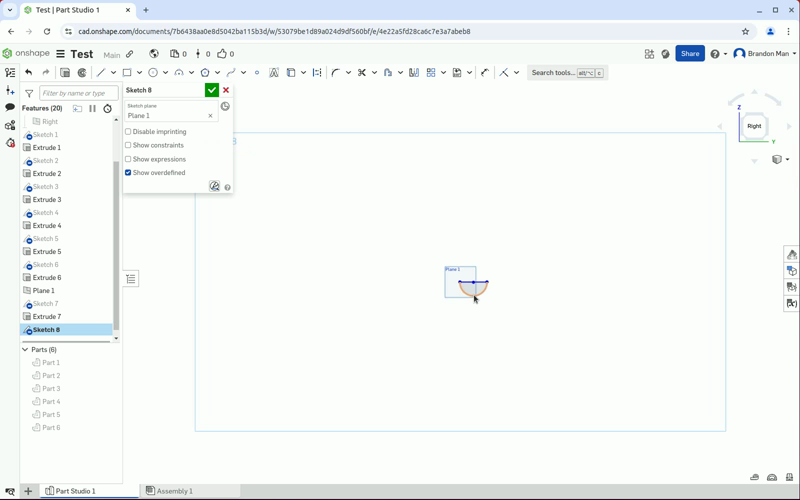
scroll(6)
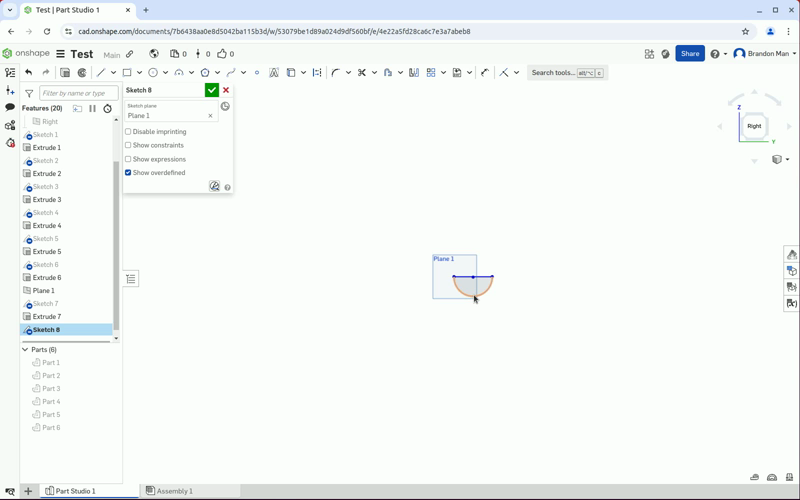
scroll(6)
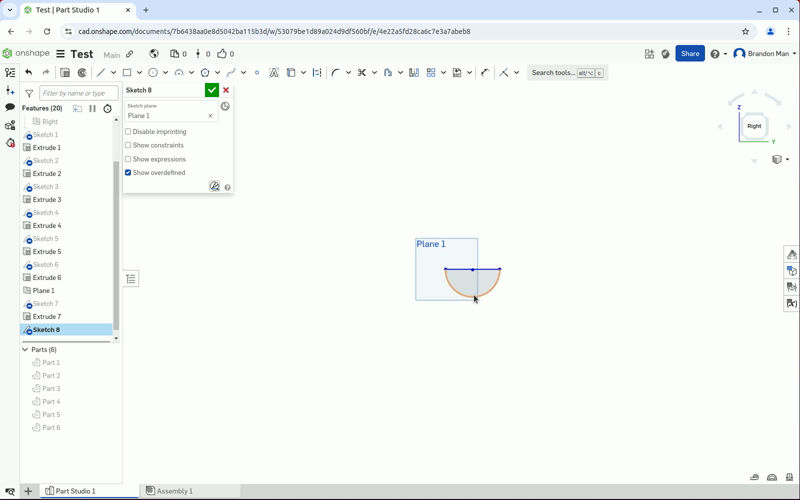
scroll(6)
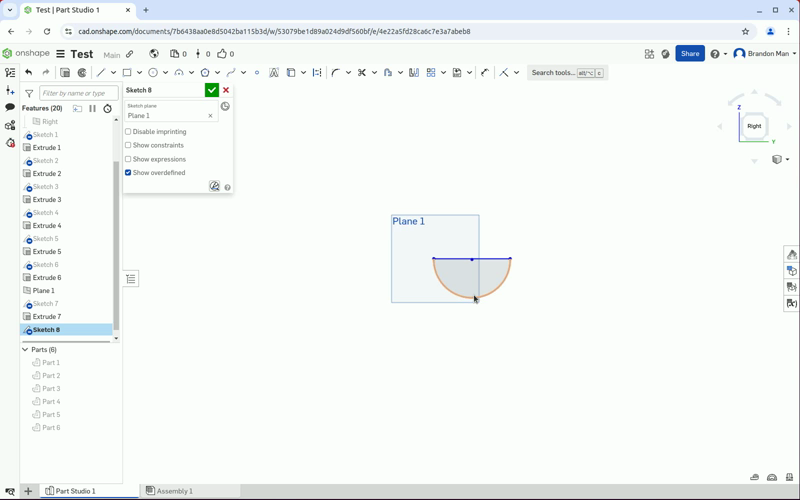
scroll(6)
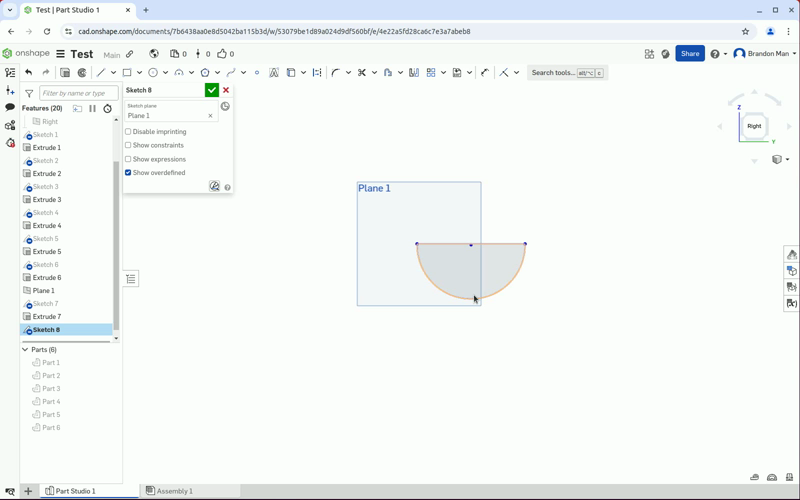
scroll(6)
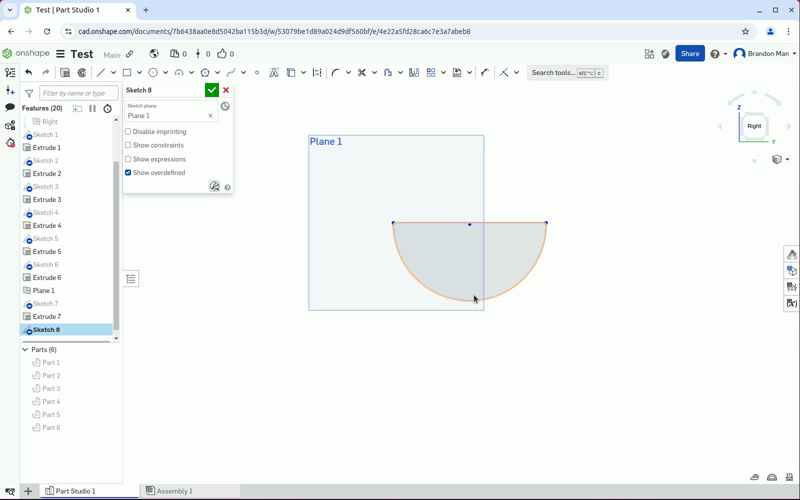
scroll(6)
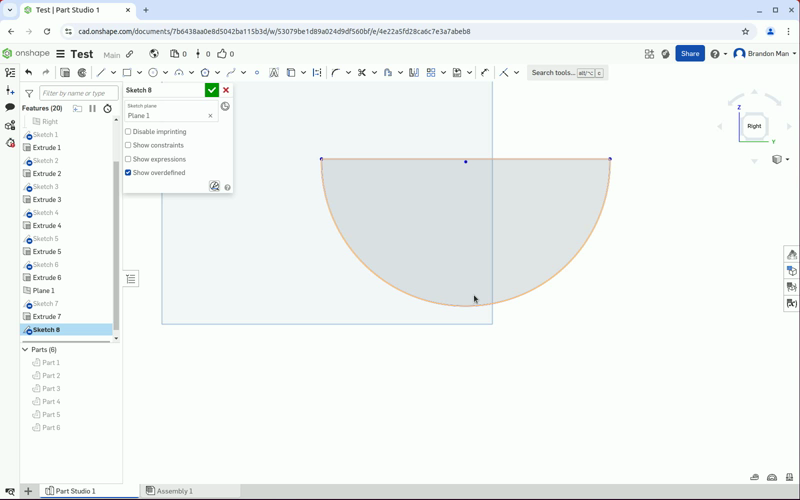
click(474, 294)
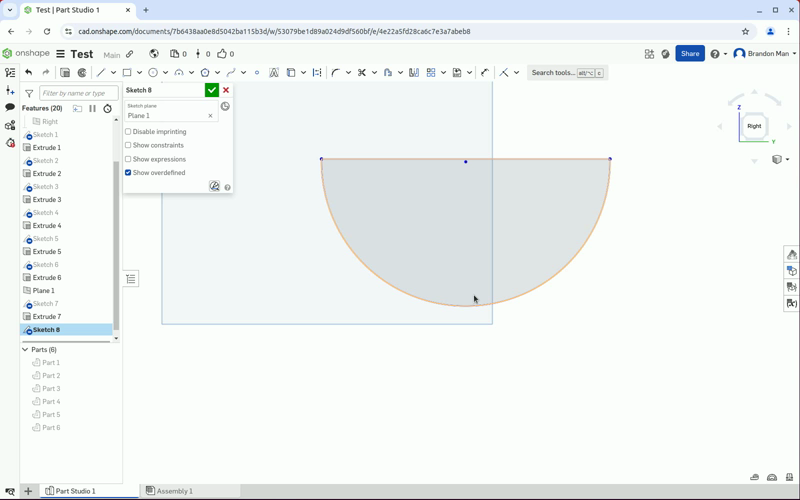
scroll(-6)
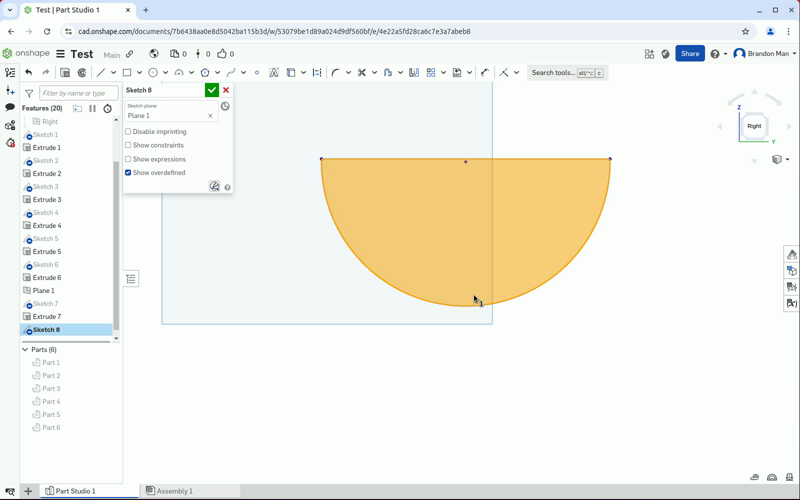
scroll(-6)
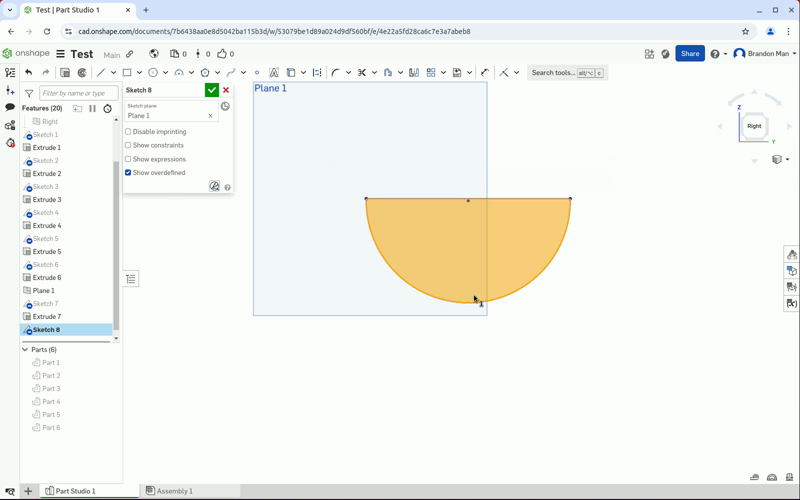
scroll(-6)
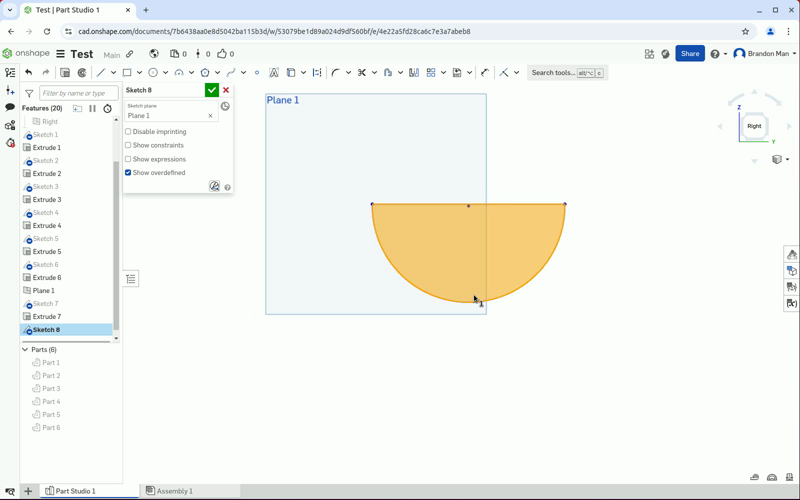
scroll(-6)
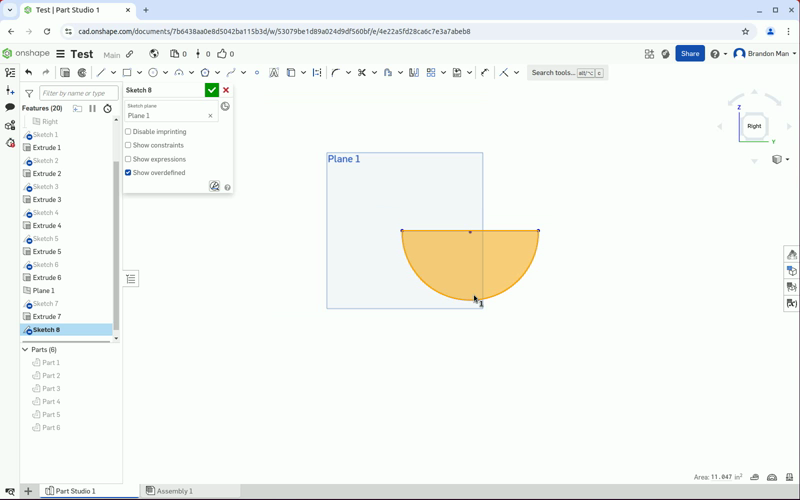
scroll(-6)
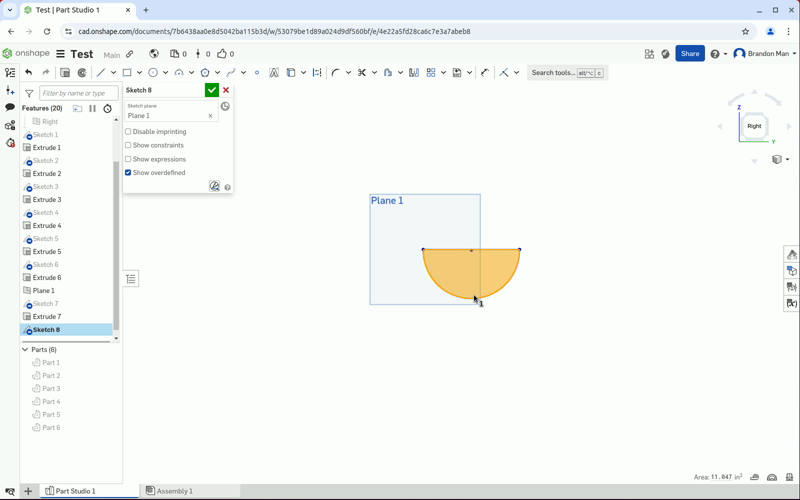
scroll(-6)
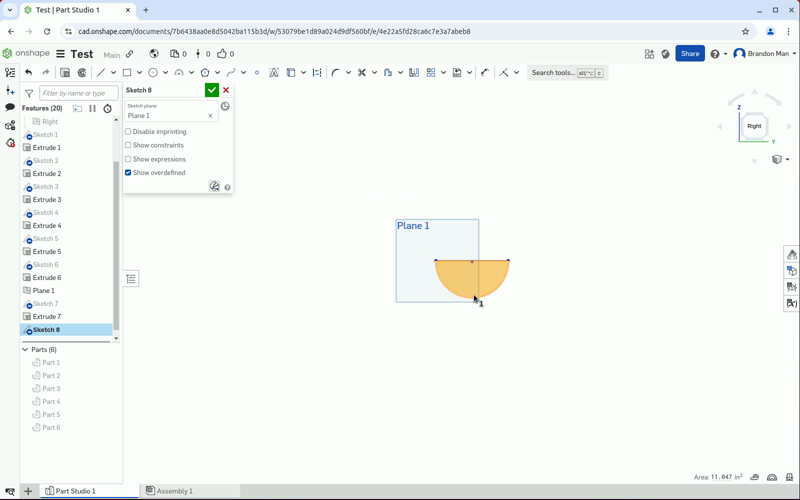
scroll(-6)
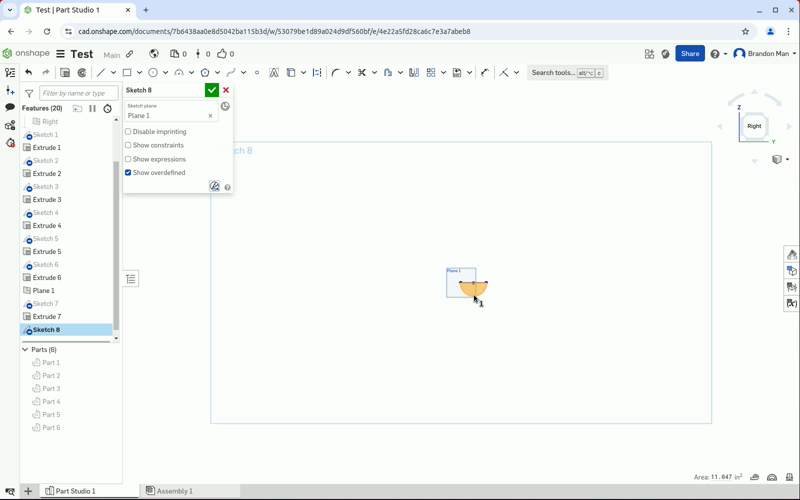
mouse_move(73, 352)
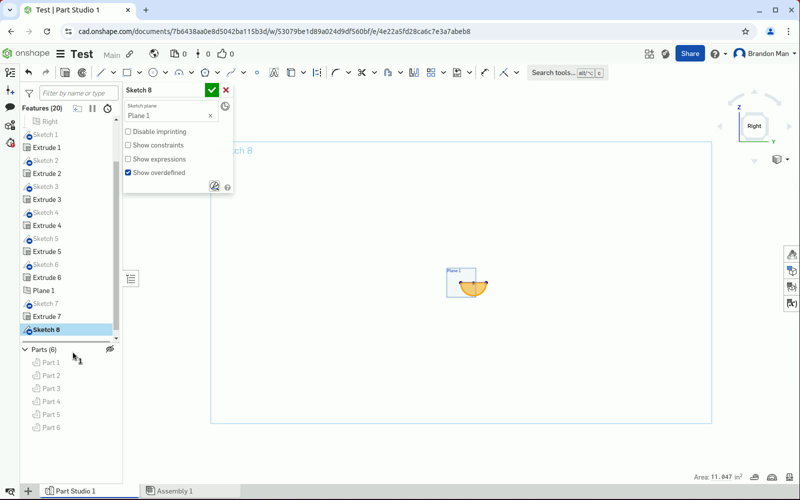
key(shift+y)
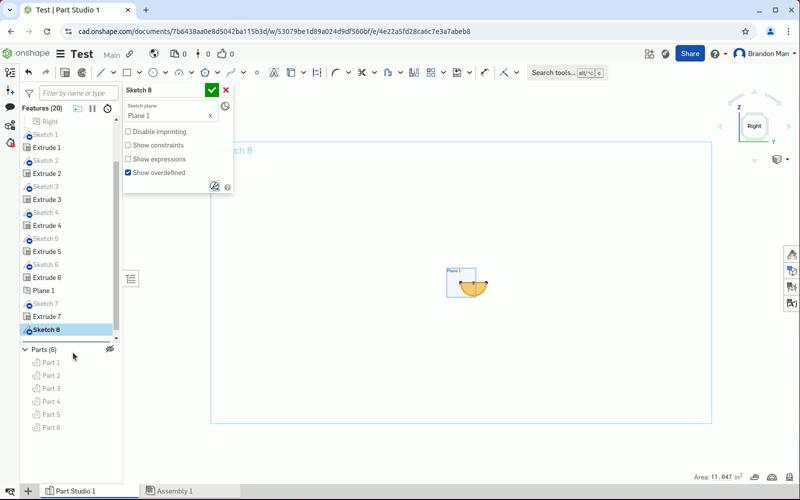
key(shift+e)
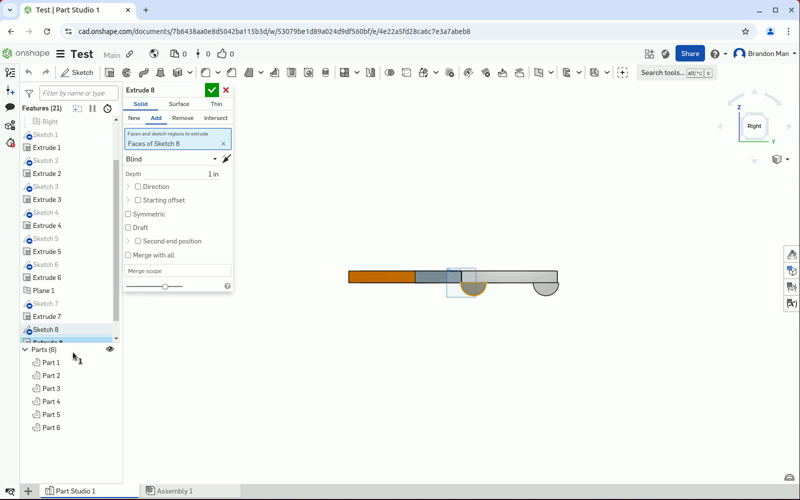
mouse_move(143, 106)
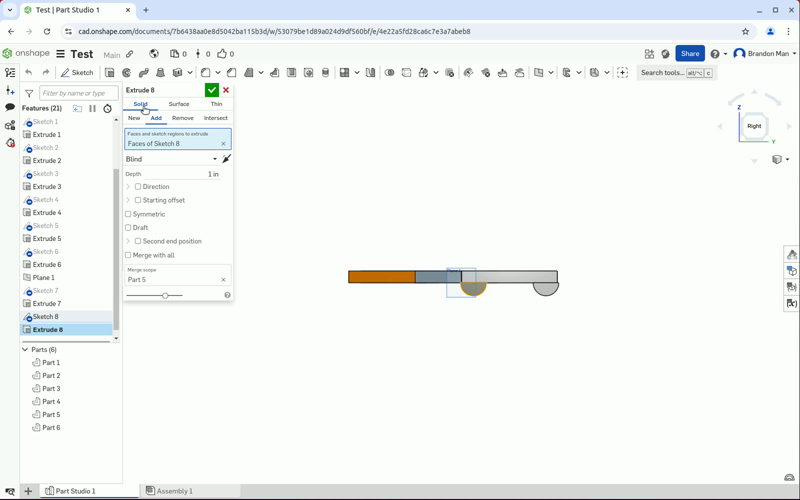
click(143, 106)
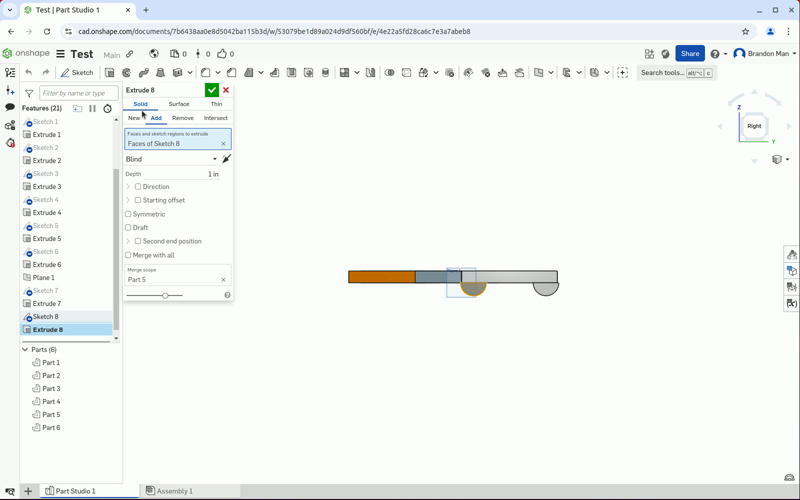
mouse_move(137, 120)
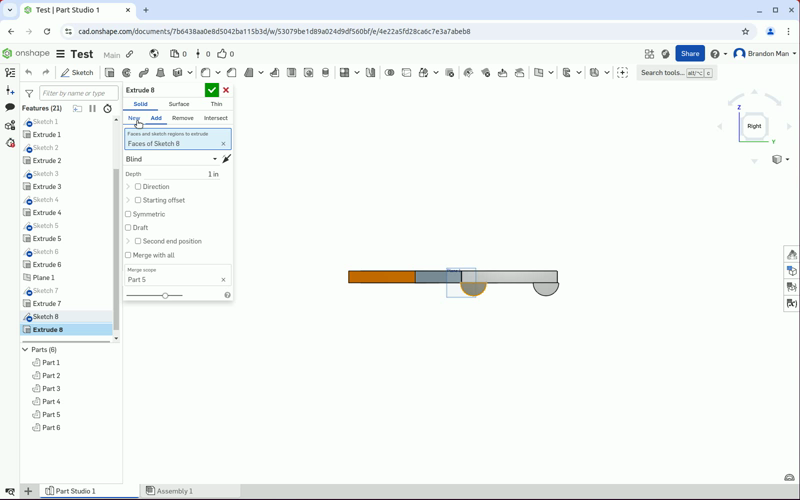
click(137, 120)
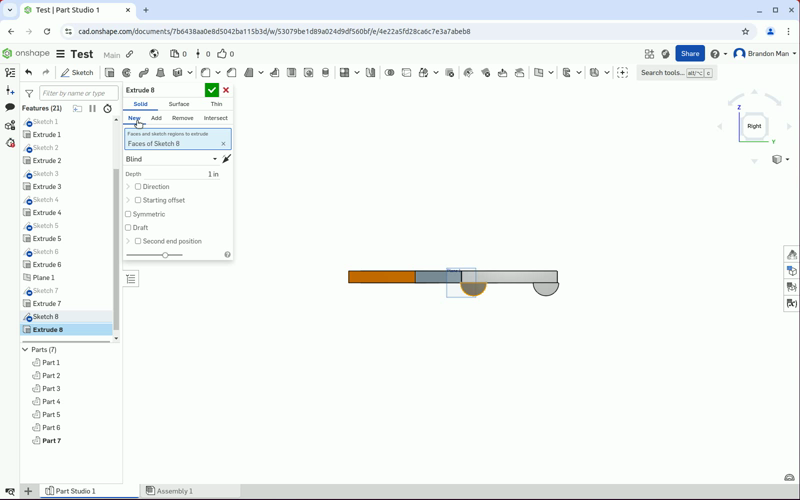
key(tab, 4)
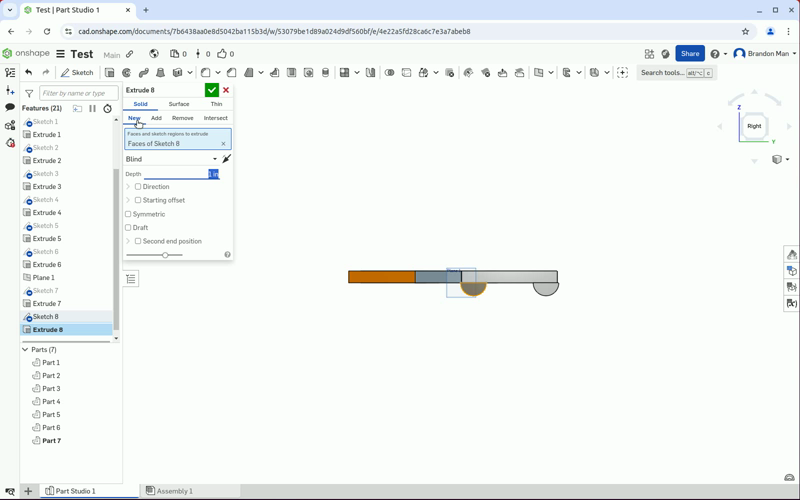
text(-2.407)
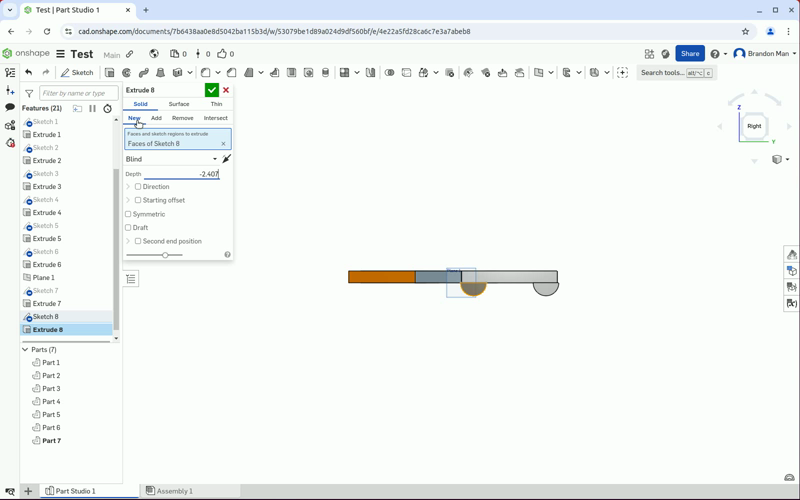
key(enter)
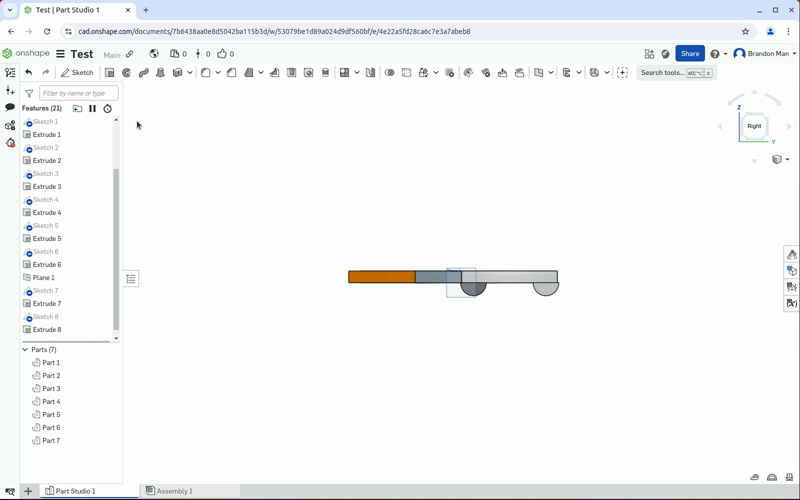
key(shift+h)
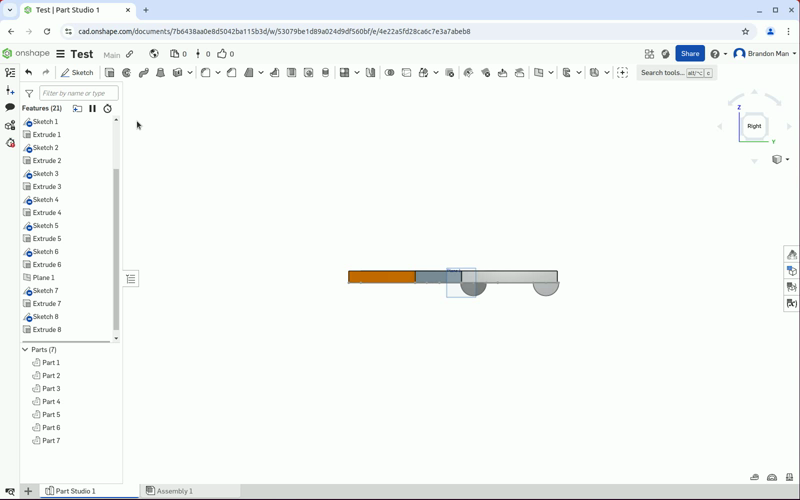
key(shift+h)
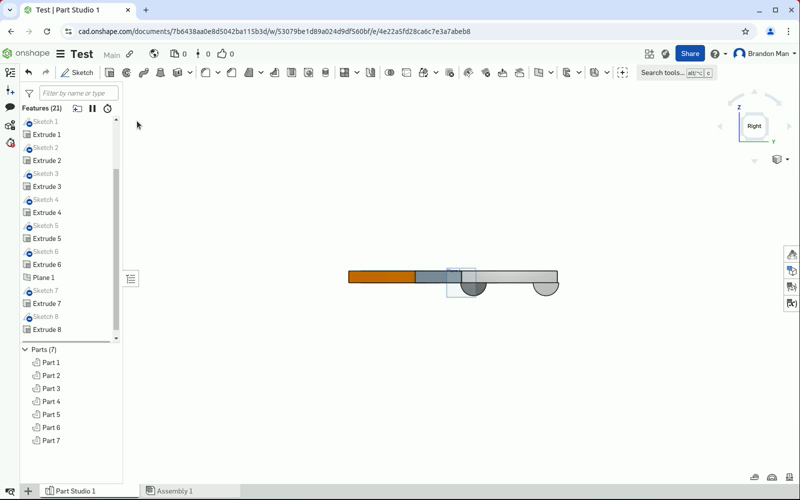
mouse_move(69, 124)
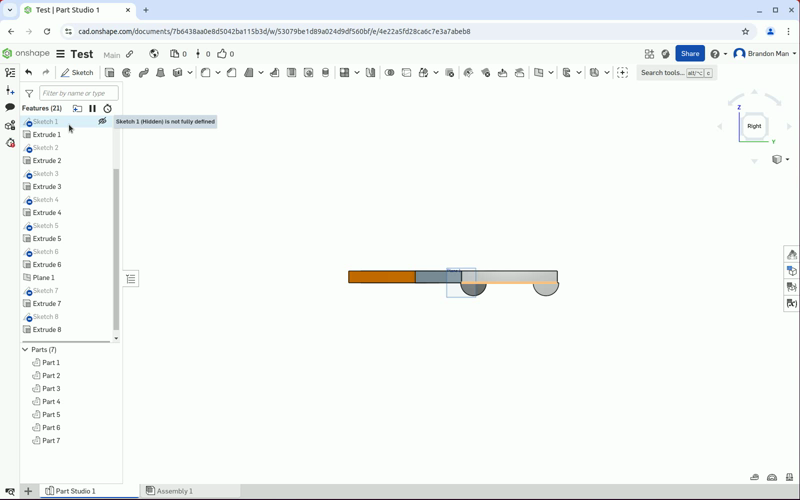
click(69, 124)
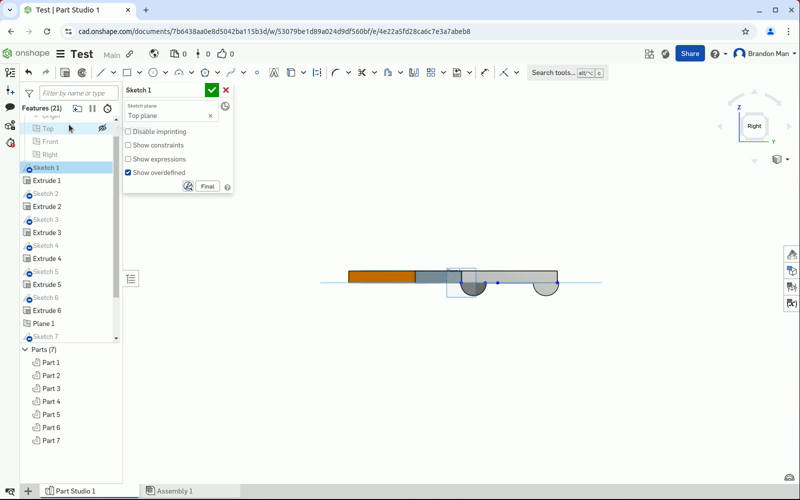
mouse_move(229, 92)
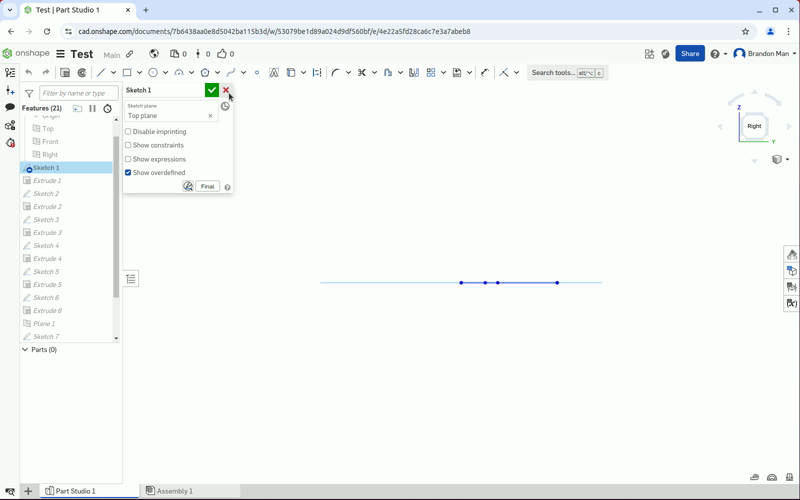
click(229, 92)
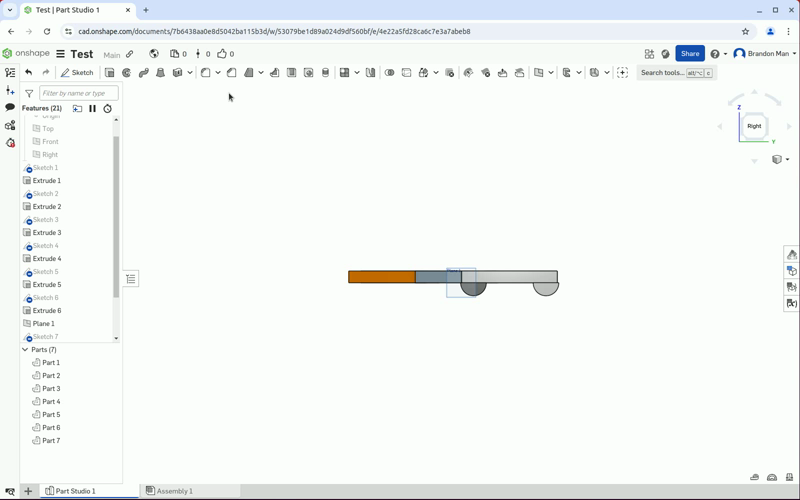
mouse_move(541, 75)
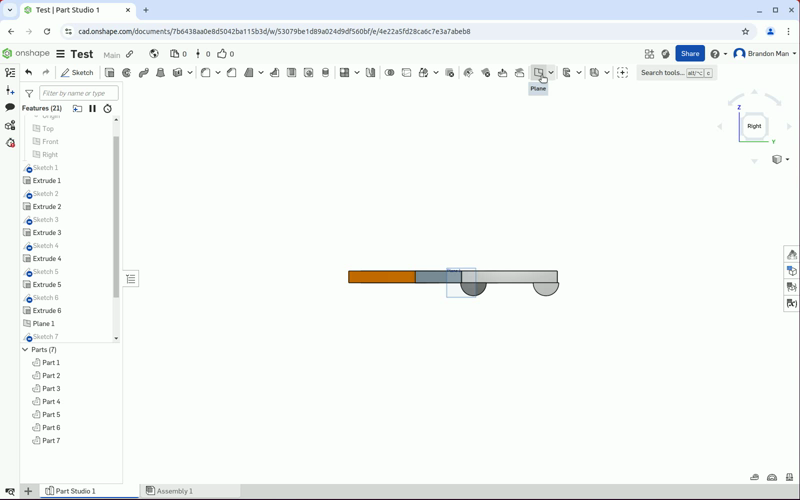
click(541, 75)
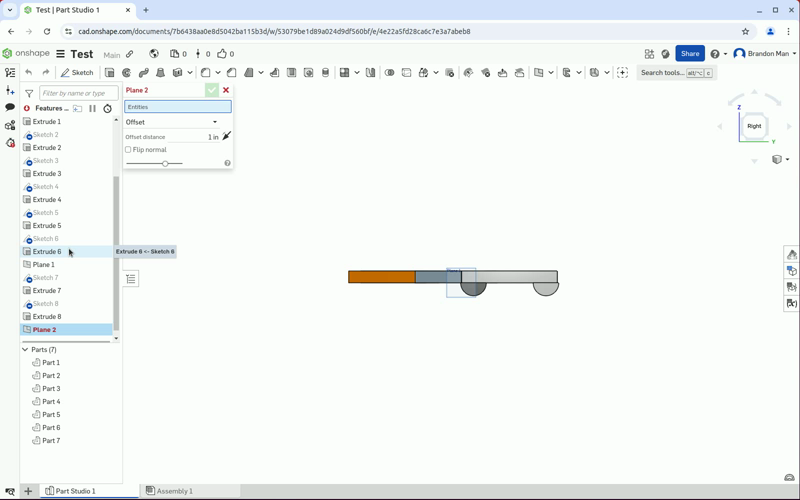
scroll(3)
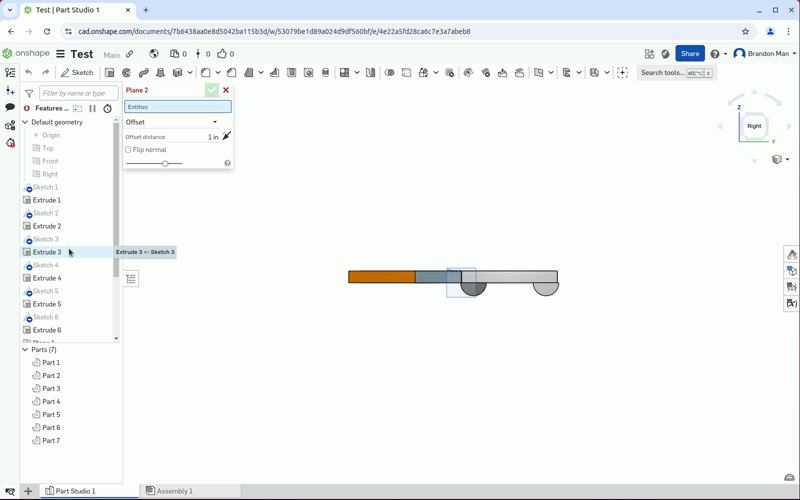
mouse_move(69, 176)
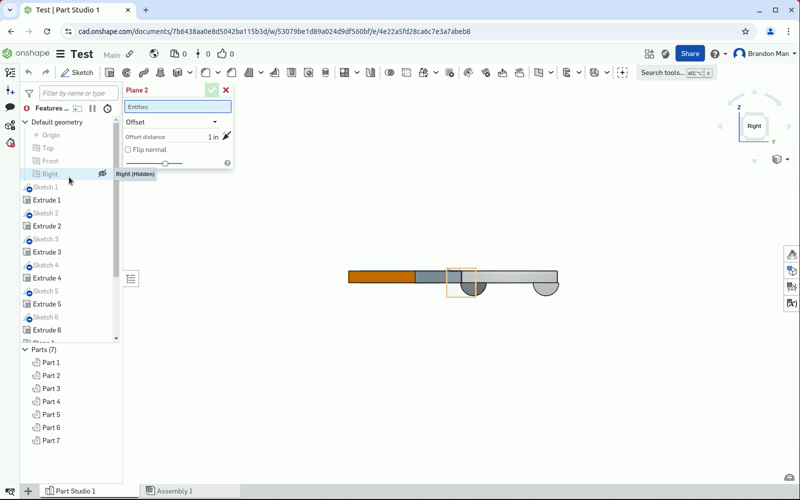
click(69, 176)
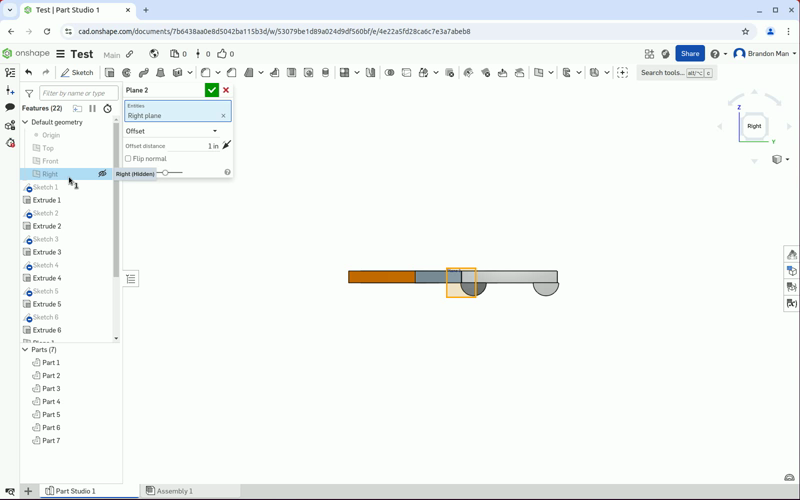
key(tab, 2)
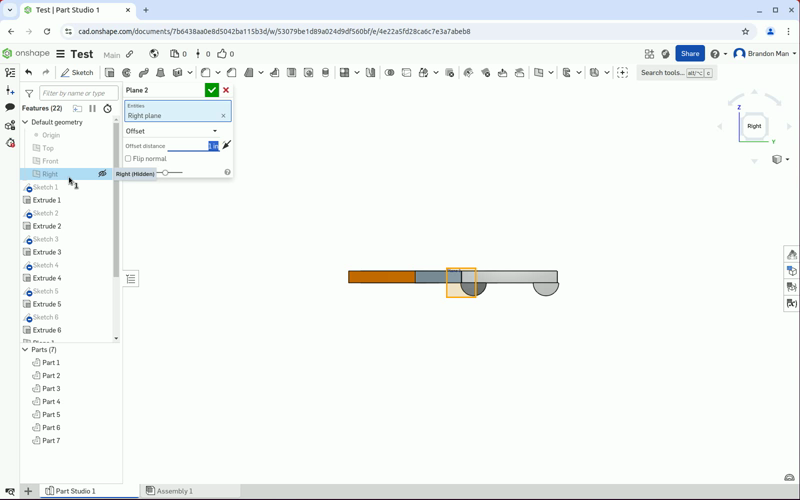
text(11.308)
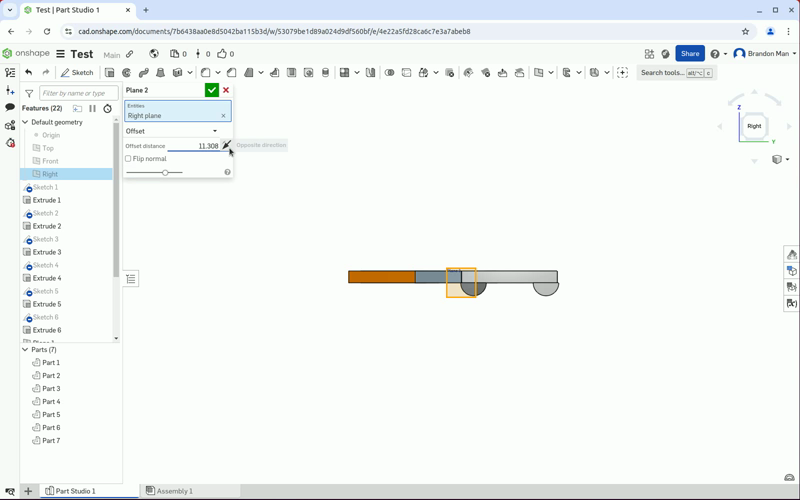
mouse_move(229, 147)
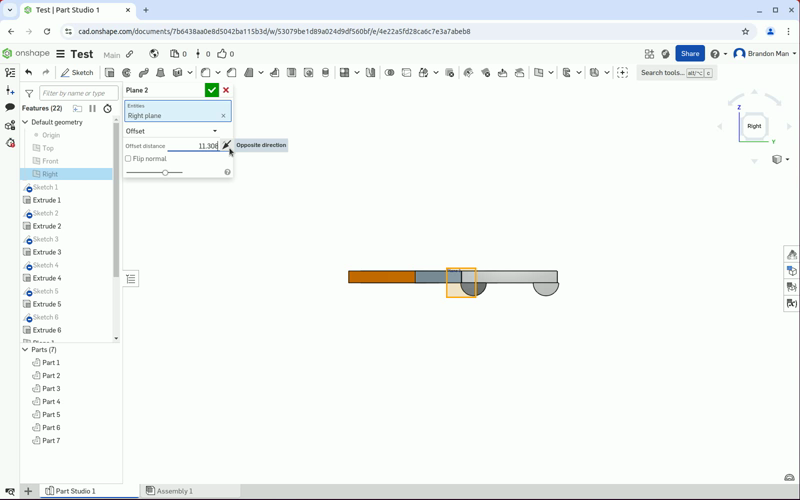
click(229, 147)
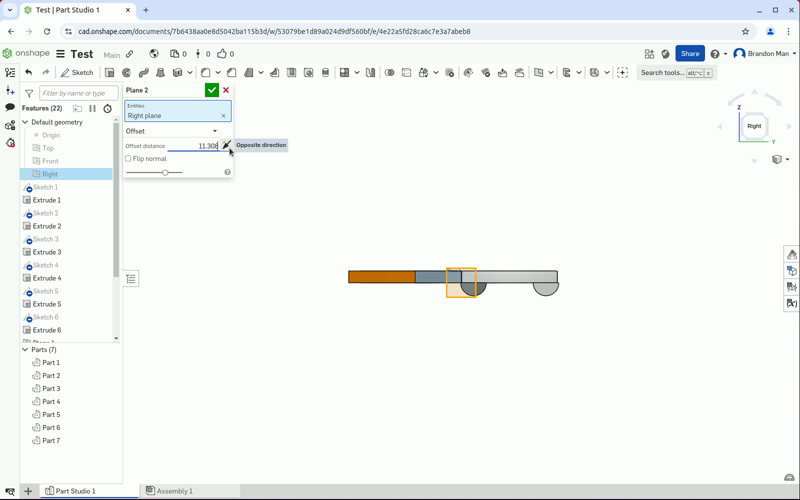
key(enter, 2)
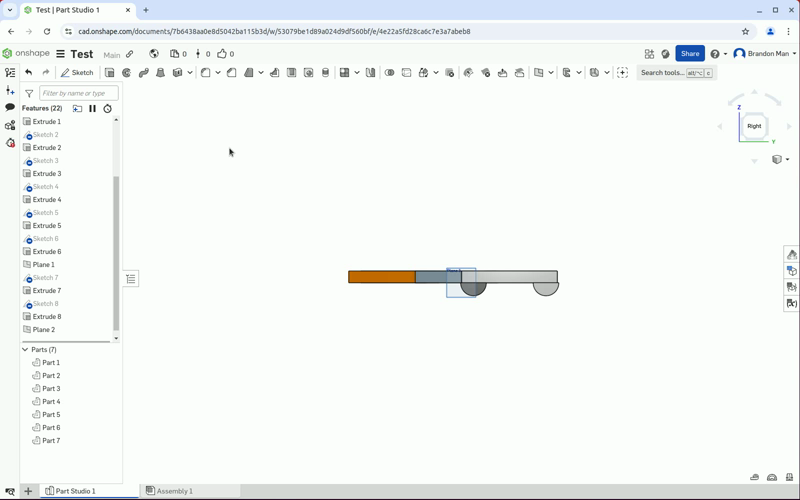
key(shift+s)
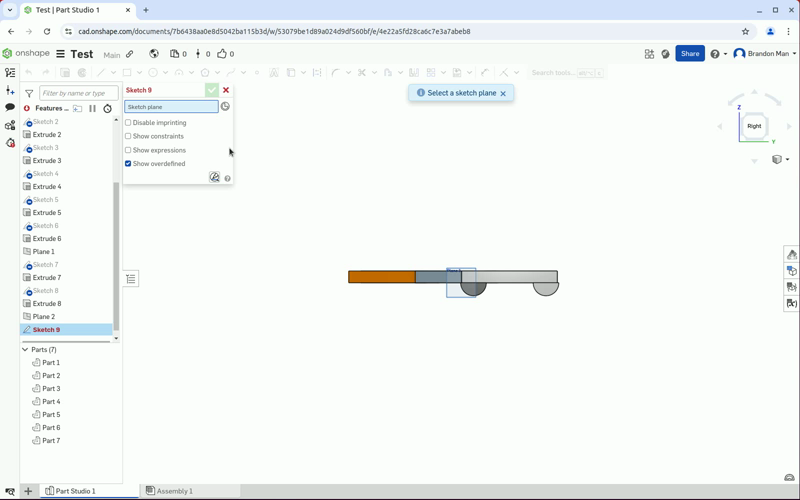
mouse_move(69, 319)
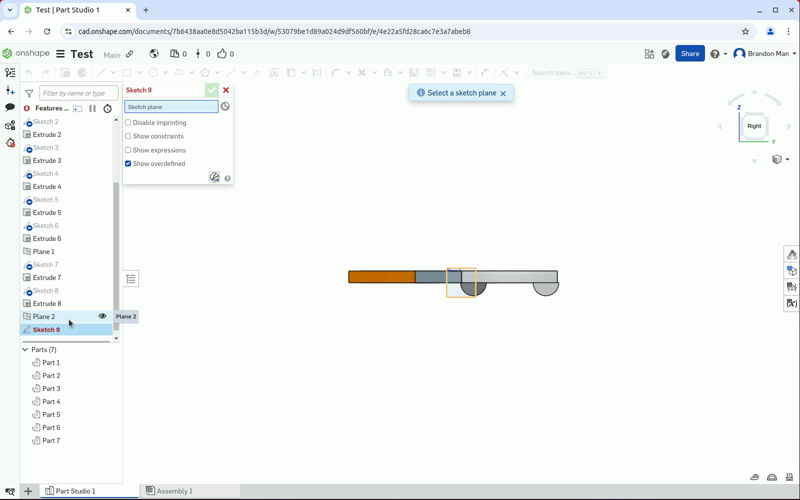
click(69, 319)
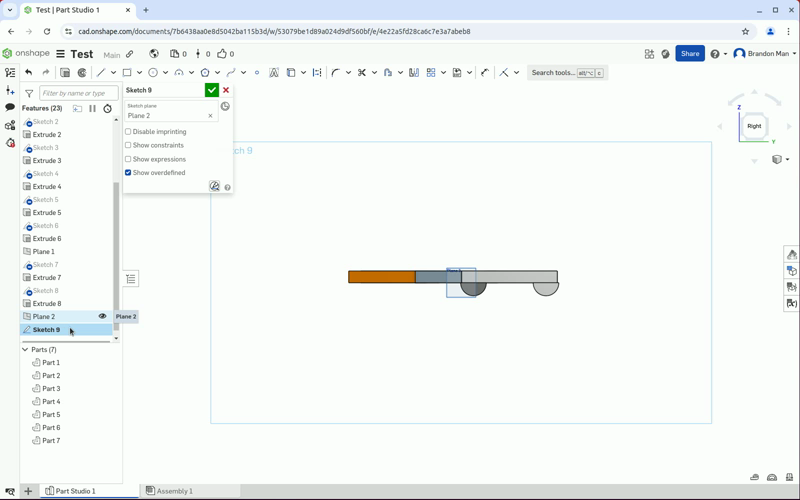
mouse_move(73, 352)
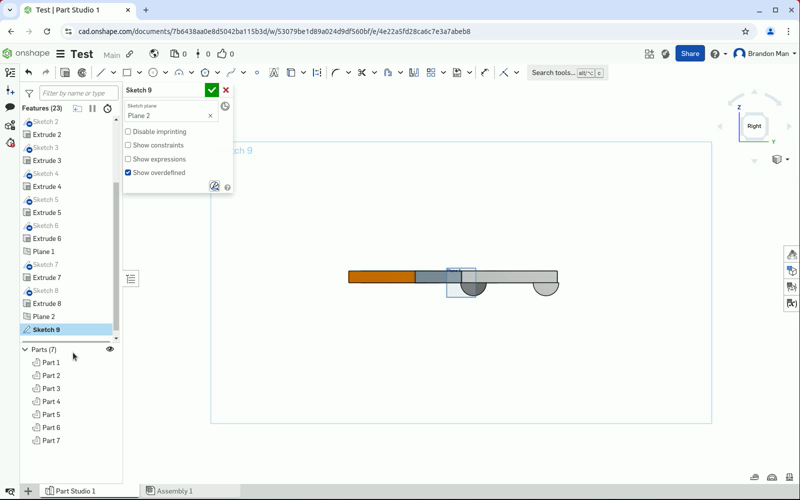
key(y)
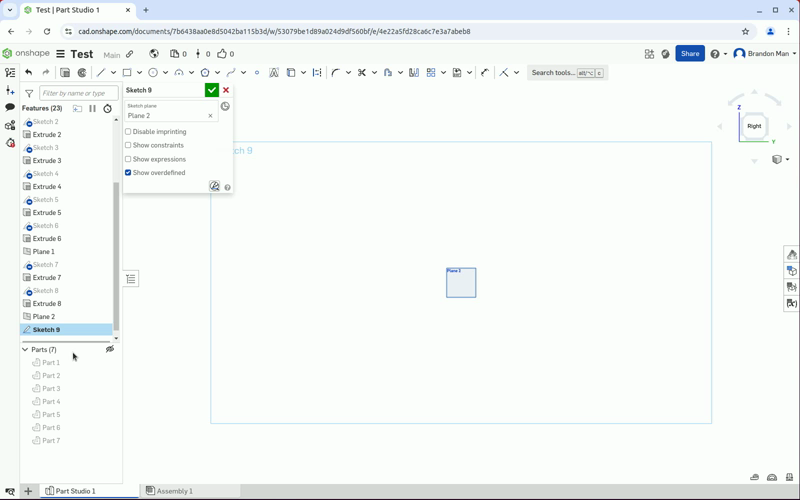
key(a)
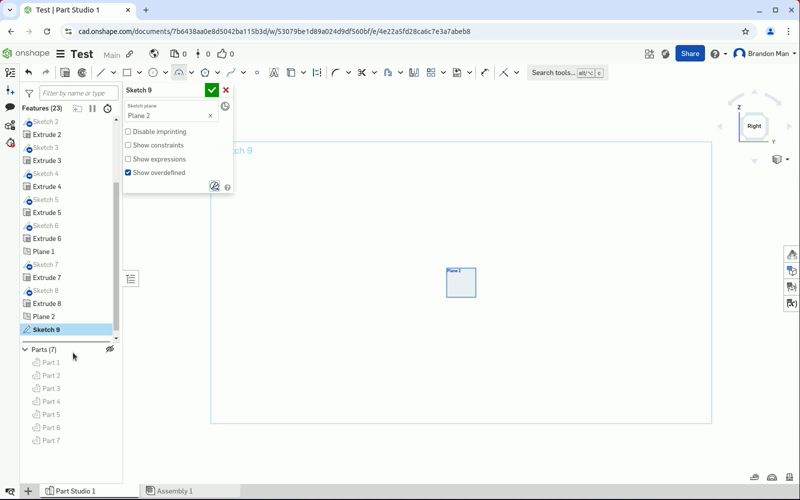
key_down(shift)
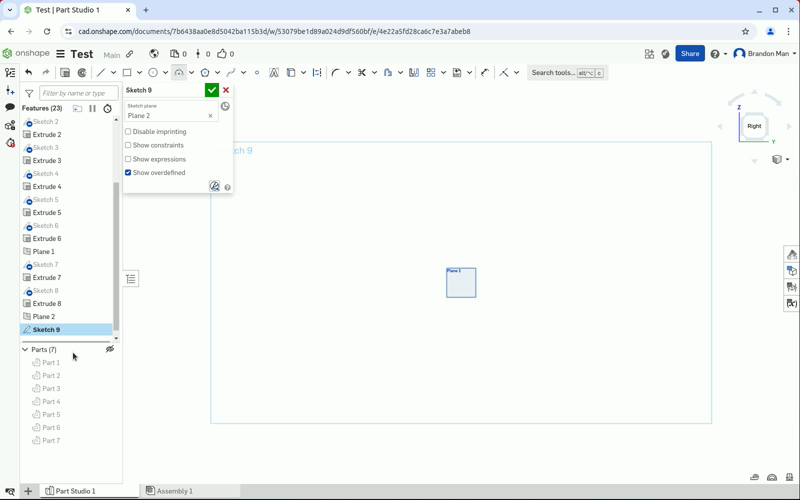
mouse_move(460, 282)
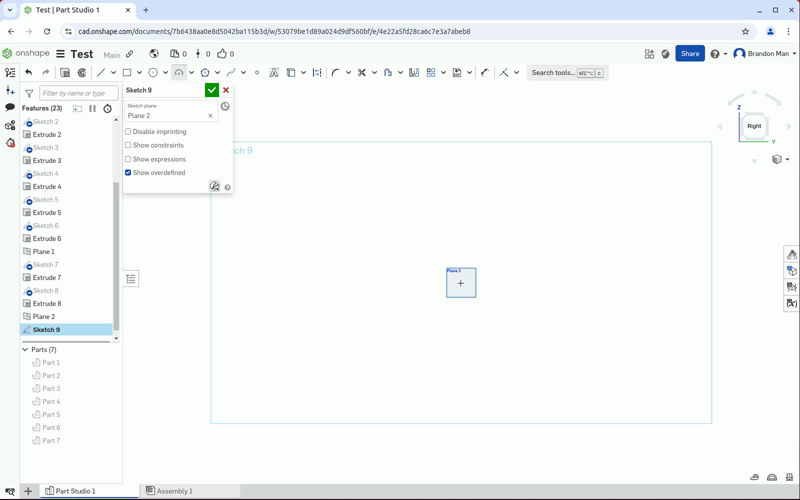
click(460, 282)
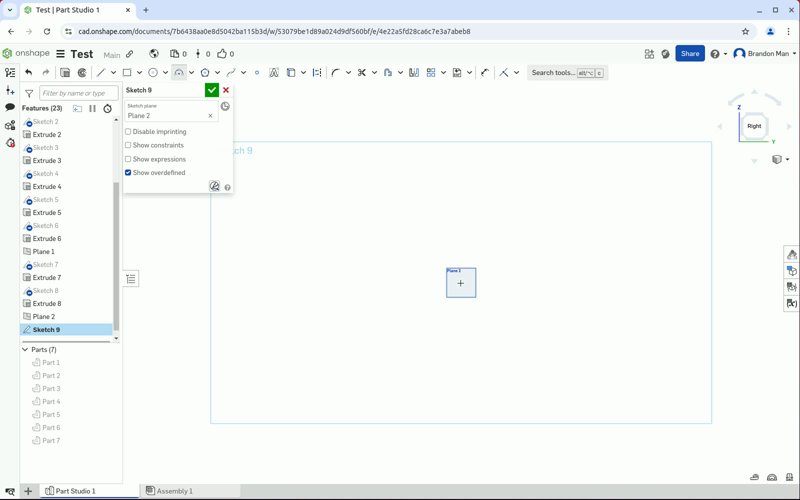
key_up(shift)
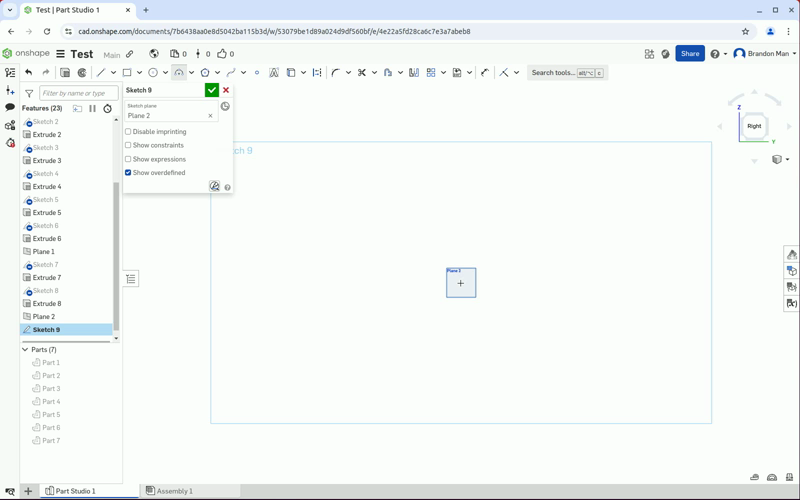
key_down(shift)
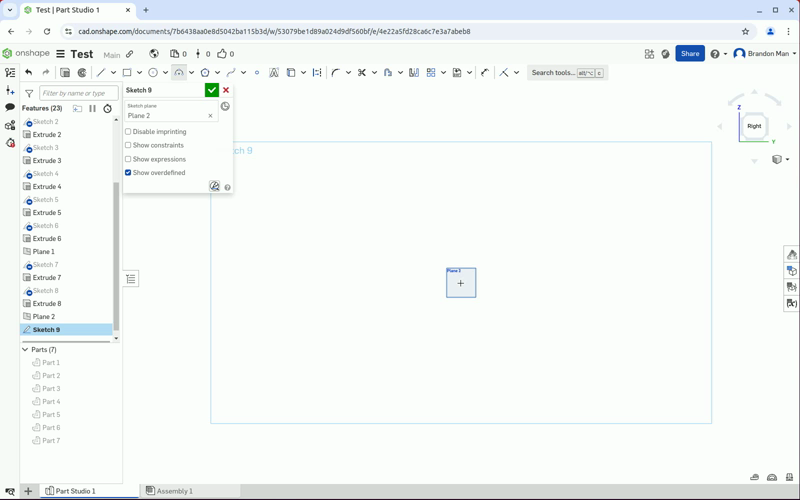
mouse_move(486, 282)
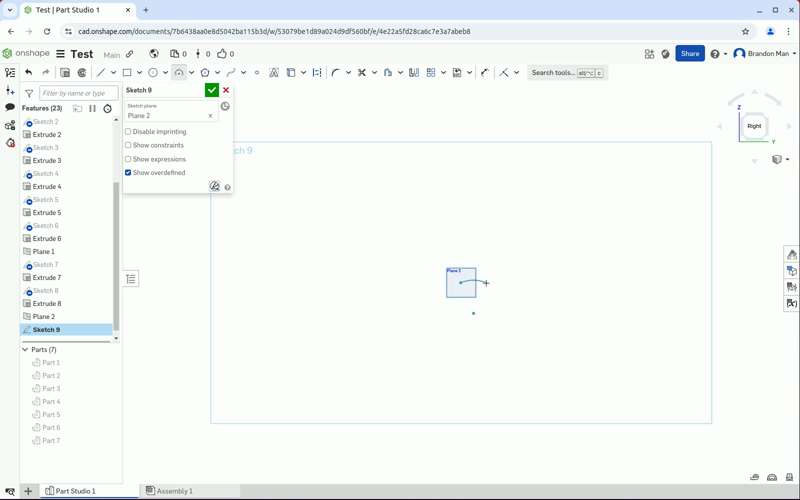
click(486, 282)
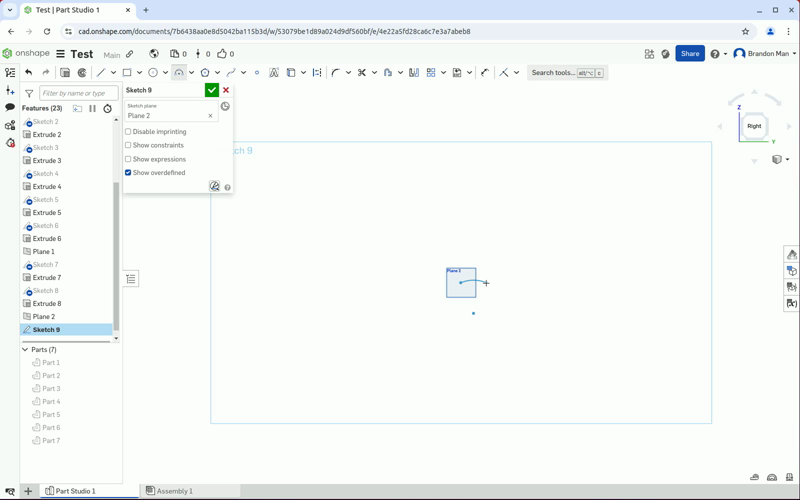
mouse_move(473, 295)
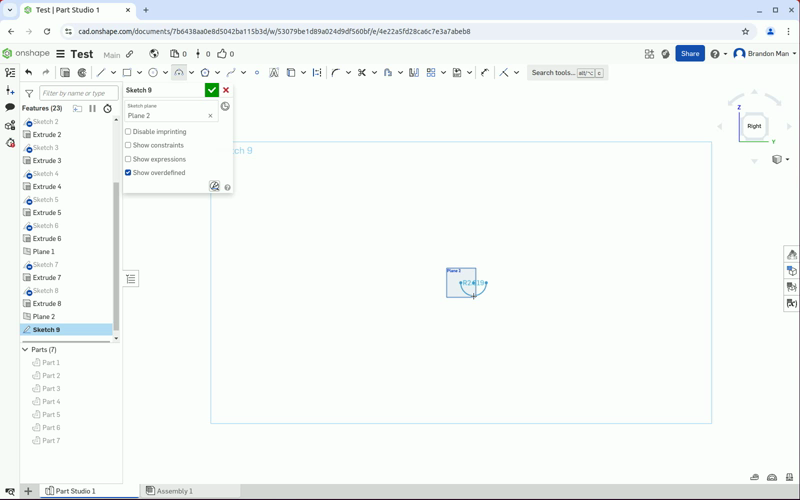
click(473, 295)
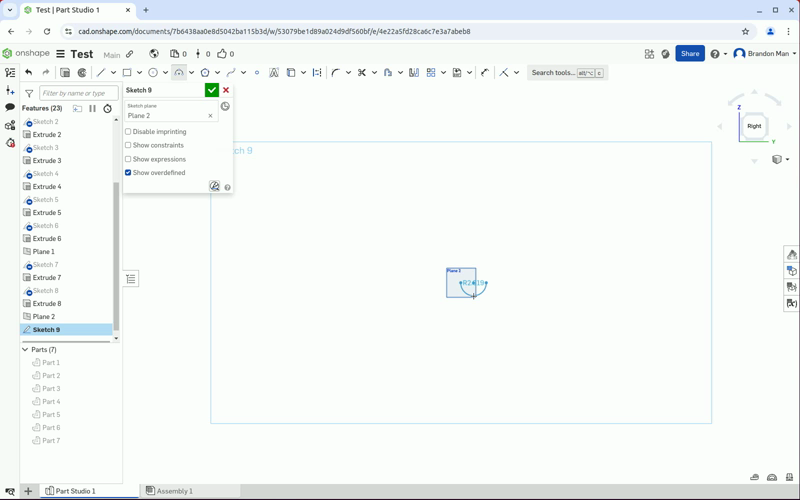
key_up(shift)
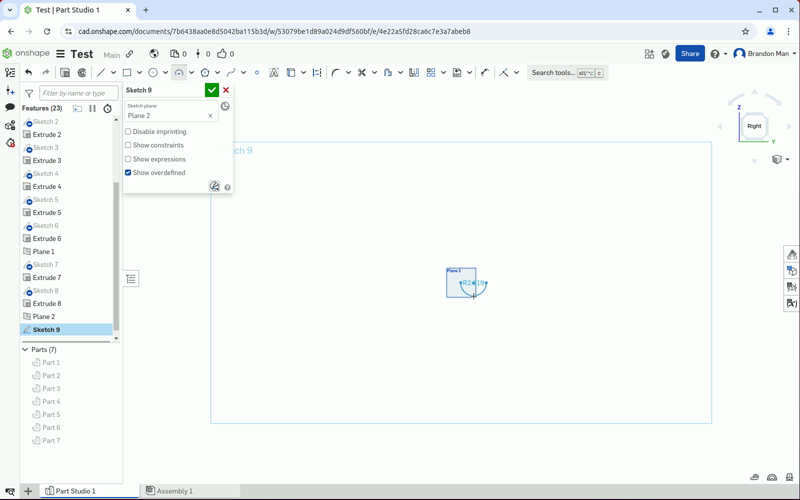
key(esc)
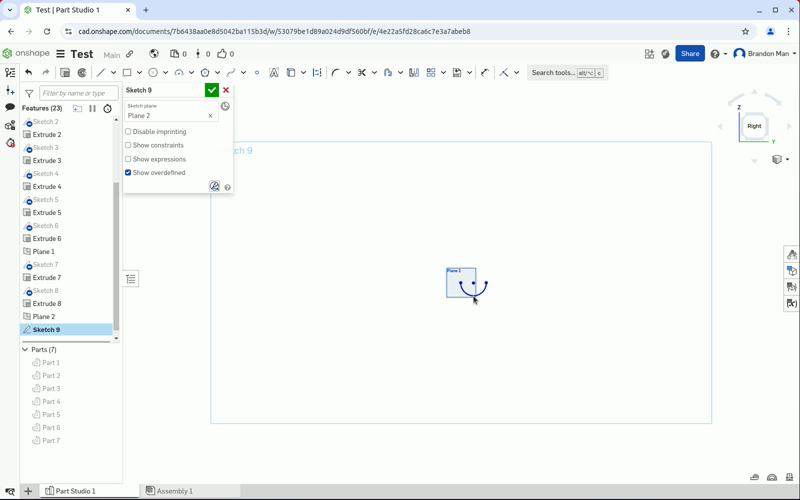
key(l)
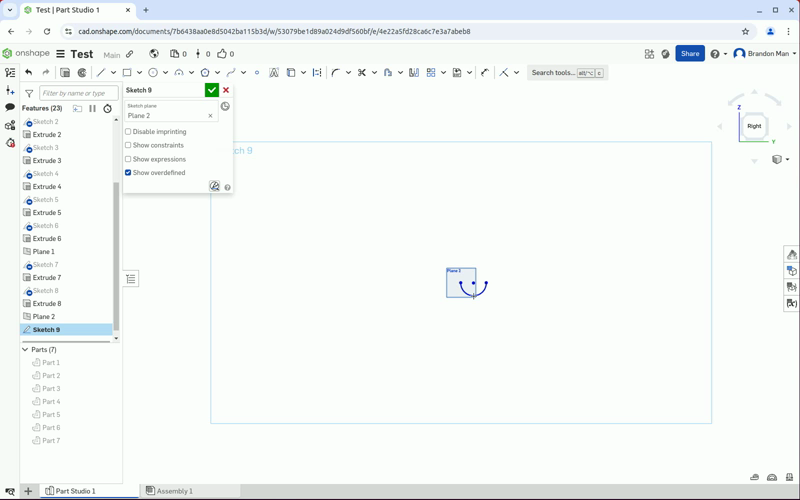
mouse_move(486, 282)
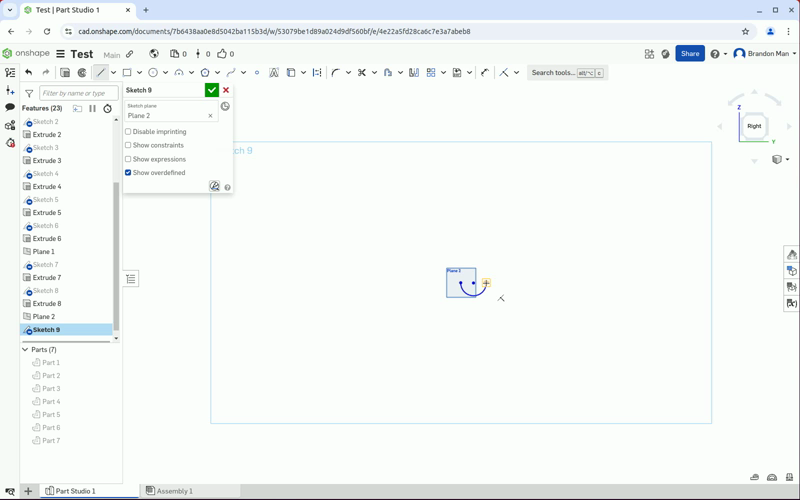
click(486, 282)
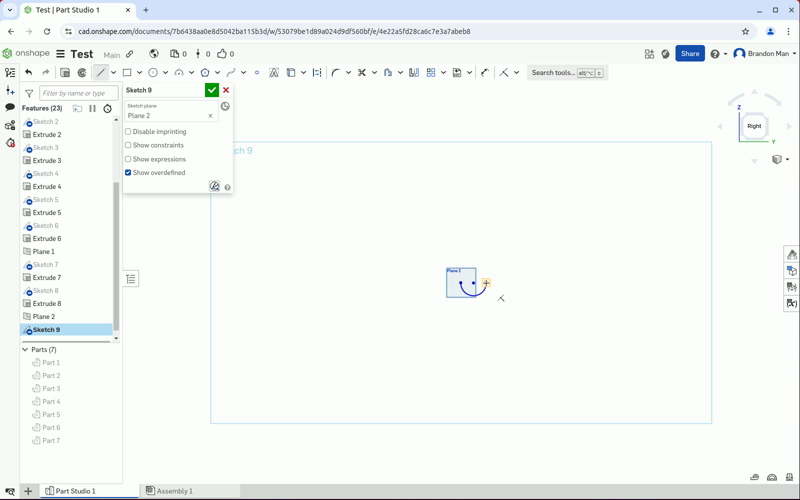
mouse_move(516, 282)
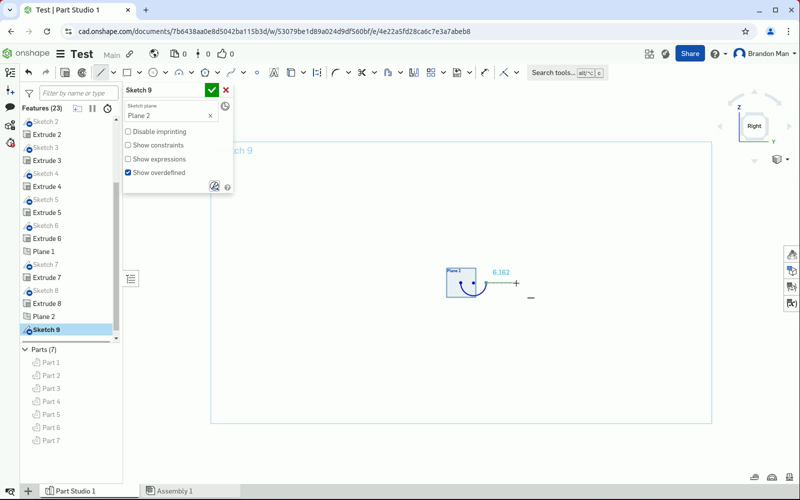
key_down(shift)
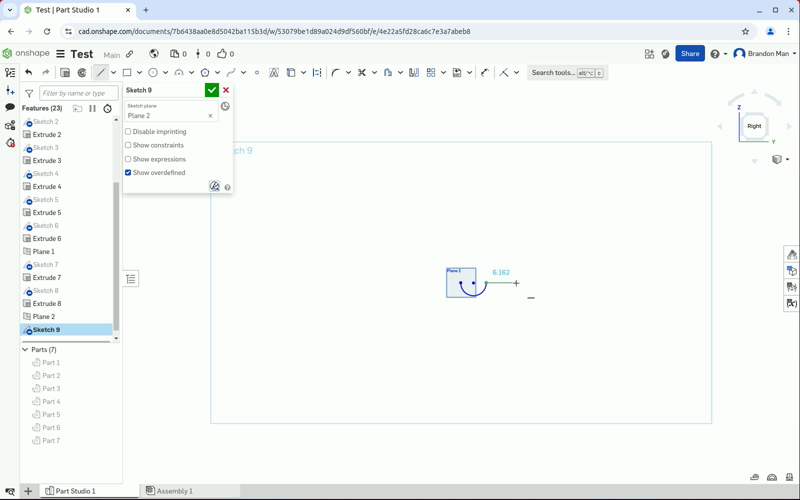
mouse_move(460, 282)
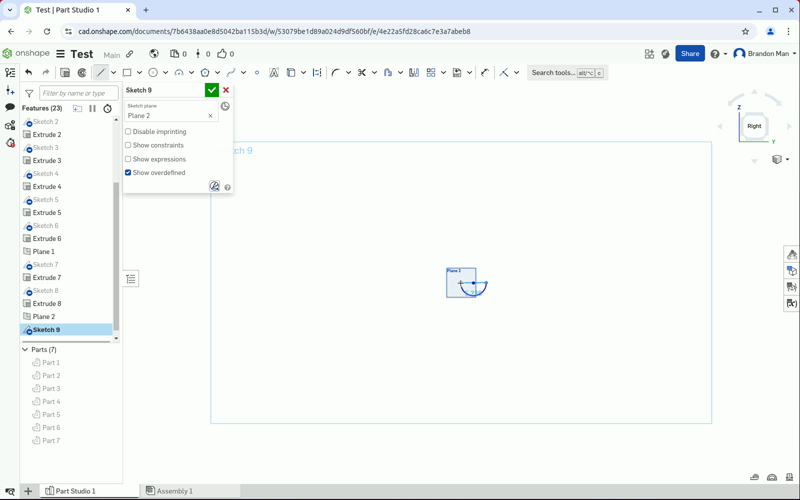
key_up(shift)
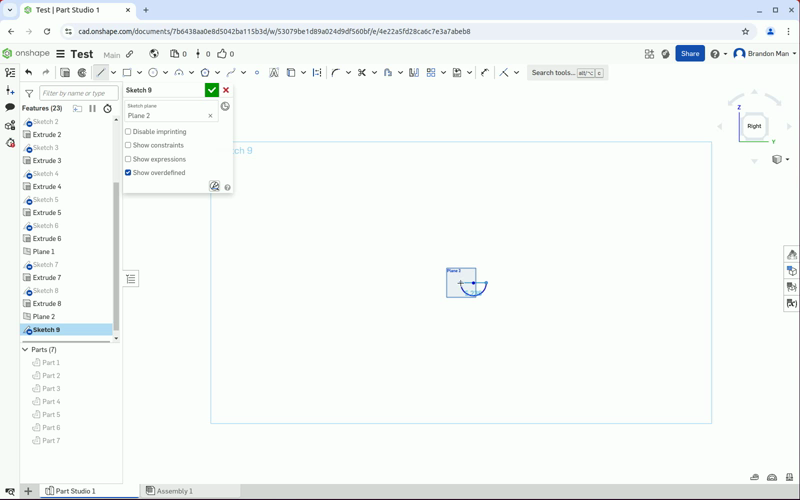
click(460, 282)
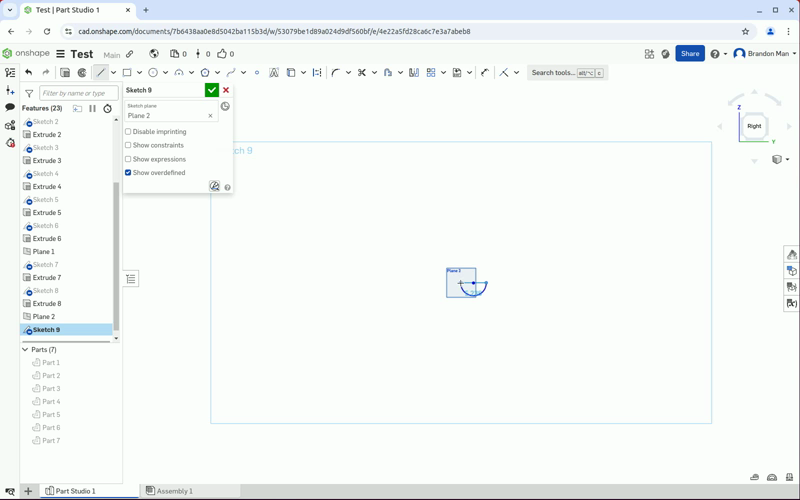
key(esc)
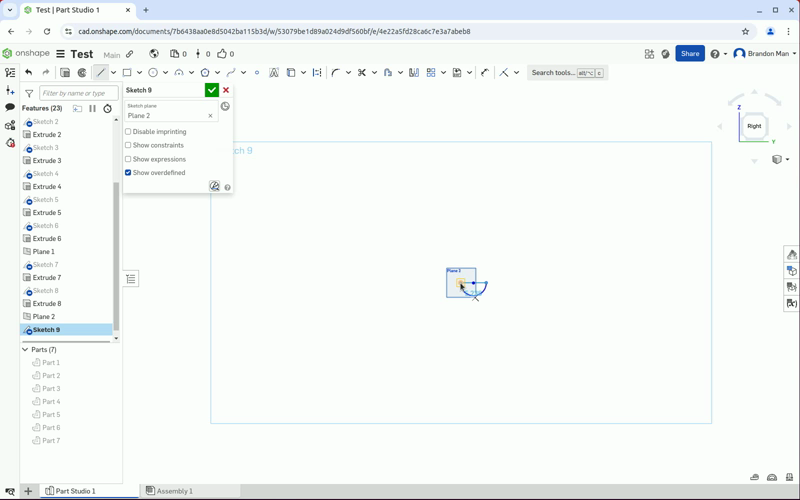
mouse_move(476, 288)
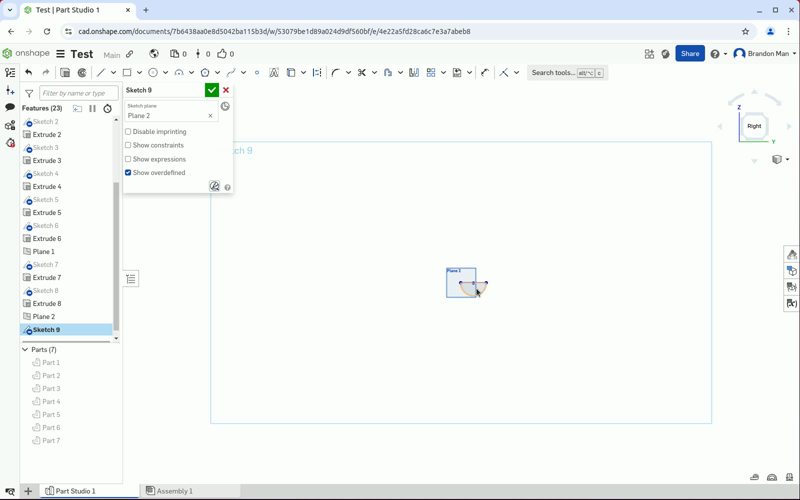
scroll(6)
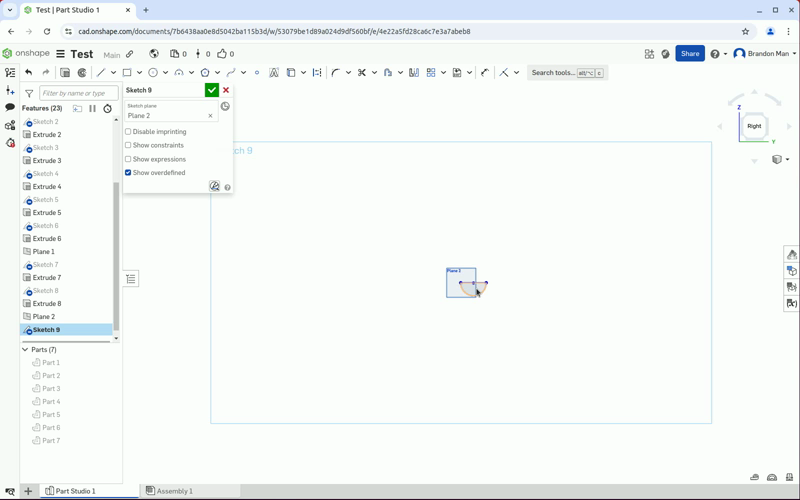
scroll(6)
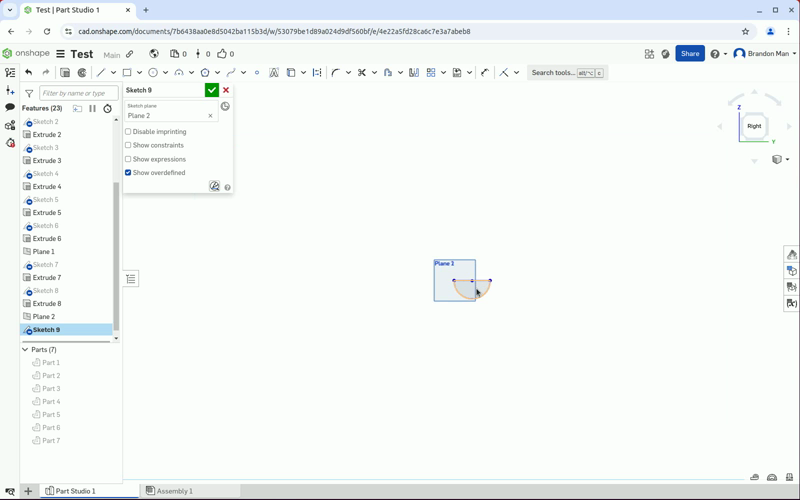
scroll(6)
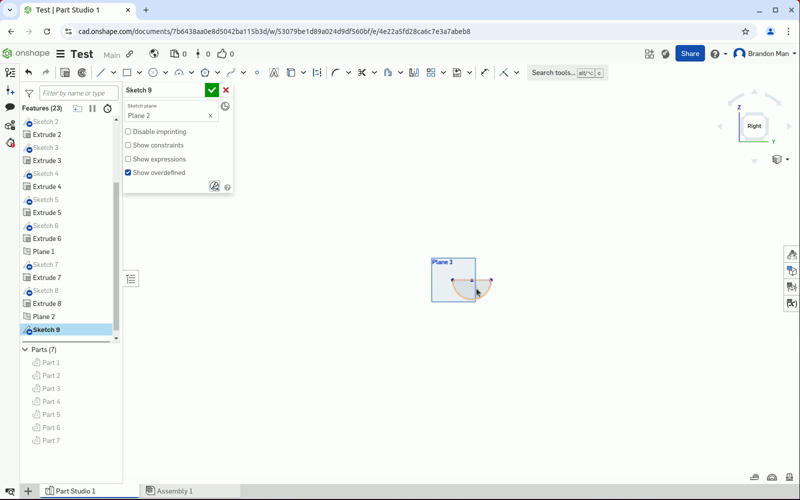
scroll(6)
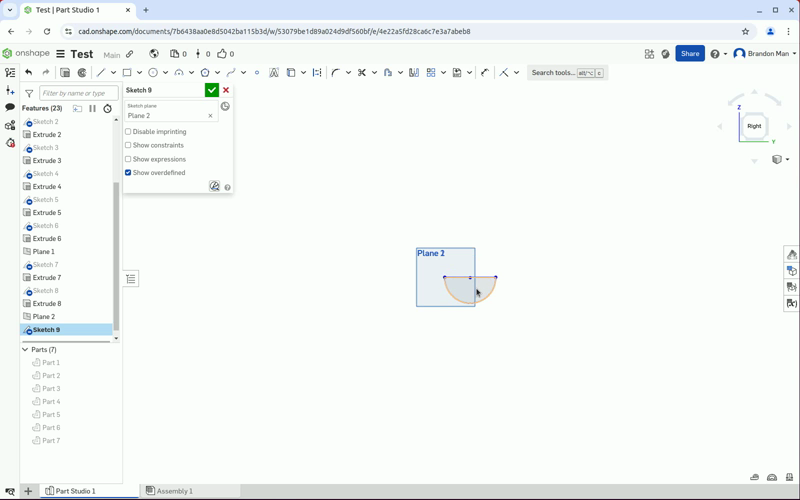
scroll(6)
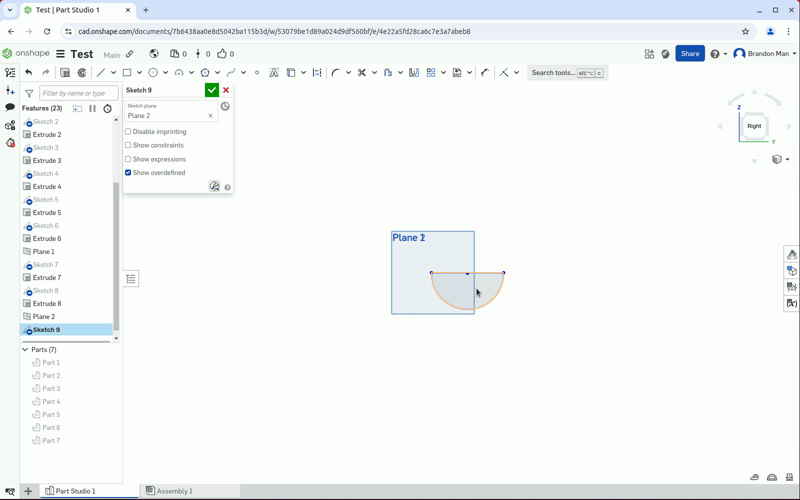
scroll(6)
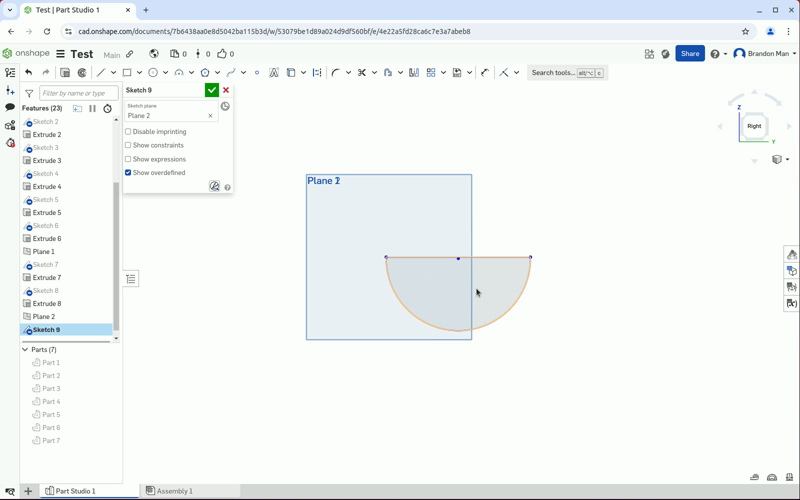
scroll(6)
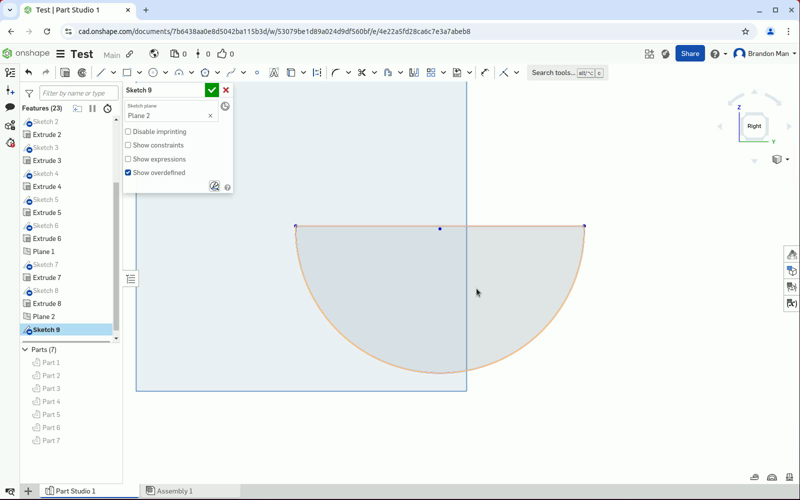
click(476, 288)
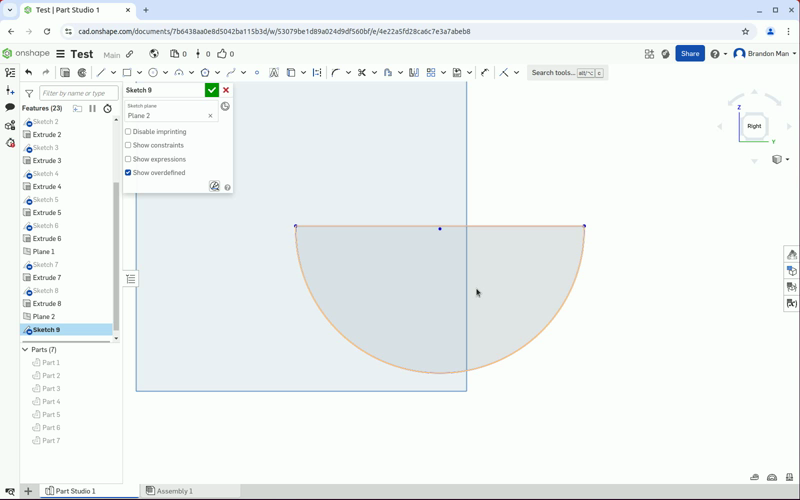
scroll(-6)
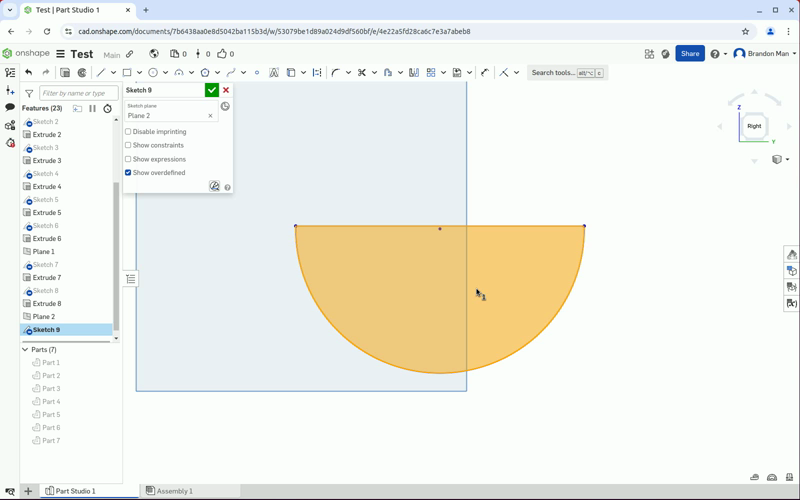
scroll(-6)
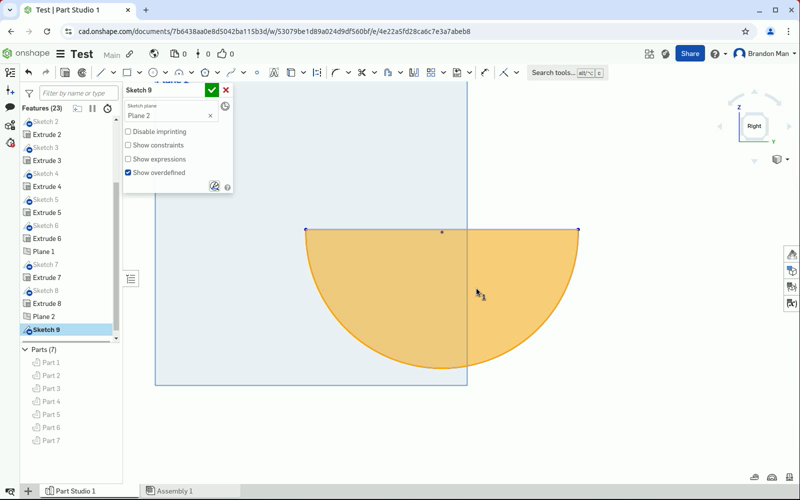
scroll(-6)
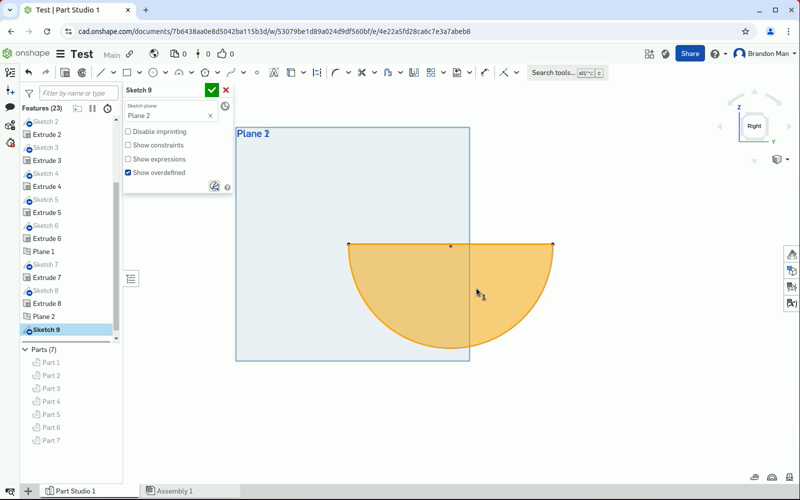
scroll(-6)
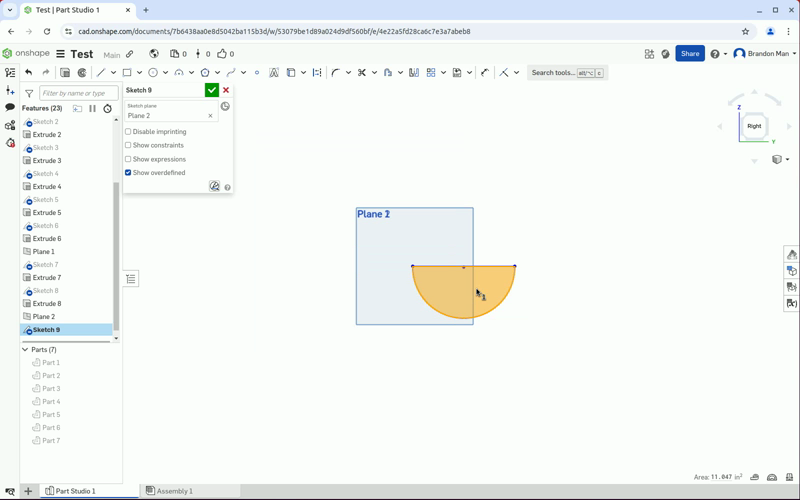
scroll(-6)
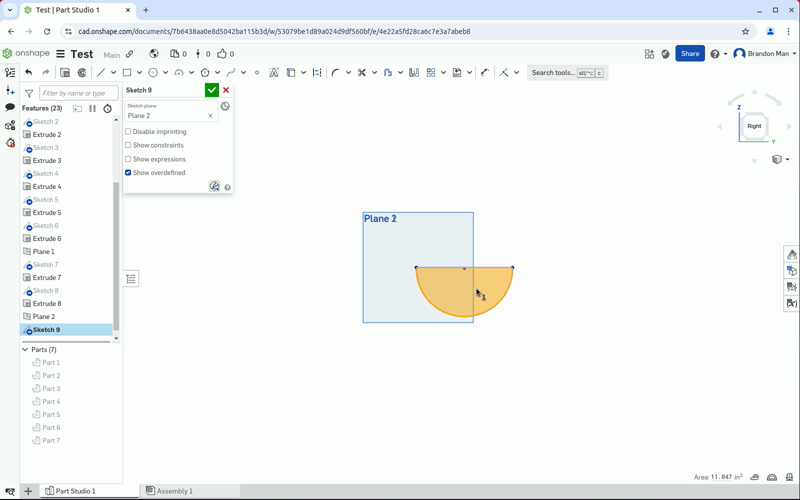
scroll(-6)
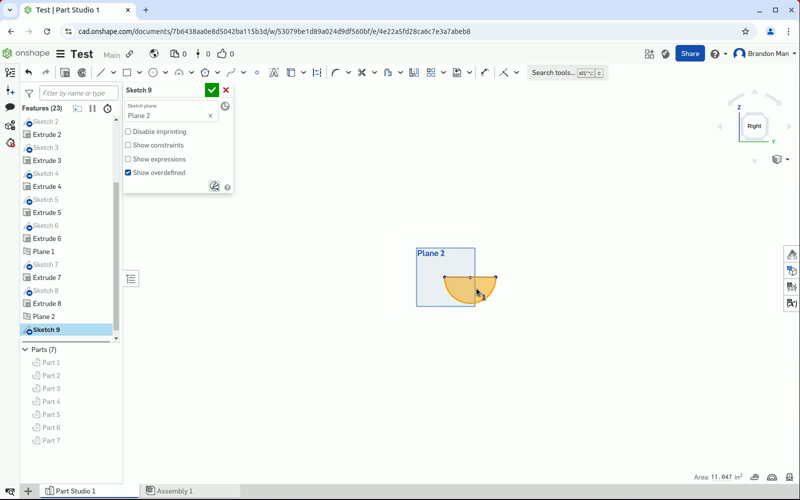
scroll(-6)
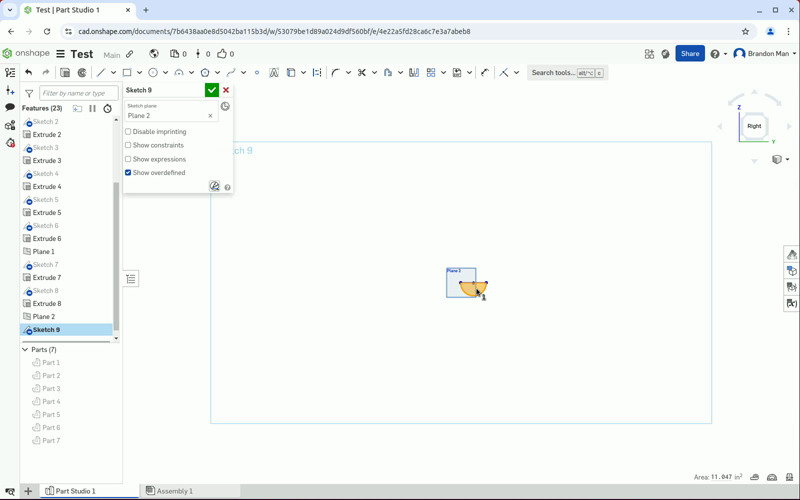
mouse_move(73, 352)
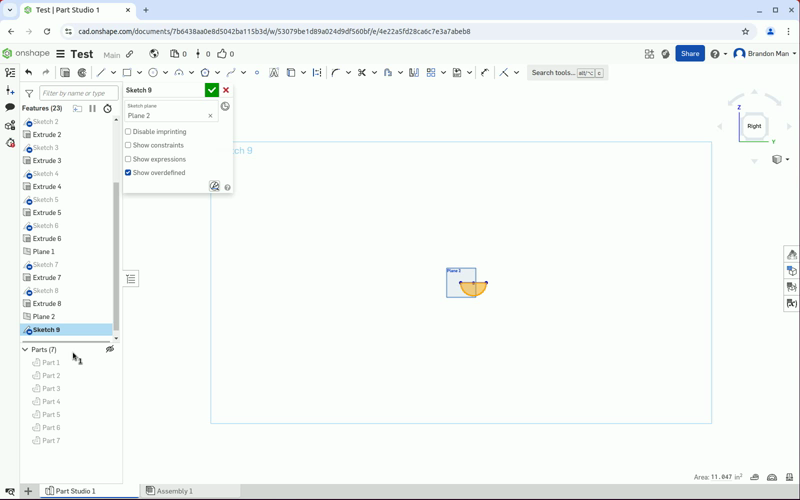
key(shift+y)
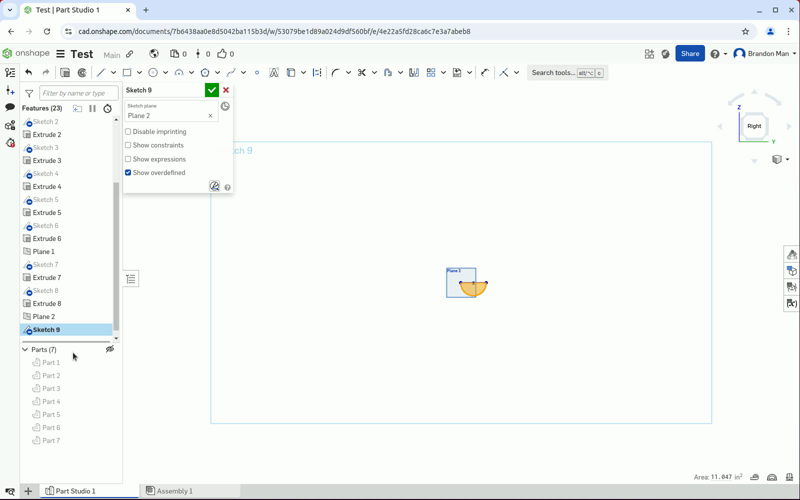
key(shift+e)
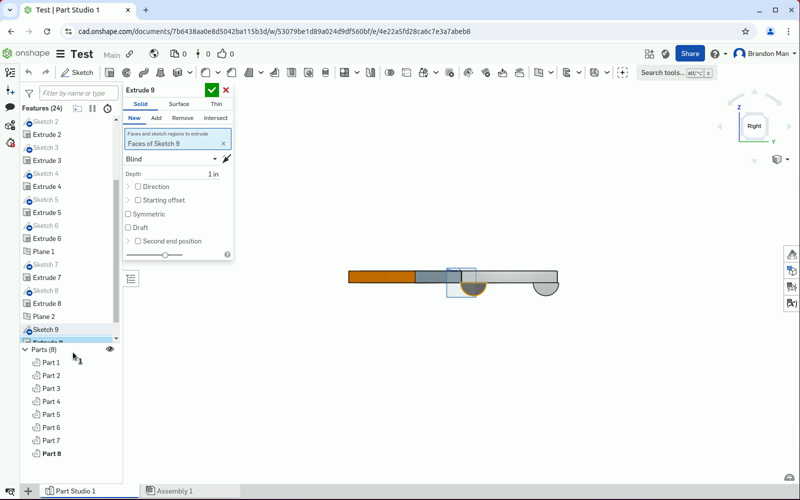
mouse_move(143, 106)
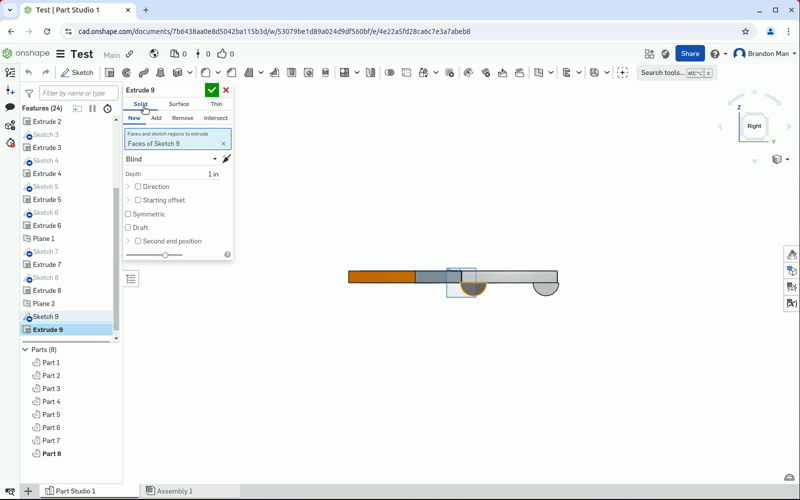
click(143, 106)
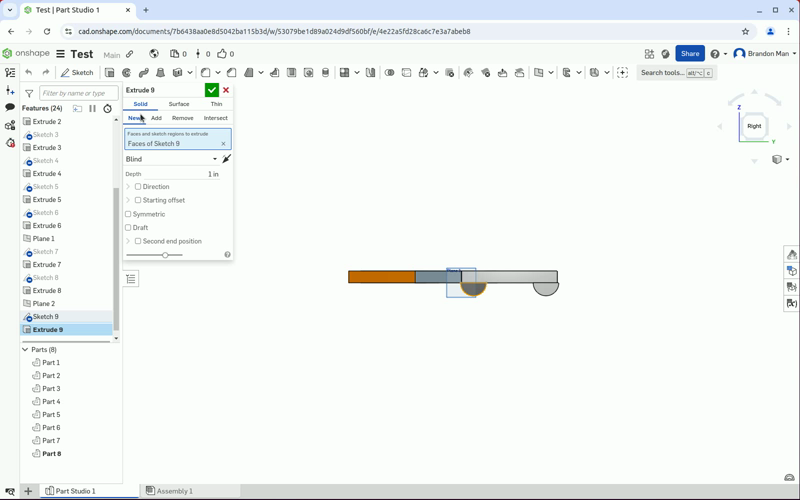
mouse_move(137, 120)
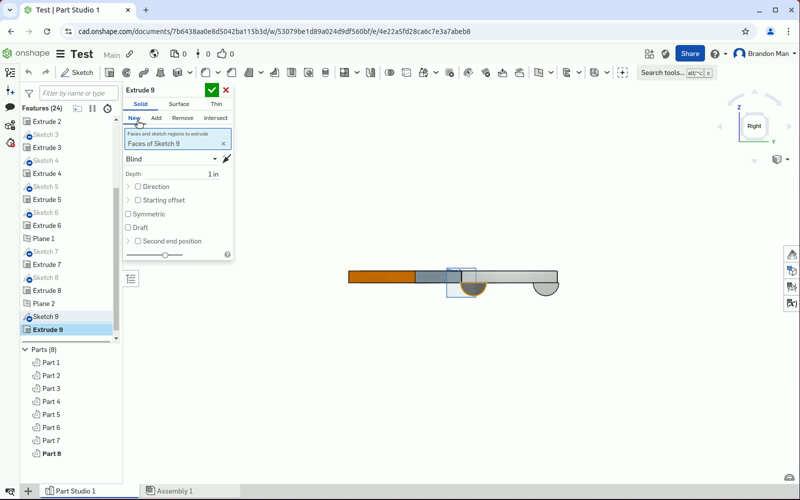
click(137, 120)
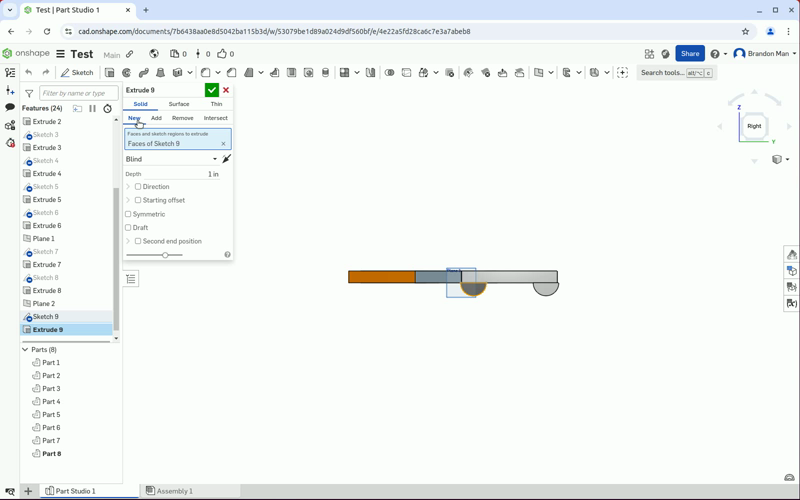
key(tab, 4)
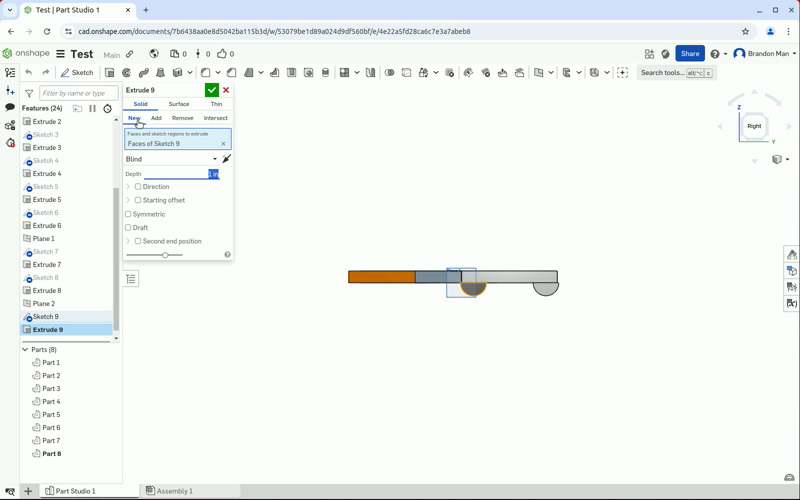
text(-2.407)
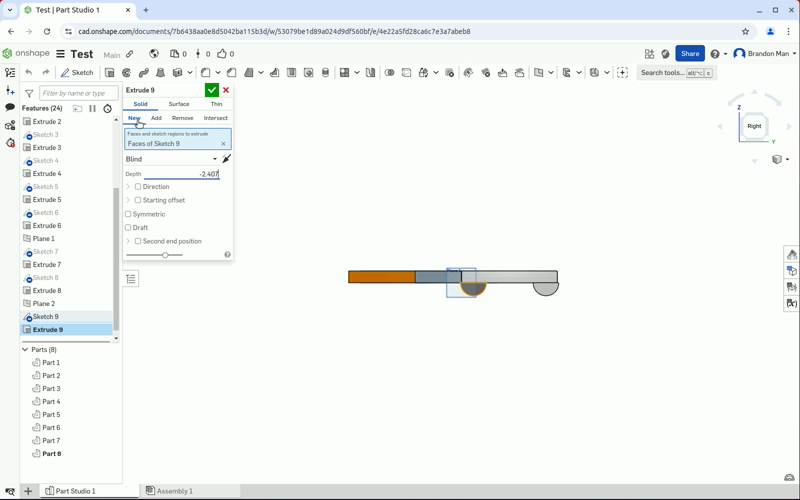
key(enter)
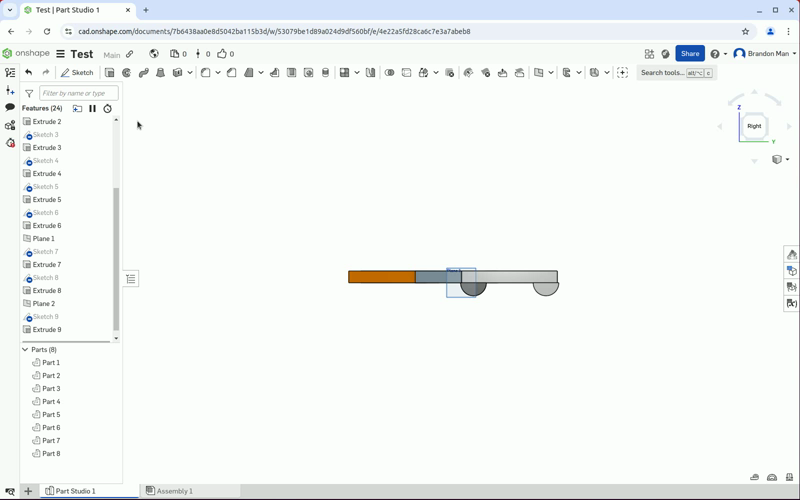
key(shift+h)
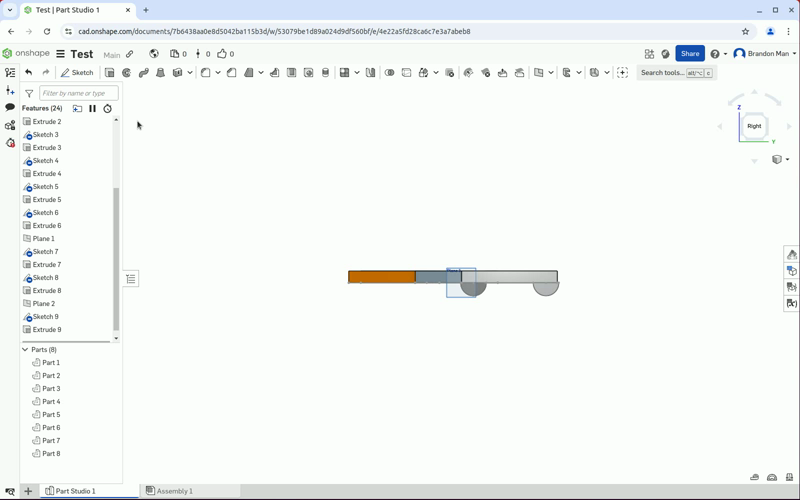
key(shift+h)
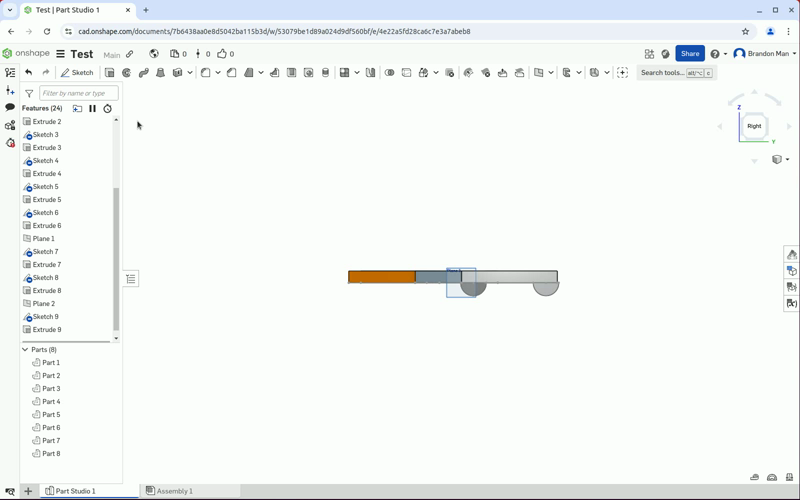
key(shift+7)
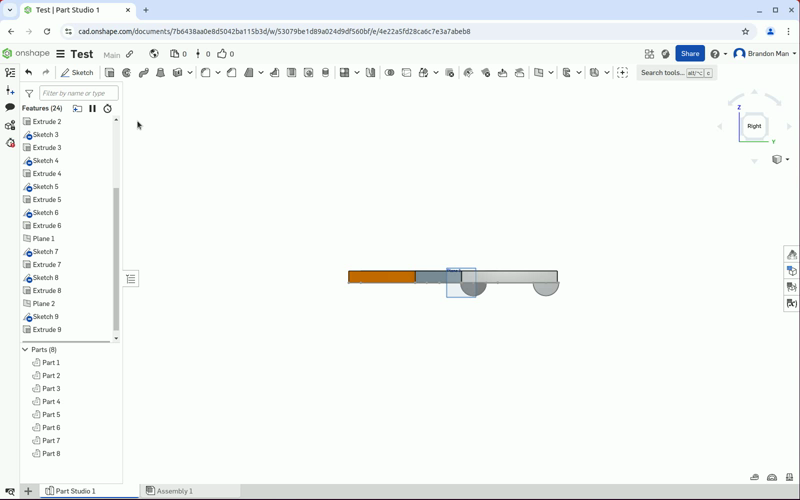
key(right, 2)
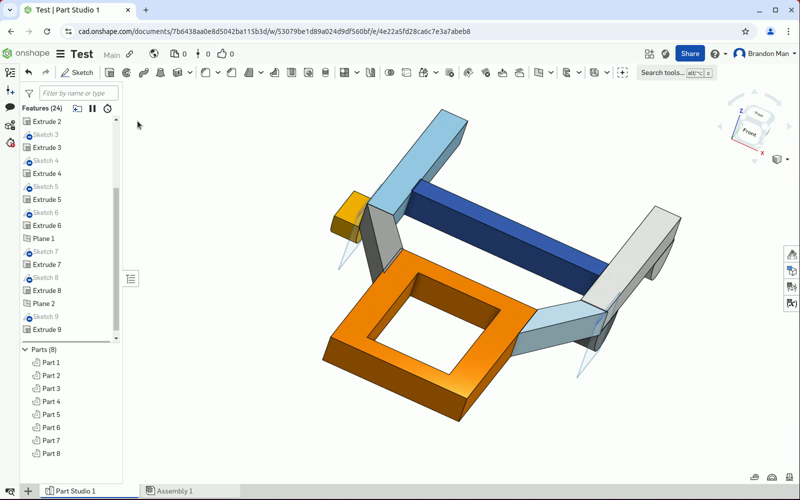
key(down, 2)
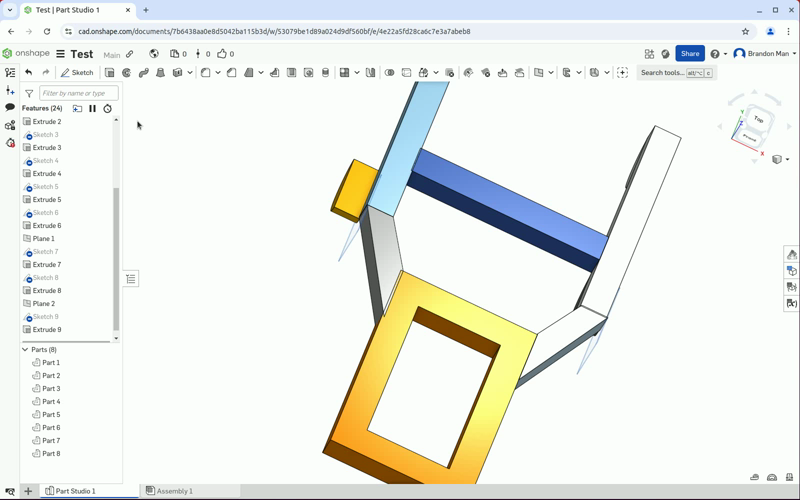
key(up, 2)
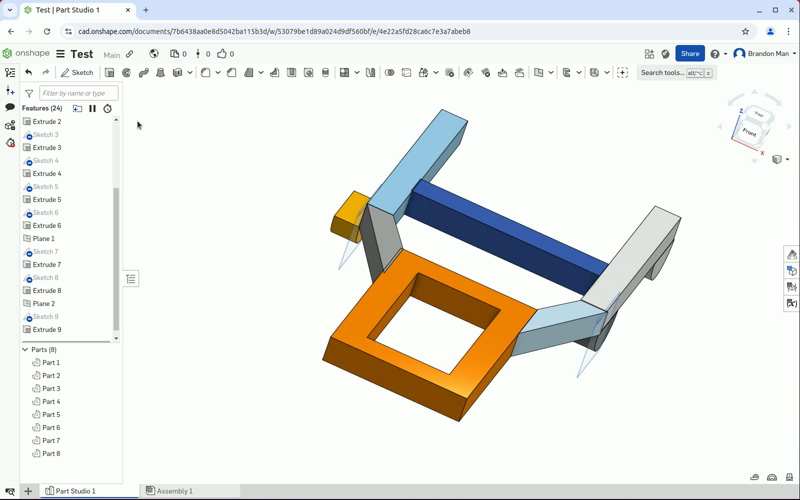
key(left, 2)
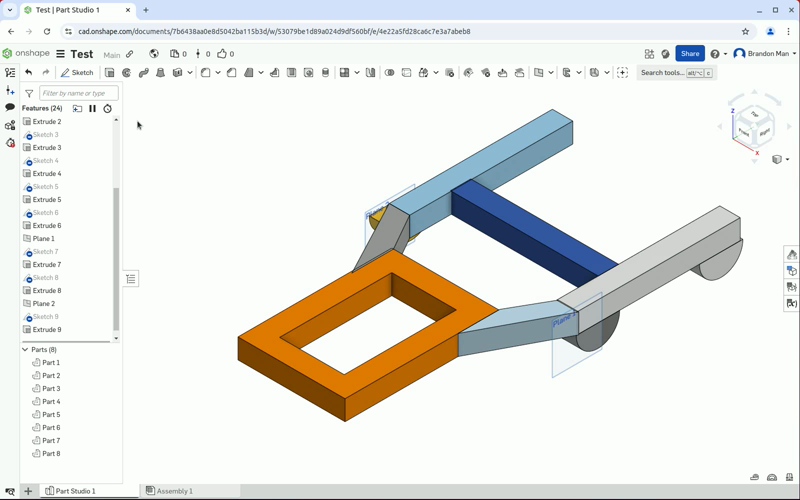
mouse_move(69, 85)
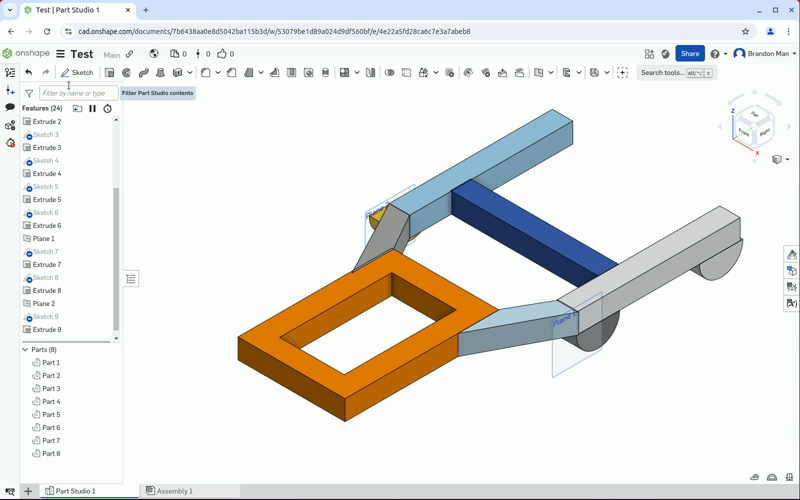
click(69, 85)